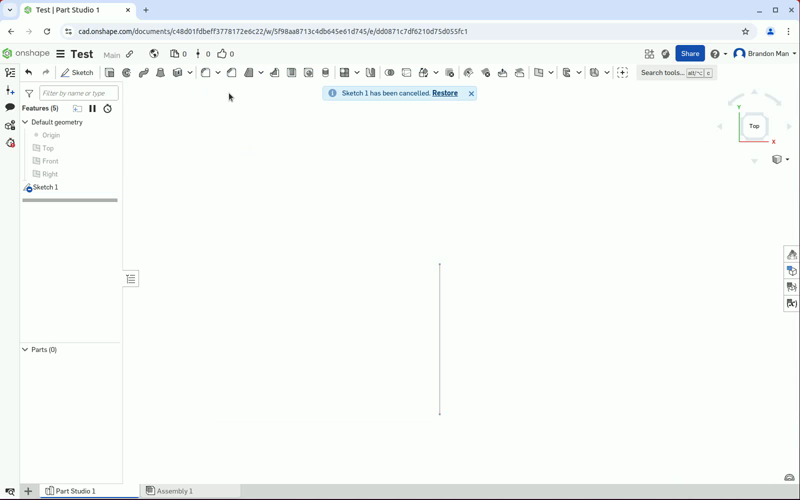
key(shift+h)
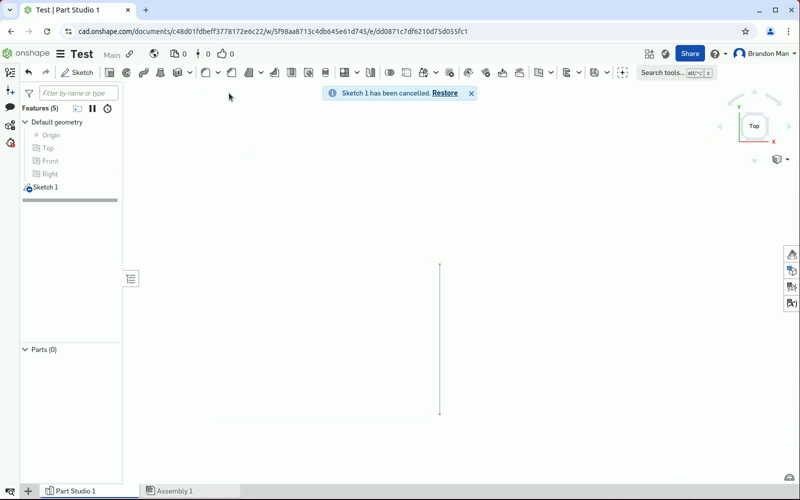
key(shift+s)
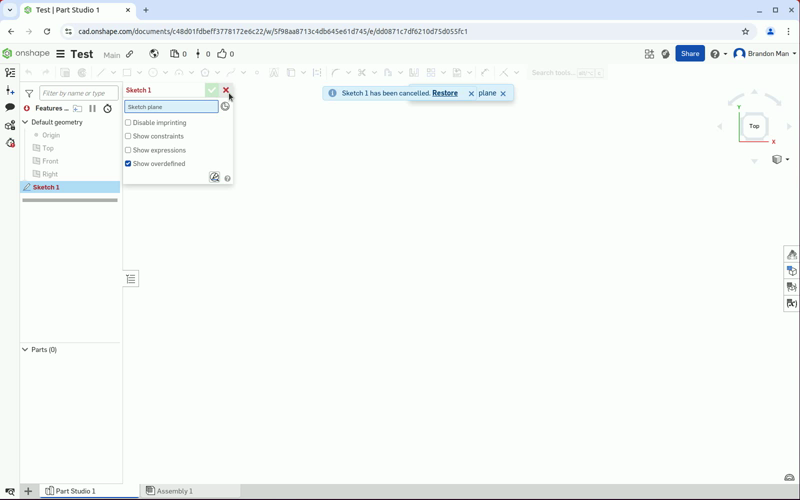
mouse_move(73, 150)
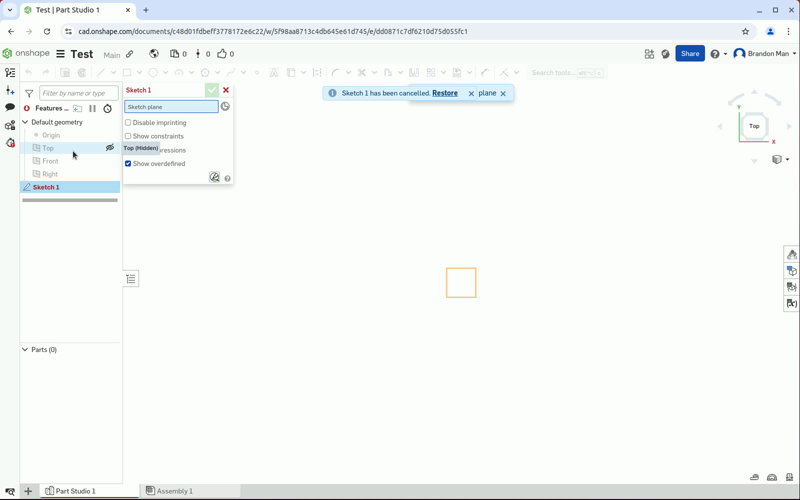
click(73, 150)
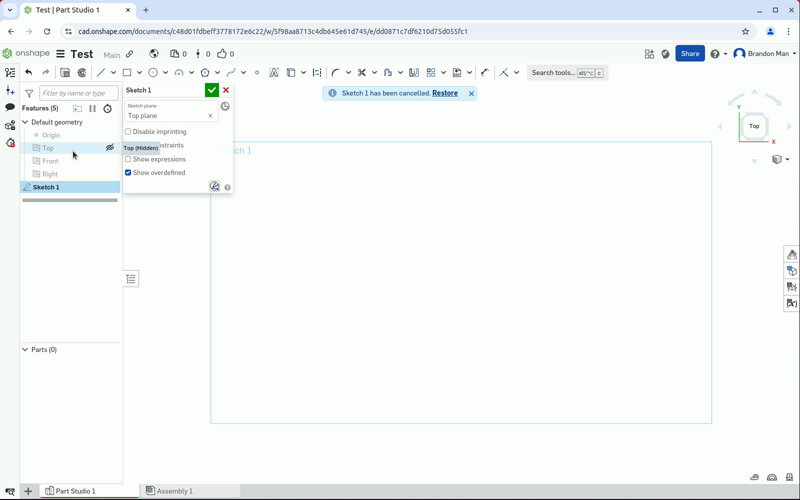
mouse_move(73, 352)
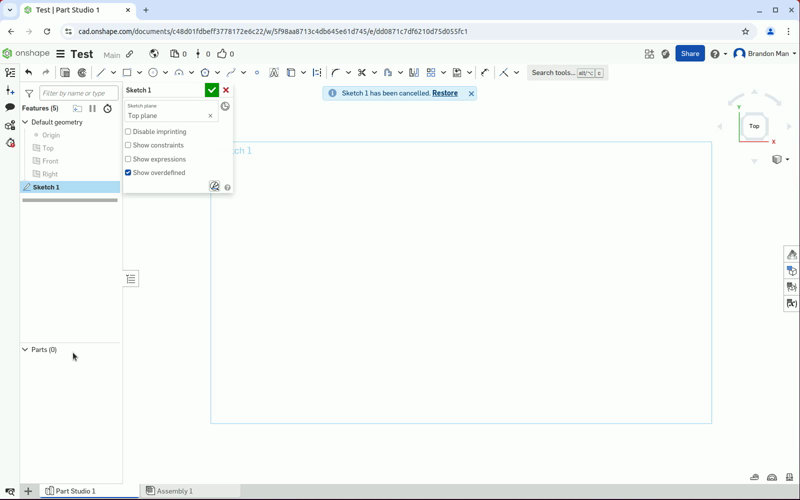
key(y)
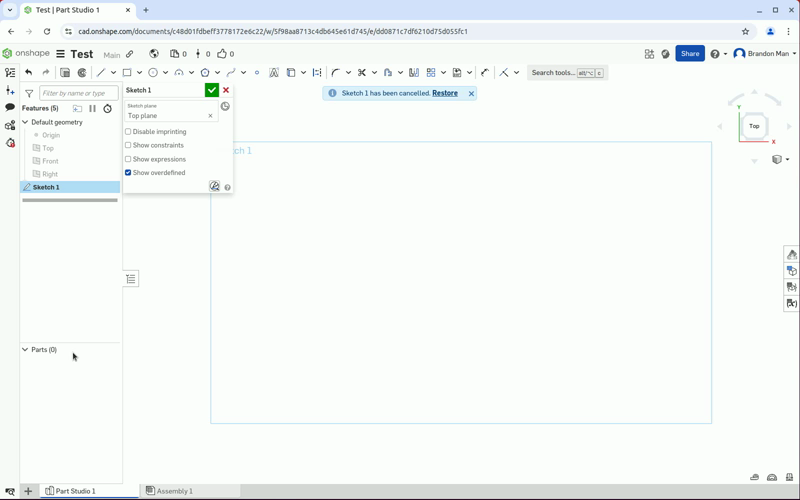
key(l)
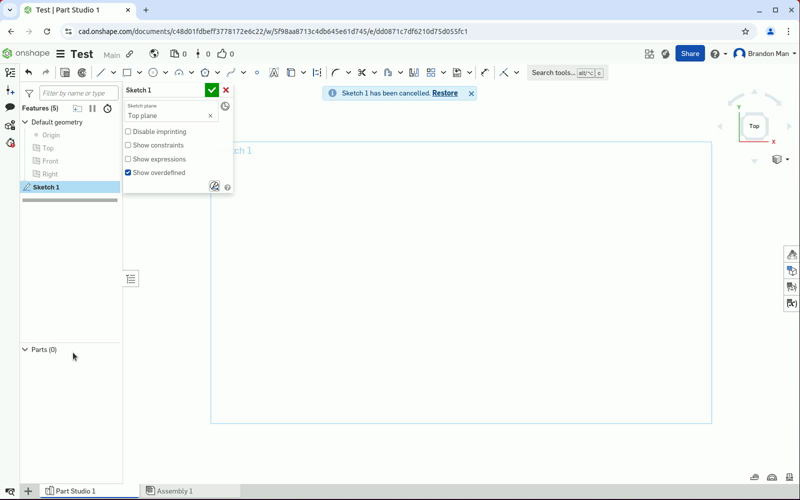
key_down(shift)
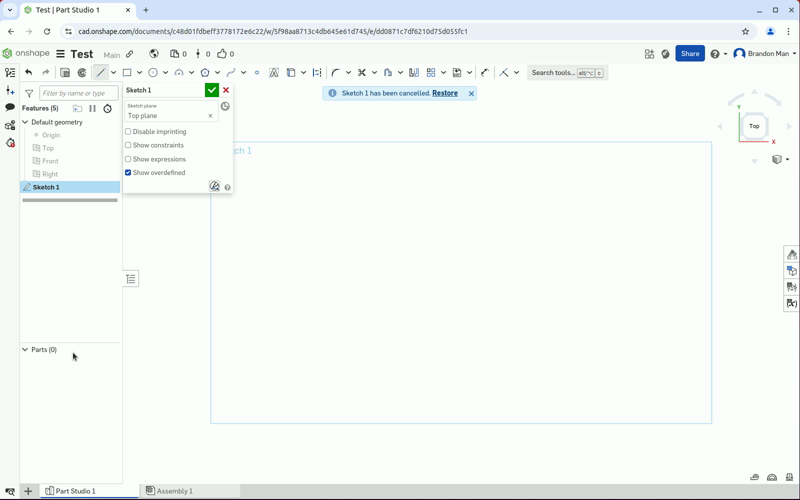
mouse_move(416, 327)
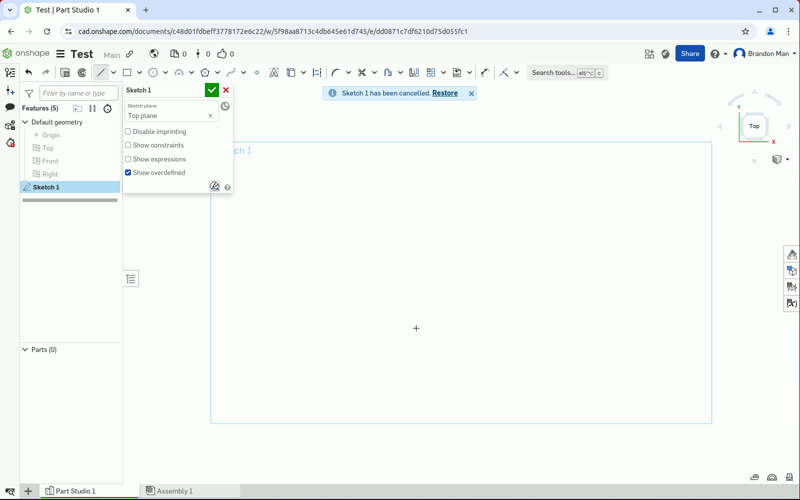
click(416, 327)
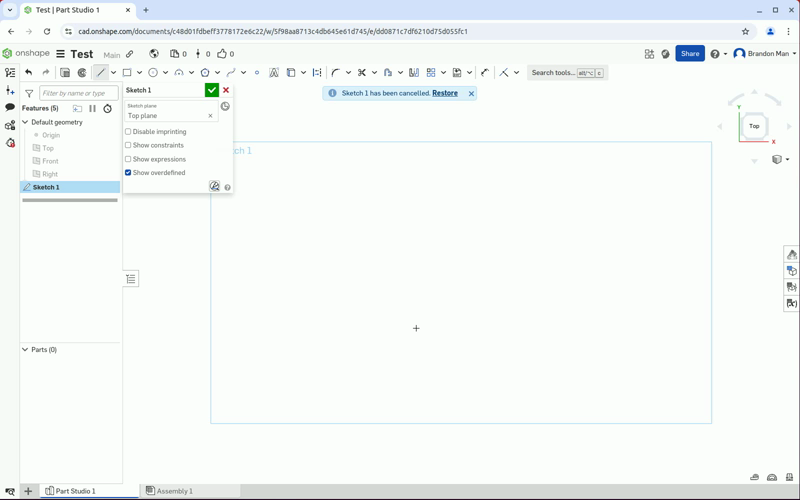
key_up(shift)
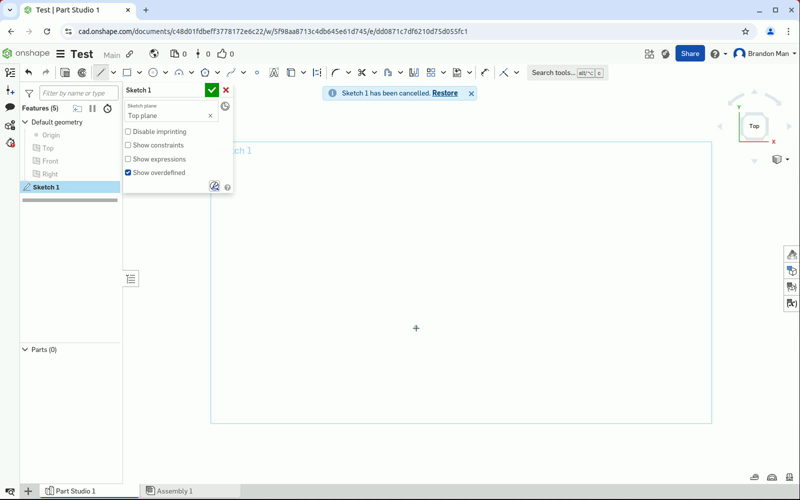
key_down(shift)
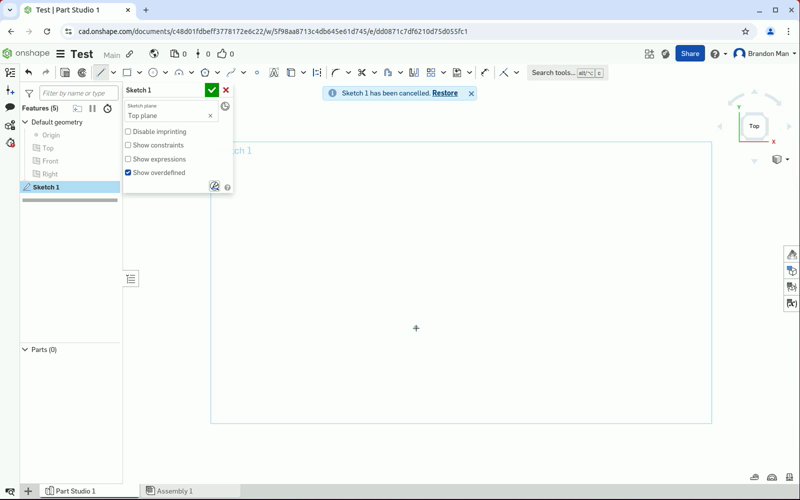
mouse_move(505, 327)
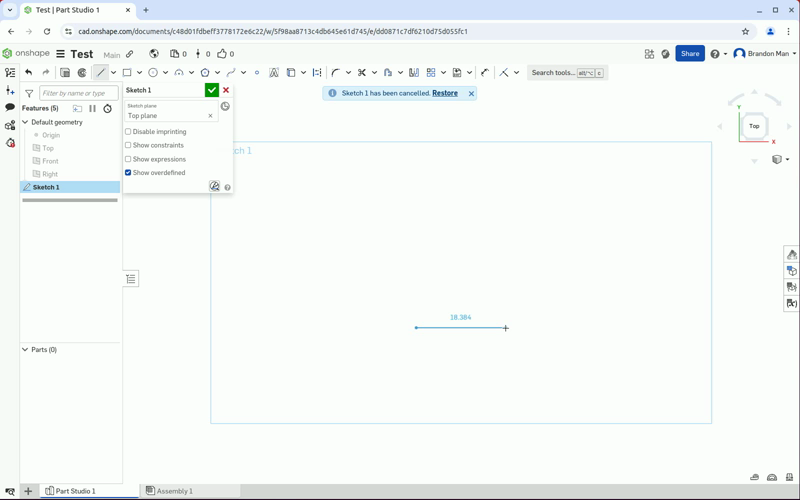
click(505, 327)
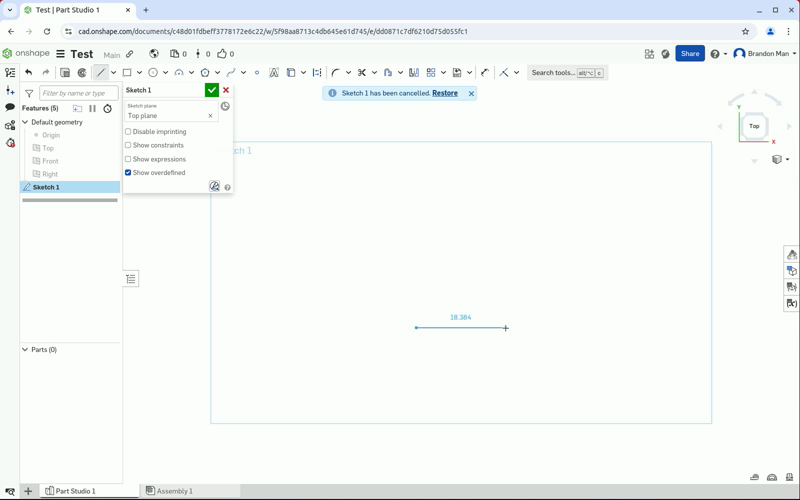
key_up(shift)
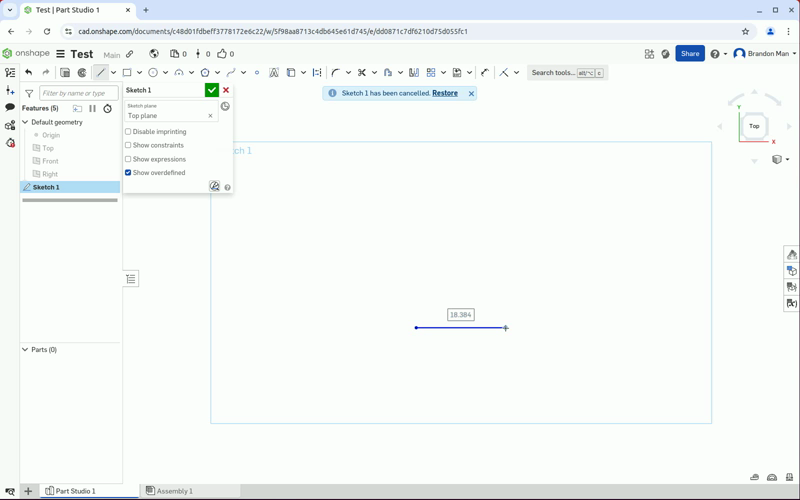
key_down(shift)
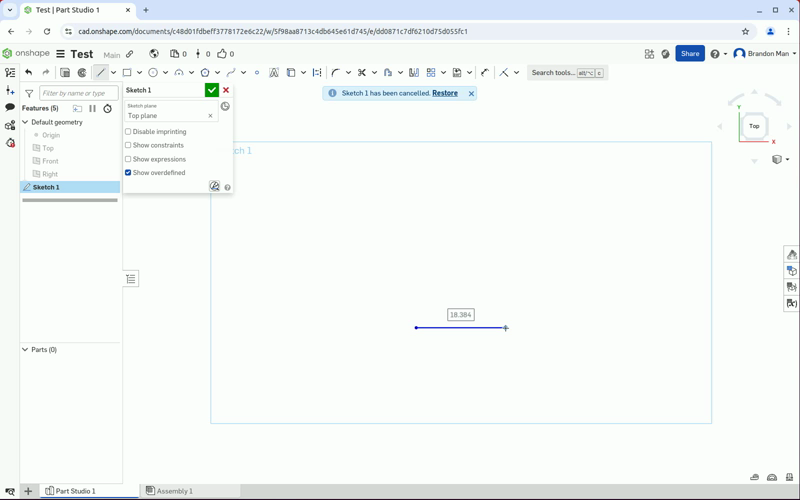
mouse_move(505, 238)
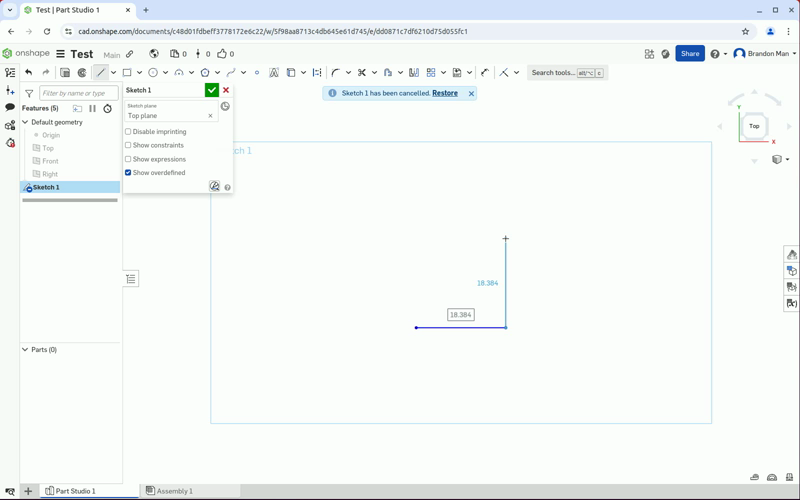
click(505, 238)
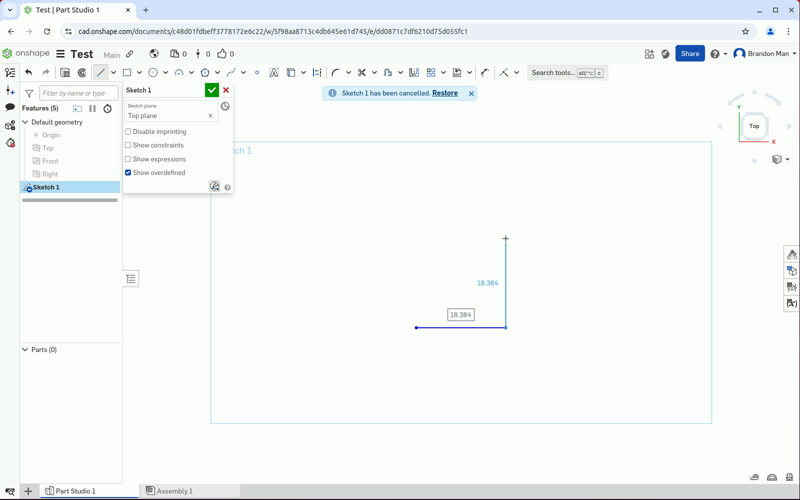
key_up(shift)
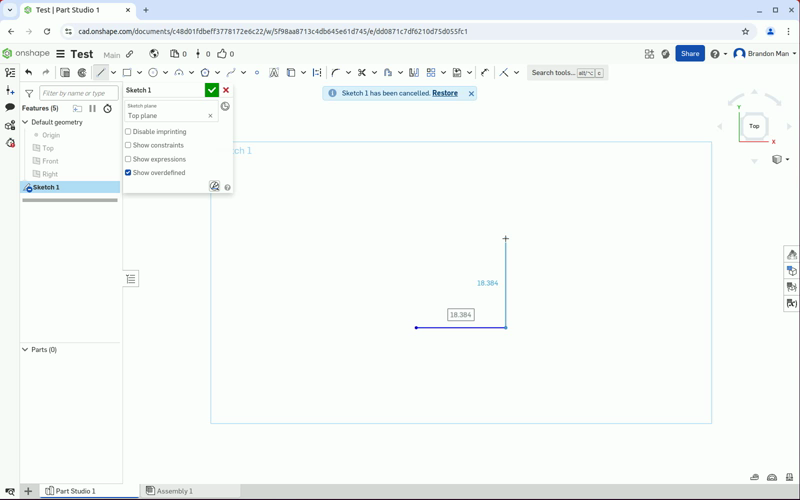
key_down(shift)
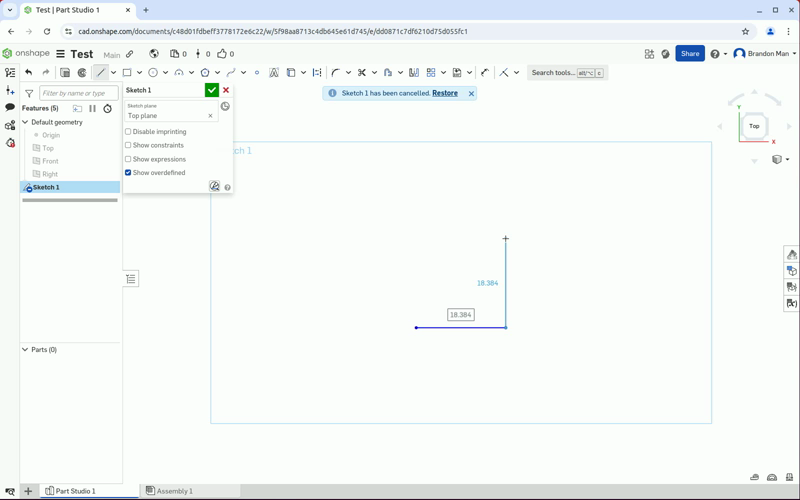
mouse_move(416, 238)
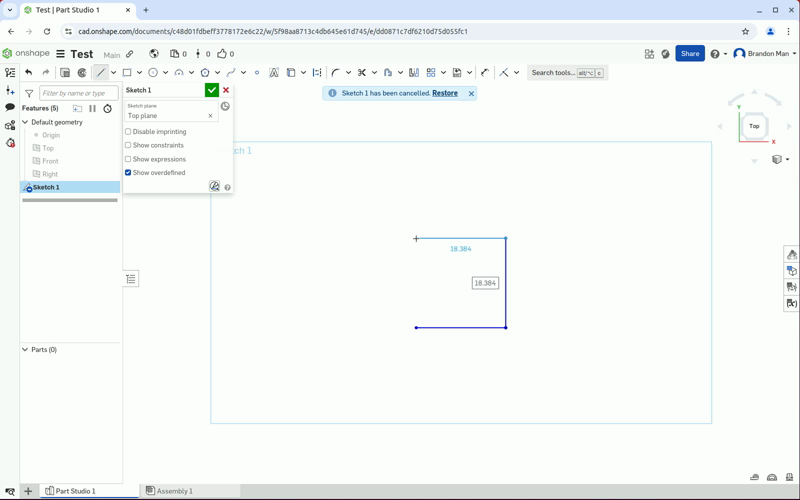
click(416, 238)
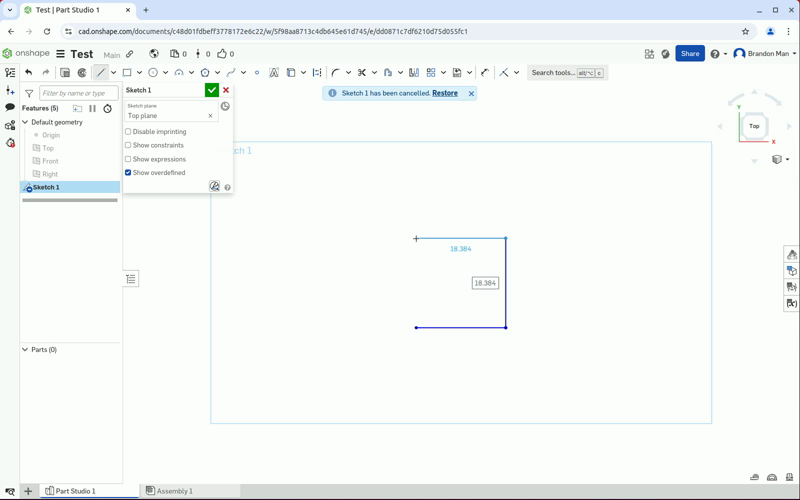
key_up(shift)
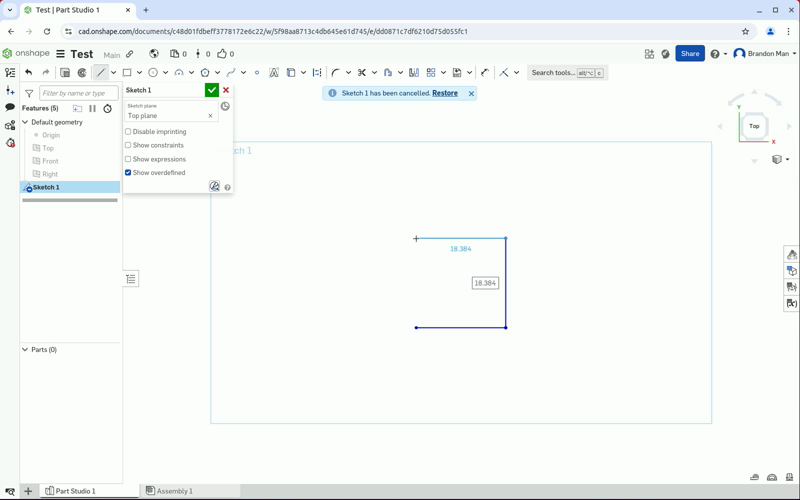
key_down(shift)
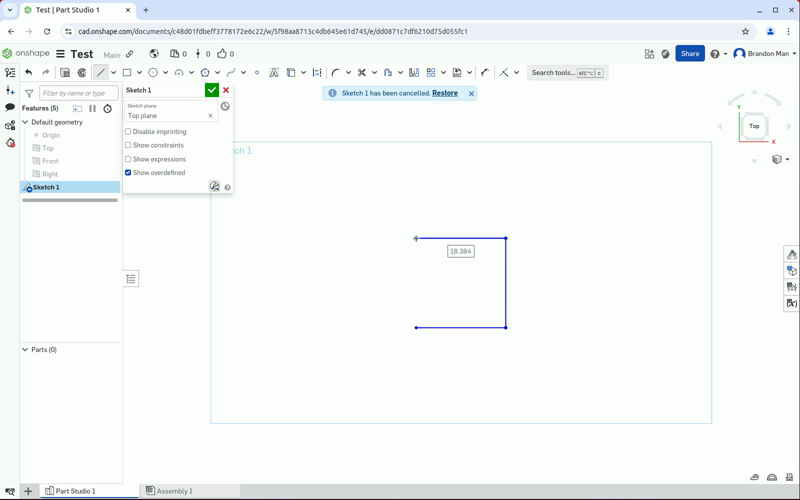
mouse_move(416, 327)
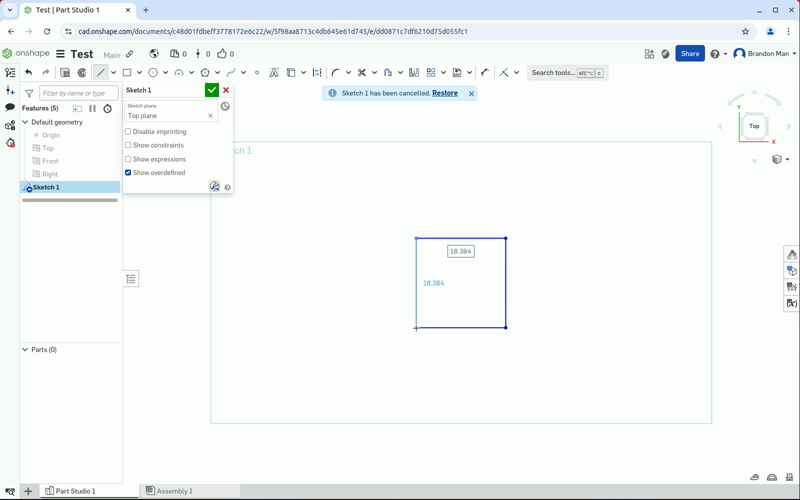
key_up(shift)
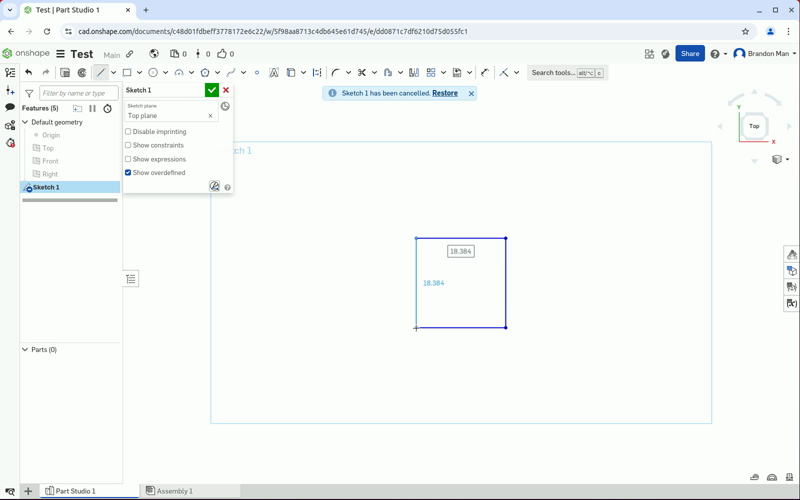
click(416, 327)
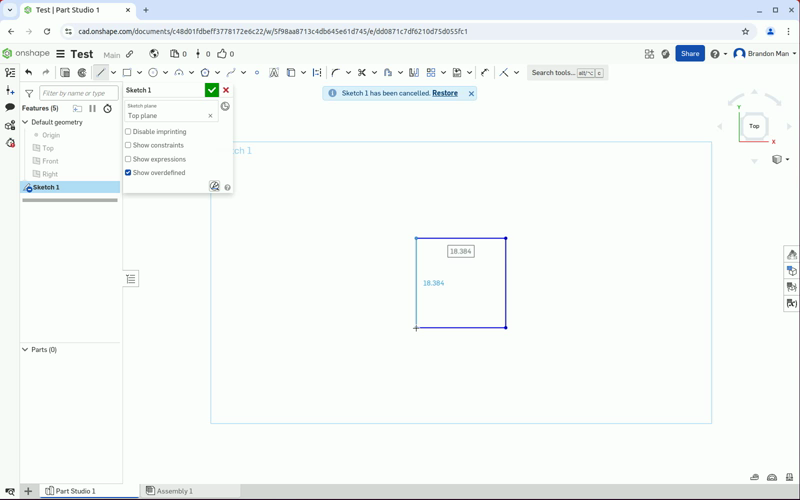
key(esc)
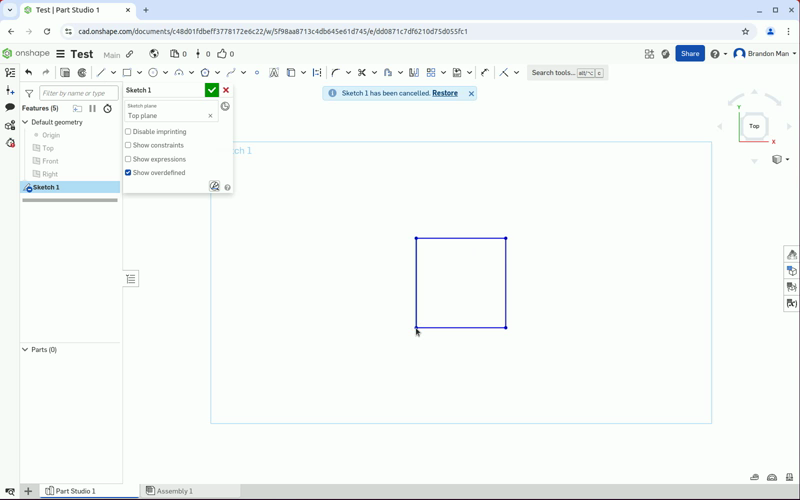
mouse_move(460, 280)
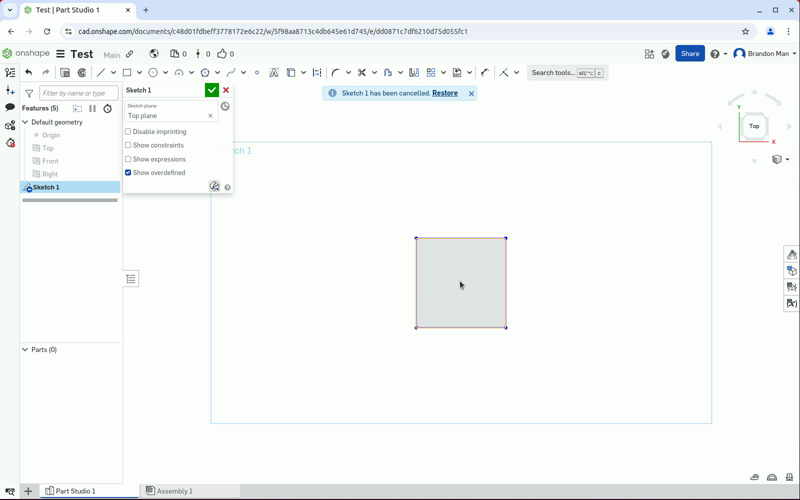
click(460, 280)
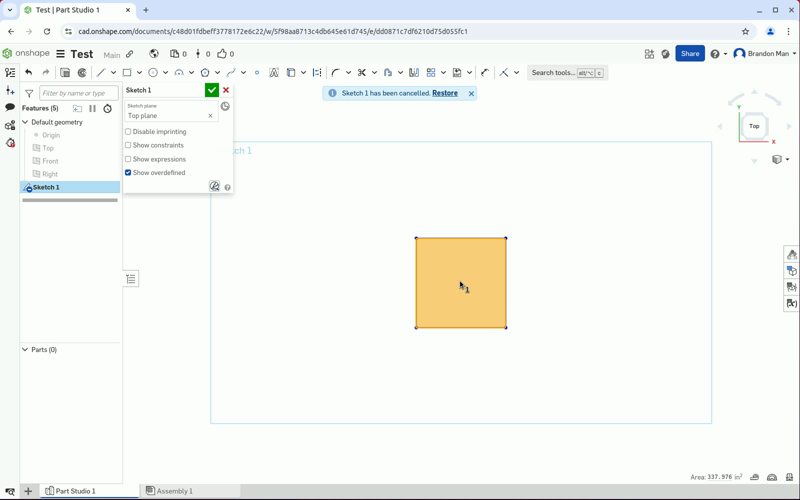
mouse_move(73, 352)
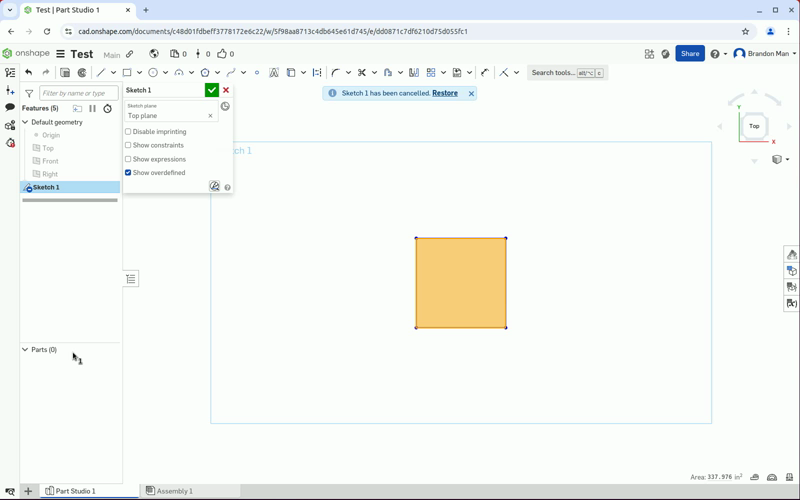
key(shift+y)
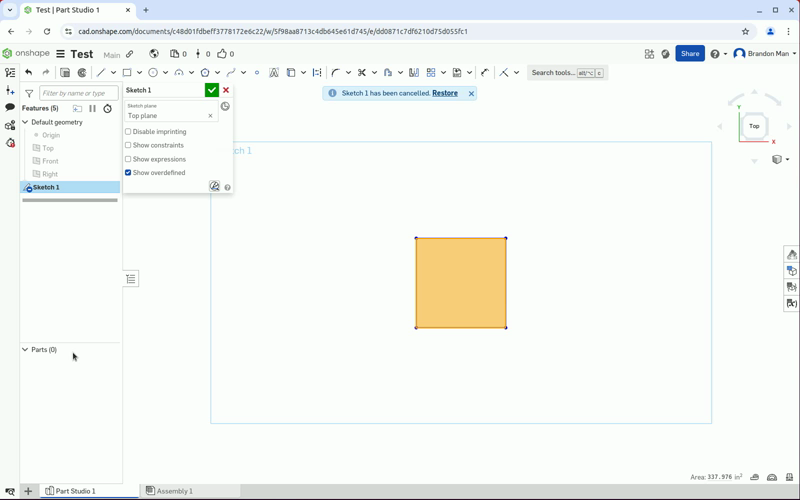
key(shift+e)
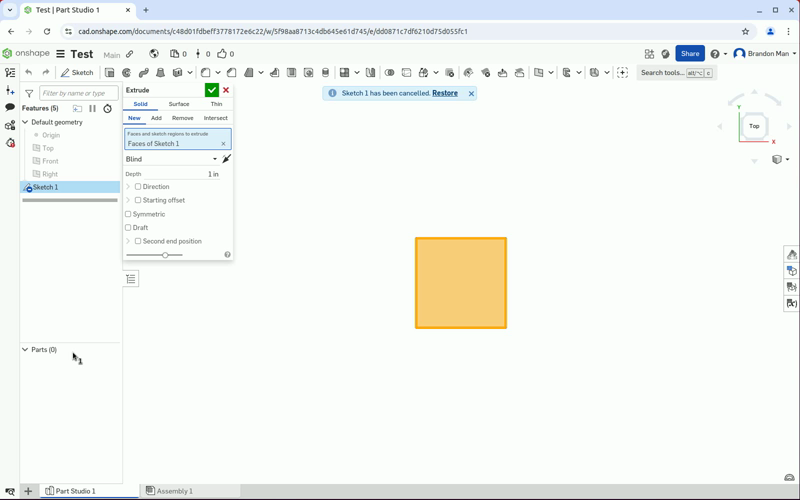
mouse_move(143, 106)
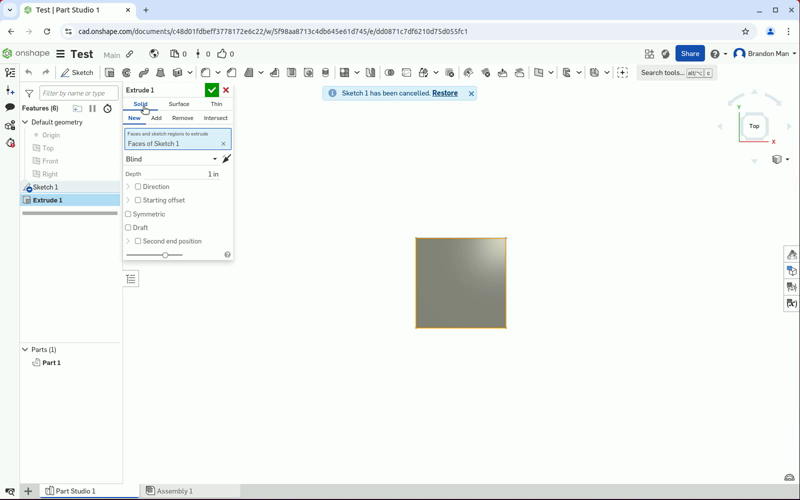
click(143, 106)
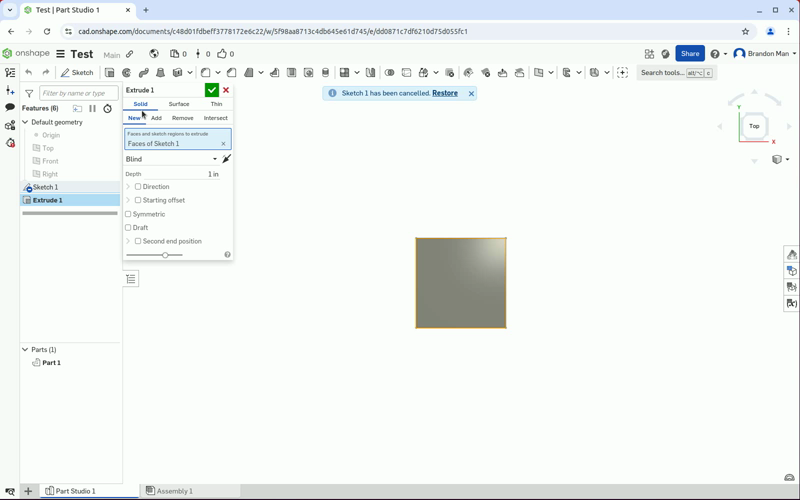
mouse_move(137, 120)
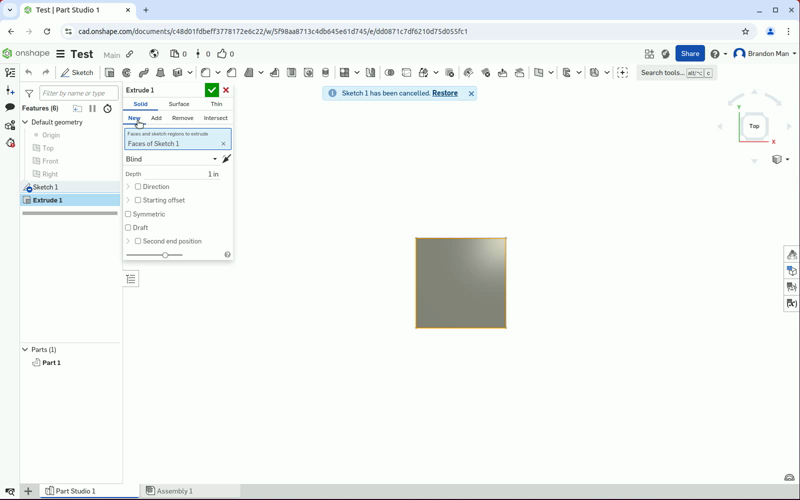
click(137, 120)
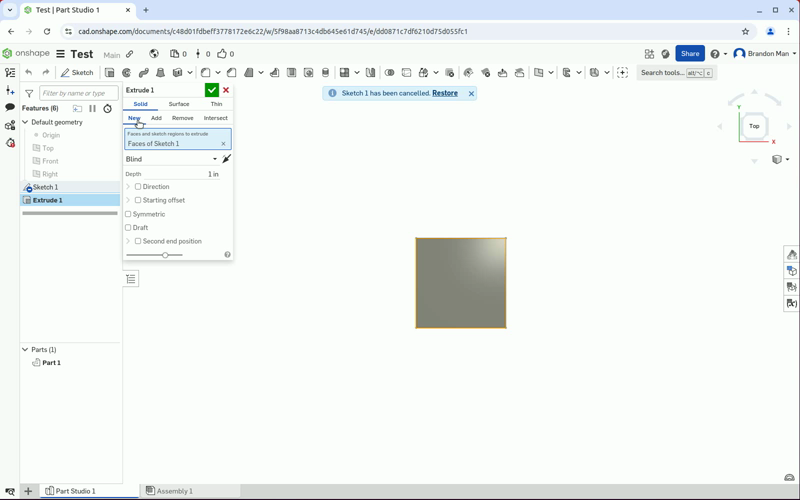
key(tab, 4)
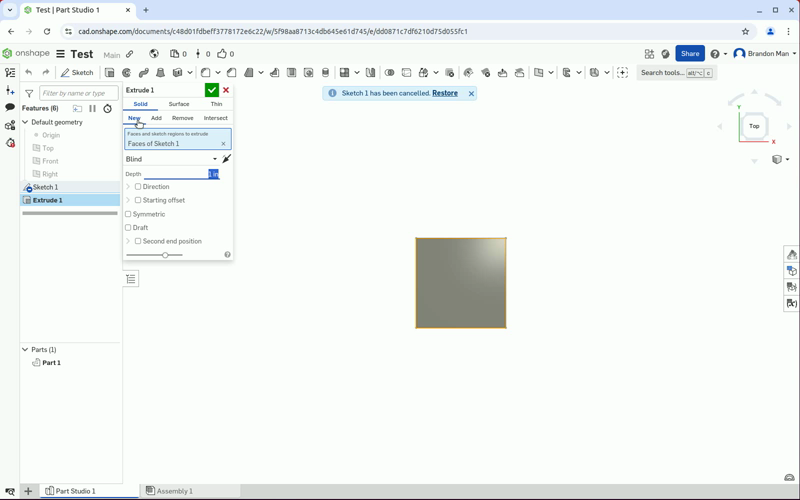
text(1.444)
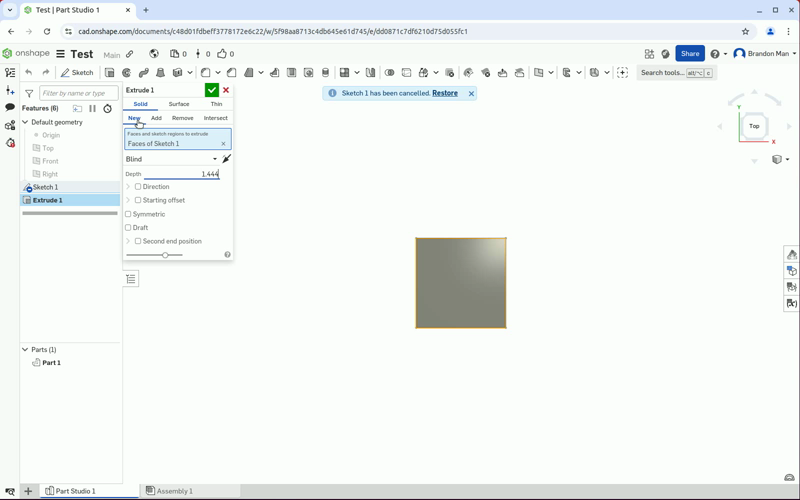
key(enter)
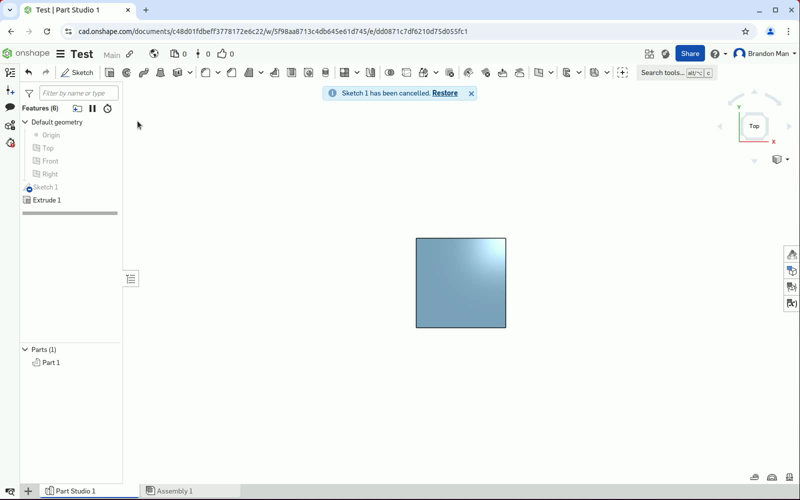
key(shift+h)
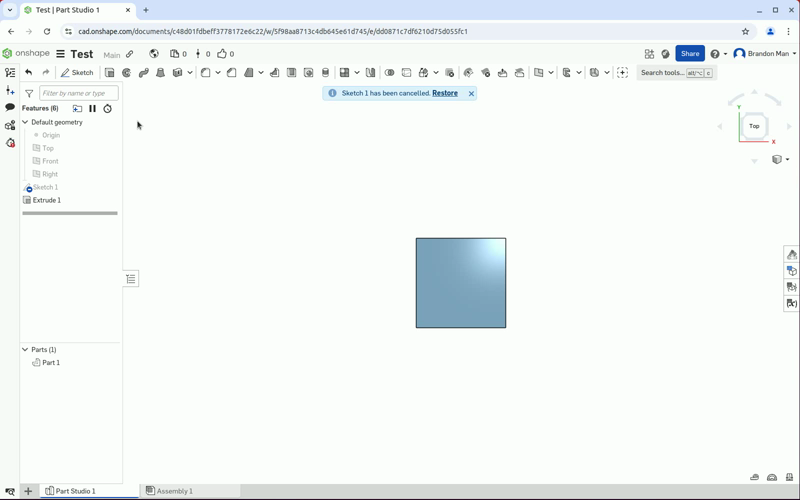
key(shift+h)
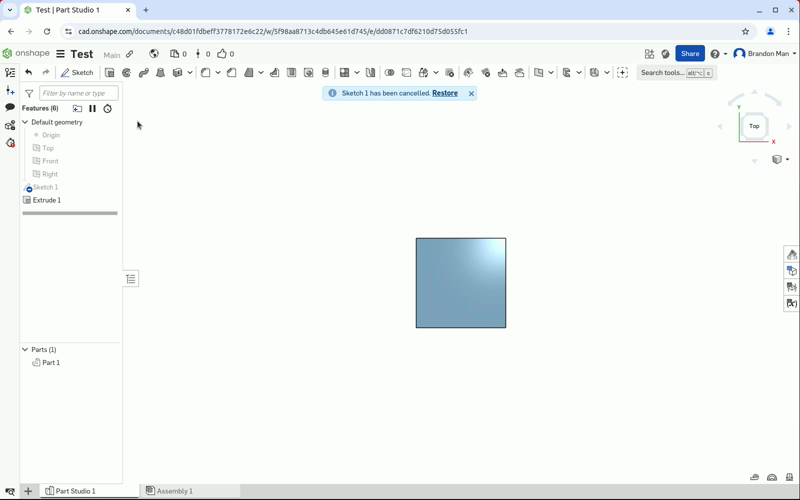
mouse_move(73, 189)
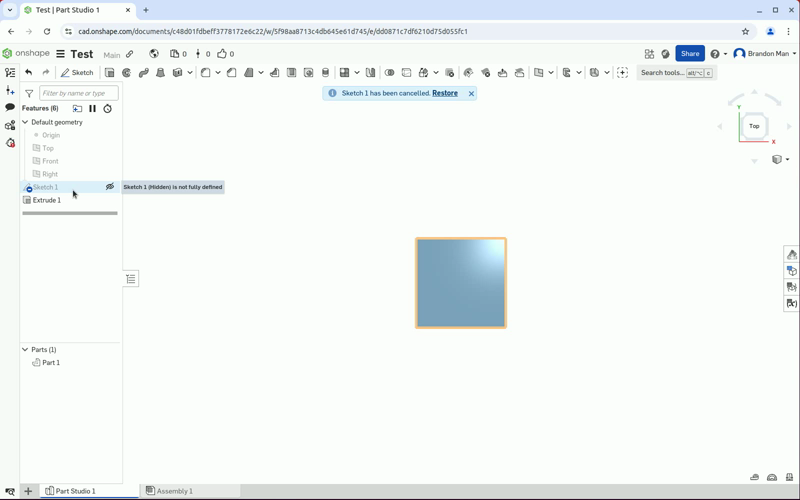
click(73, 189)
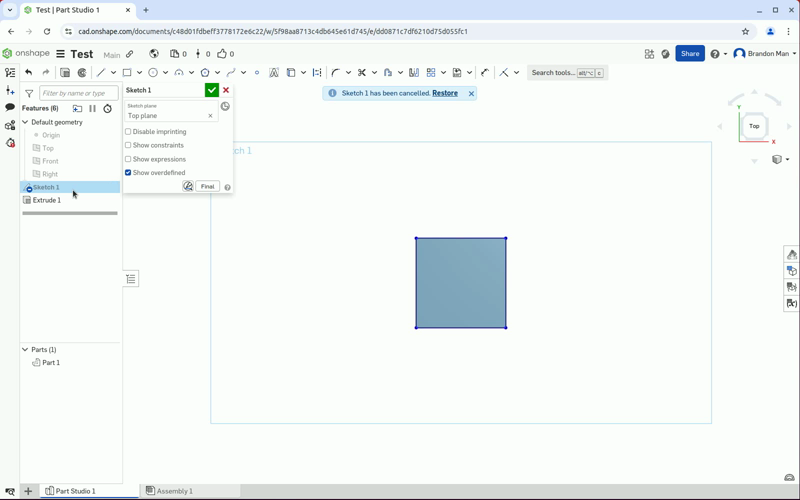
mouse_move(229, 92)
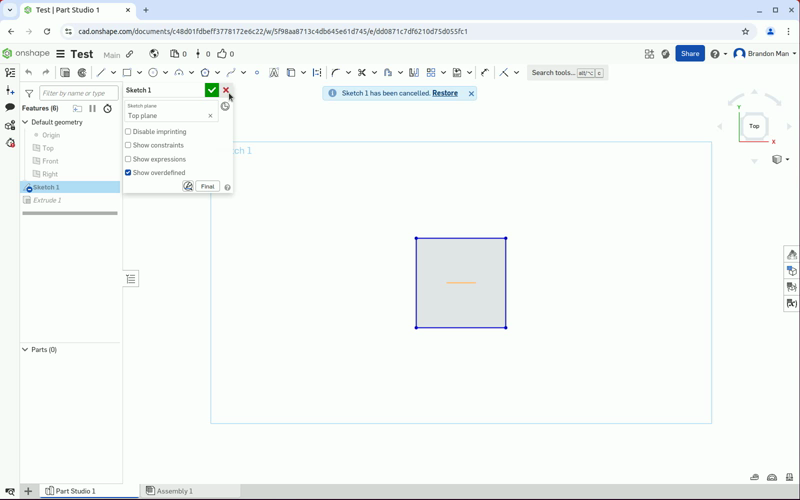
click(229, 92)
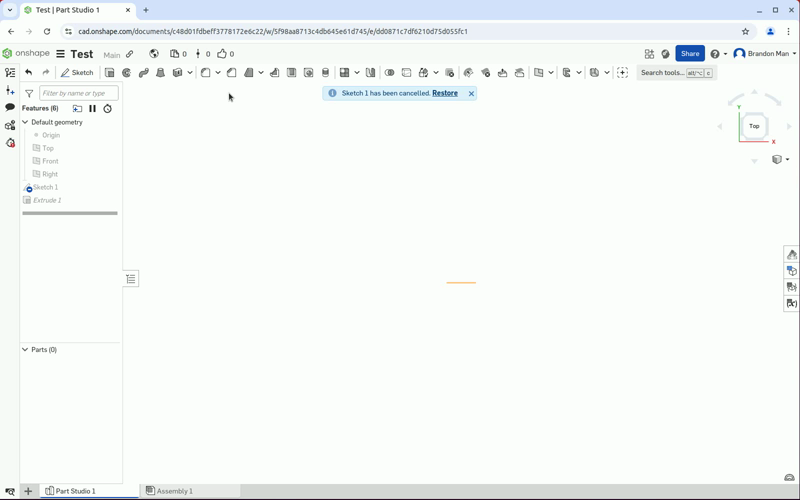
mouse_move(541, 75)
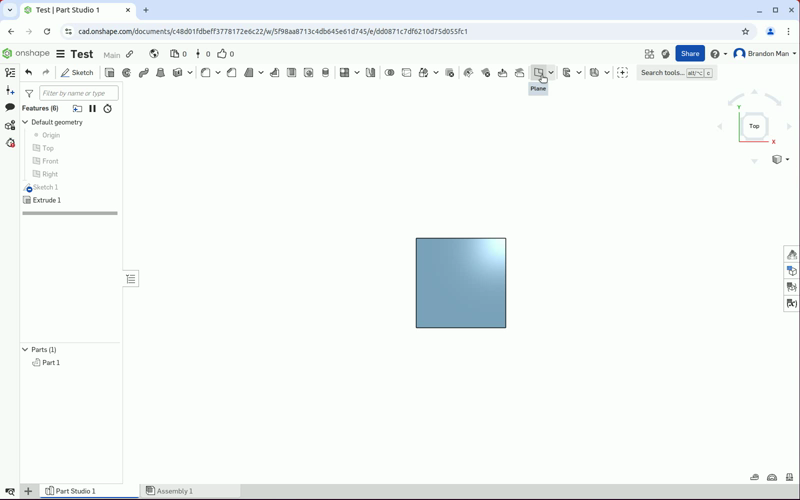
click(541, 75)
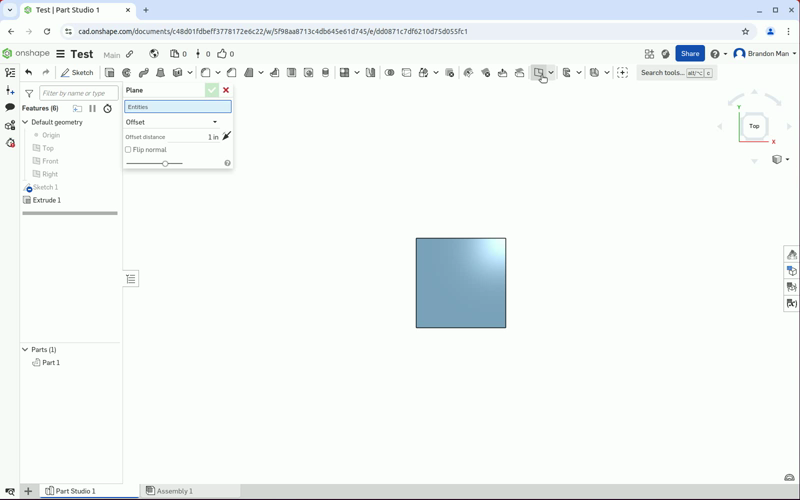
mouse_move(73, 150)
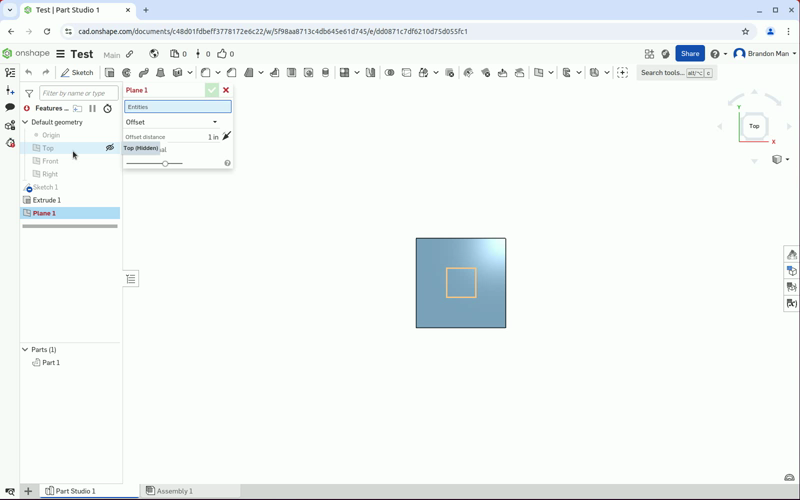
click(73, 150)
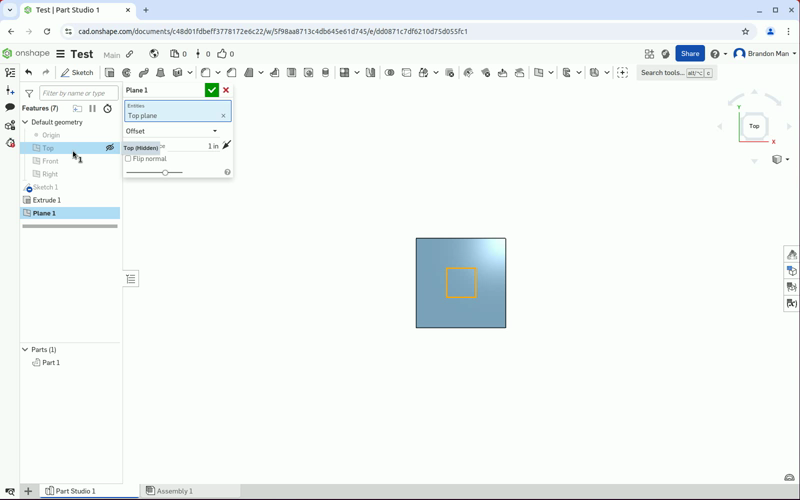
key(tab, 2)
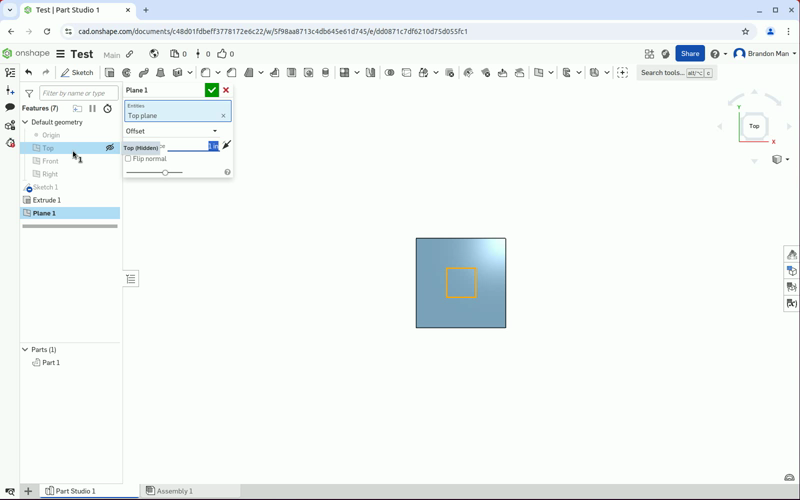
text(1.448)
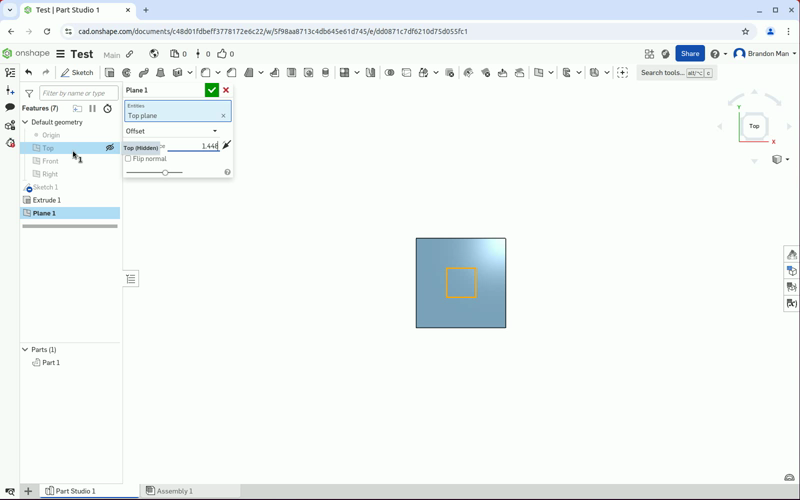
key(enter, 2)
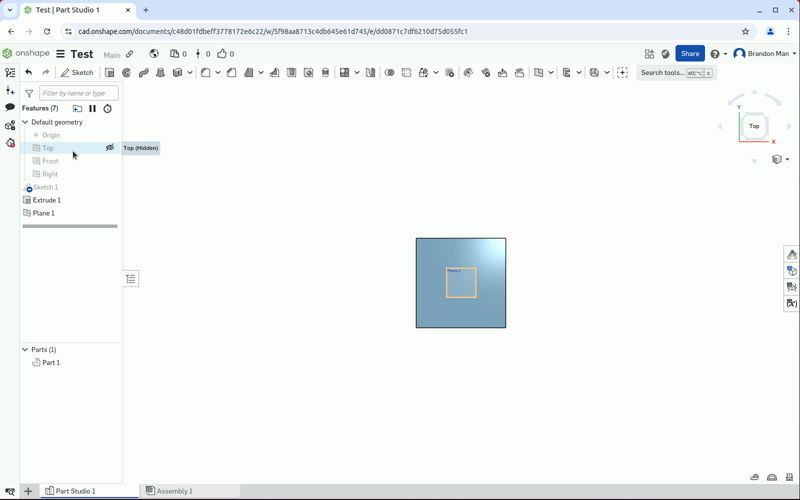
key(shift+s)
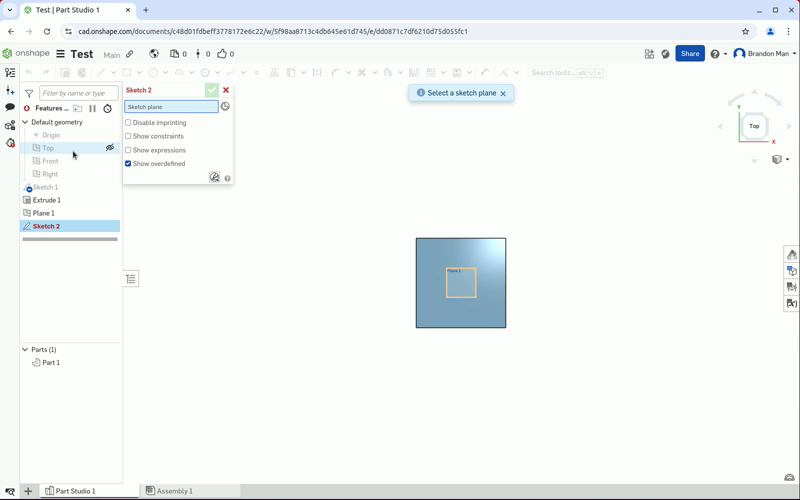
mouse_move(73, 215)
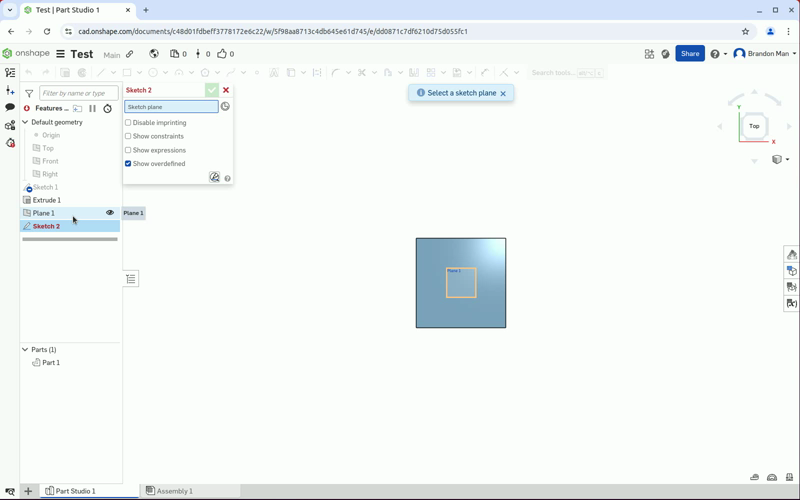
click(73, 215)
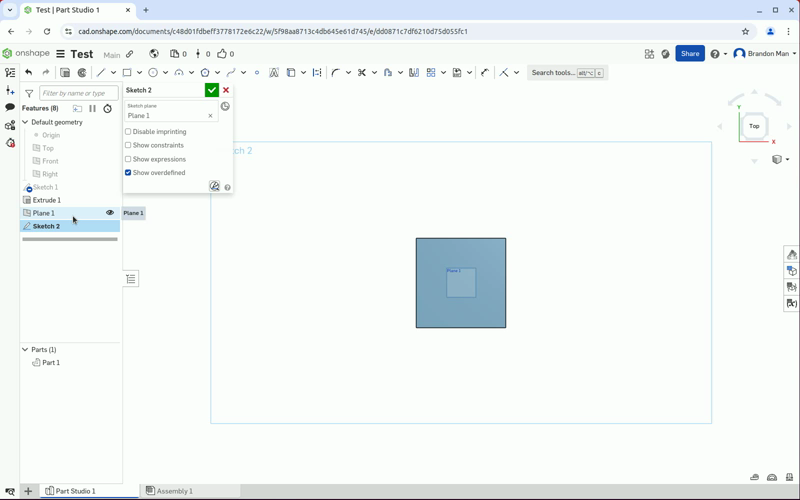
mouse_move(73, 352)
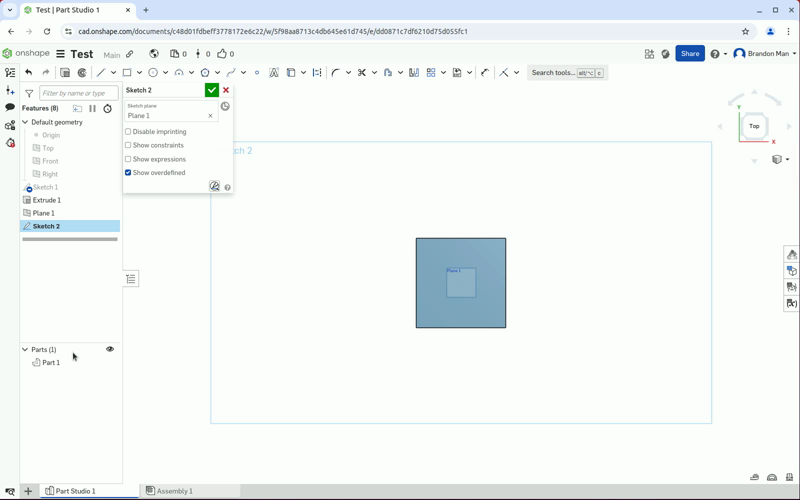
key(y)
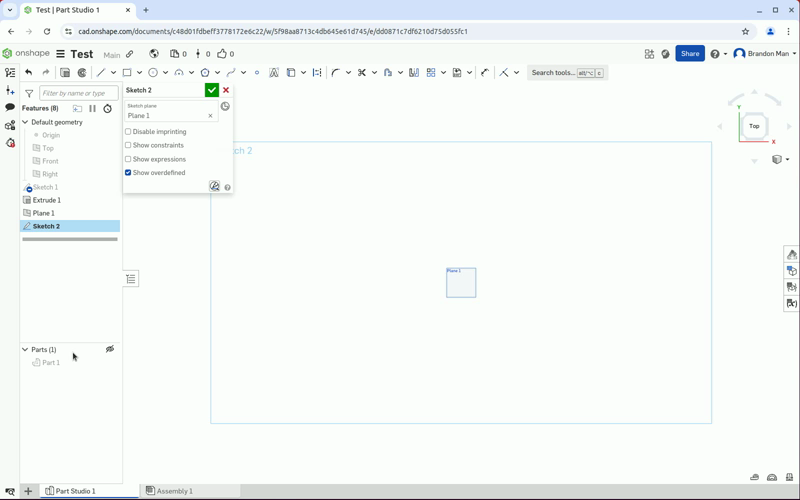
key(l)
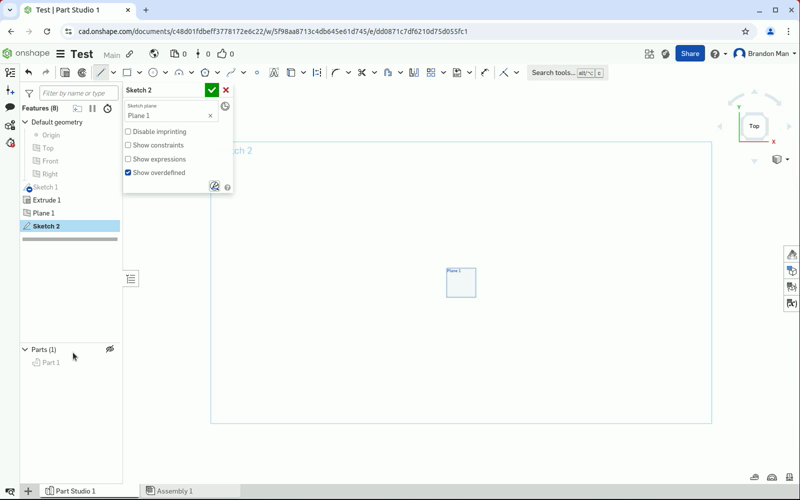
key_down(shift)
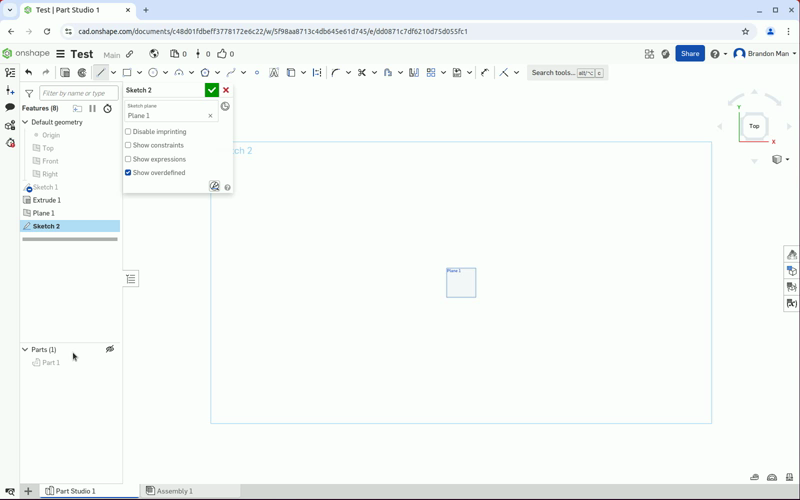
mouse_move(416, 327)
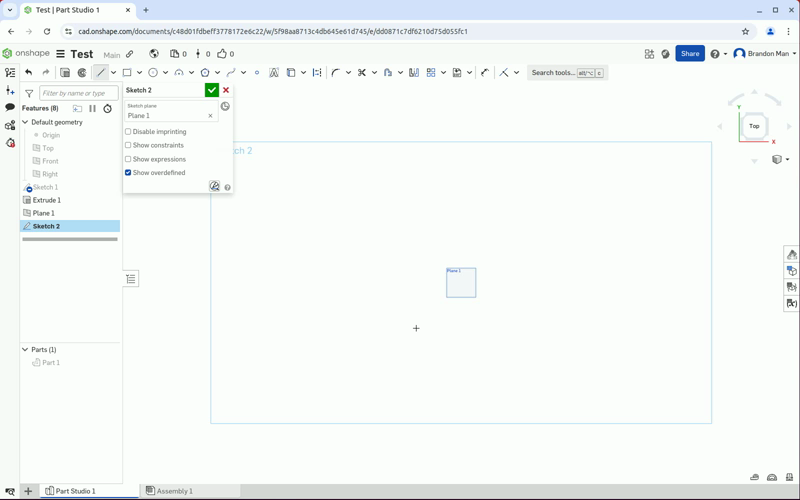
click(416, 327)
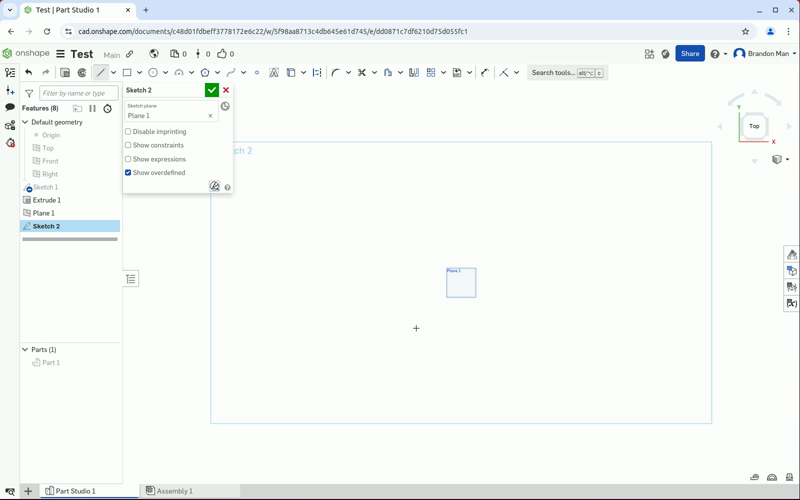
key_up(shift)
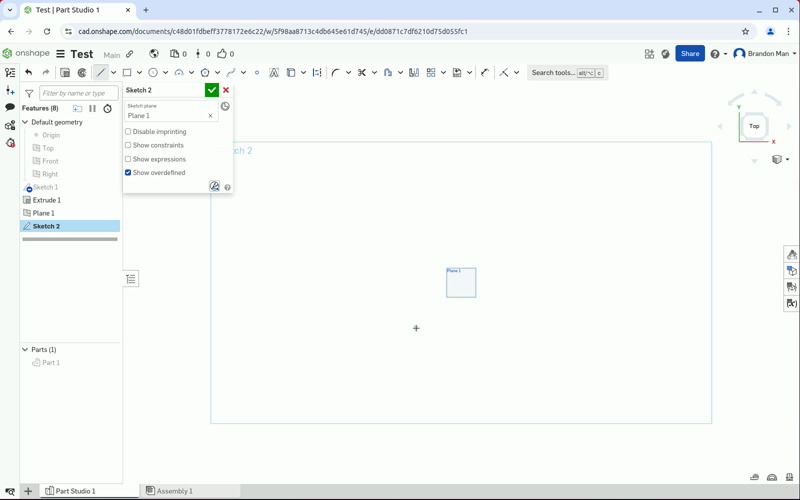
key_down(shift)
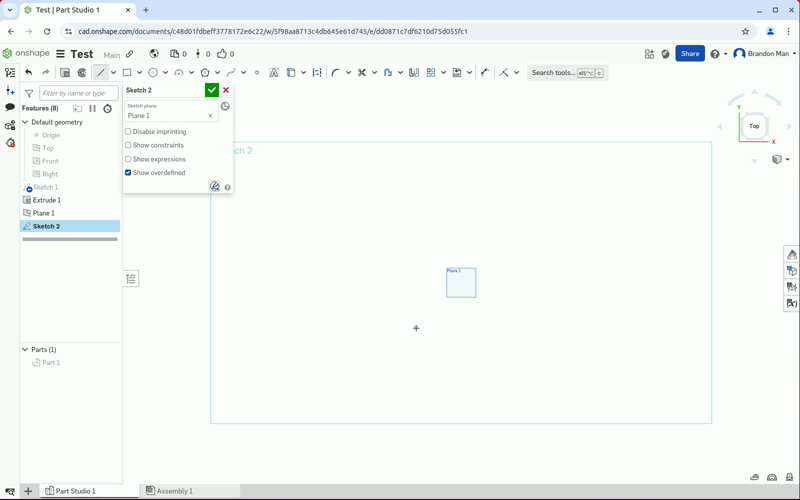
mouse_move(446, 327)
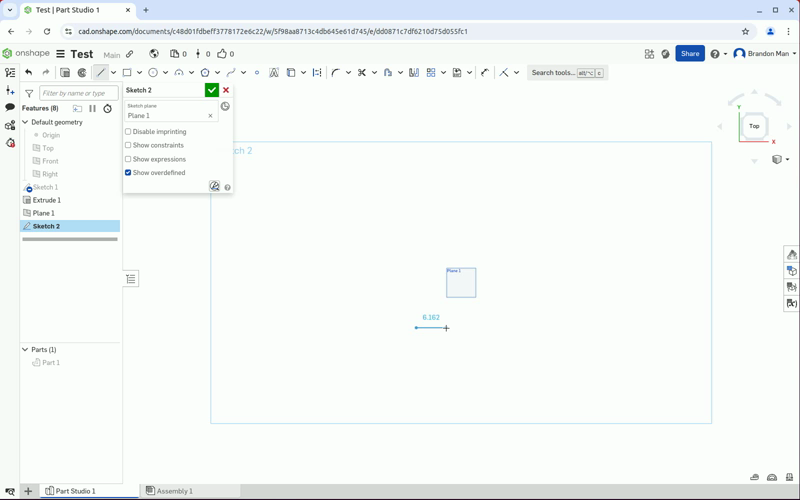
mouse_move(423, 327)
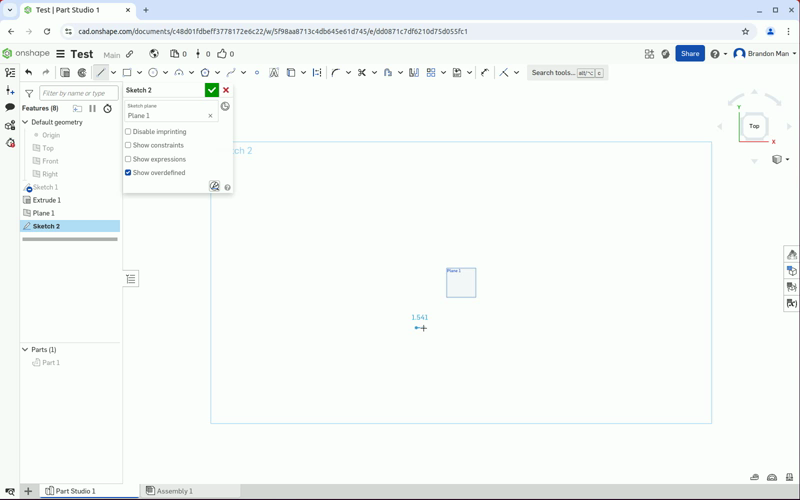
click(423, 327)
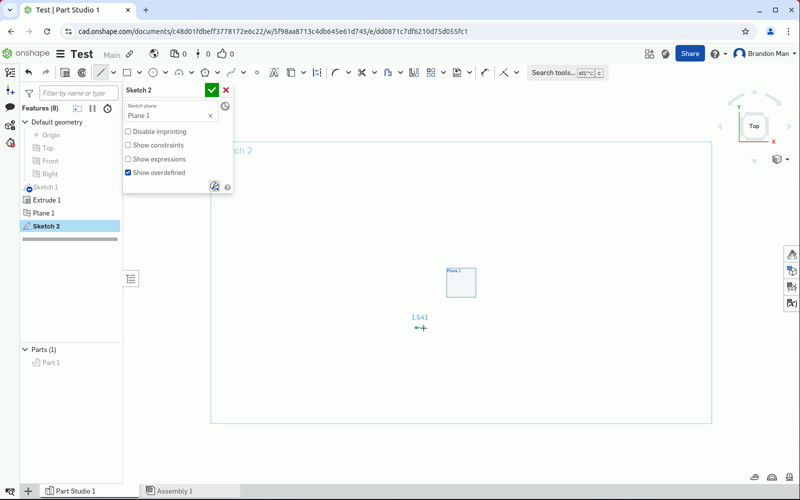
key_up(shift)
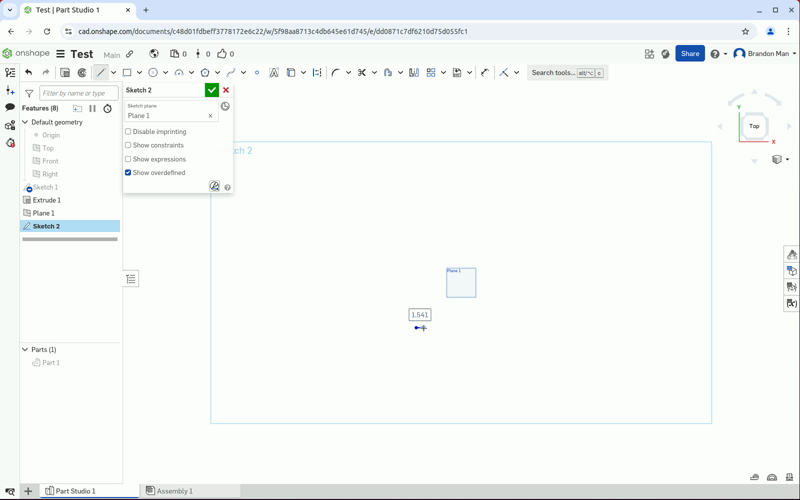
key_down(shift)
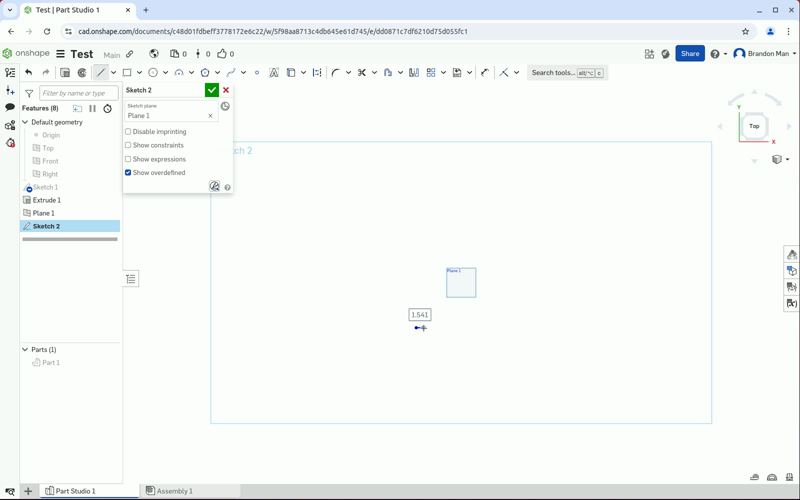
mouse_move(423, 238)
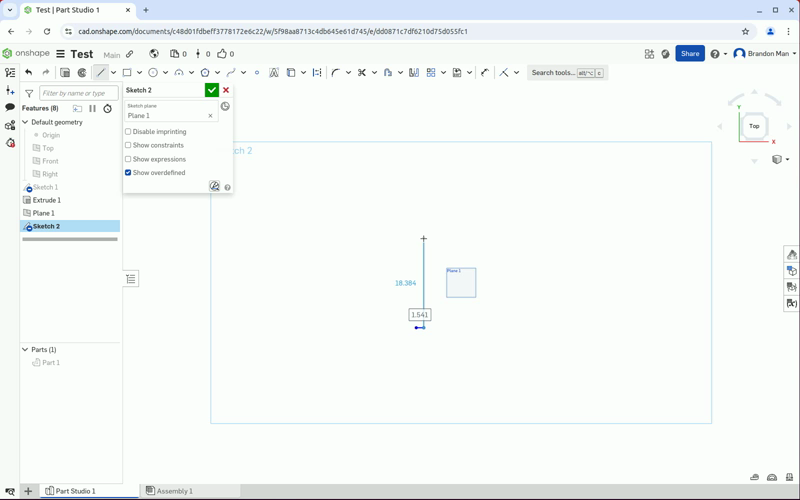
click(423, 238)
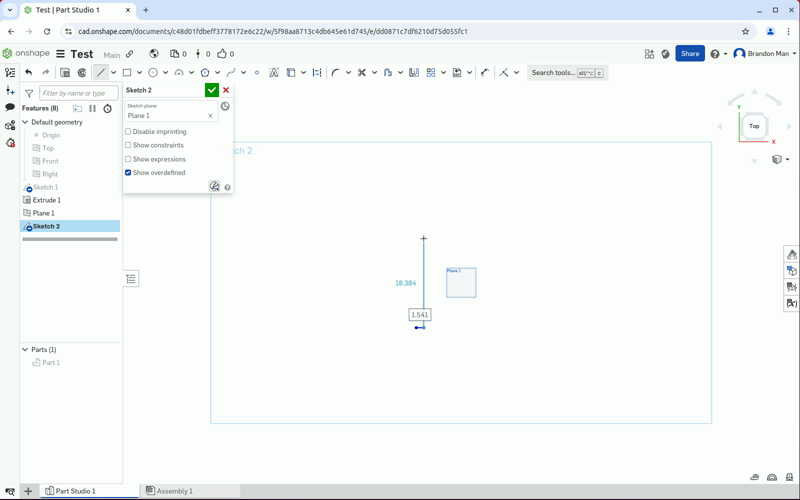
key_up(shift)
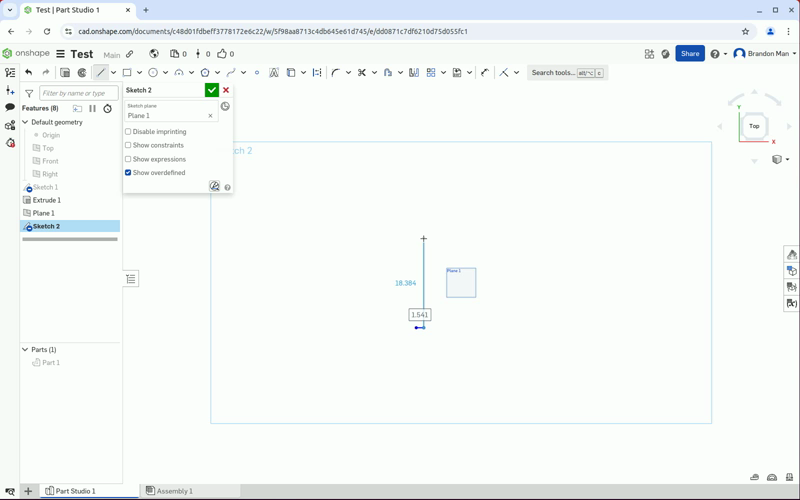
key_down(shift)
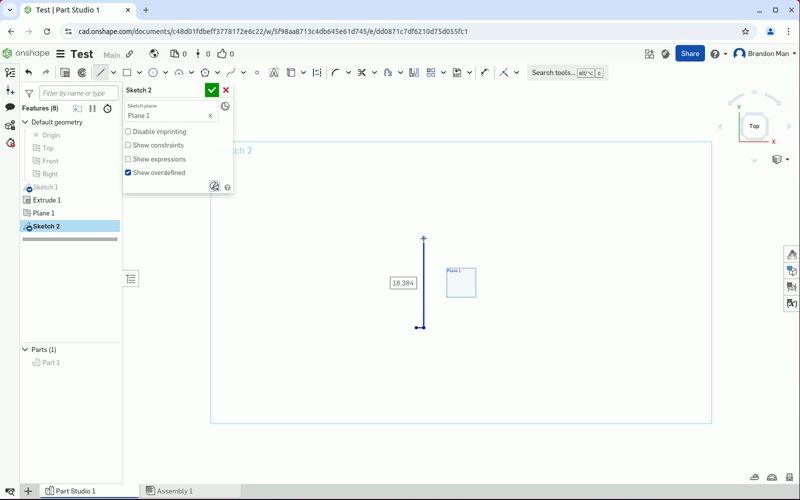
mouse_move(453, 238)
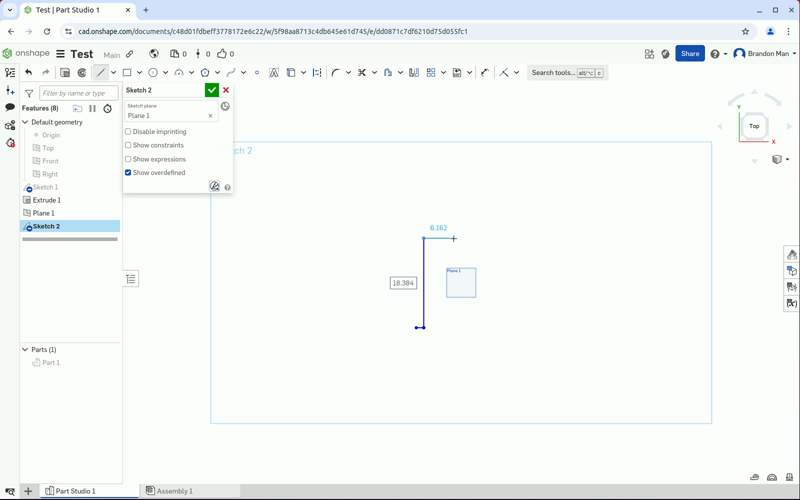
mouse_move(416, 238)
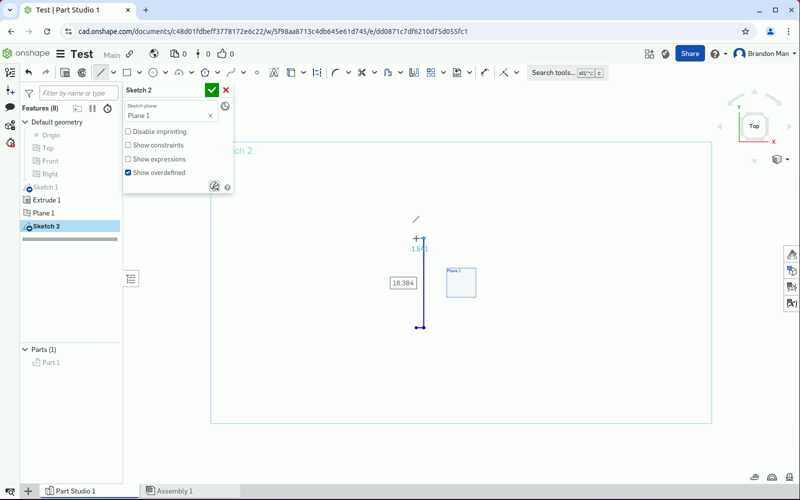
click(416, 238)
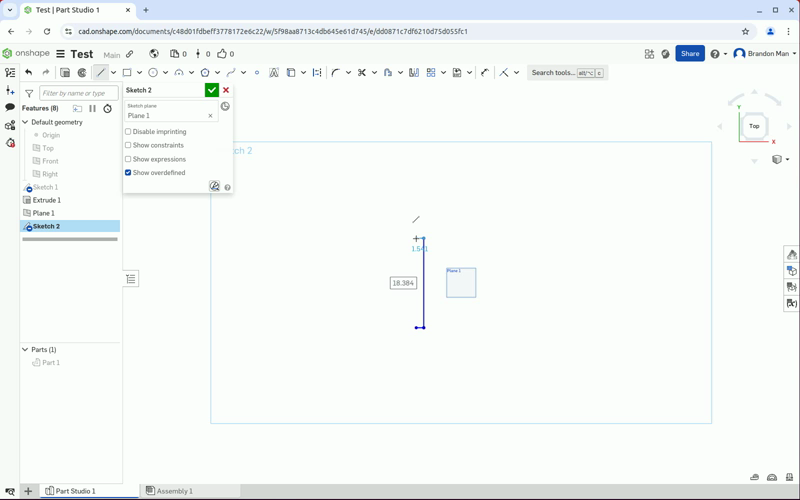
key_up(shift)
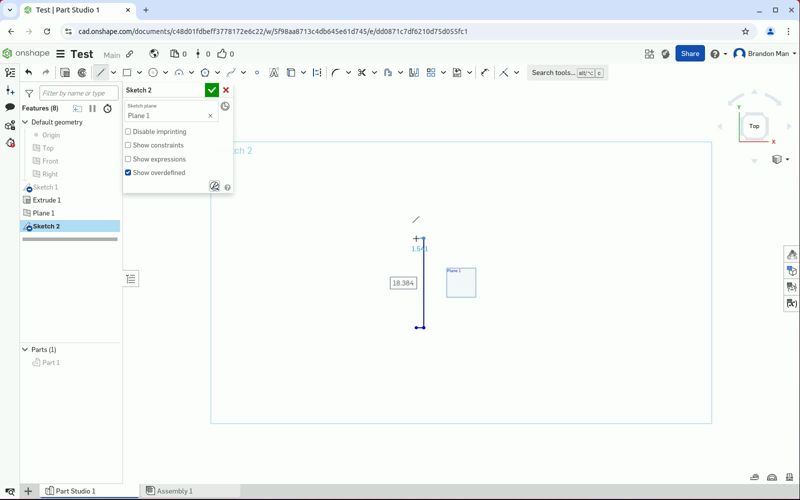
key_down(shift)
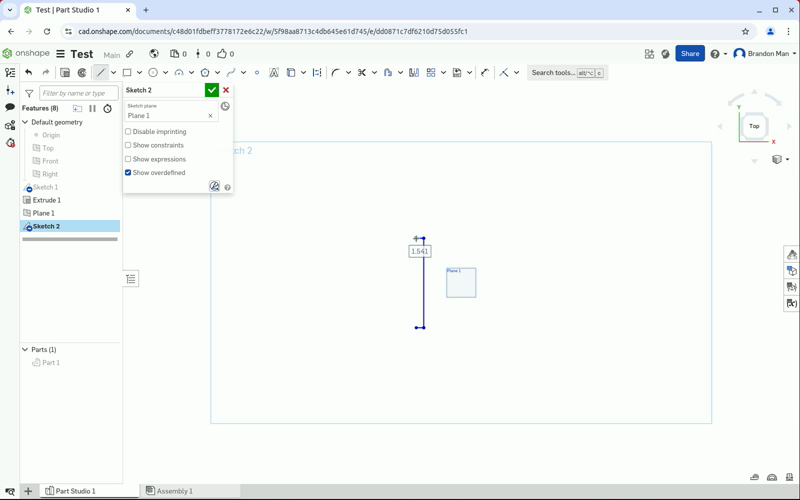
mouse_move(416, 327)
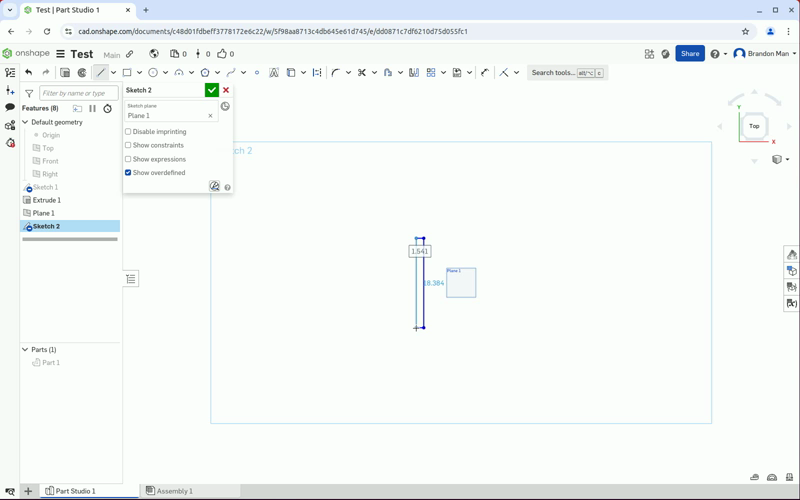
key_up(shift)
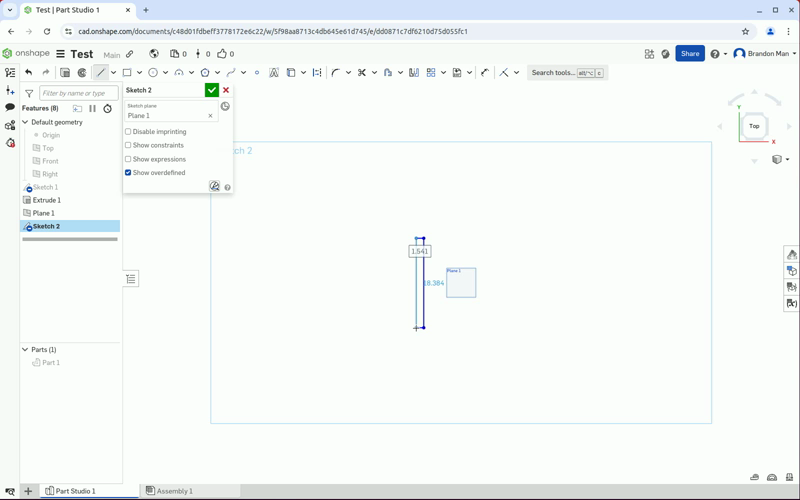
click(416, 327)
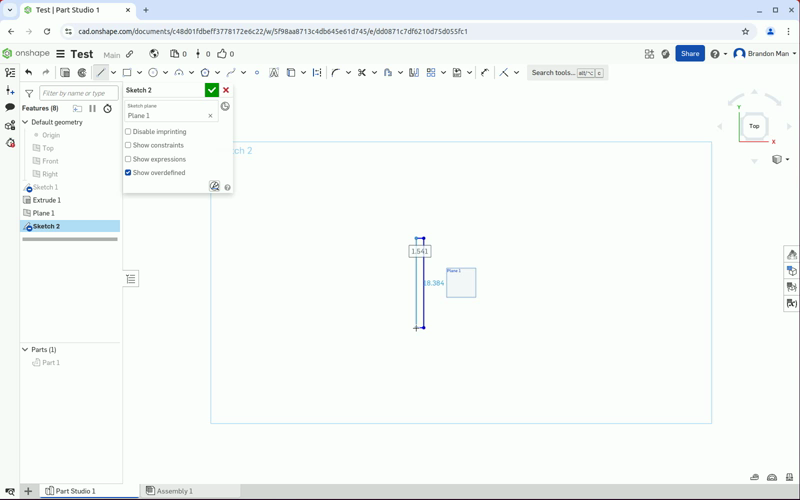
key(esc)
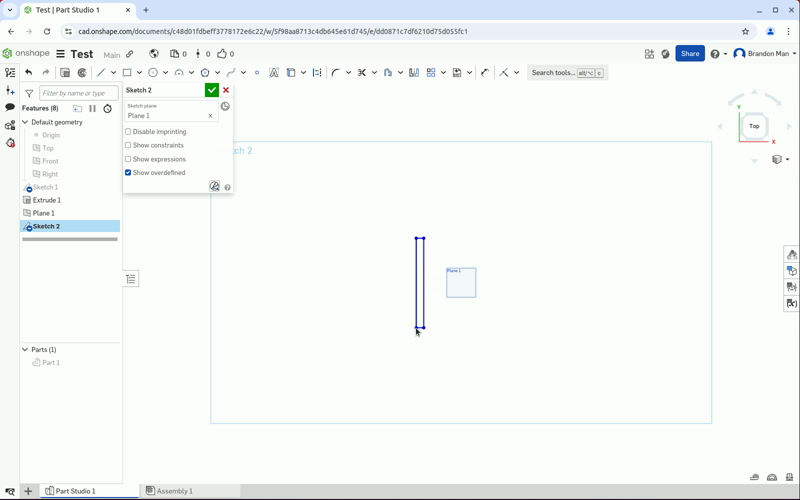
mouse_move(419, 279)
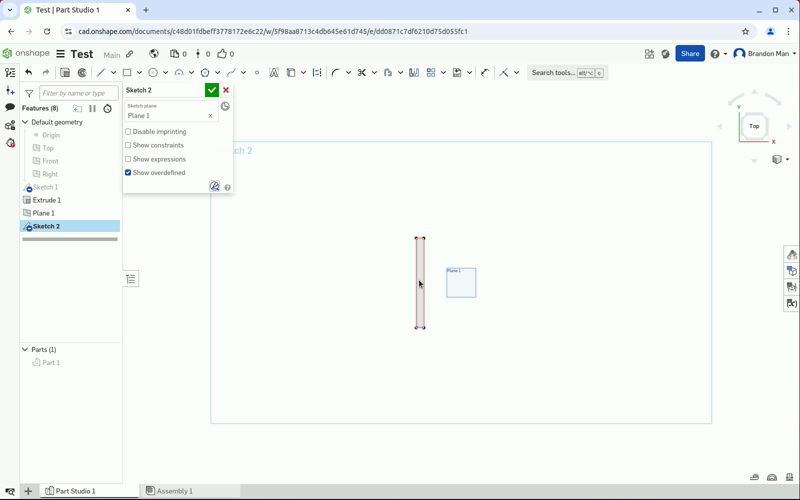
scroll(6)
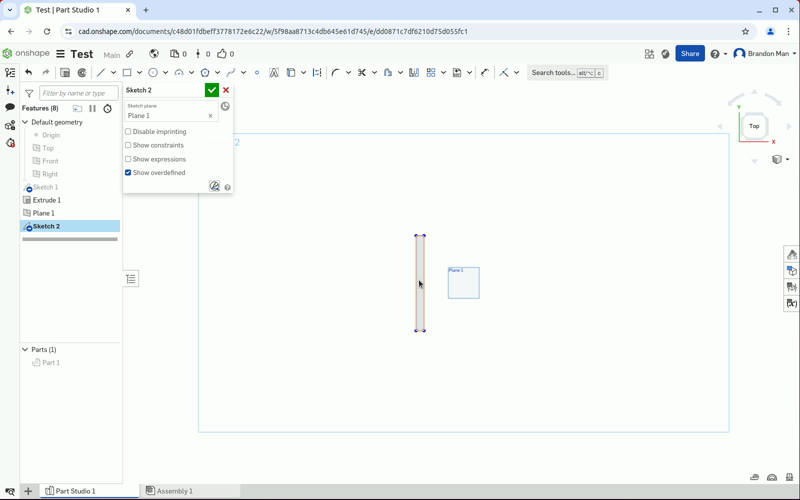
scroll(6)
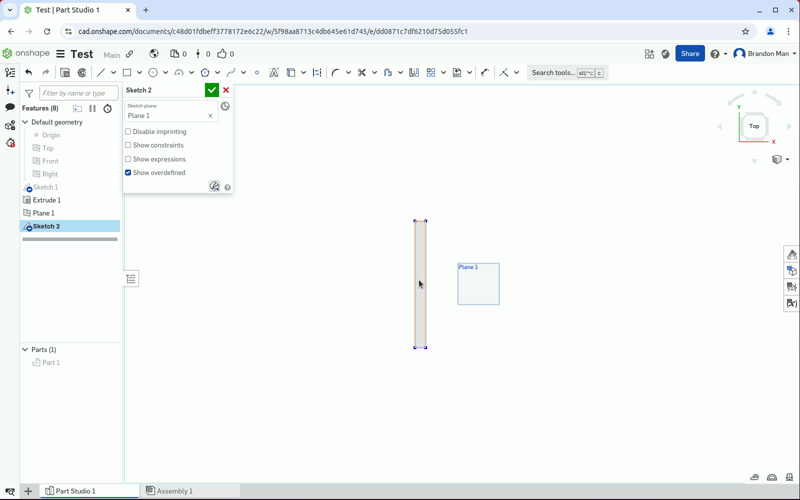
scroll(6)
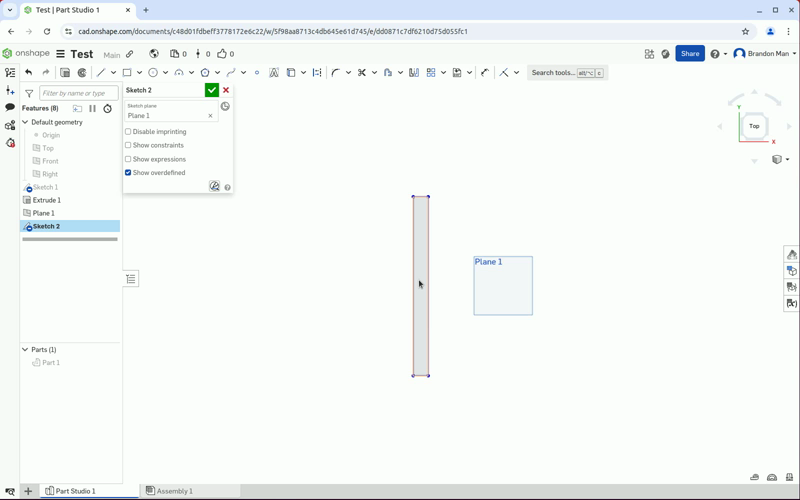
scroll(6)
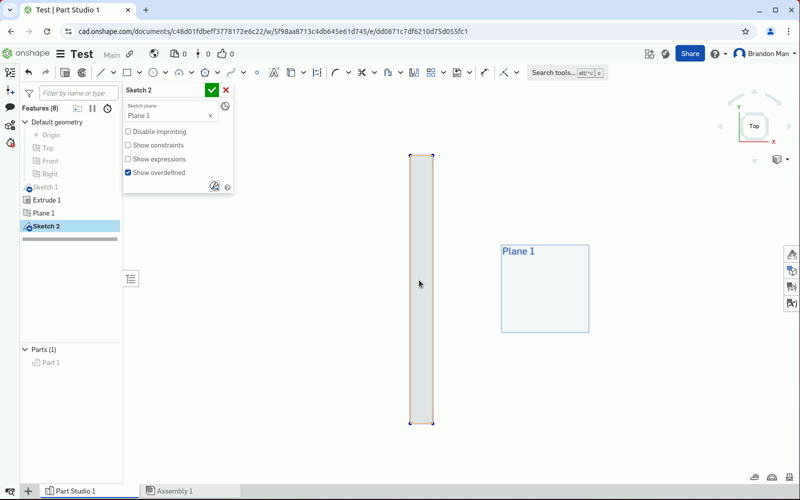
scroll(6)
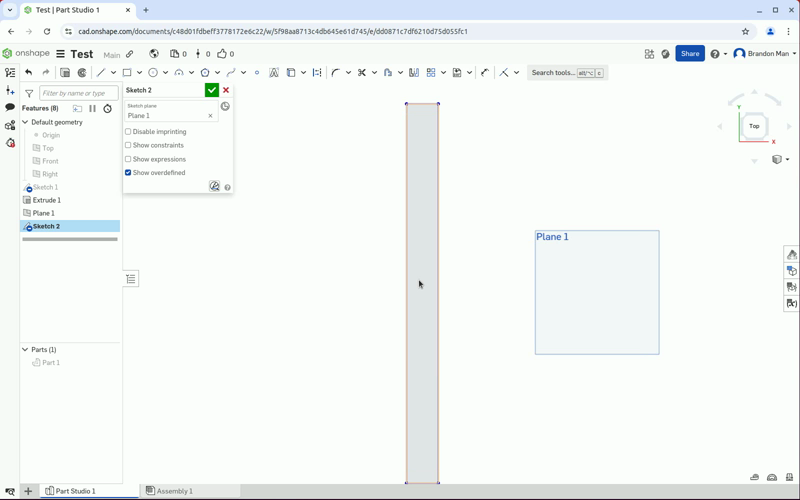
scroll(6)
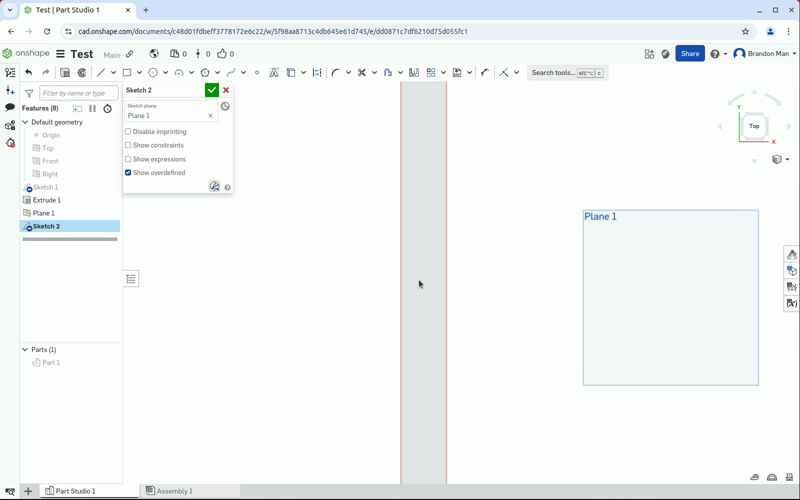
scroll(6)
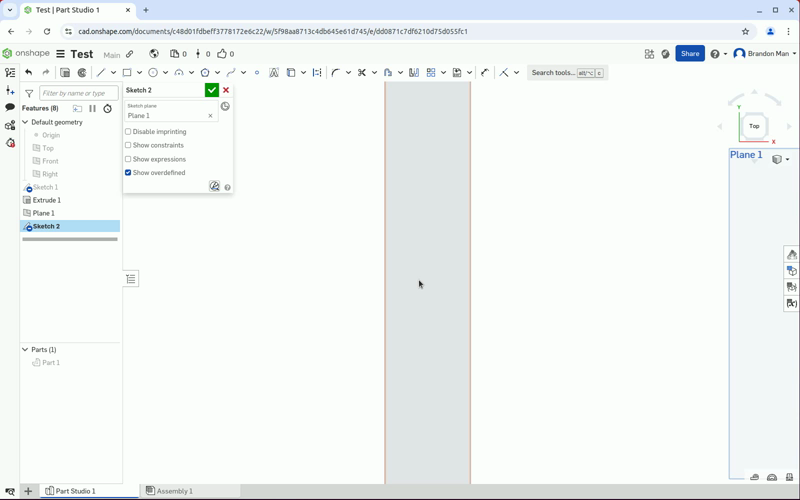
click(419, 279)
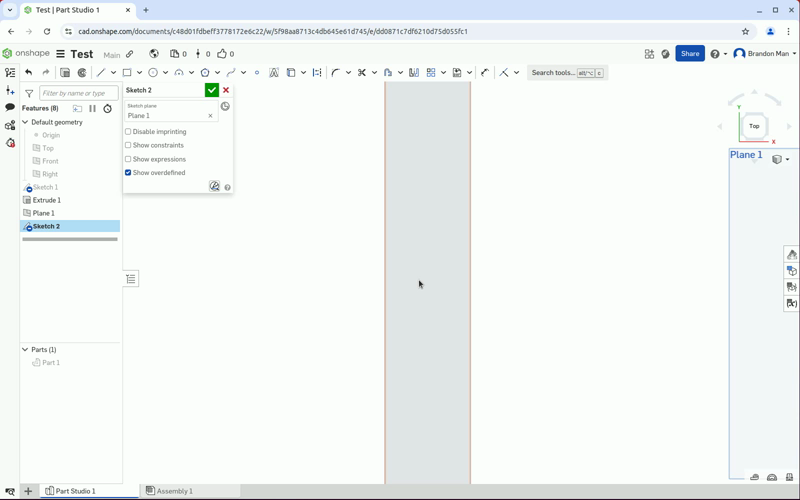
scroll(-6)
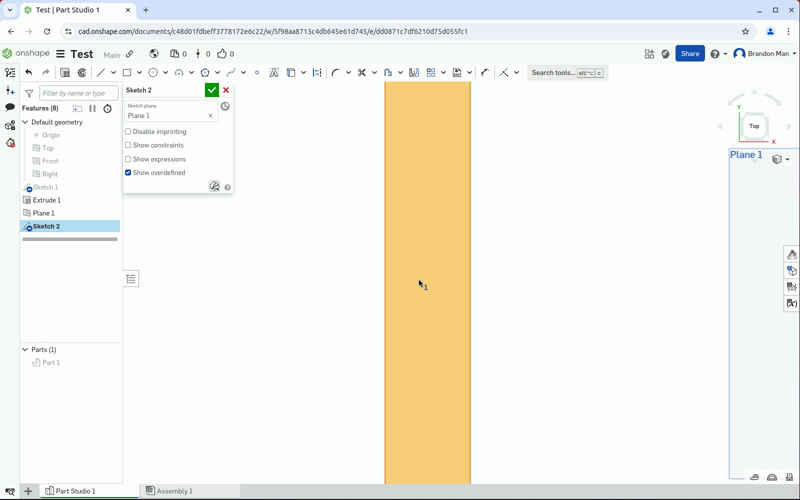
scroll(-6)
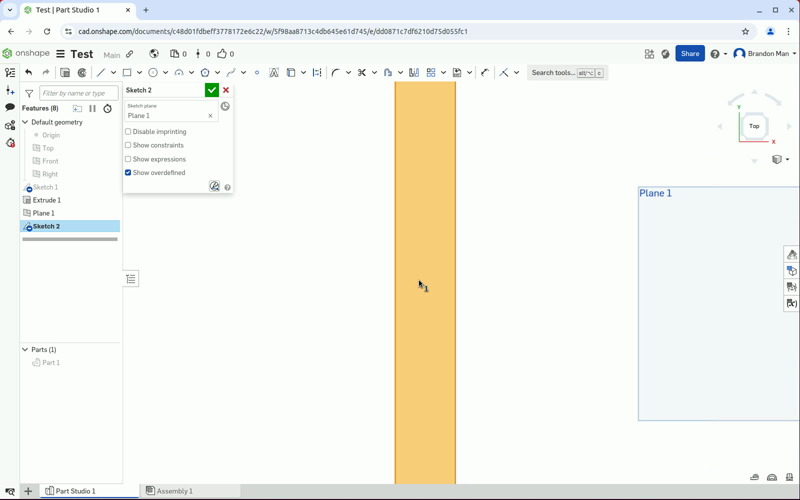
scroll(-6)
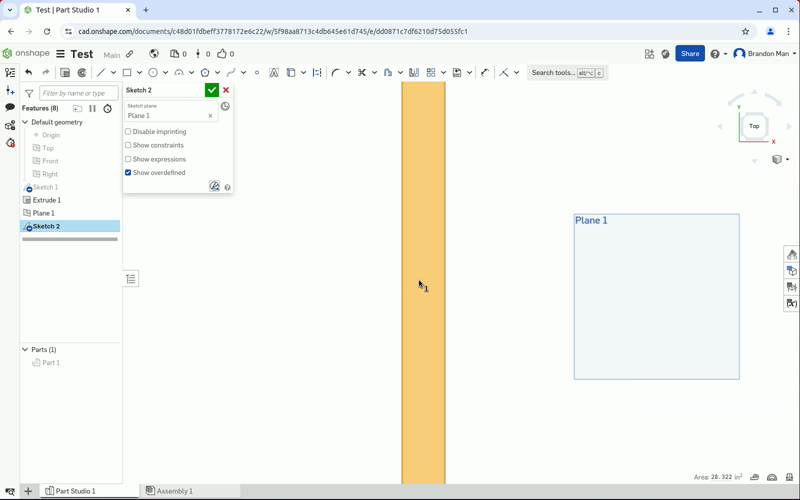
scroll(-6)
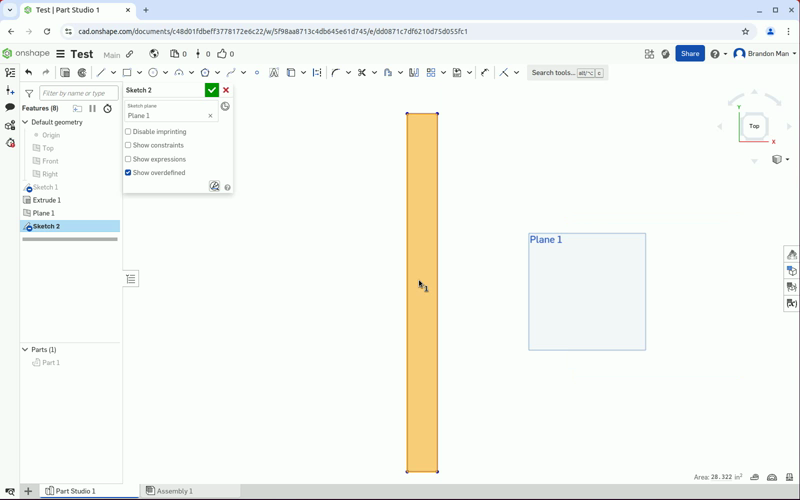
scroll(-6)
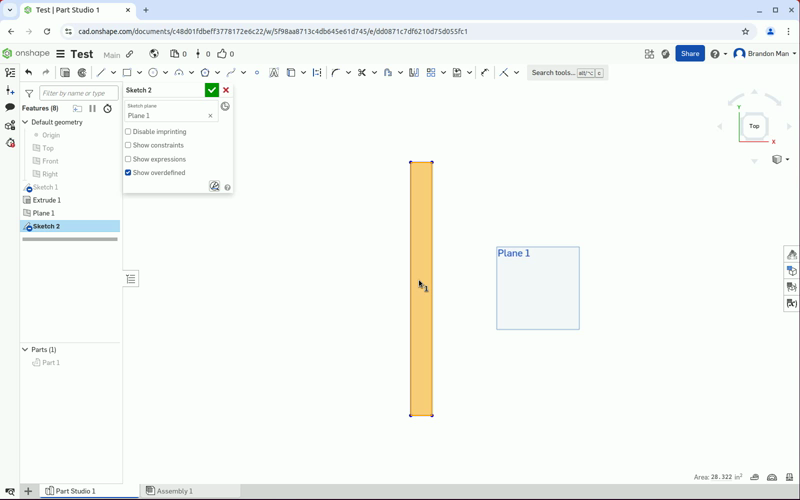
scroll(-6)
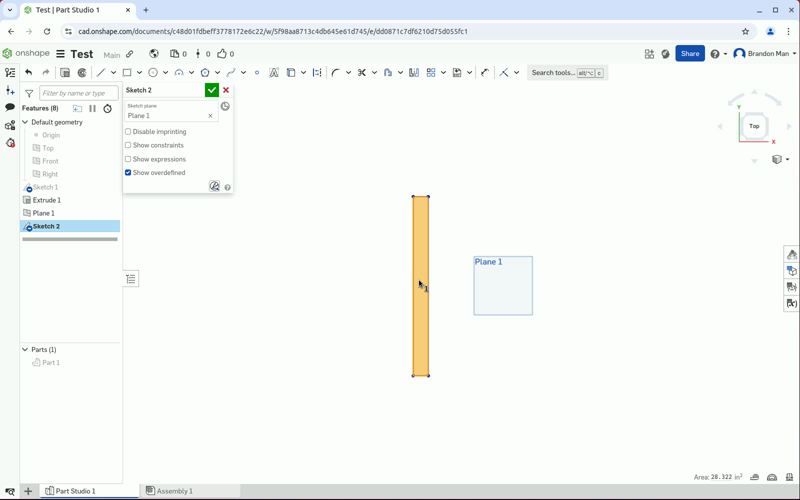
scroll(-6)
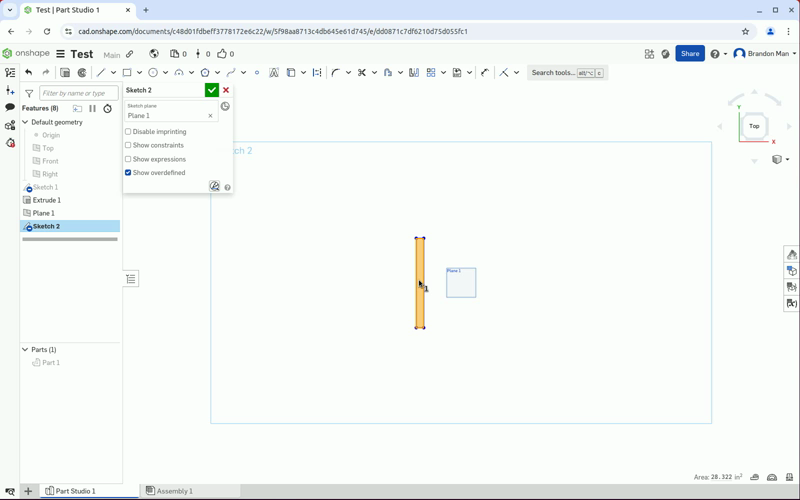
mouse_move(73, 352)
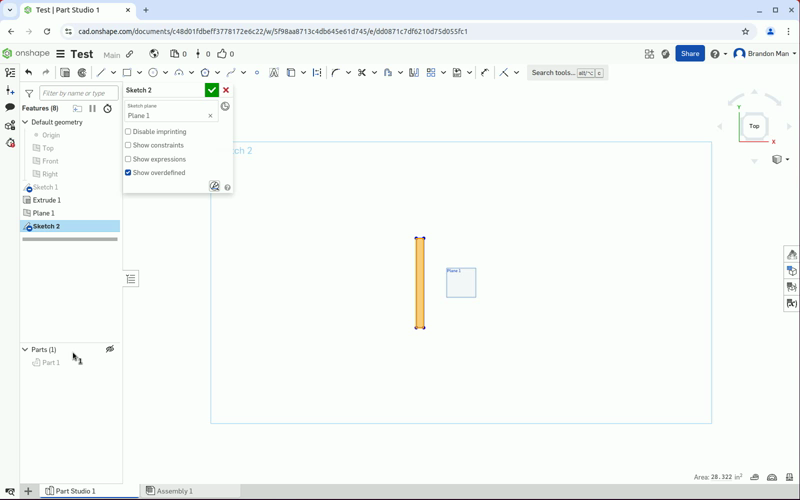
key(shift+y)
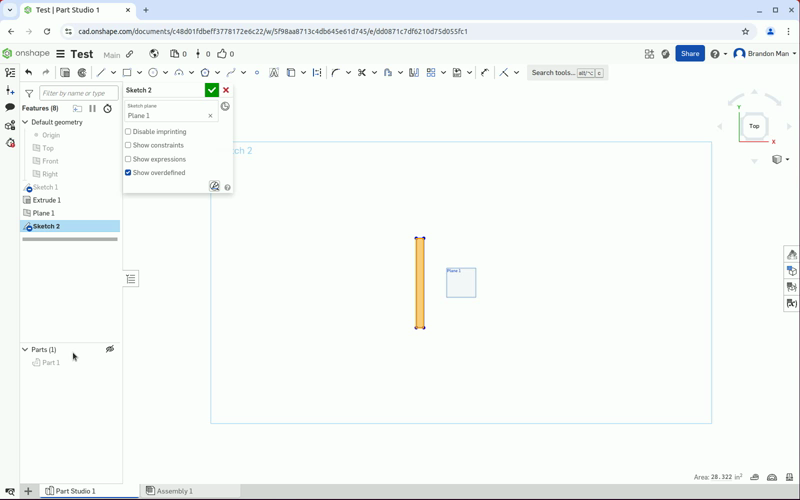
key(shift+e)
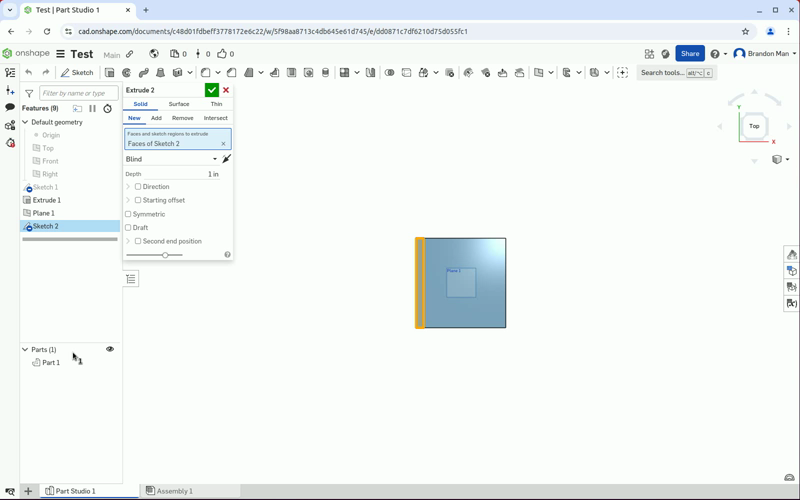
mouse_move(143, 106)
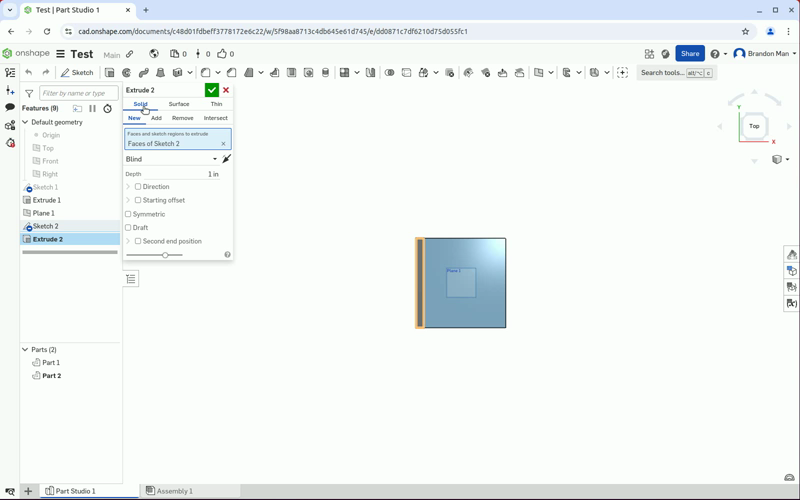
click(143, 106)
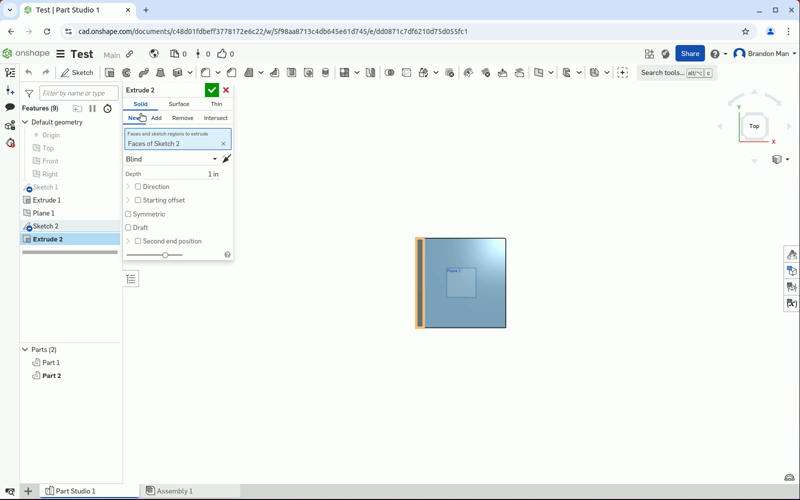
mouse_move(137, 120)
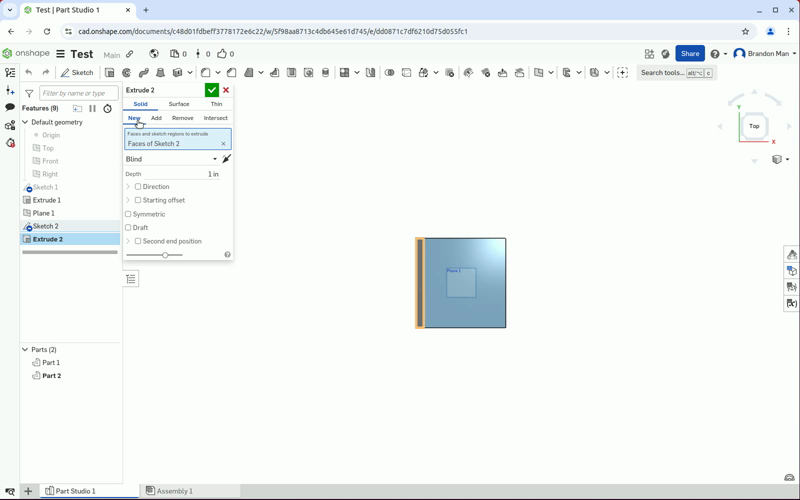
click(137, 120)
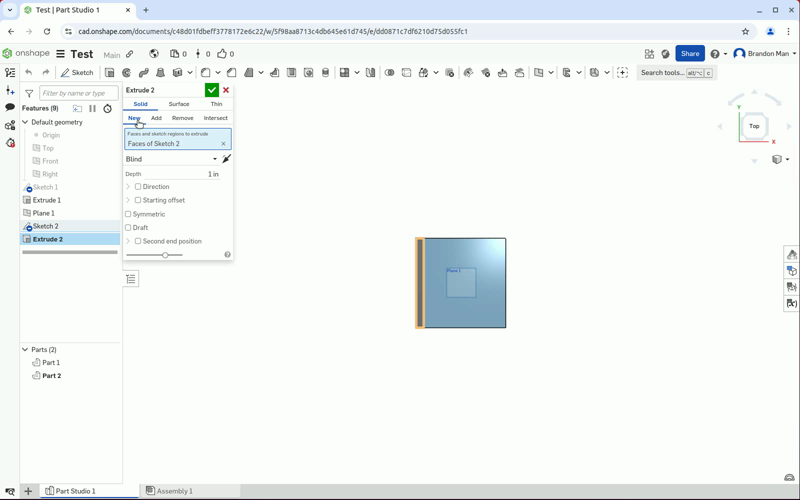
key(tab, 4)
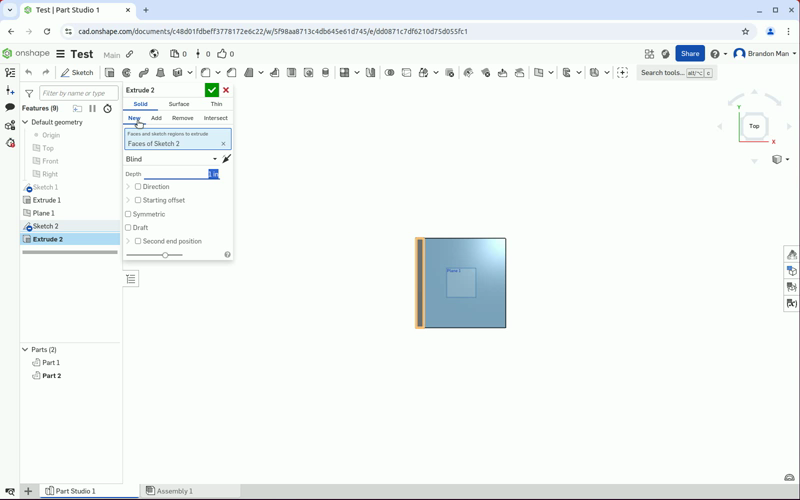
text(18.294)
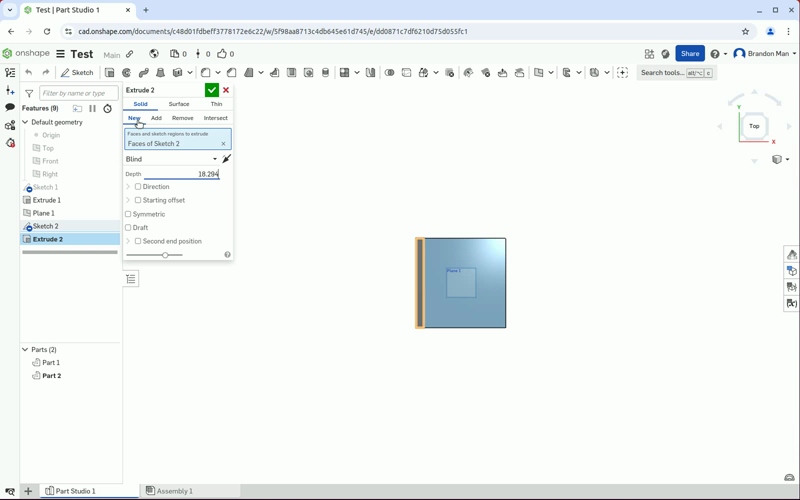
key(enter)
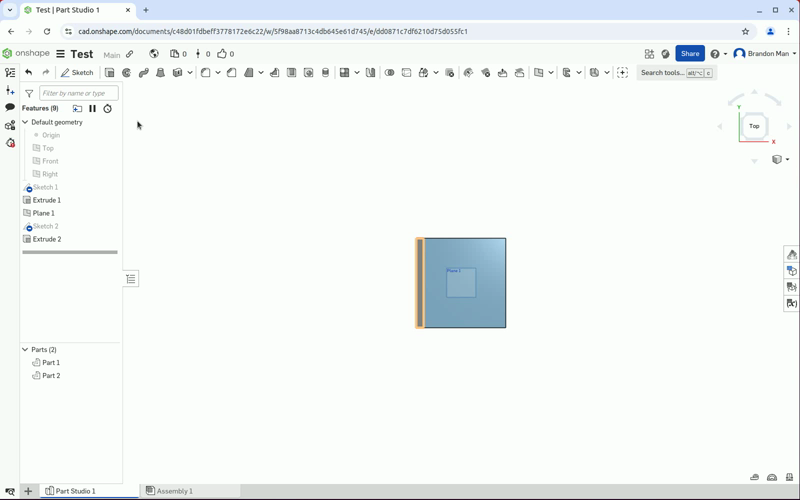
key(shift+h)
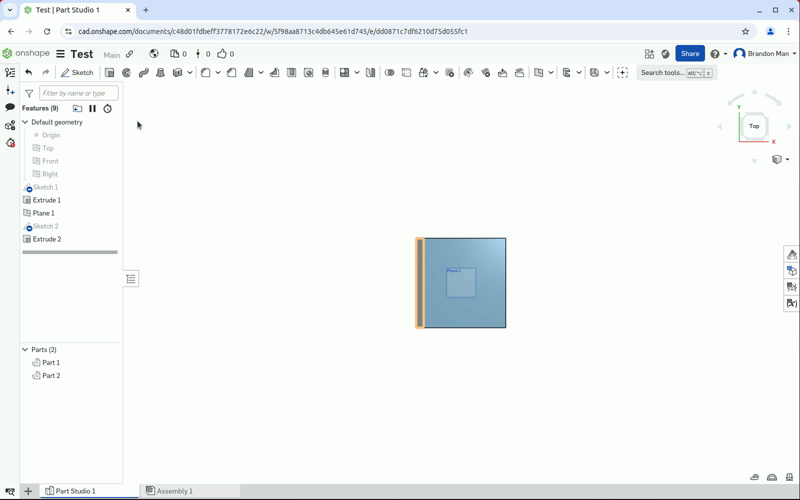
key(shift+h)
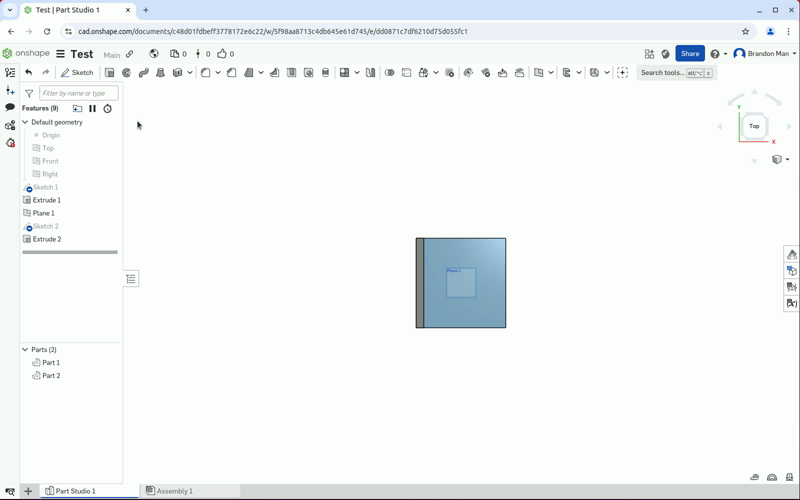
mouse_move(73, 189)
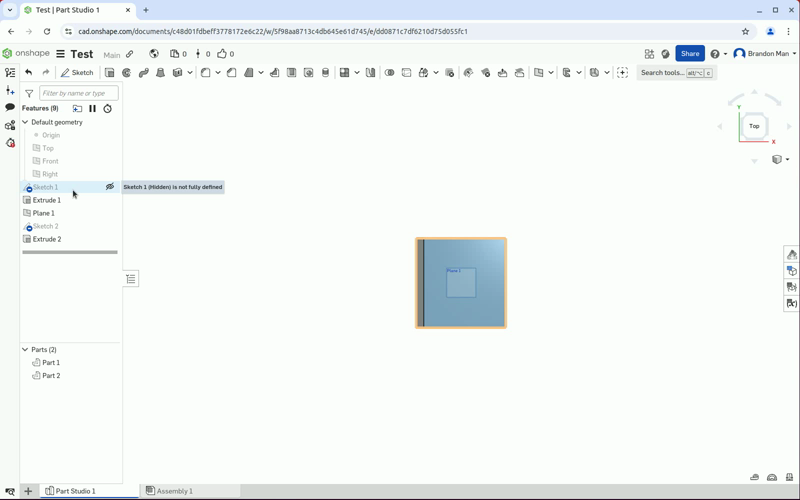
click(73, 189)
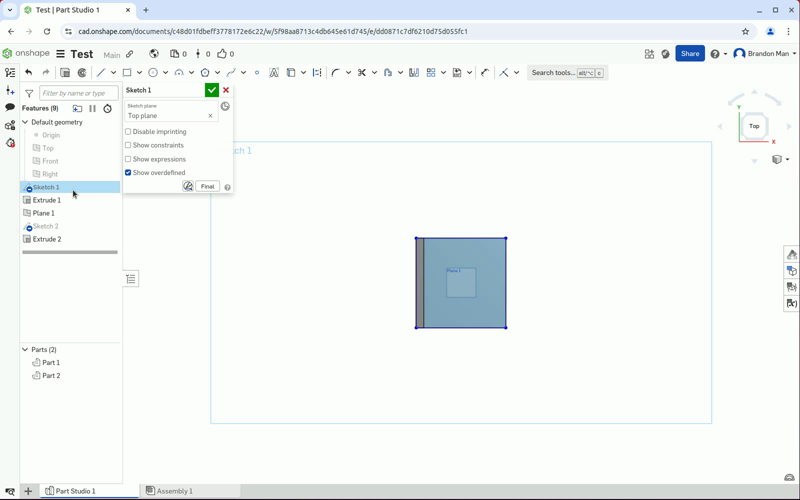
mouse_move(229, 92)
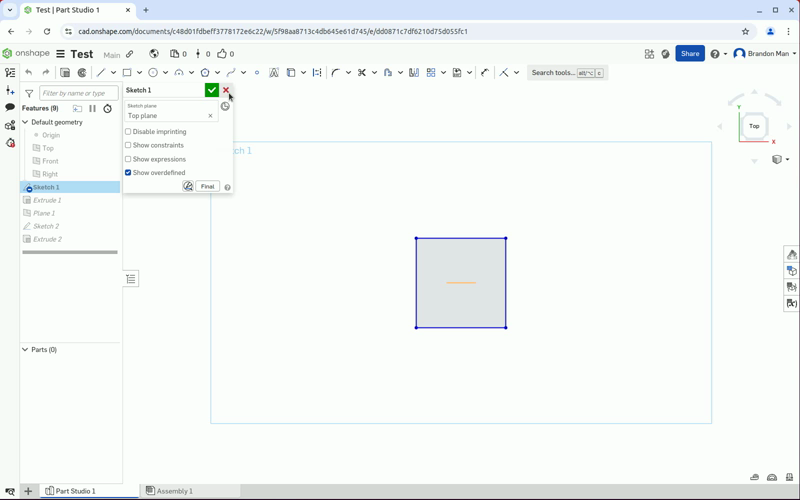
click(229, 92)
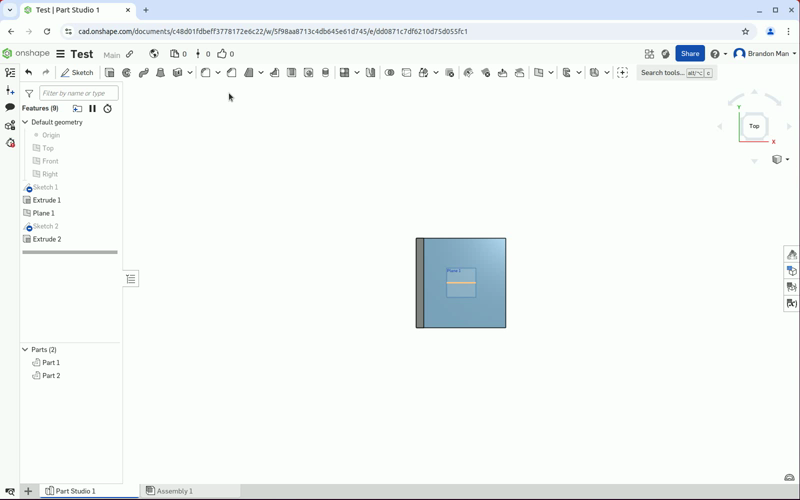
mouse_move(73, 352)
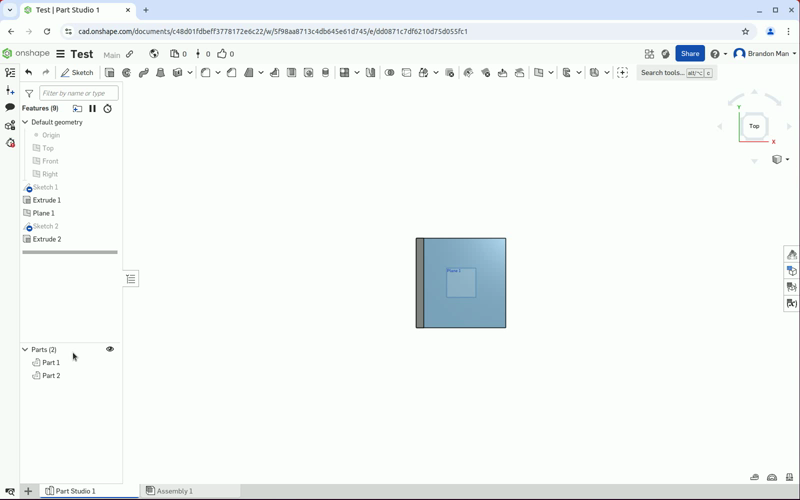
key(y)
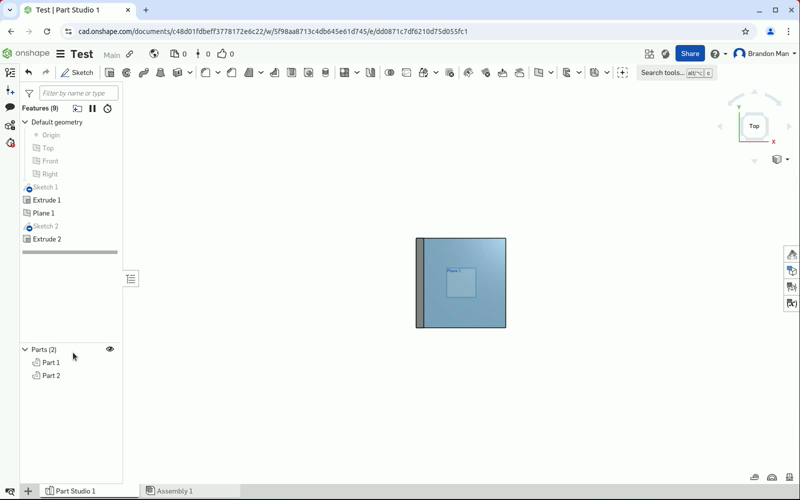
key(shift+p)
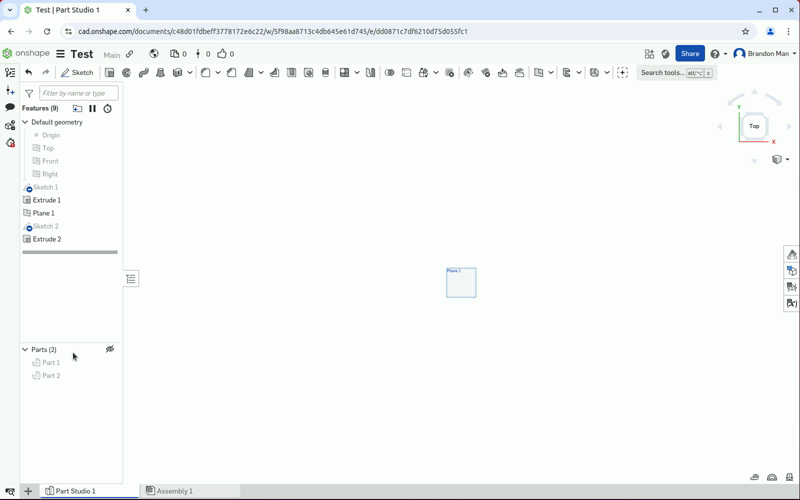
key(space)
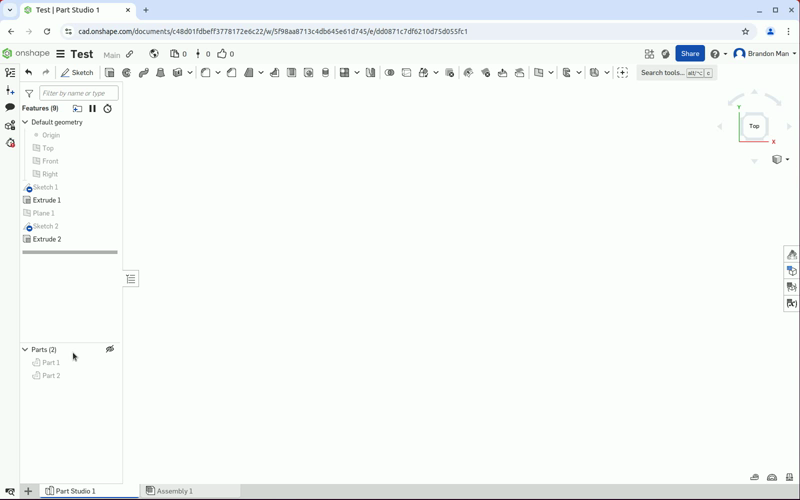
key_down(shift)
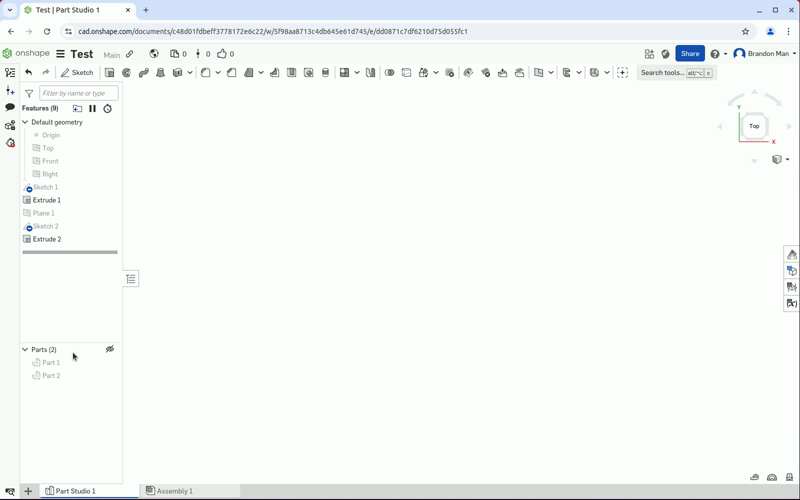
key(up)
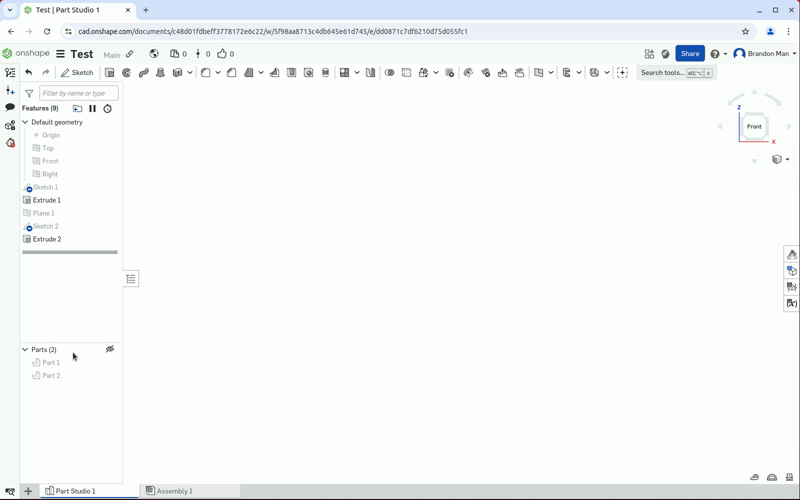
key_up(shift)
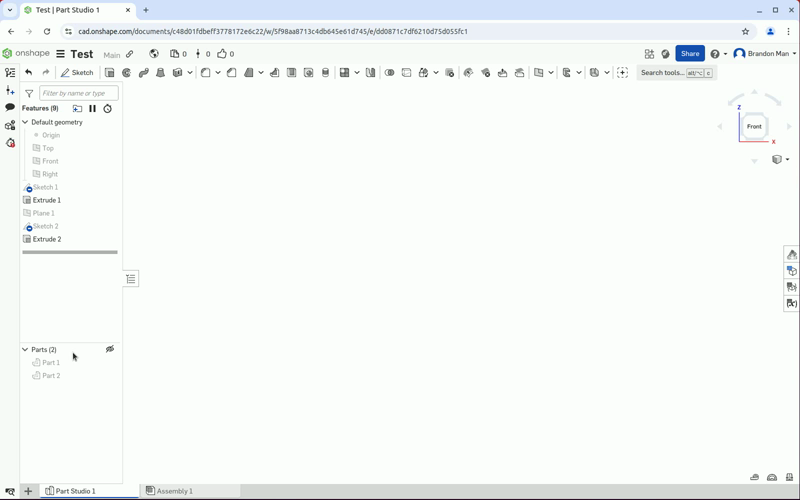
key(space)
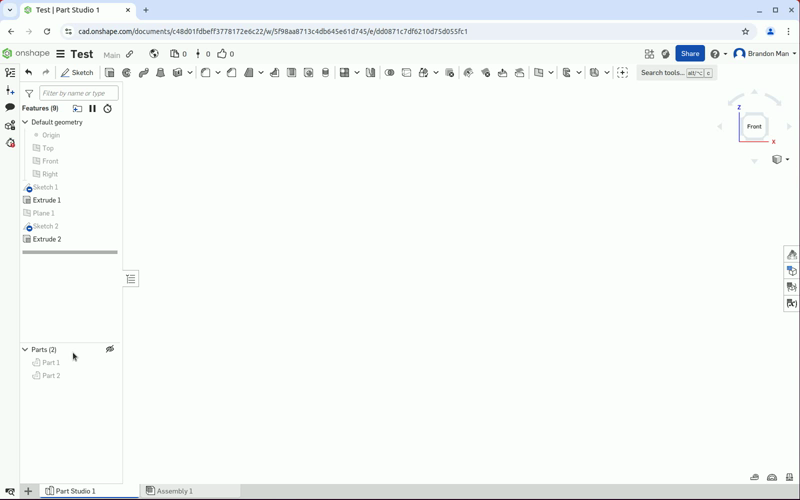
key_down(shift)
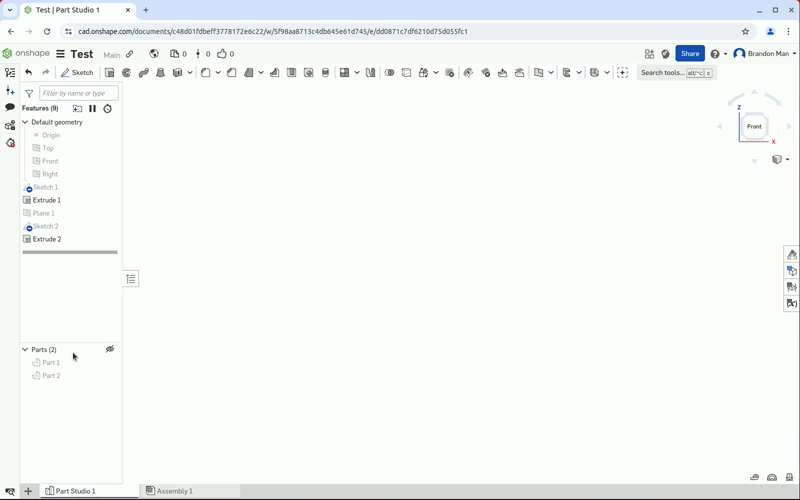
key(left)
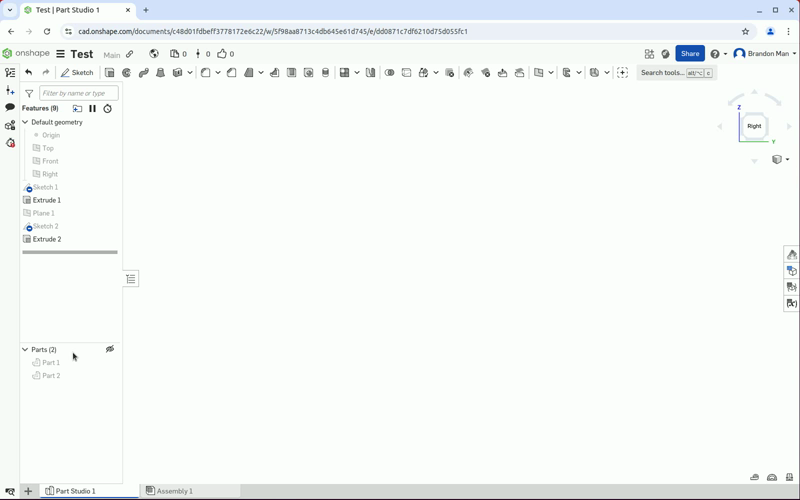
key_up(shift)
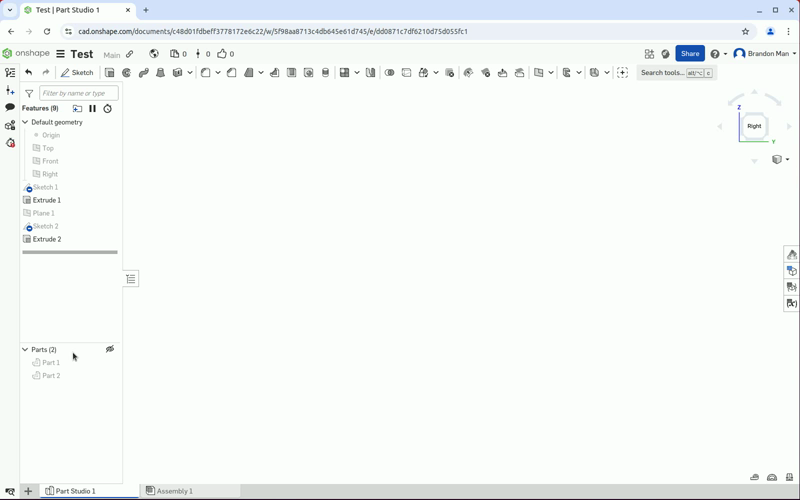
mouse_move(73, 352)
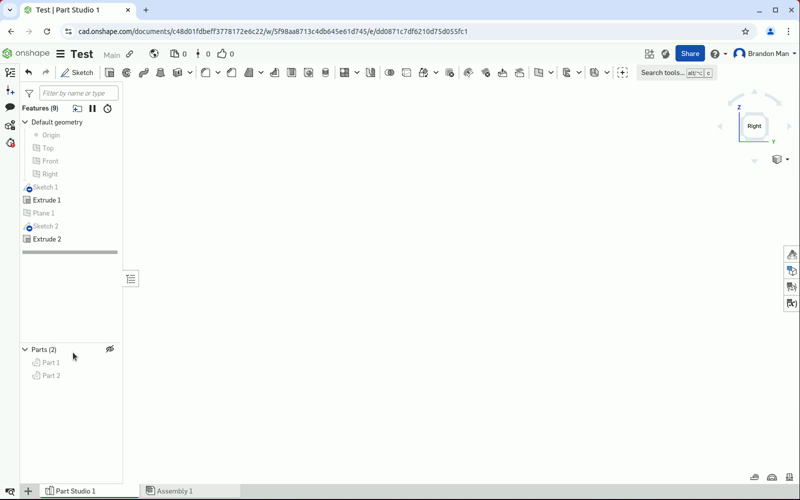
key(shift+y)
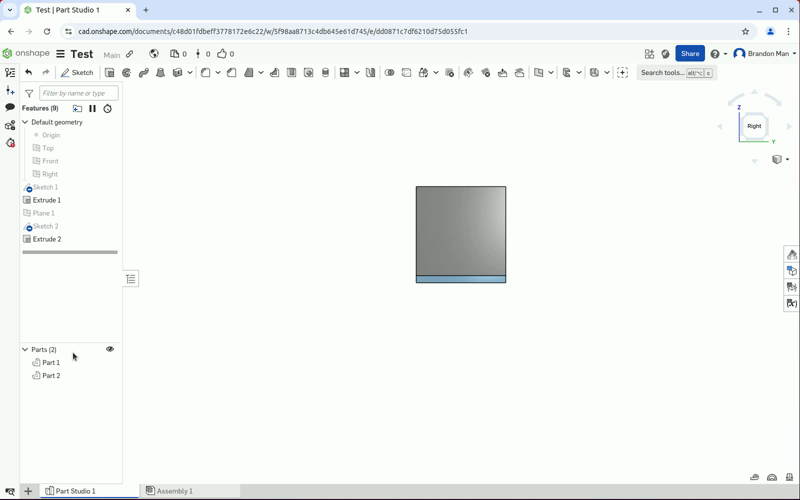
mouse_move(541, 75)
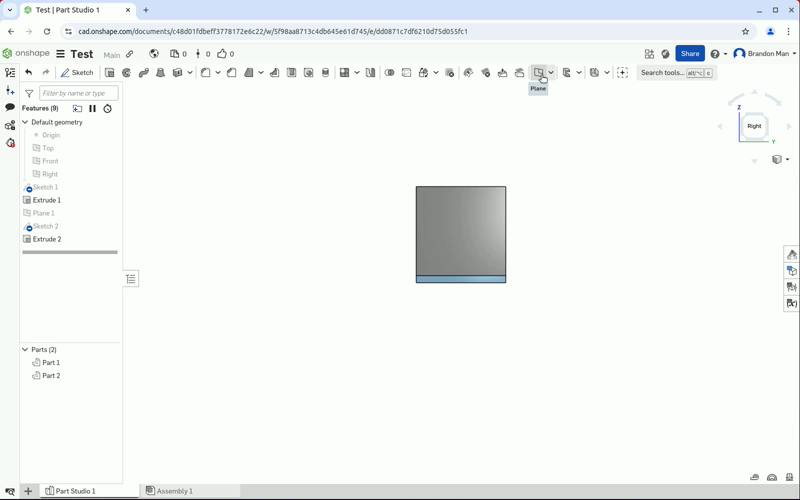
click(541, 75)
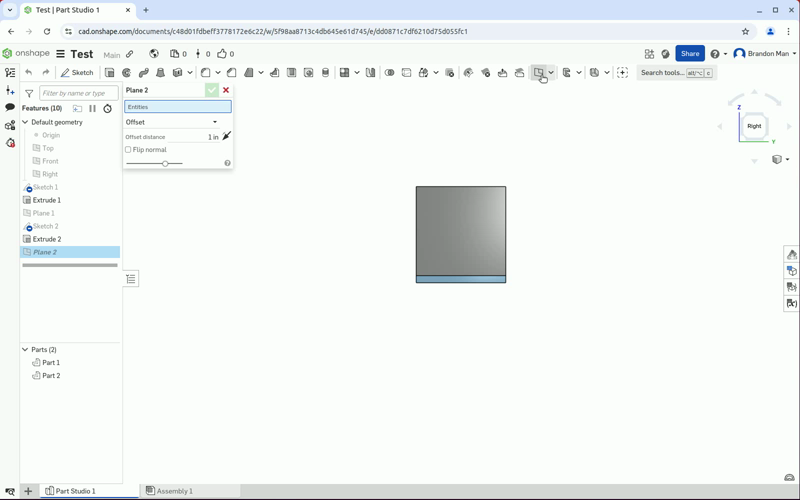
mouse_move(73, 176)
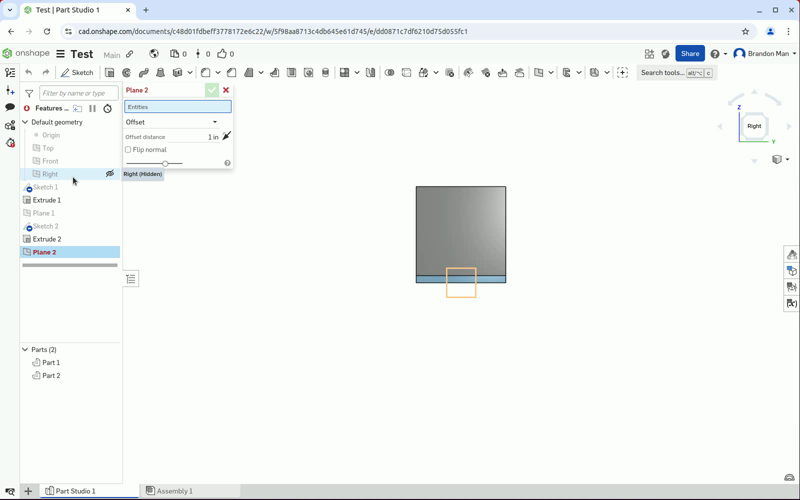
click(73, 176)
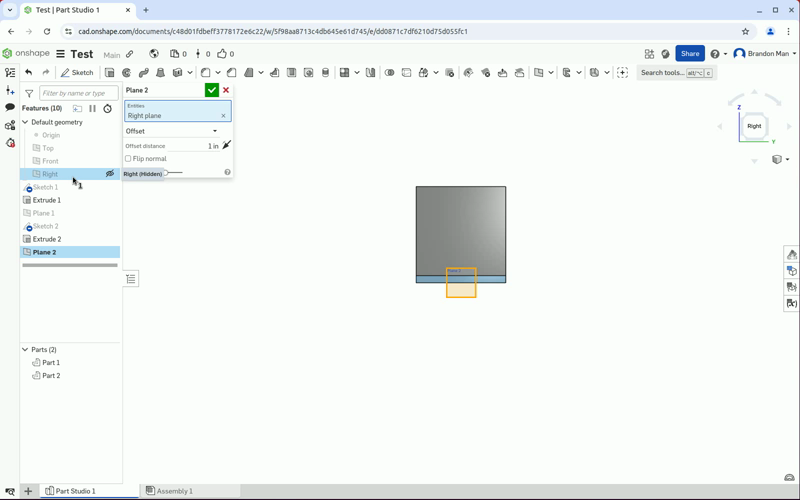
key(tab, 2)
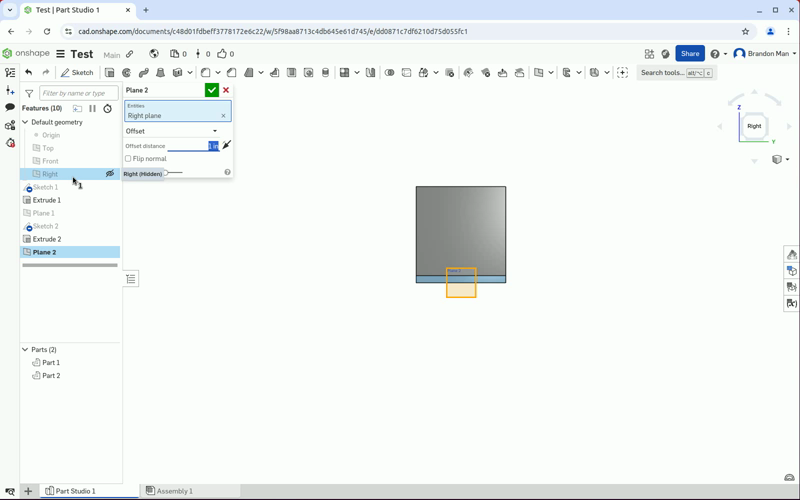
text(9.151)
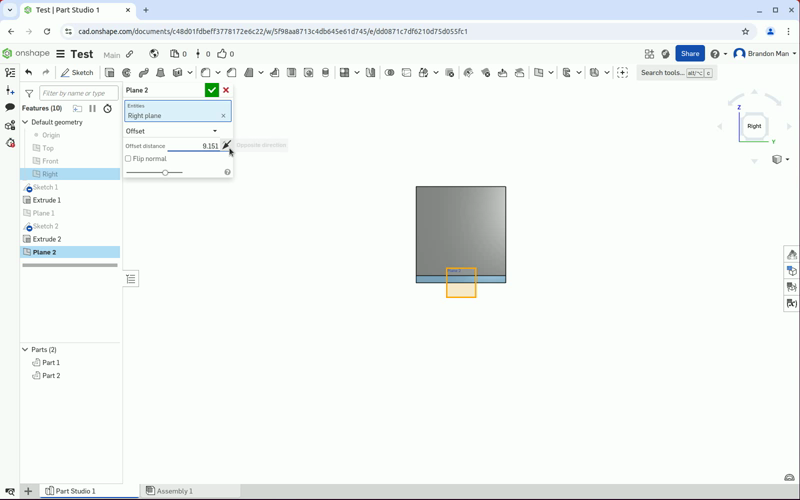
mouse_move(229, 147)
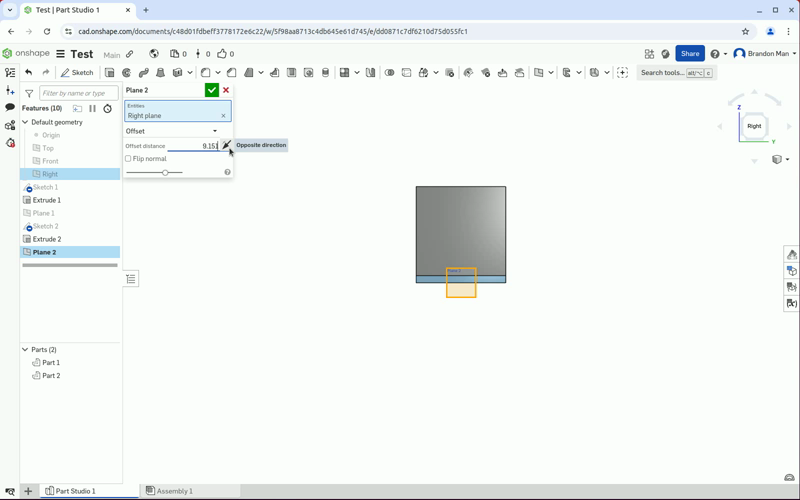
click(229, 147)
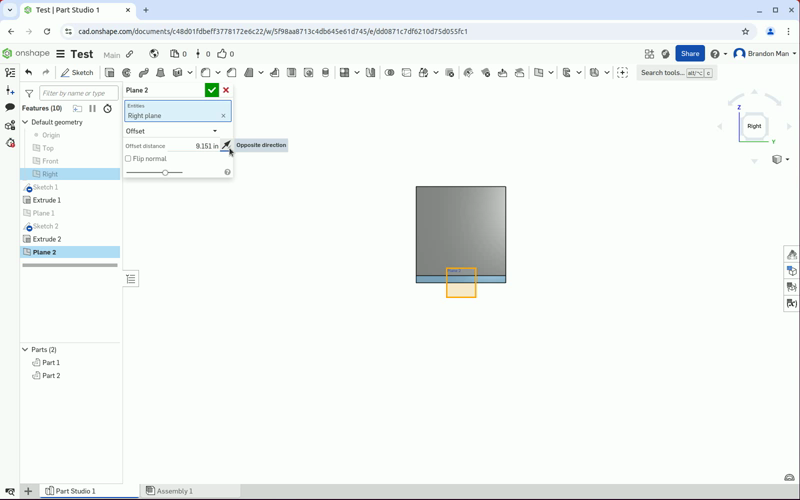
key(enter, 2)
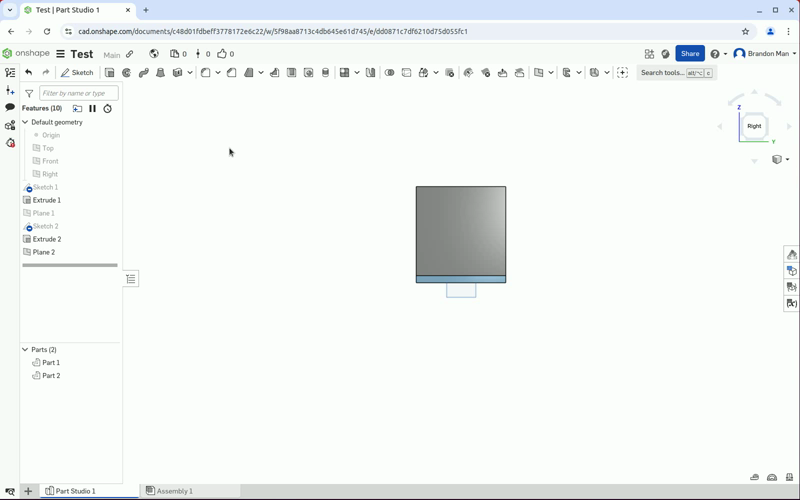
key(shift+s)
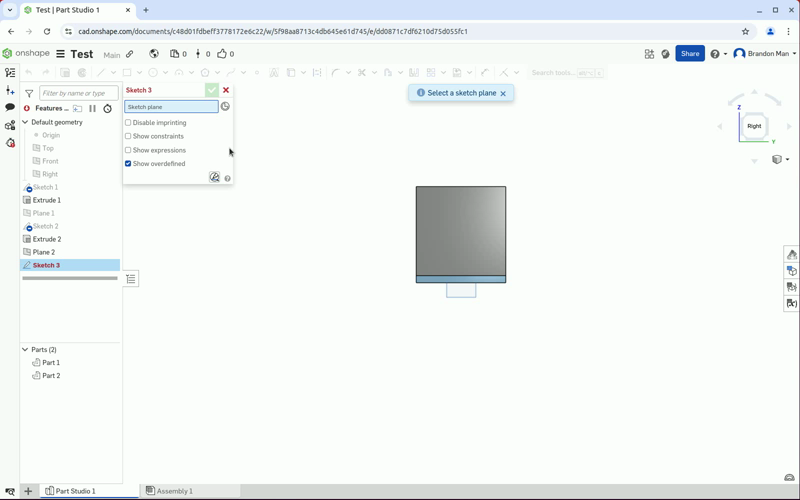
mouse_move(73, 254)
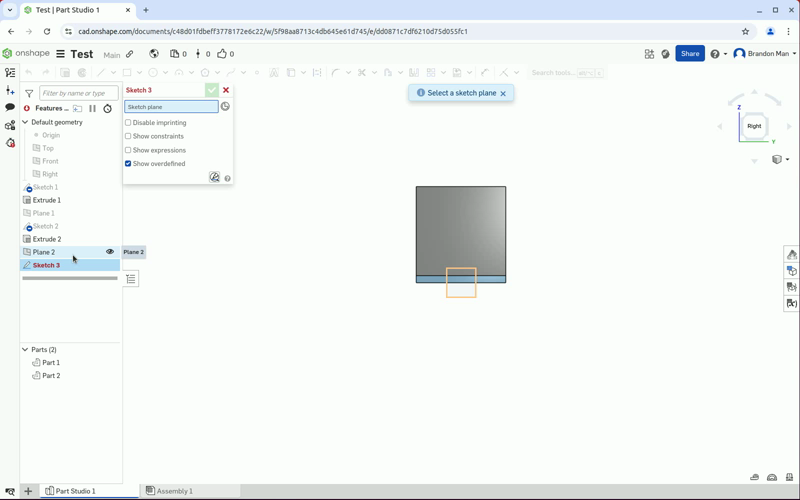
click(73, 254)
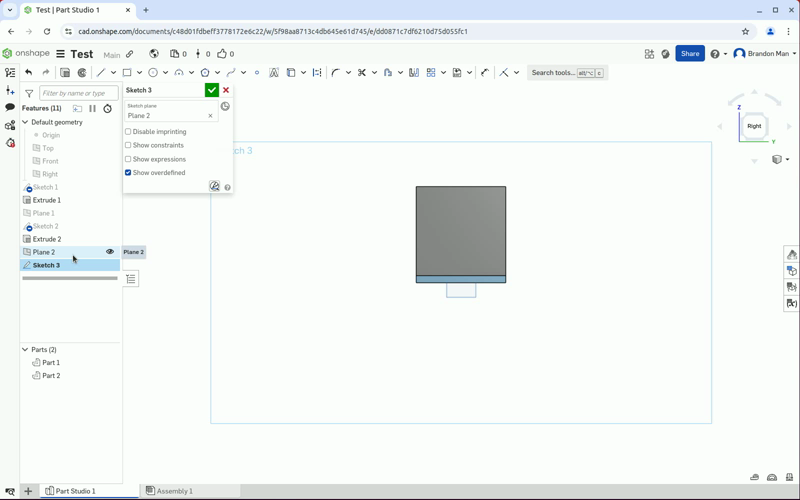
mouse_move(73, 352)
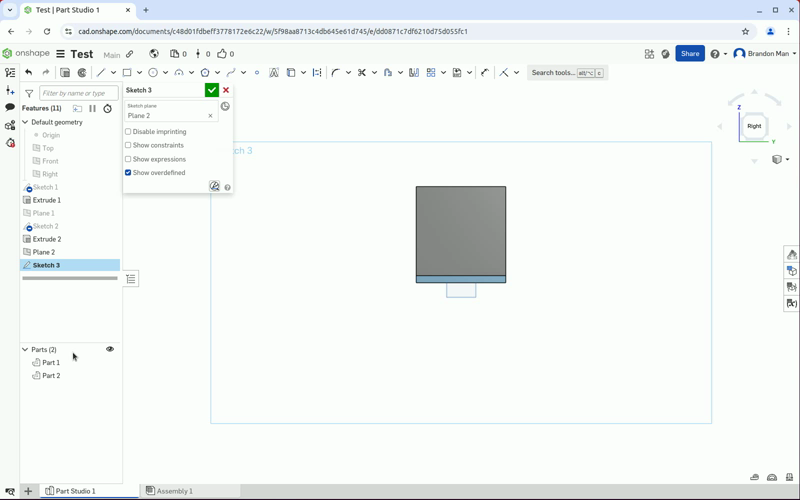
key(y)
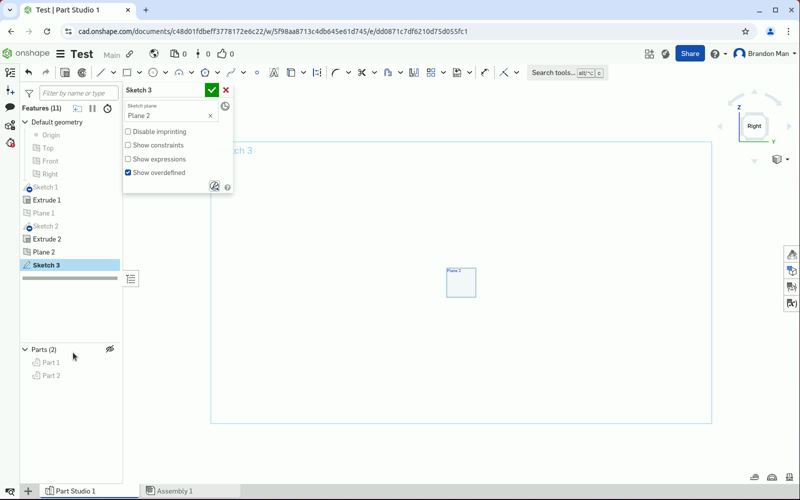
key(c)
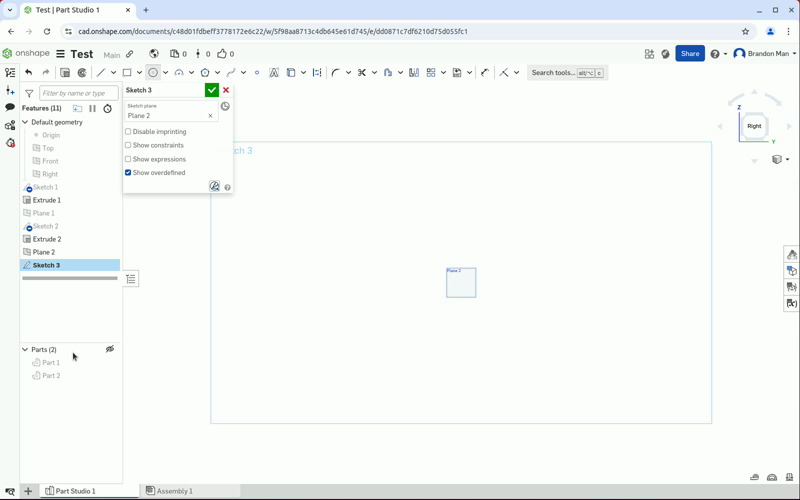
key_down(shift)
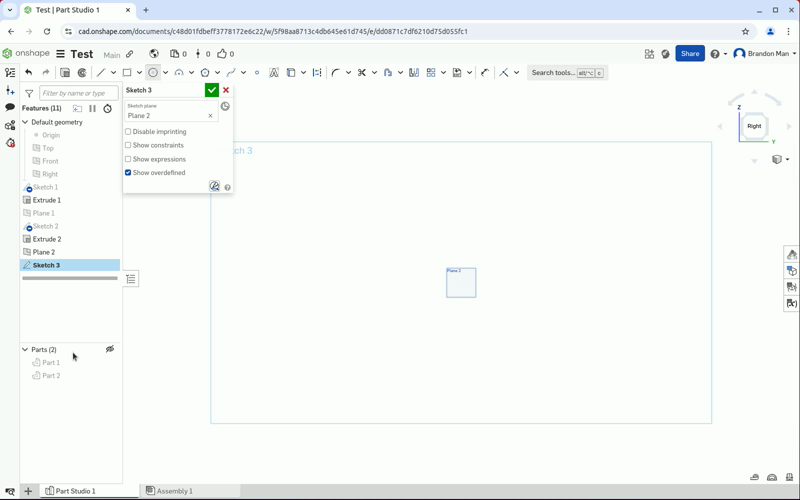
mouse_move(460, 225)
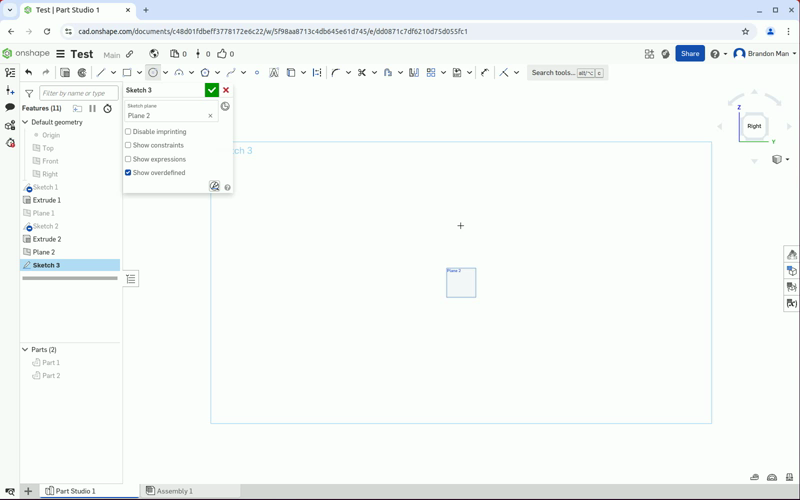
click(460, 225)
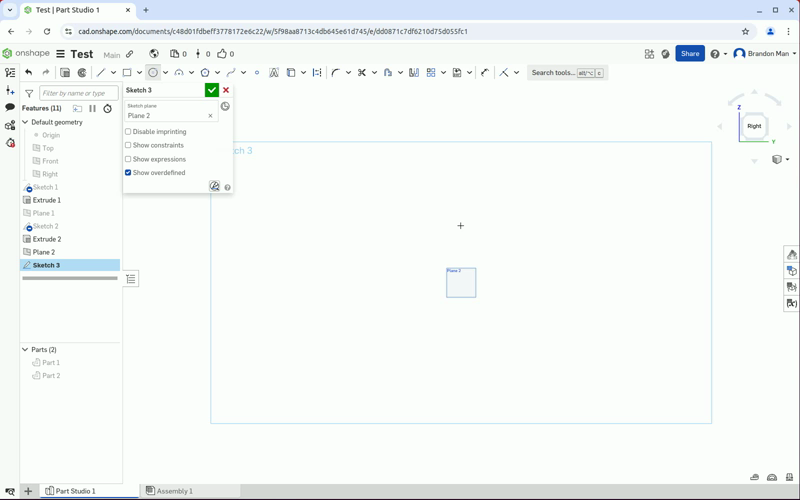
key_up(shift)
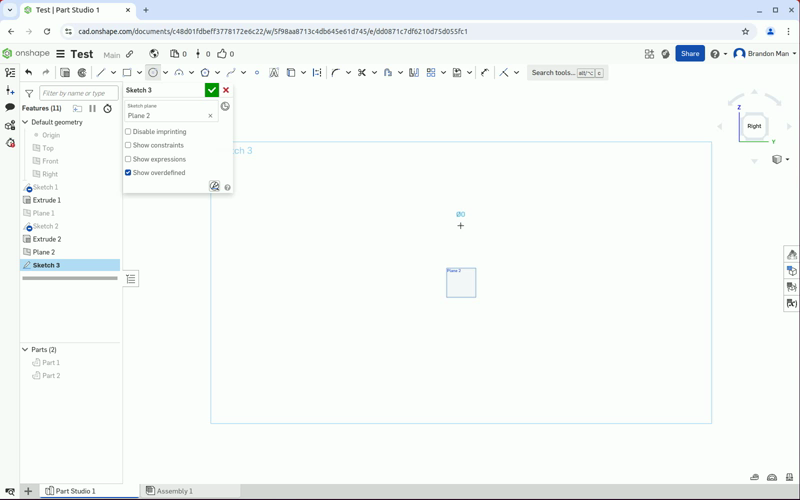
mouse_move(463, 225)
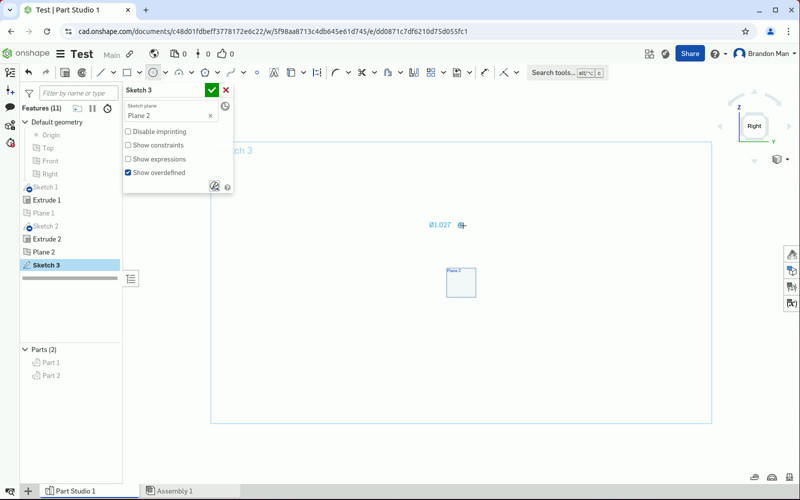
scroll(6)
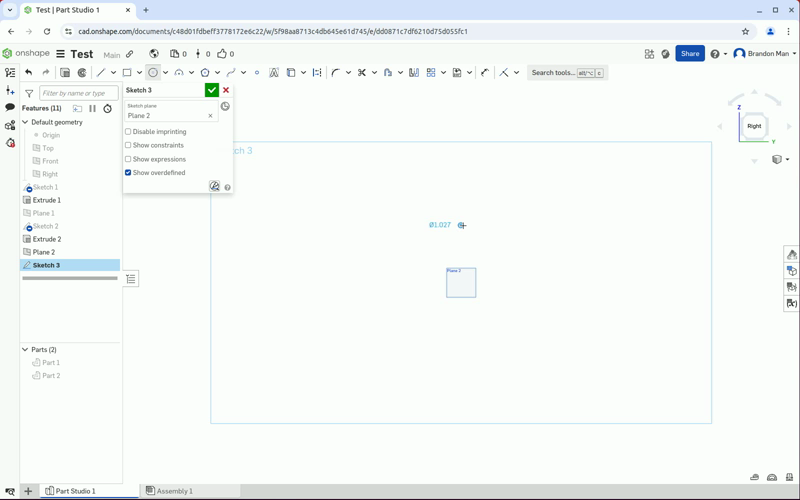
scroll(6)
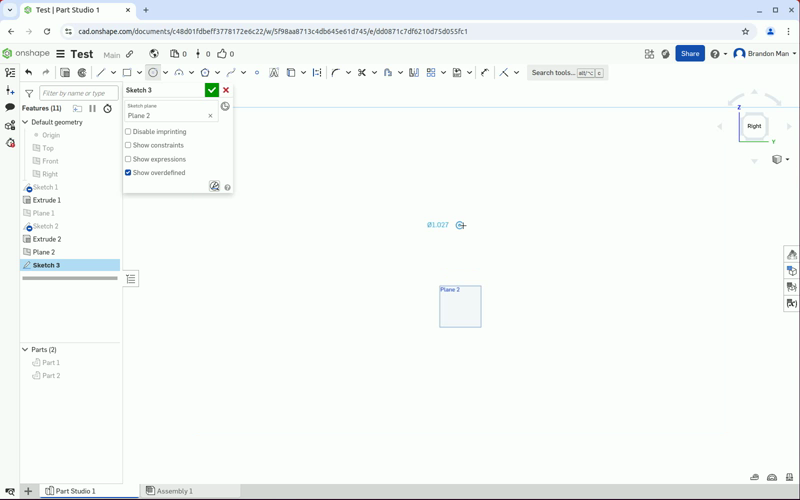
scroll(6)
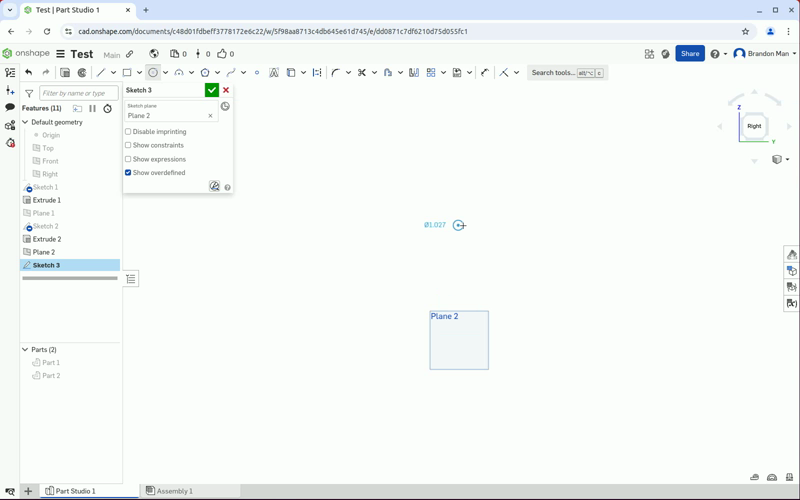
scroll(6)
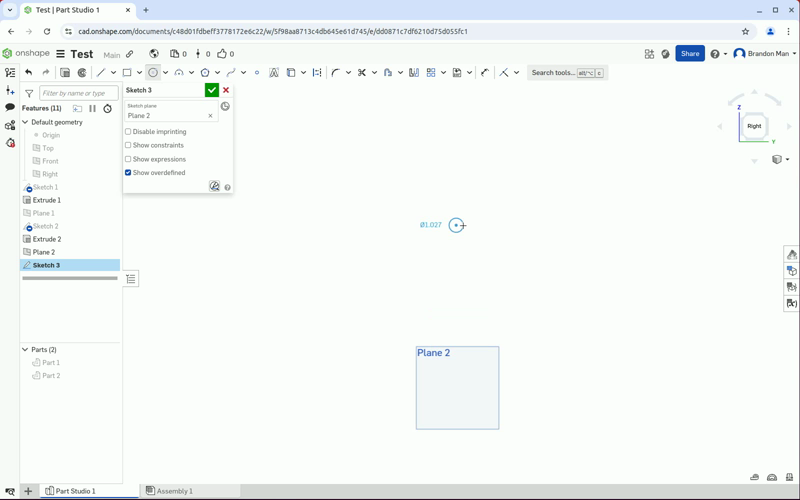
scroll(6)
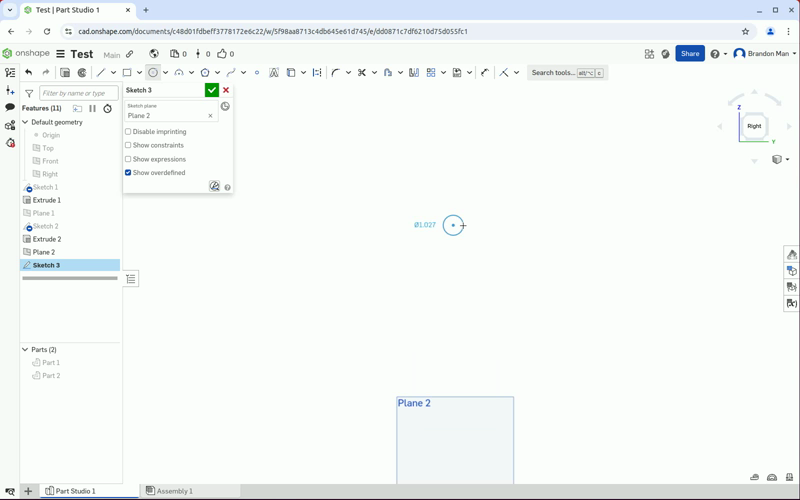
scroll(6)
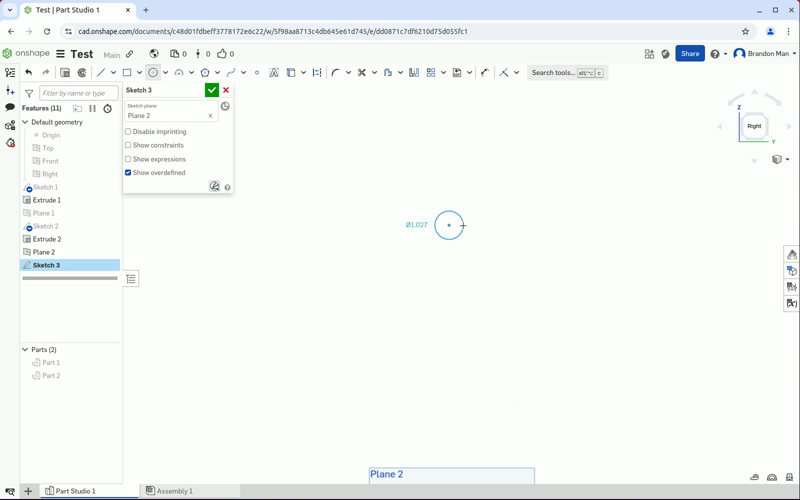
scroll(6)
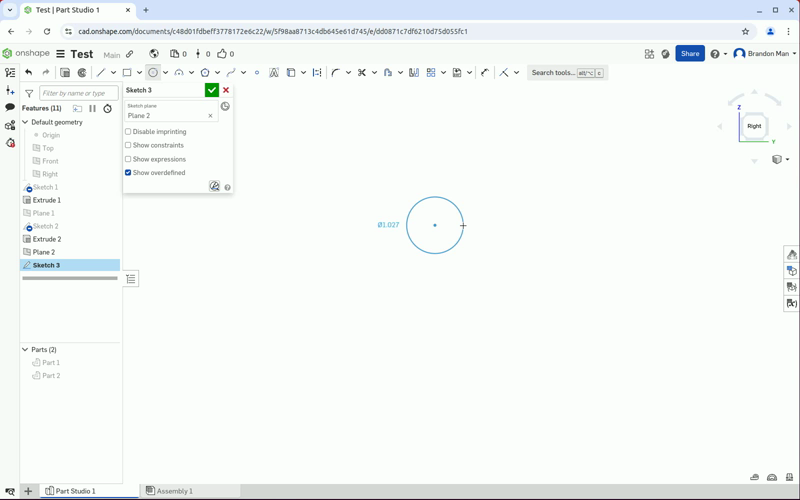
click(463, 225)
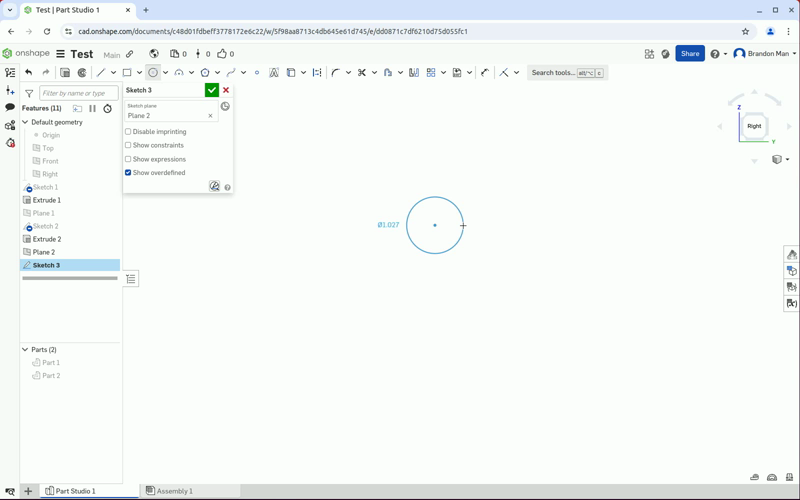
scroll(-6)
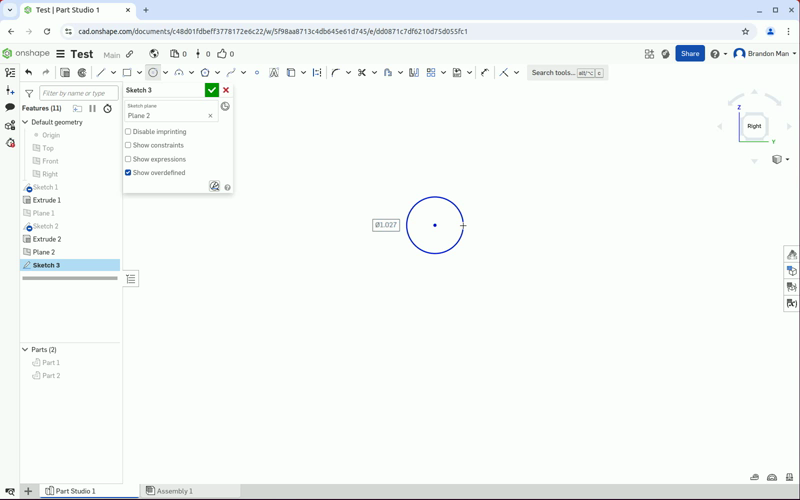
scroll(-6)
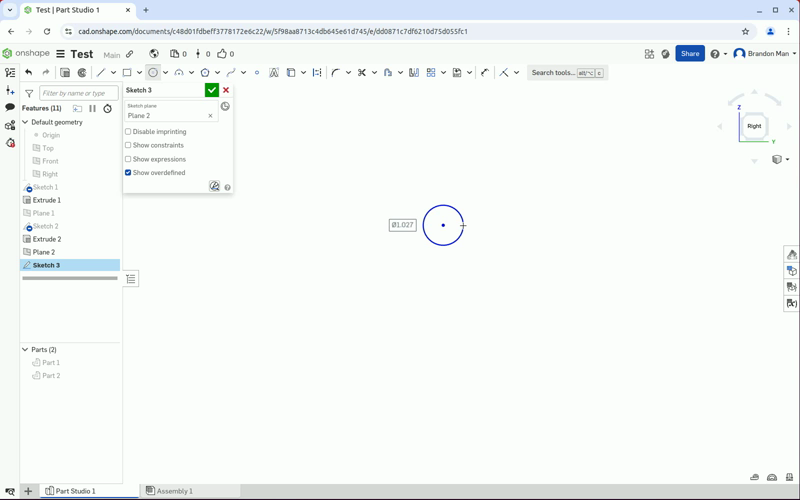
scroll(-6)
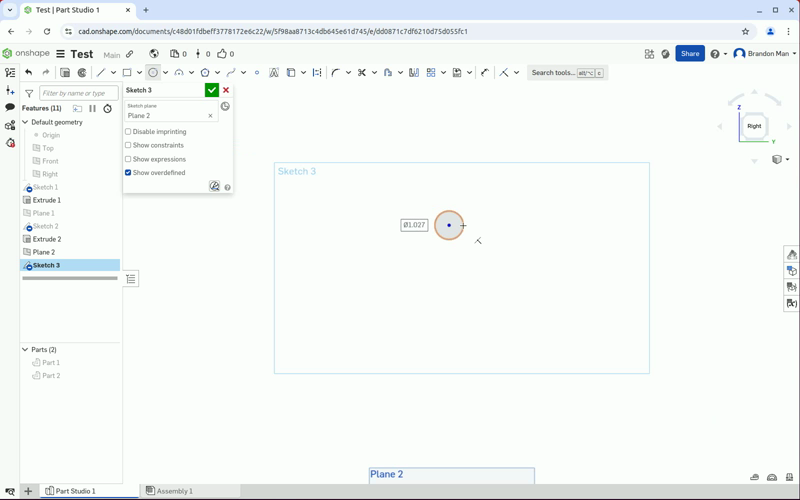
scroll(-6)
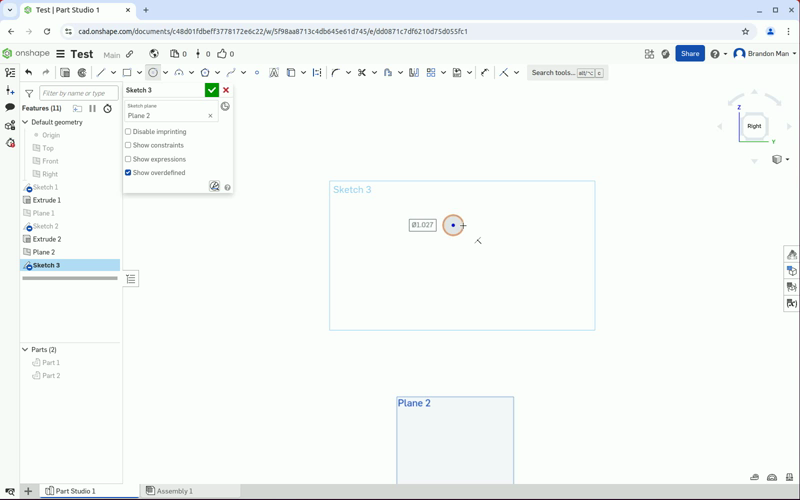
scroll(-6)
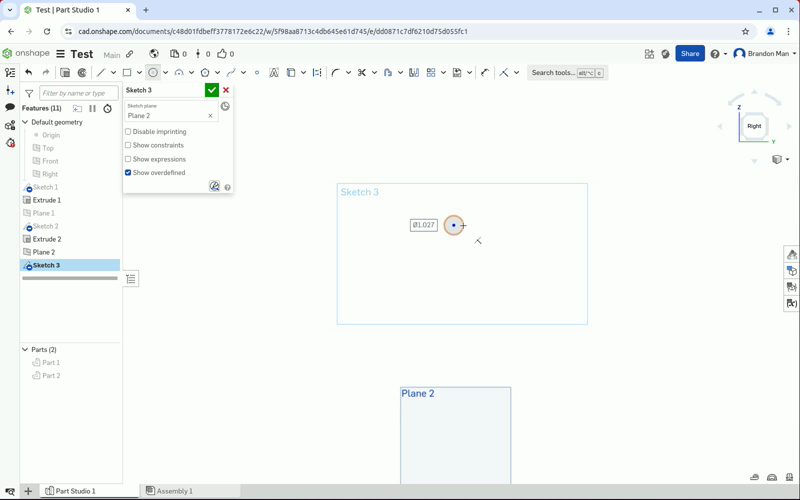
scroll(-6)
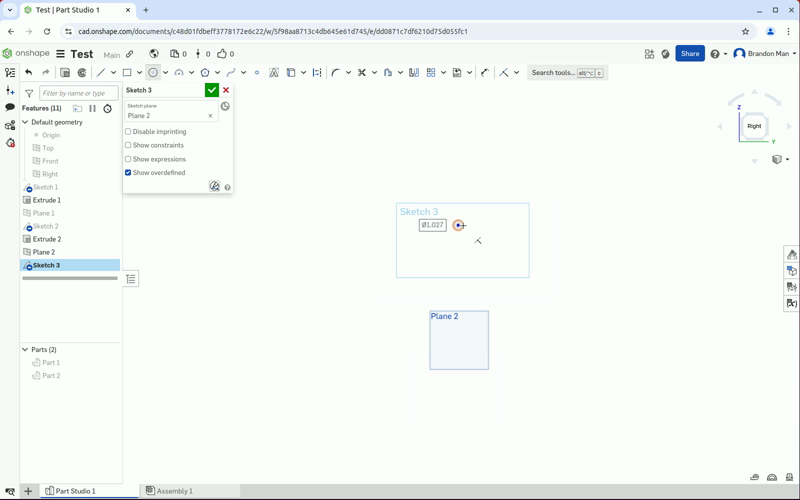
scroll(-6)
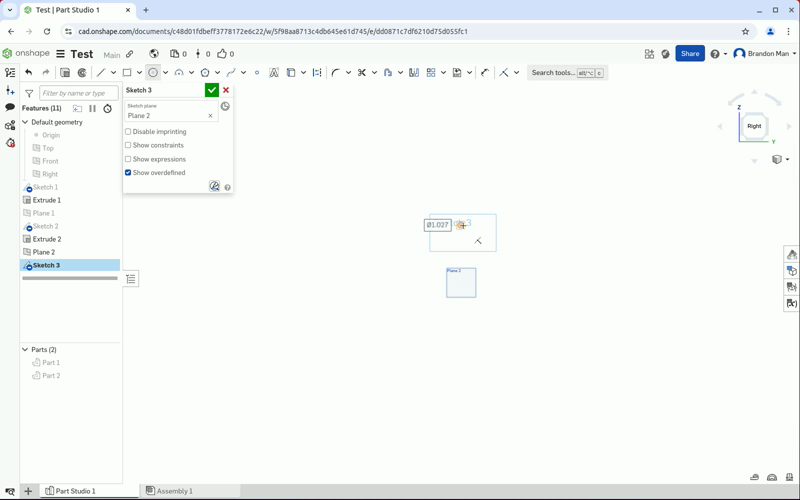
key(esc)
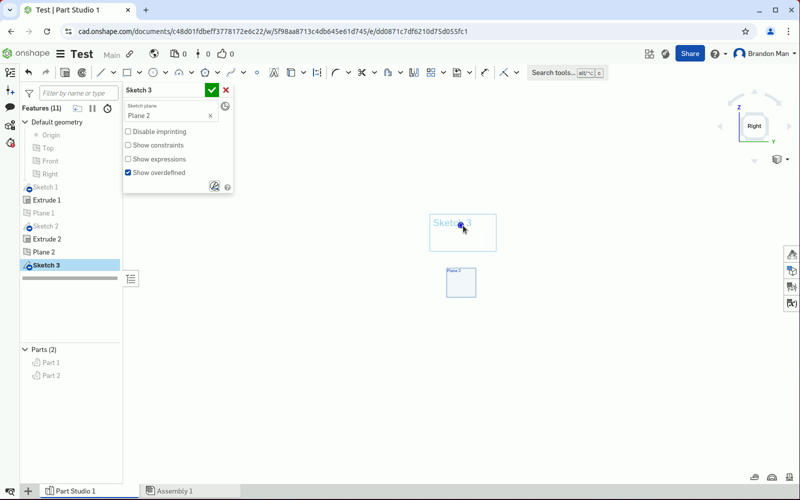
mouse_move(462, 225)
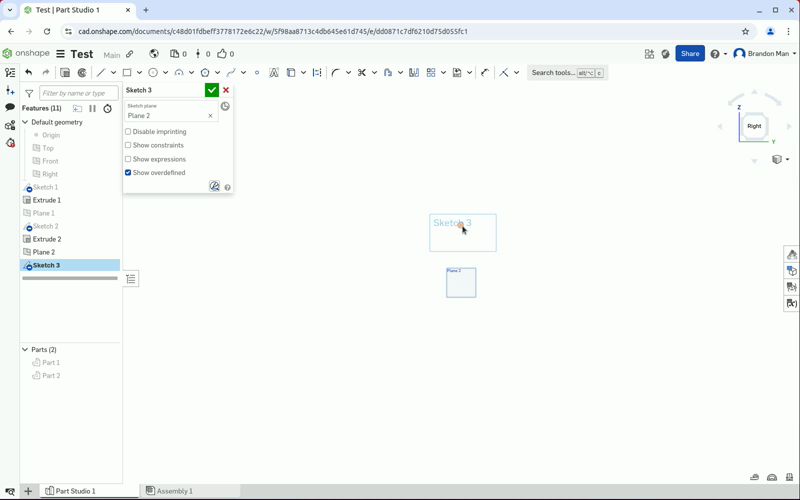
scroll(6)
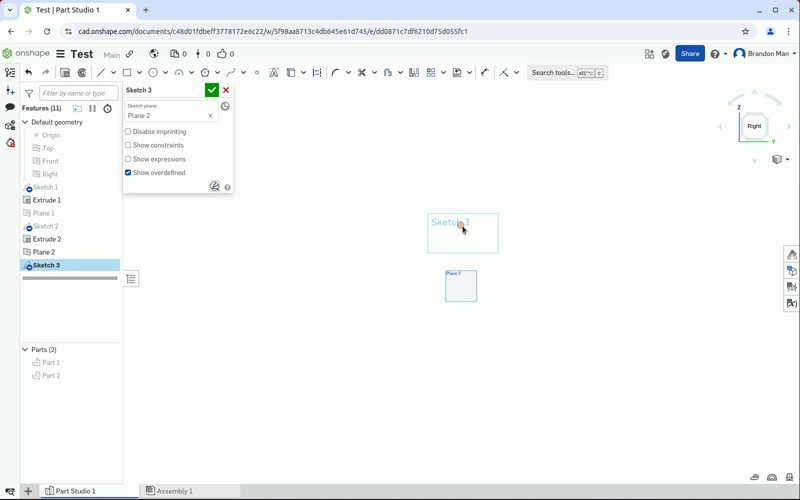
scroll(6)
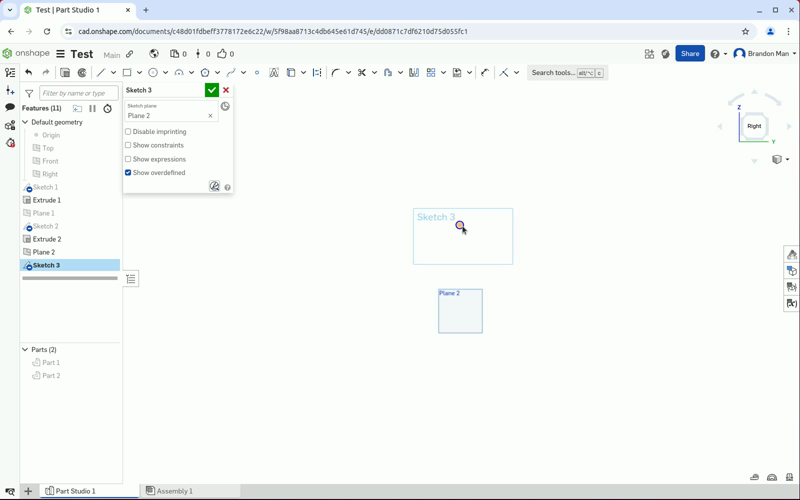
scroll(6)
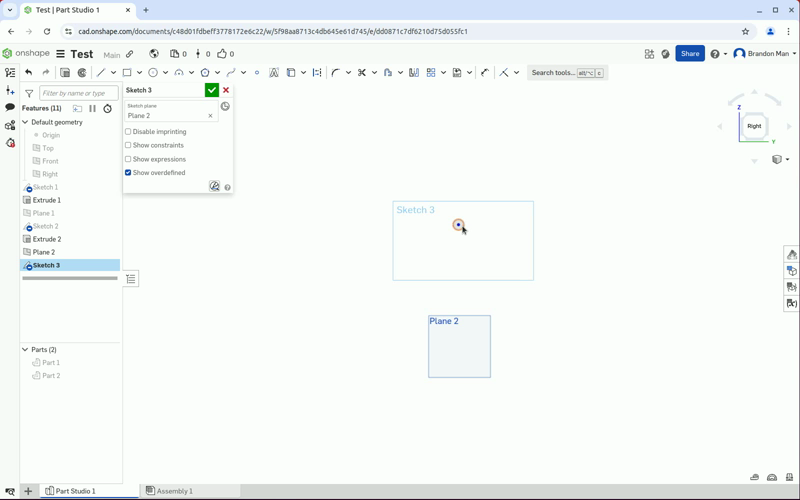
scroll(6)
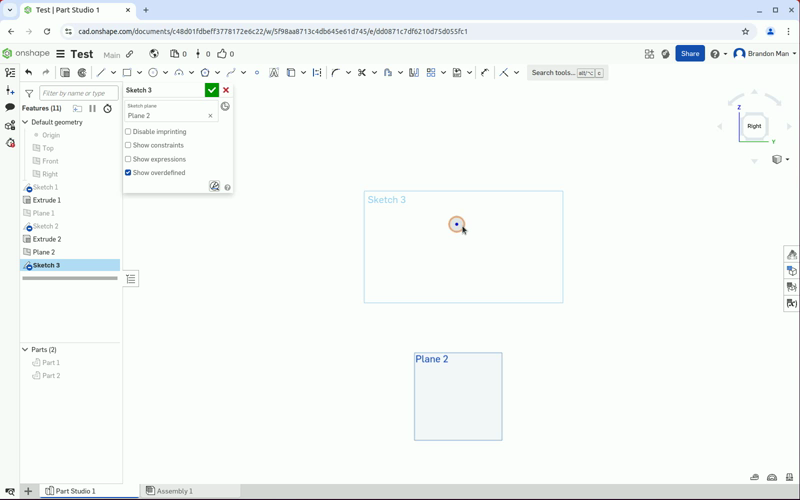
scroll(6)
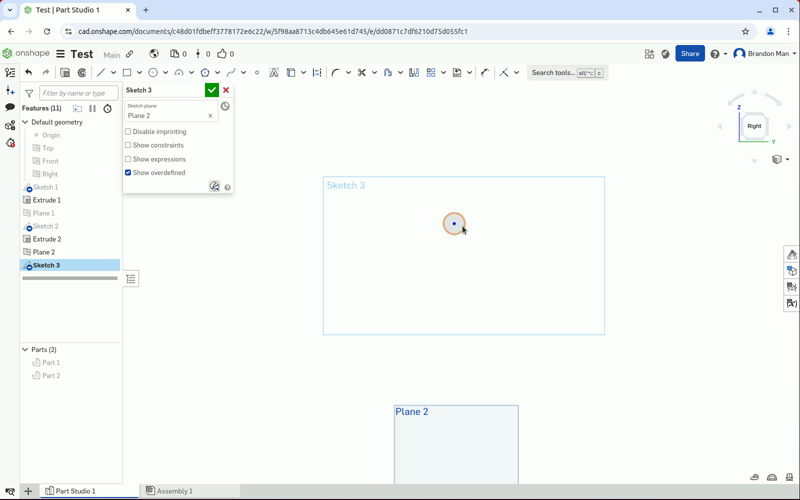
scroll(6)
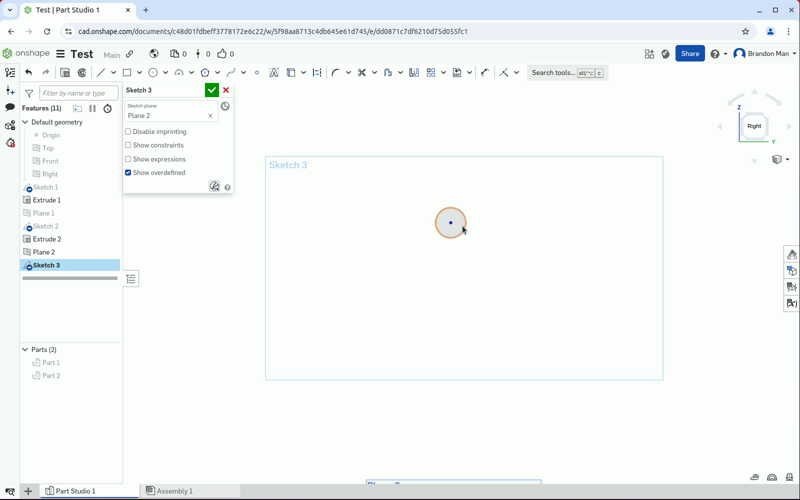
scroll(6)
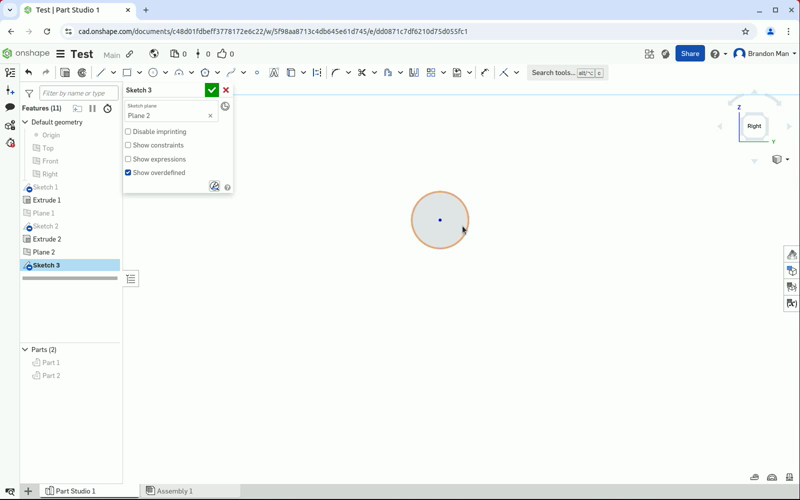
click(462, 225)
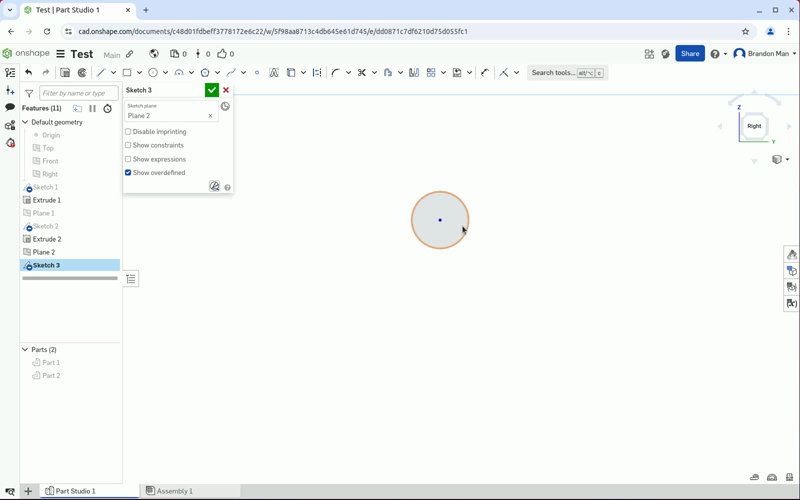
scroll(-6)
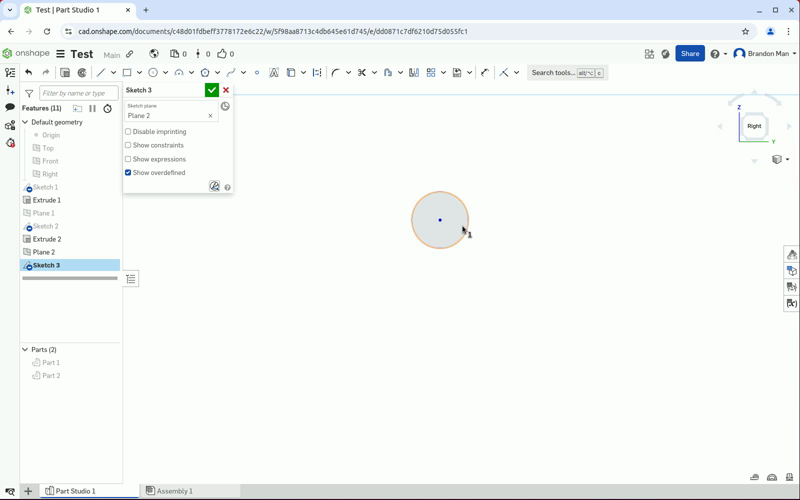
scroll(-6)
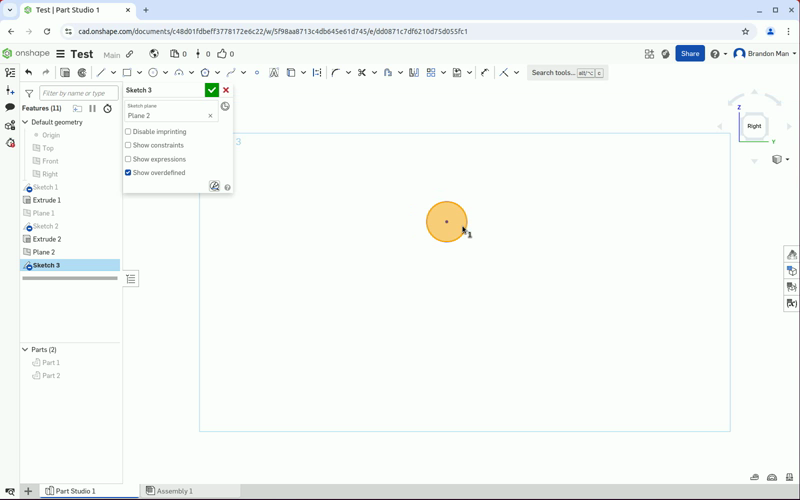
scroll(-6)
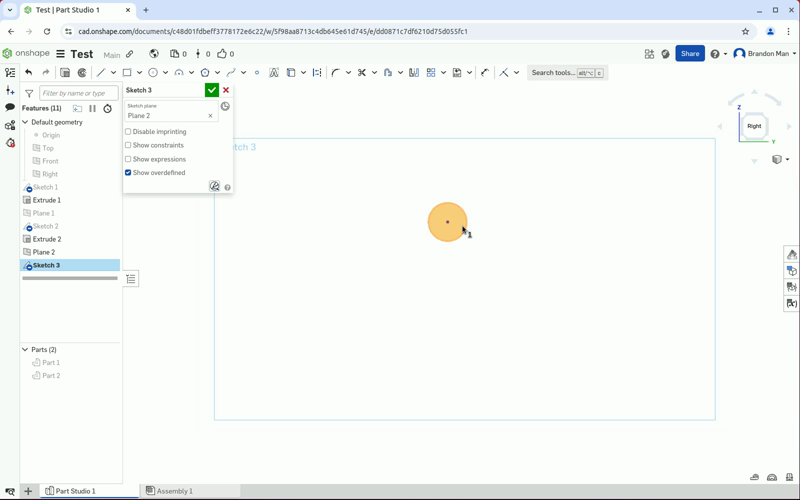
scroll(-6)
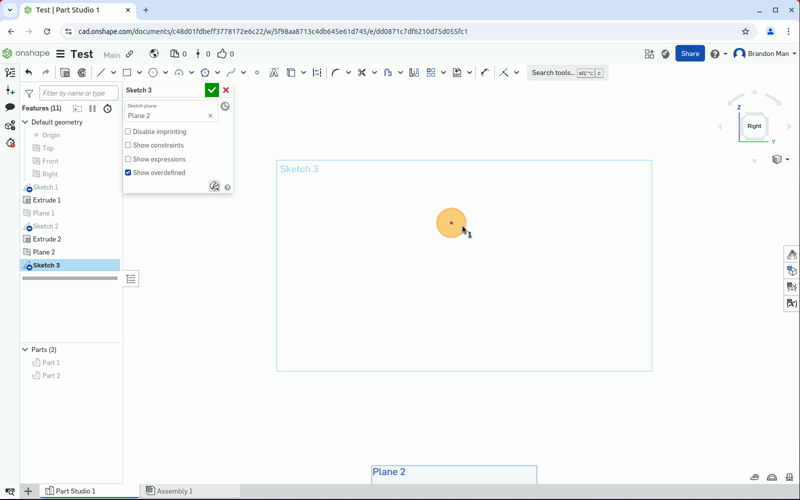
scroll(-6)
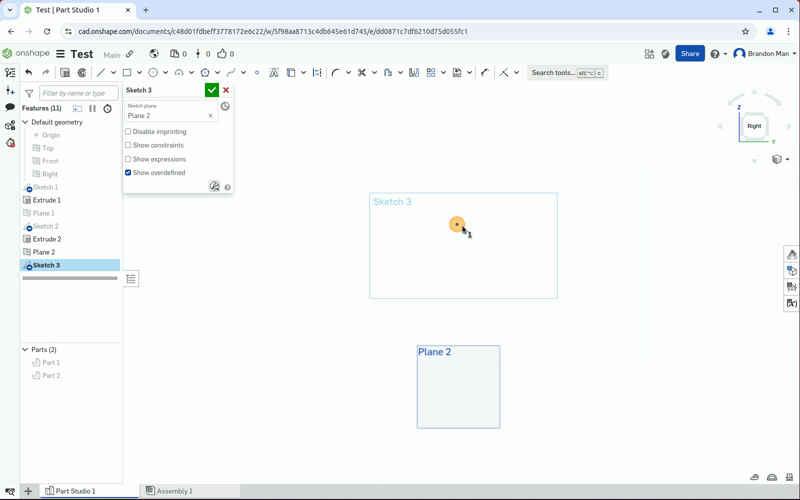
scroll(-6)
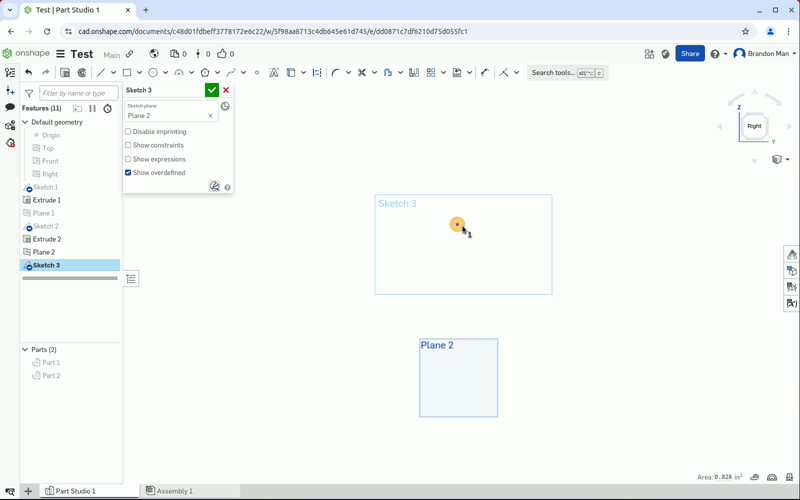
scroll(-6)
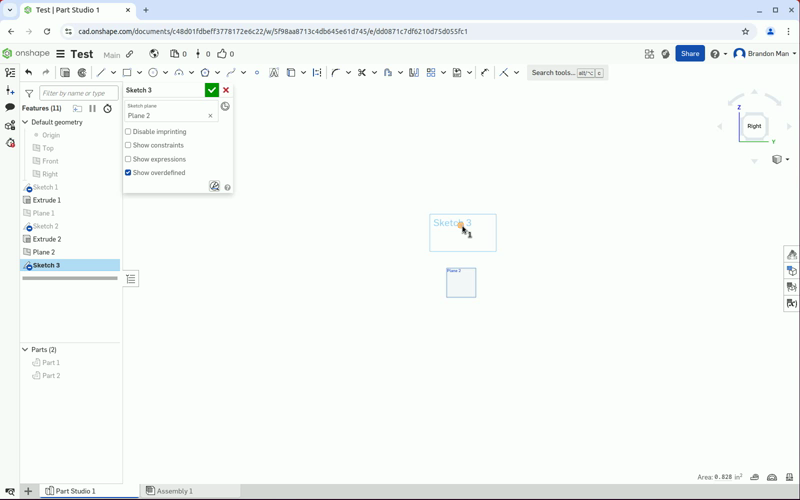
mouse_move(73, 352)
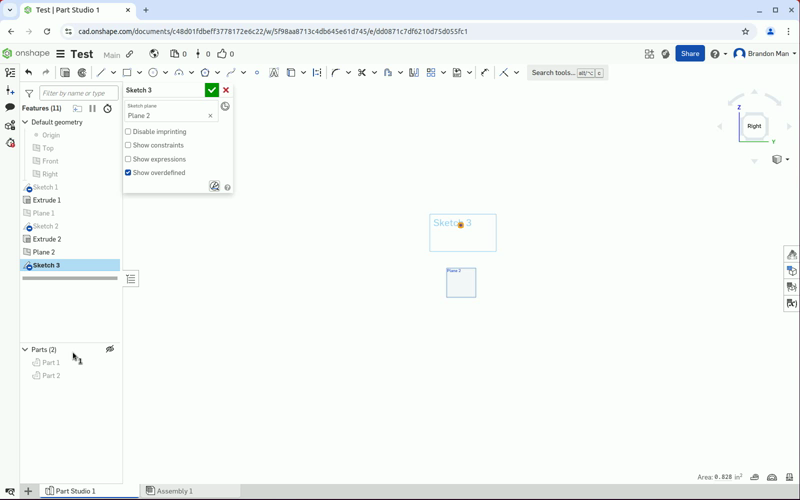
key(shift+y)
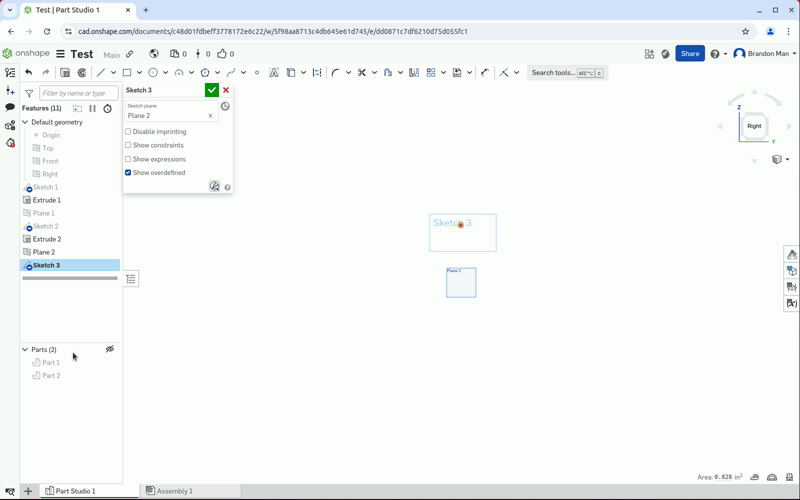
key(shift+e)
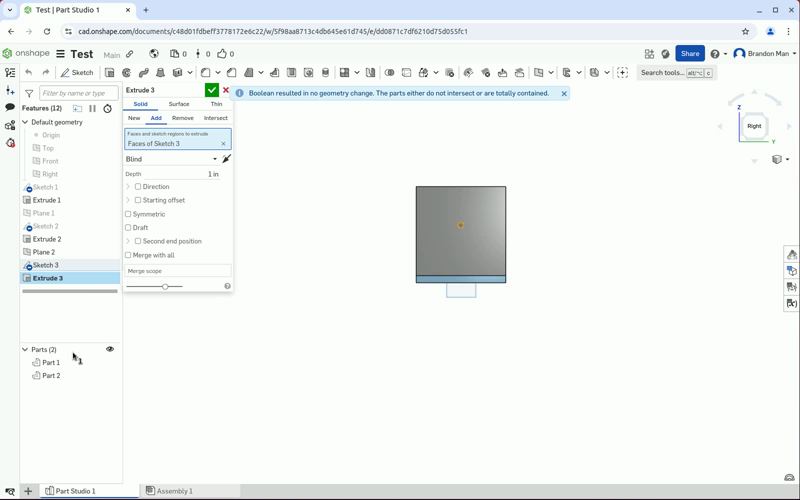
mouse_move(143, 106)
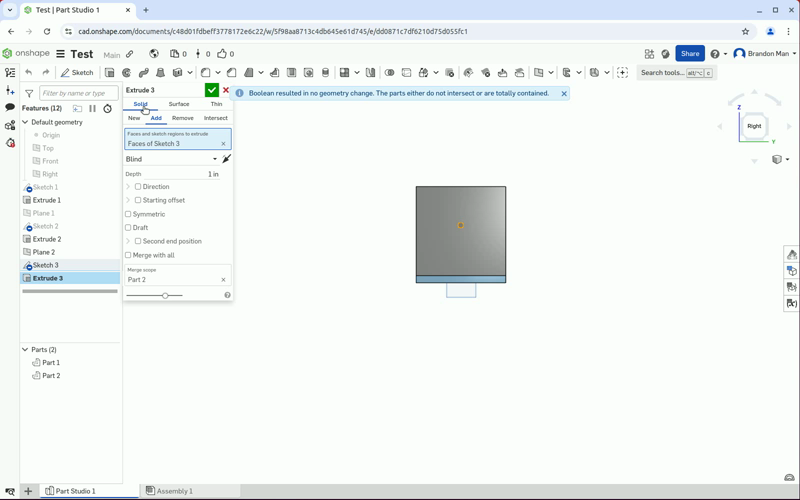
click(143, 106)
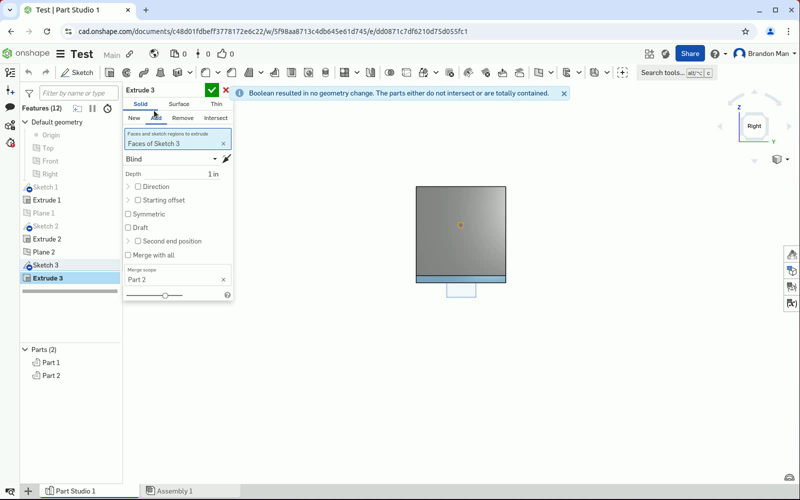
mouse_move(186, 120)
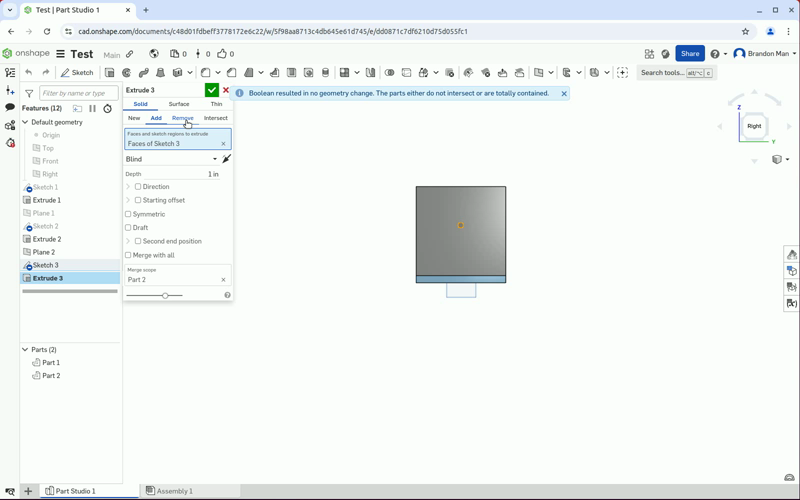
click(186, 120)
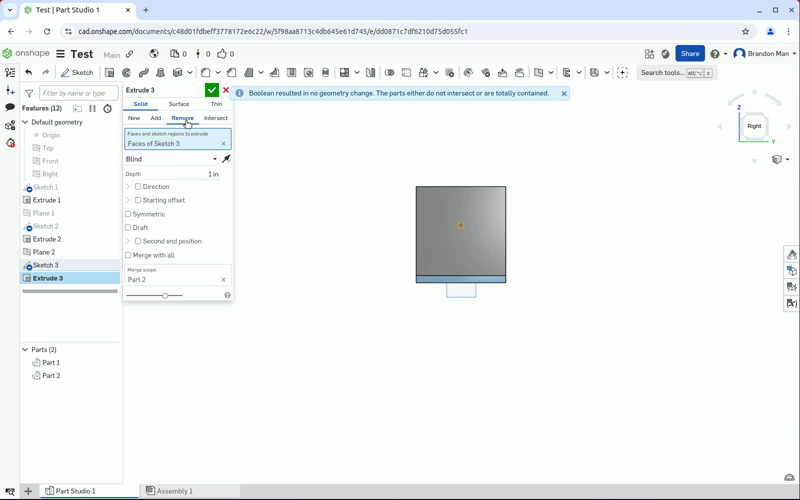
key(tab, 4)
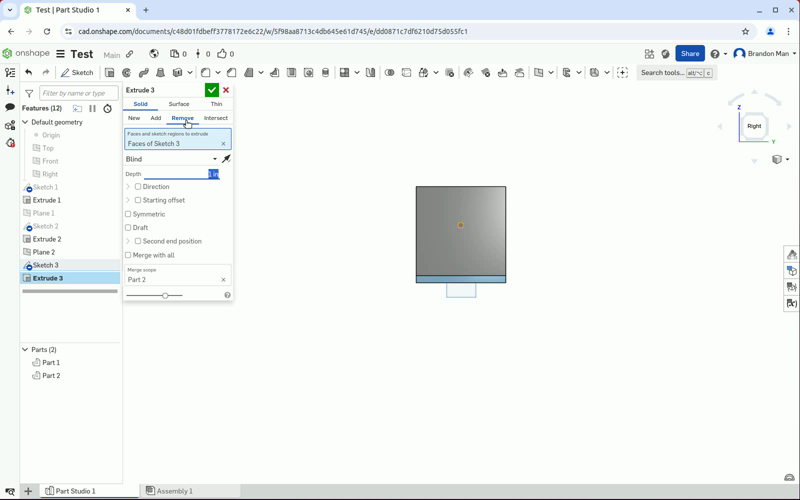
text(6.018)
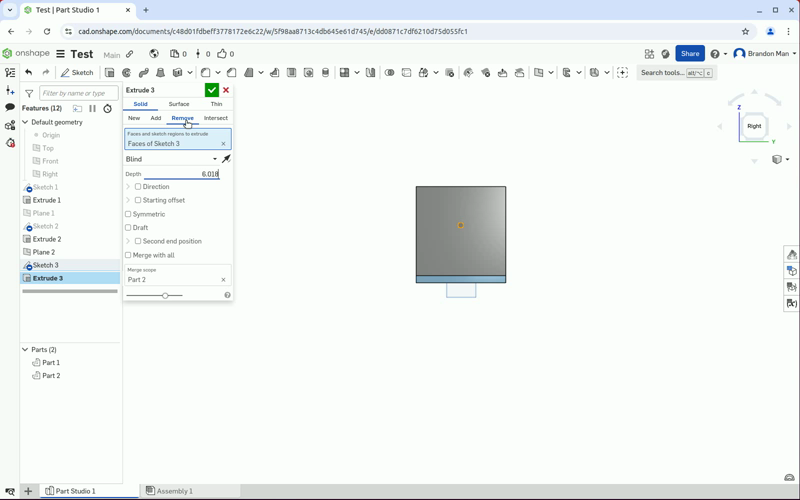
key(tab, 6)
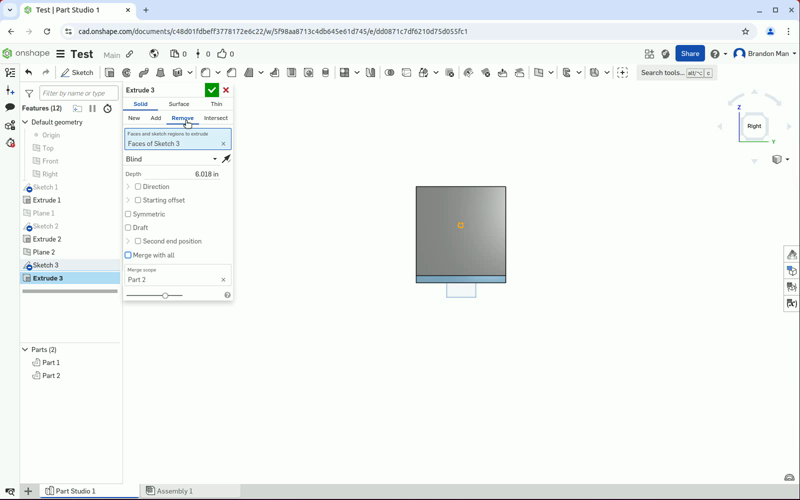
key(space)
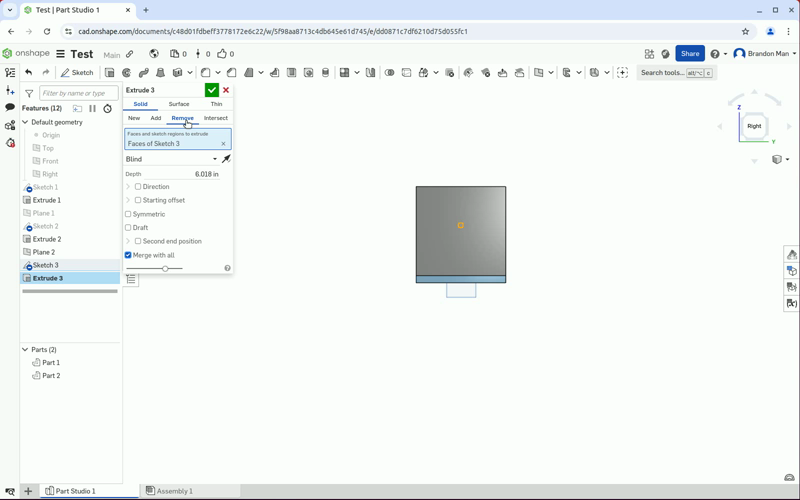
key(enter)
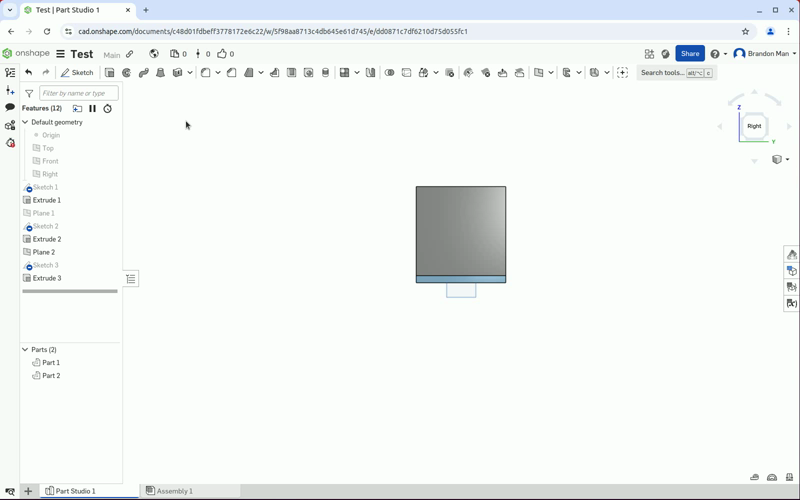
key(shift+h)
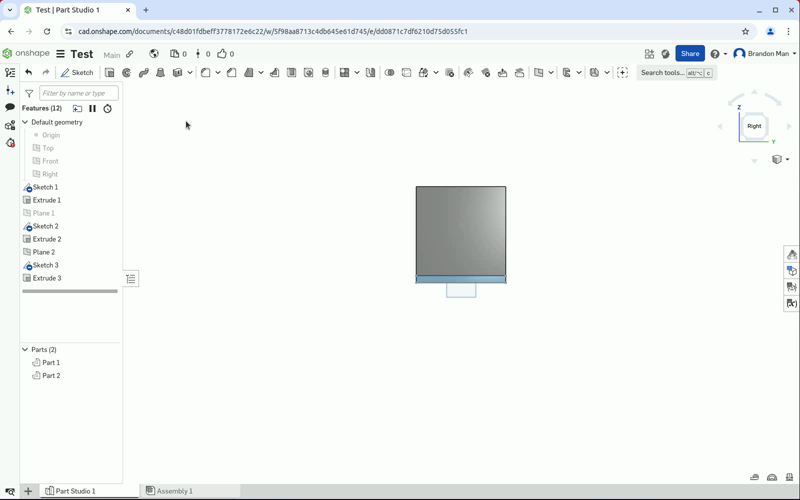
key(shift+h)
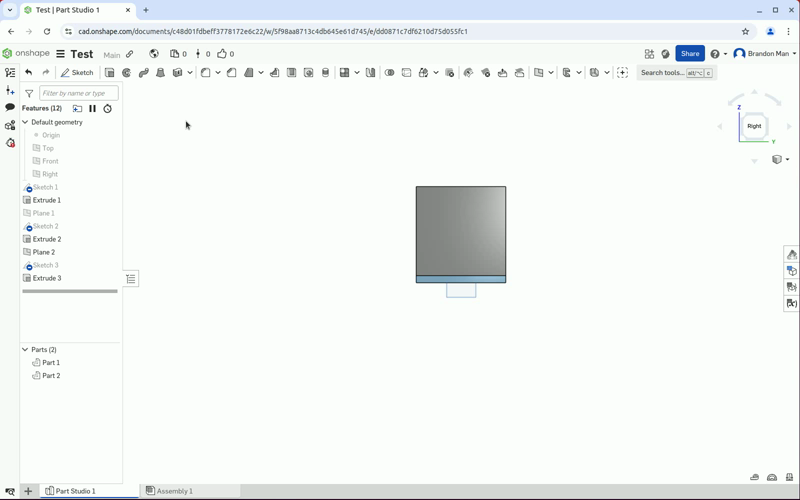
mouse_move(73, 189)
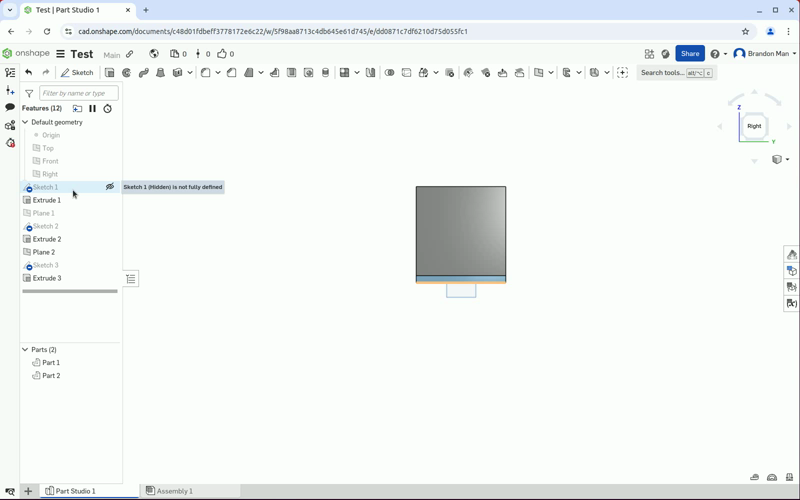
click(73, 189)
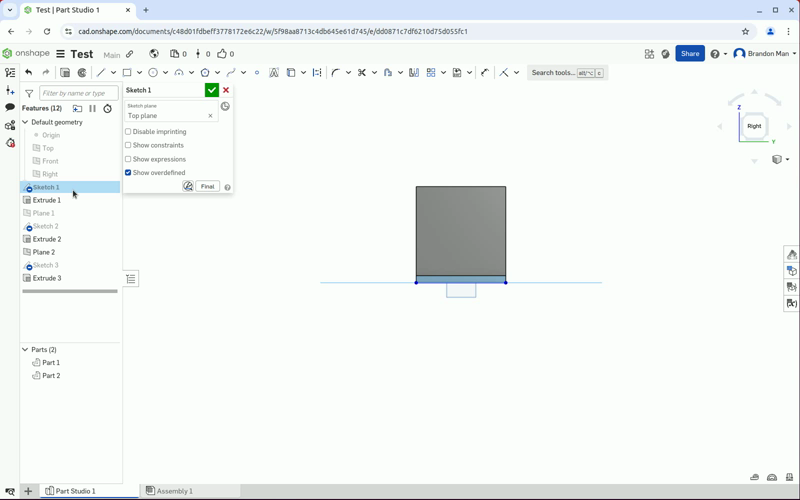
mouse_move(229, 92)
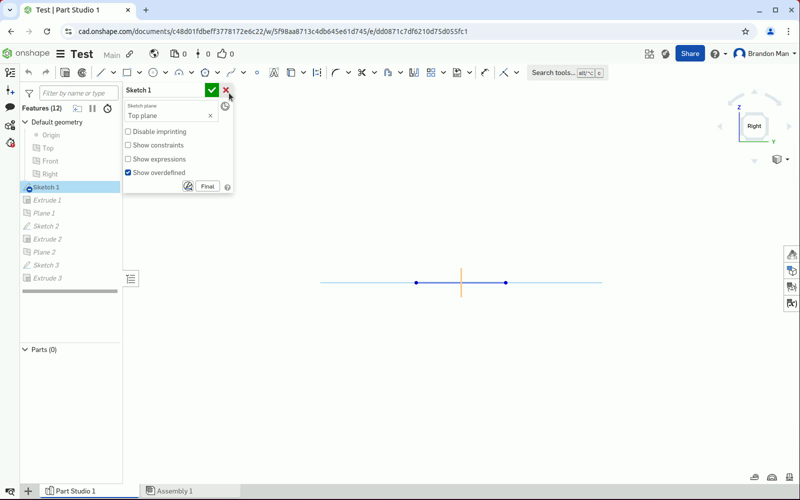
click(229, 92)
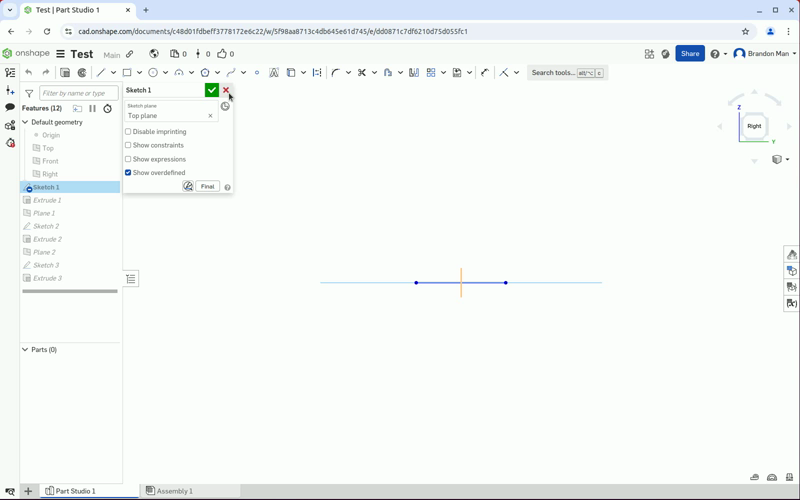
key(shift+s)
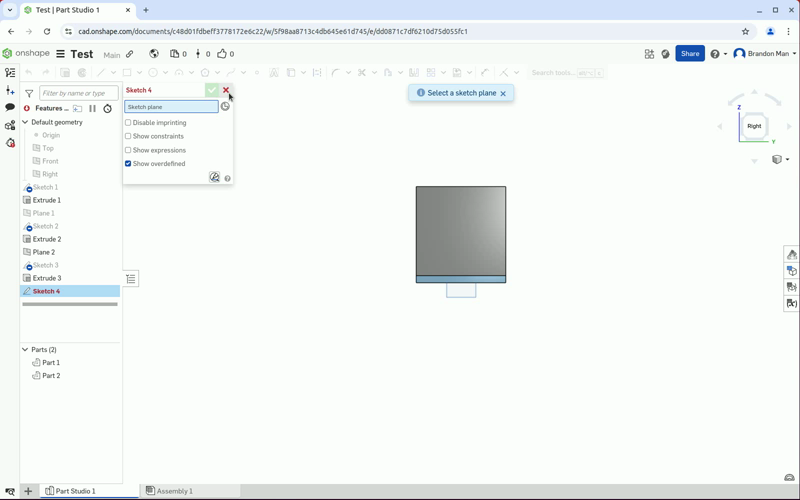
mouse_move(73, 254)
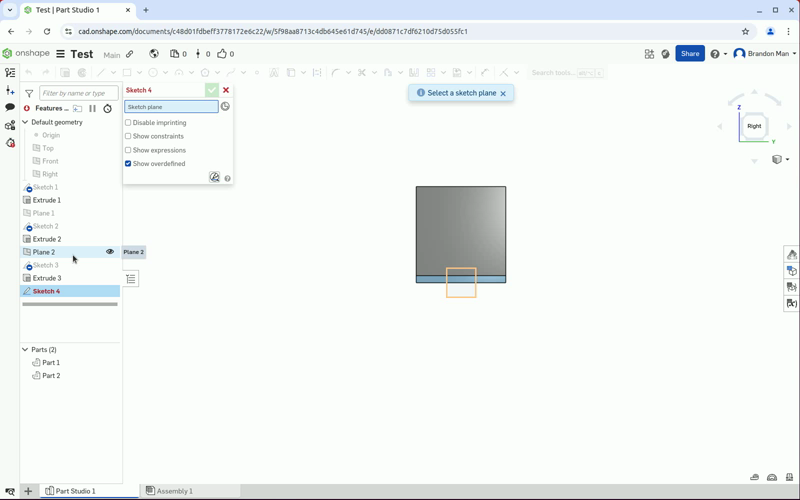
click(73, 254)
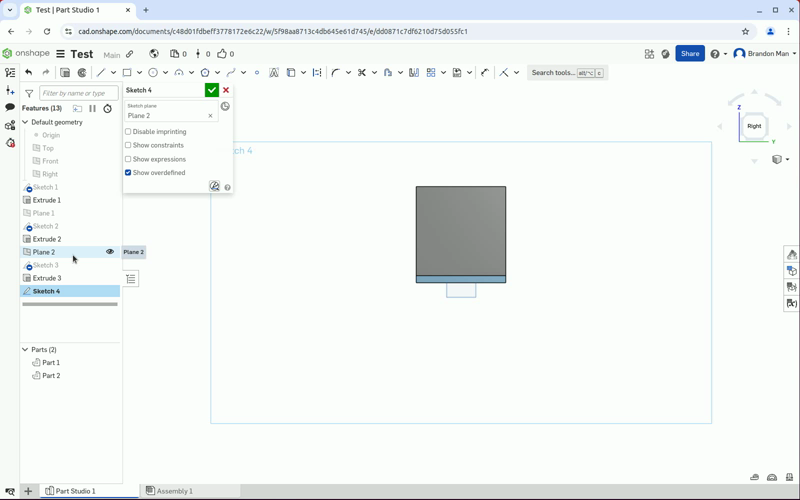
mouse_move(73, 352)
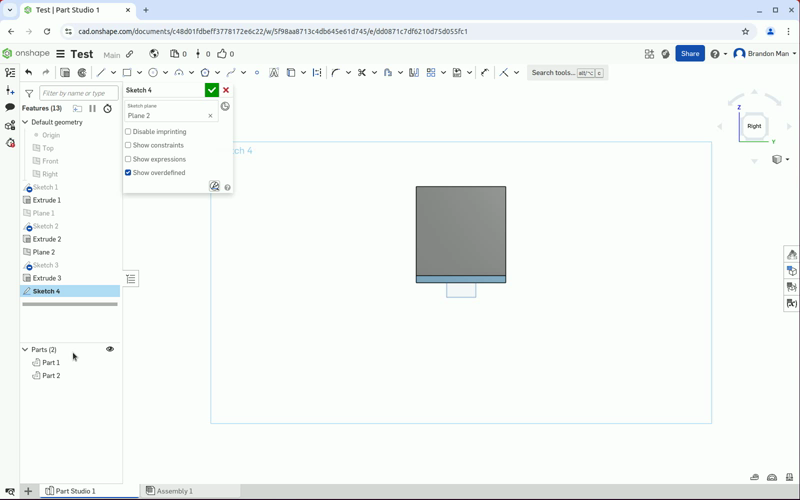
key(y)
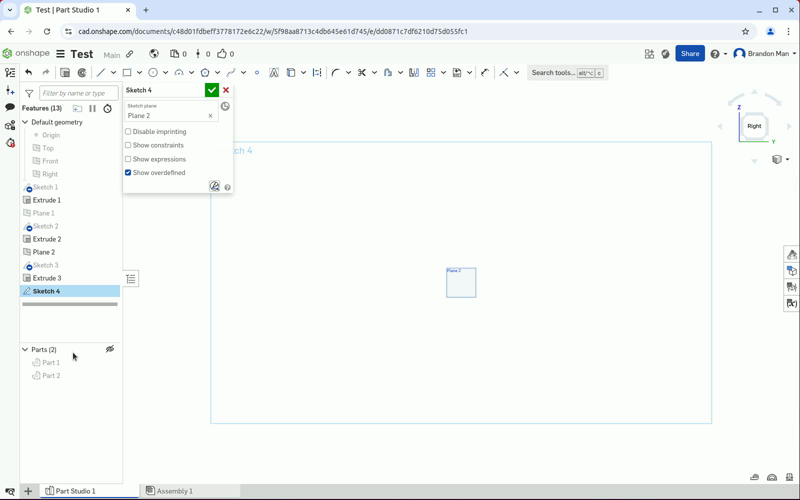
key(c)
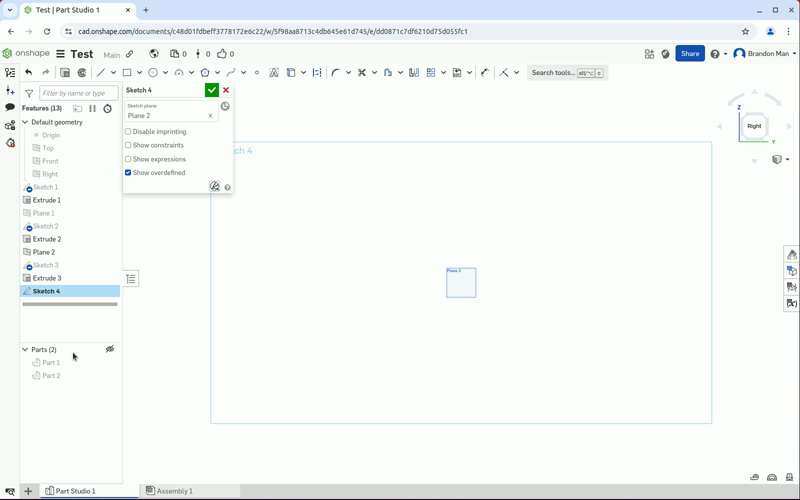
key_down(shift)
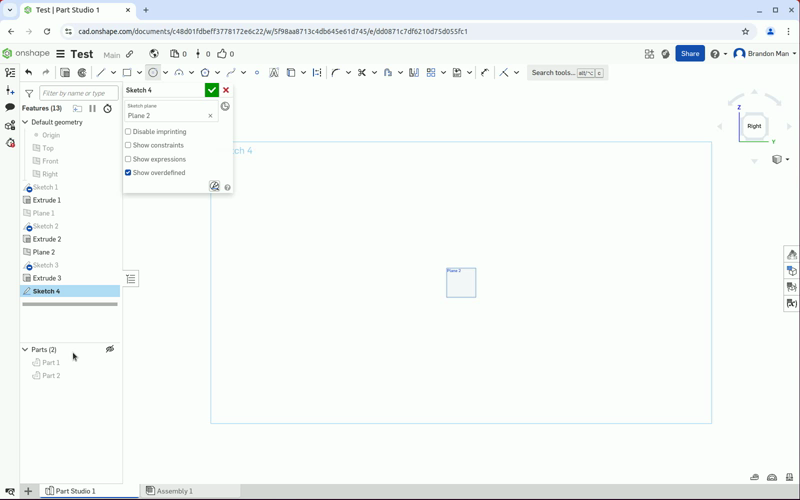
mouse_move(460, 225)
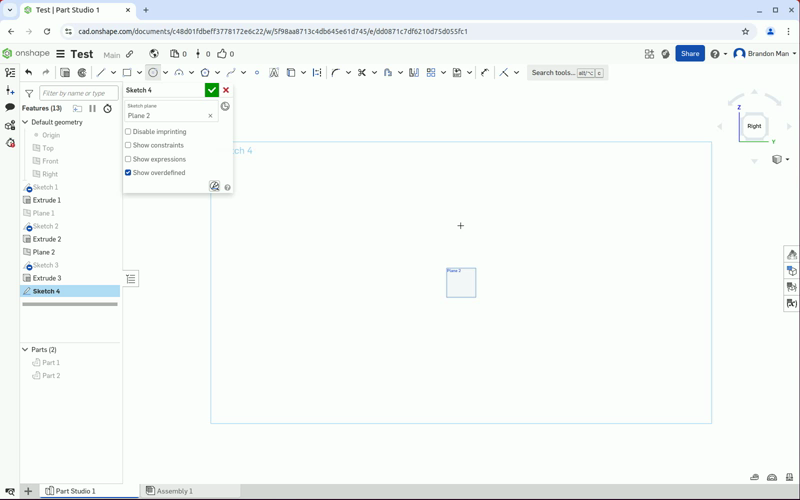
click(460, 225)
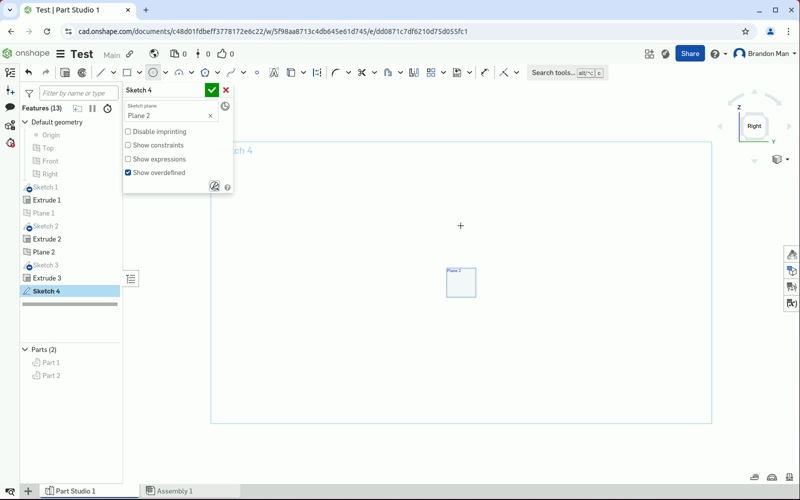
key_up(shift)
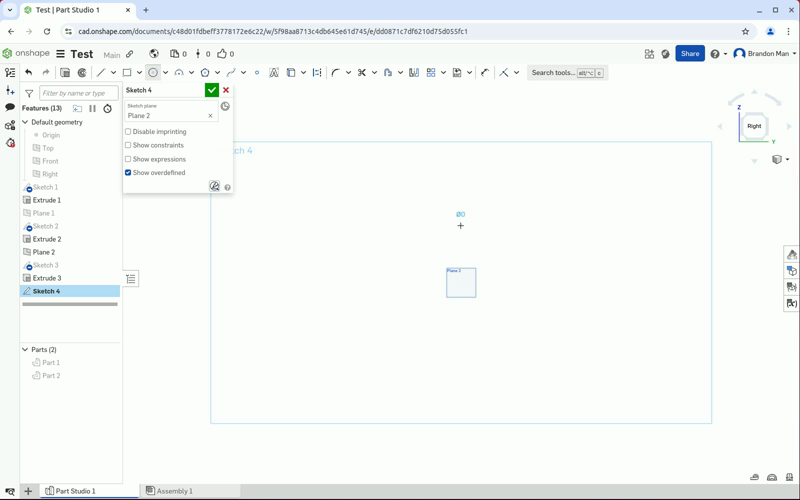
mouse_move(463, 225)
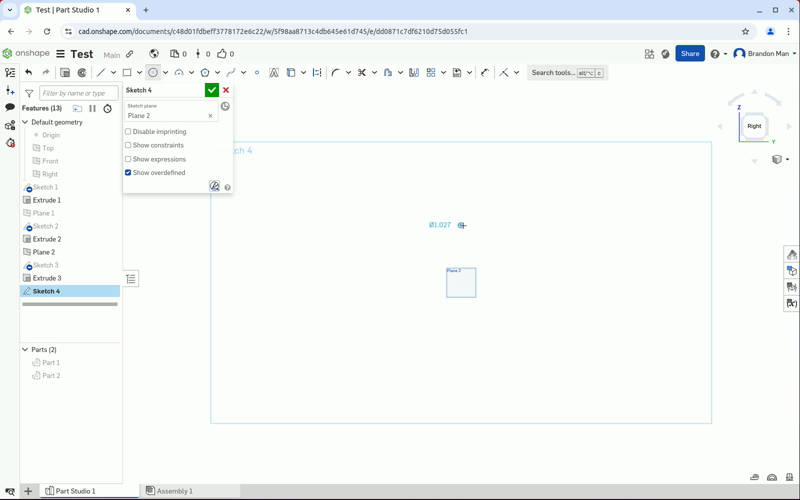
scroll(6)
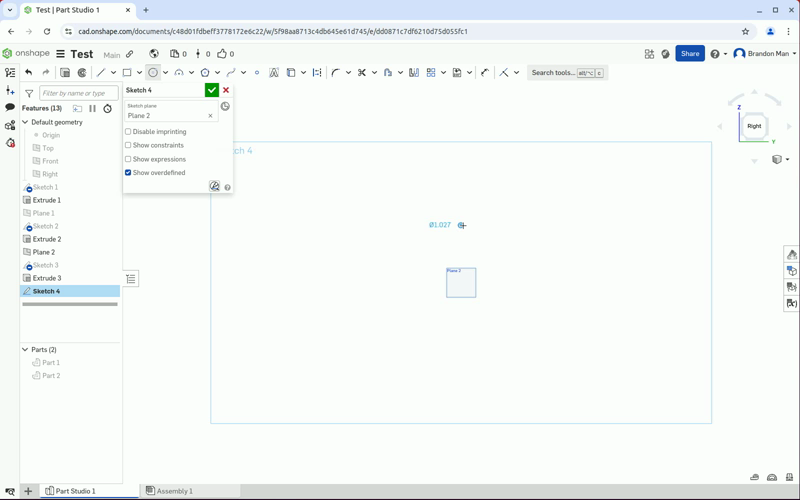
scroll(6)
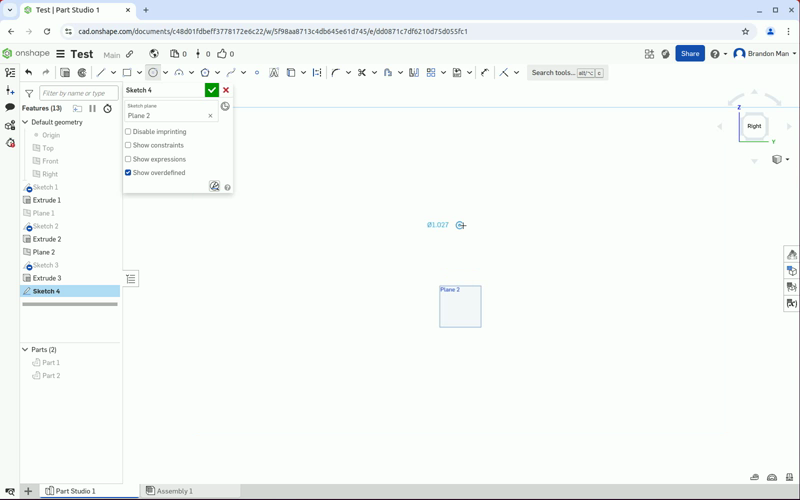
scroll(6)
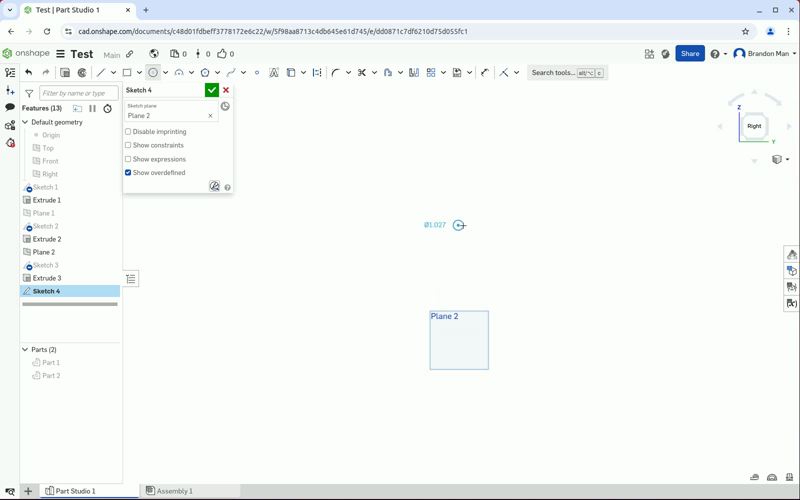
scroll(6)
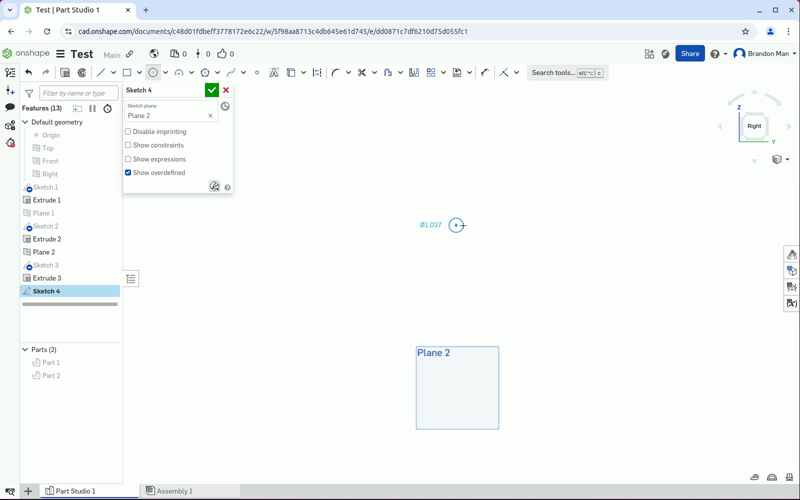
scroll(6)
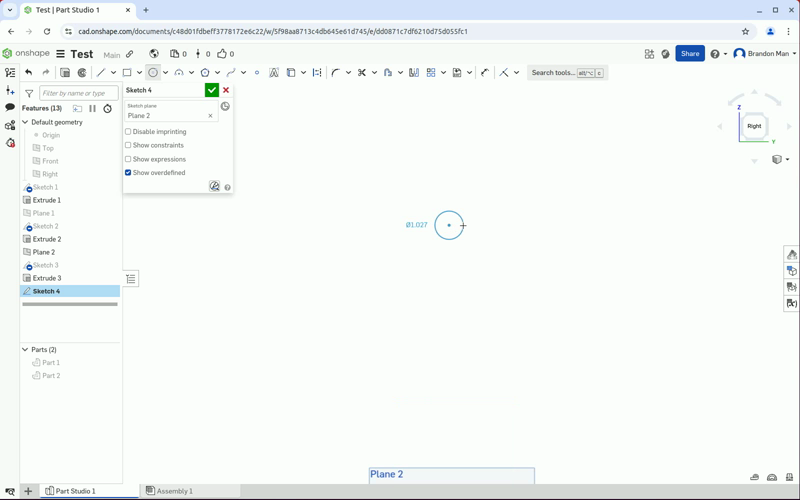
scroll(6)
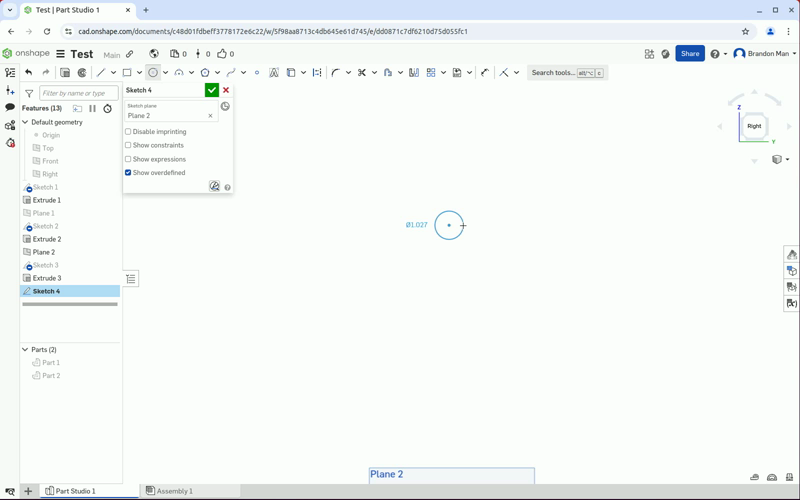
scroll(6)
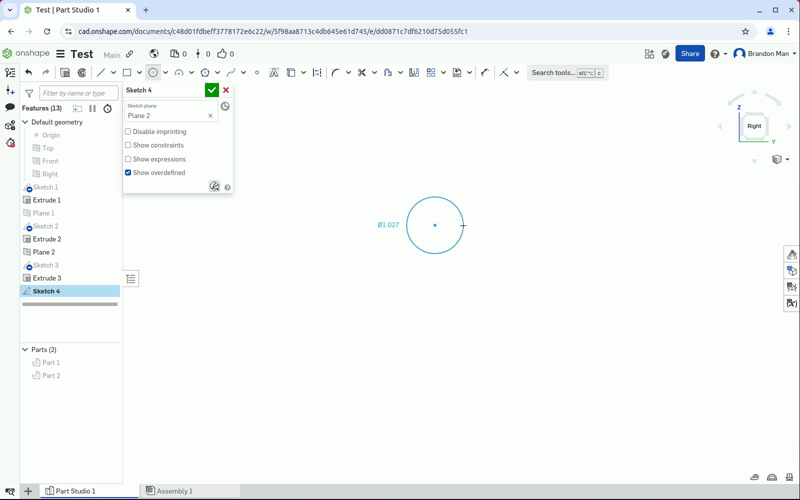
click(463, 225)
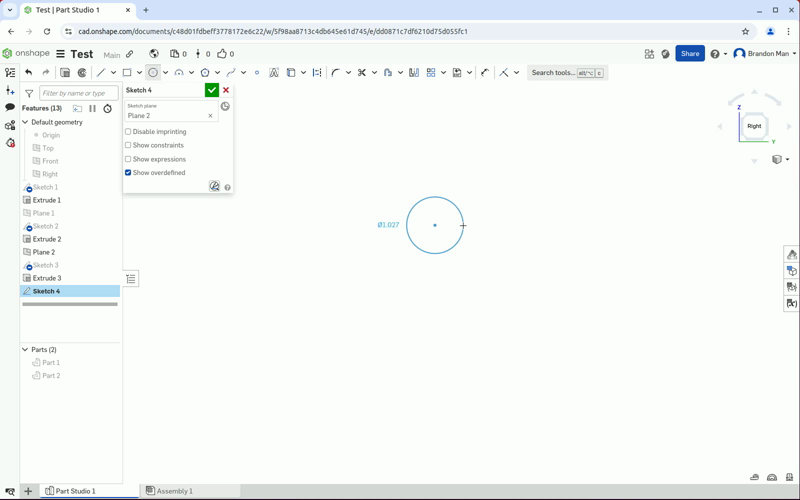
scroll(-6)
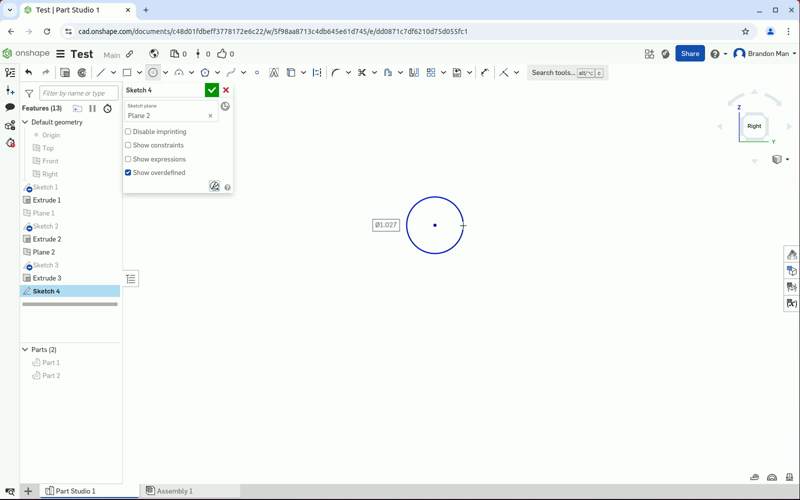
scroll(-6)
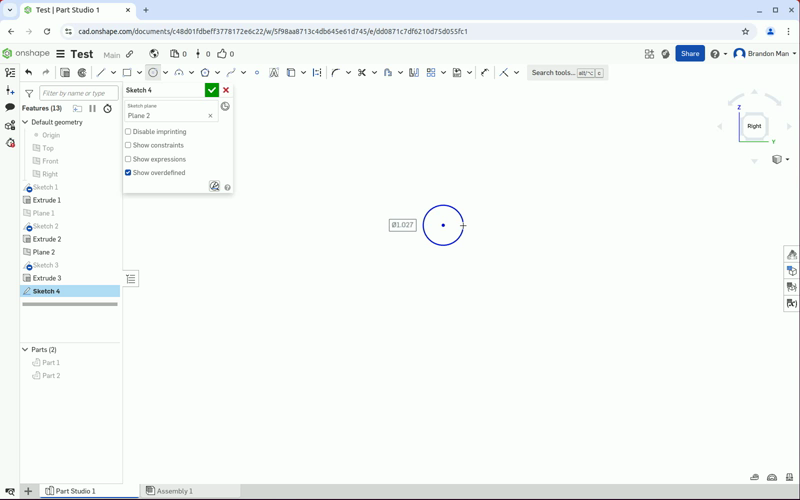
scroll(-6)
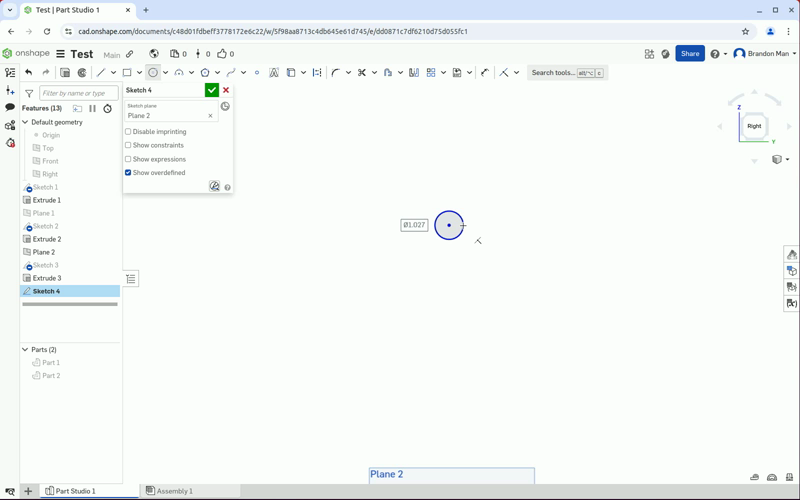
scroll(-6)
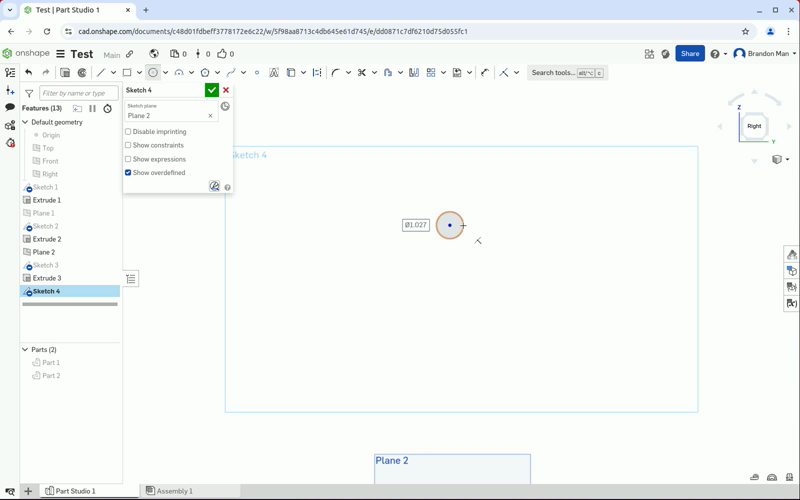
scroll(-6)
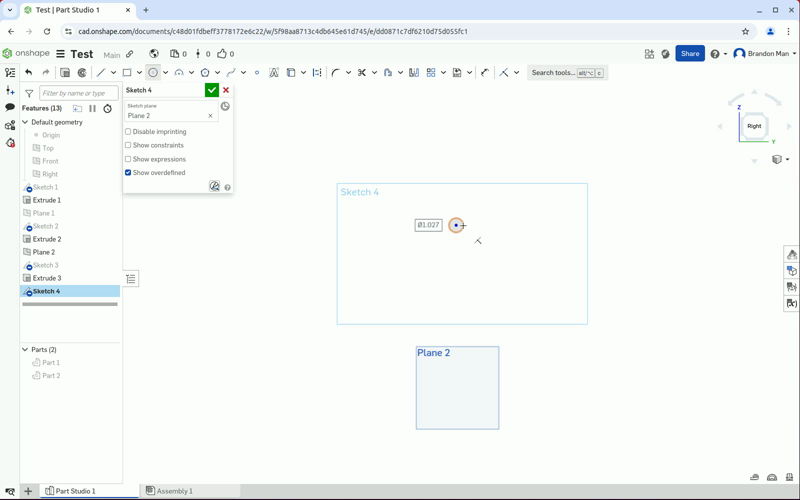
scroll(-6)
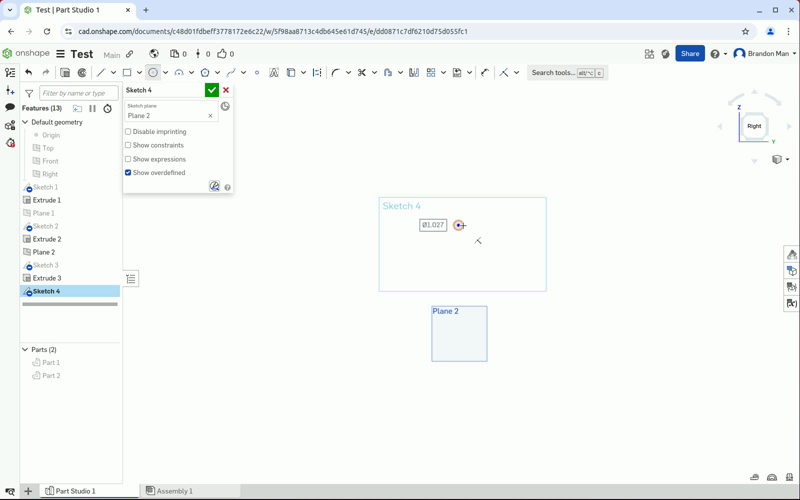
scroll(-6)
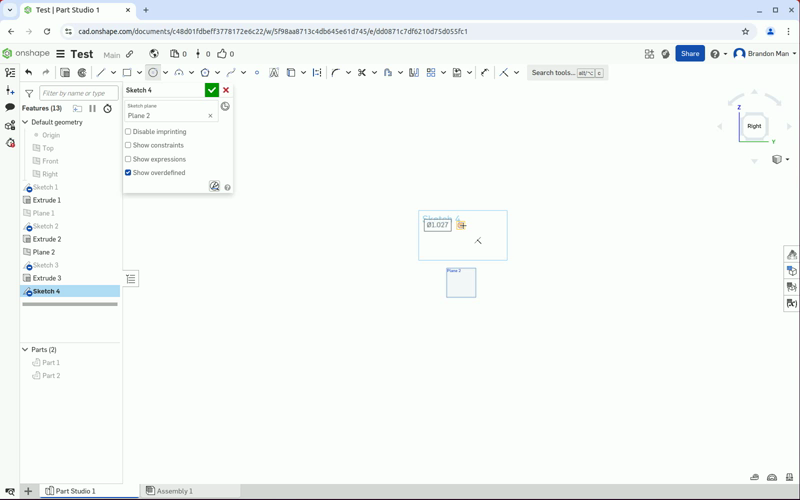
key(esc)
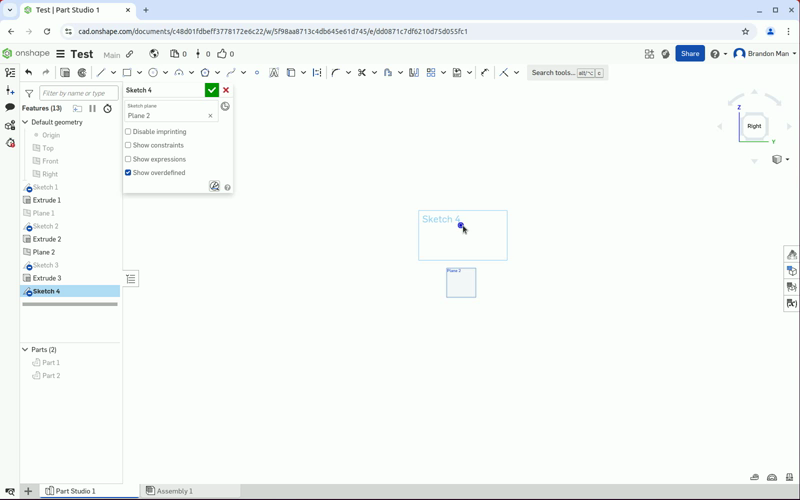
mouse_move(459, 224)
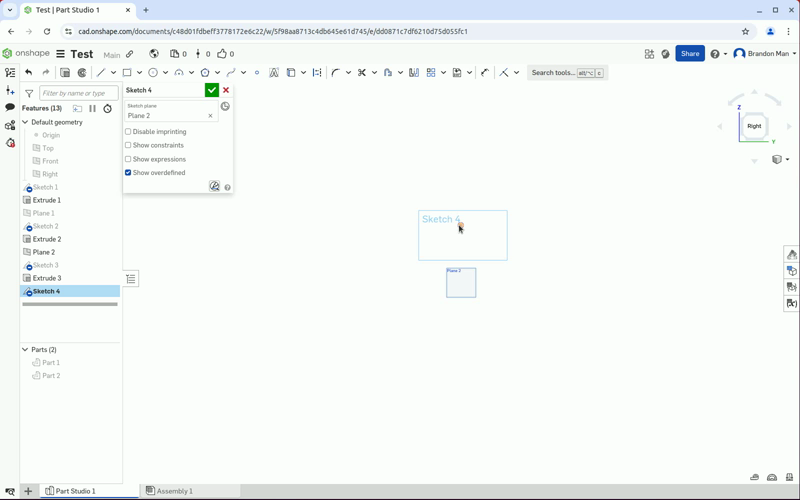
scroll(6)
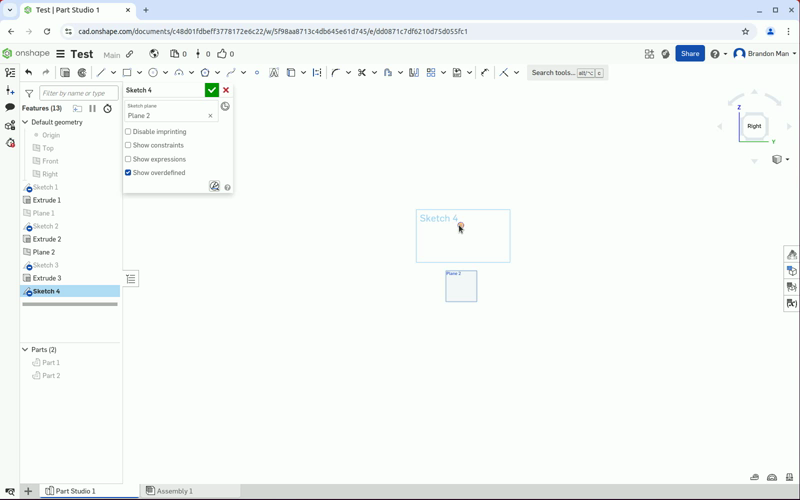
scroll(6)
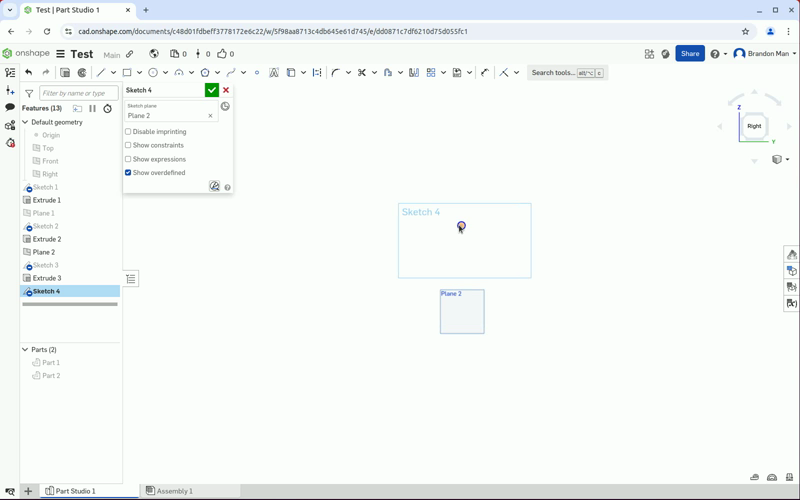
scroll(6)
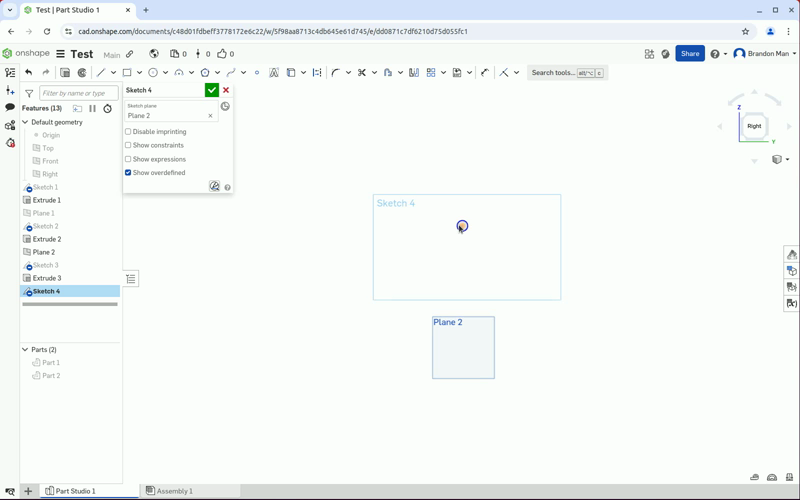
scroll(6)
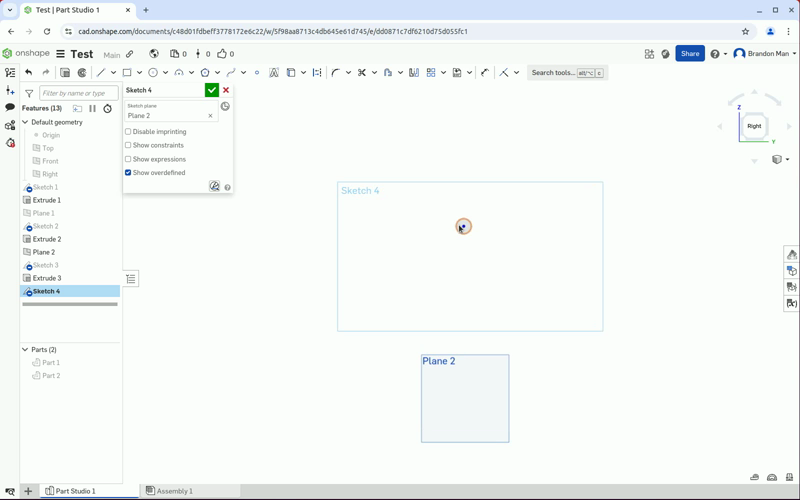
scroll(6)
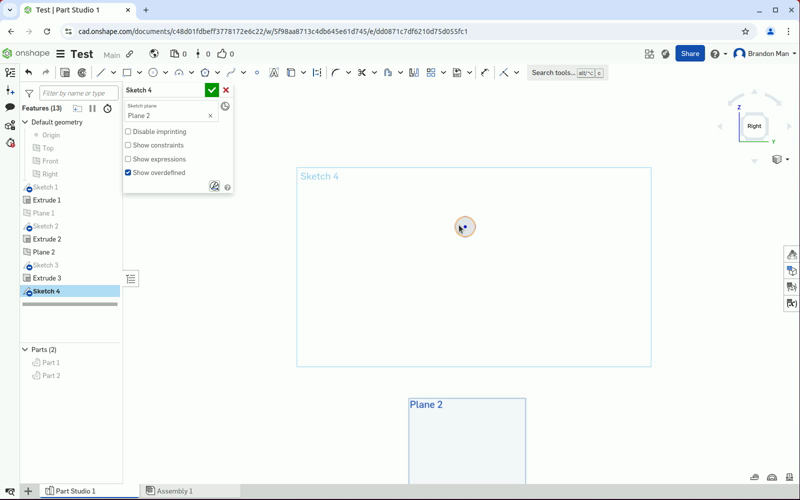
scroll(6)
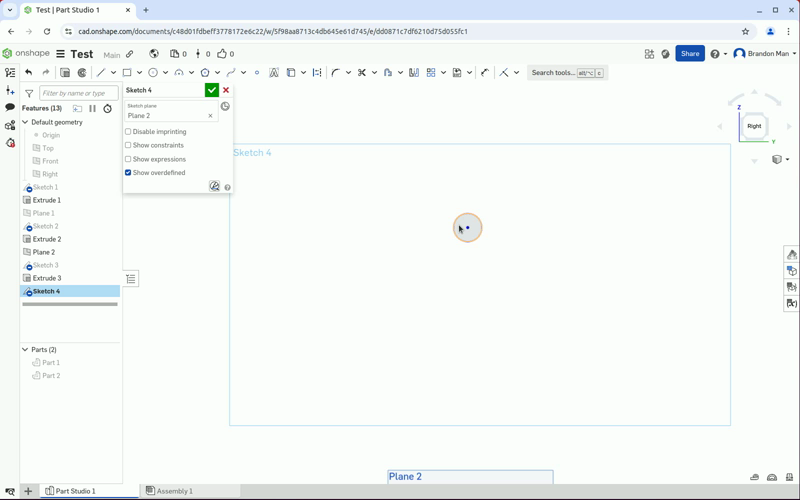
scroll(6)
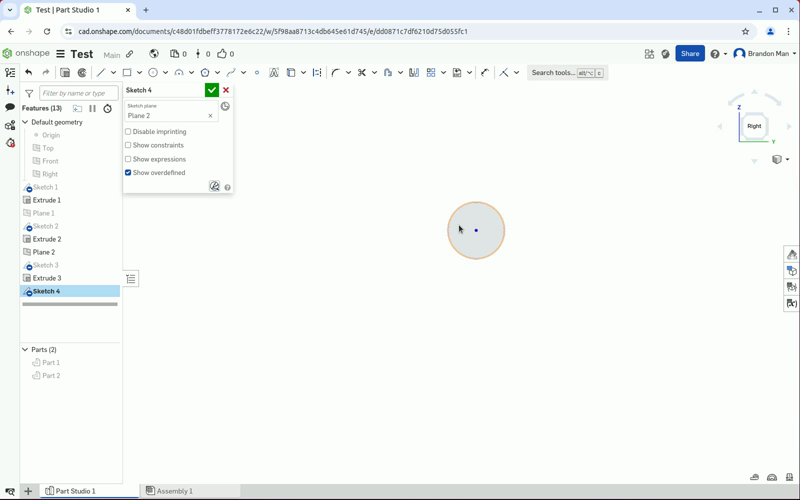
click(459, 224)
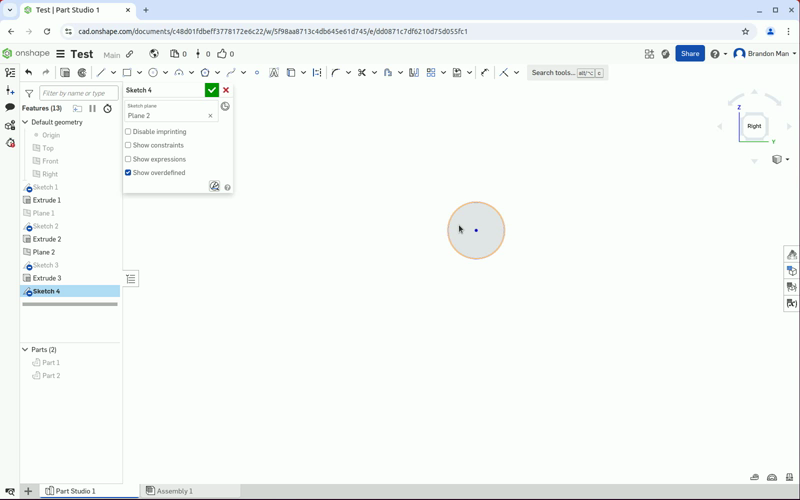
scroll(-6)
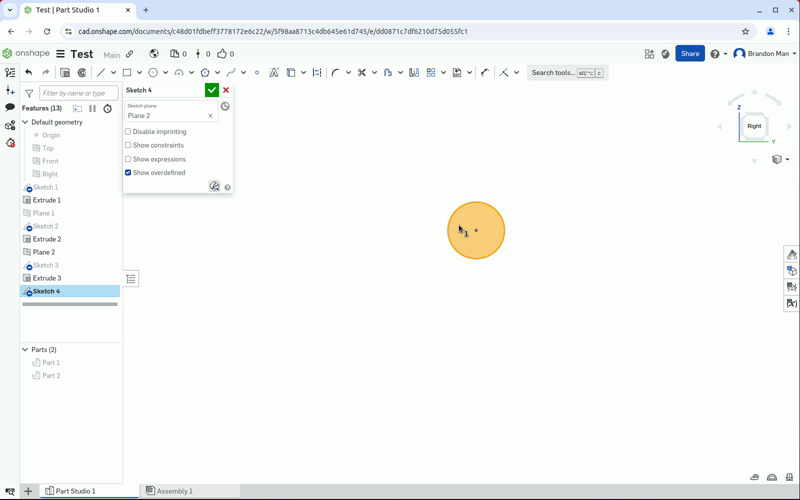
scroll(-6)
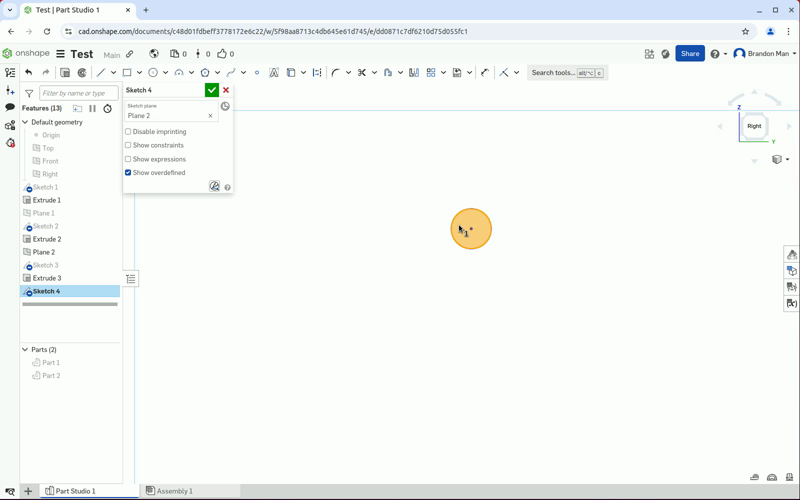
scroll(-6)
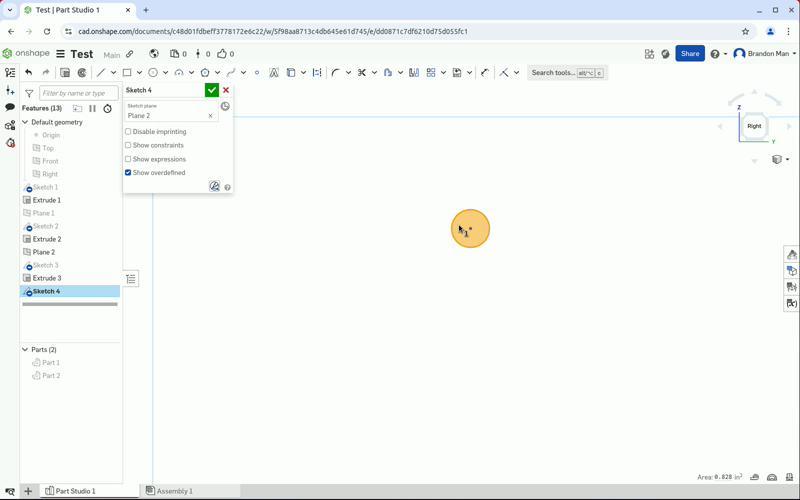
scroll(-6)
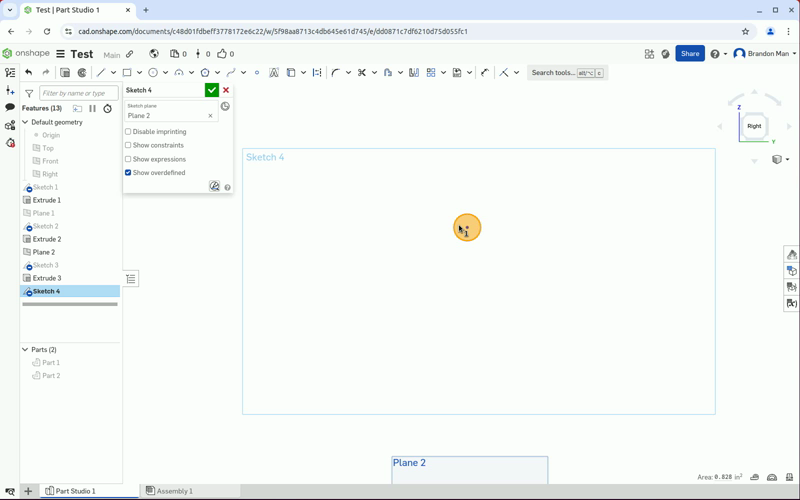
scroll(-6)
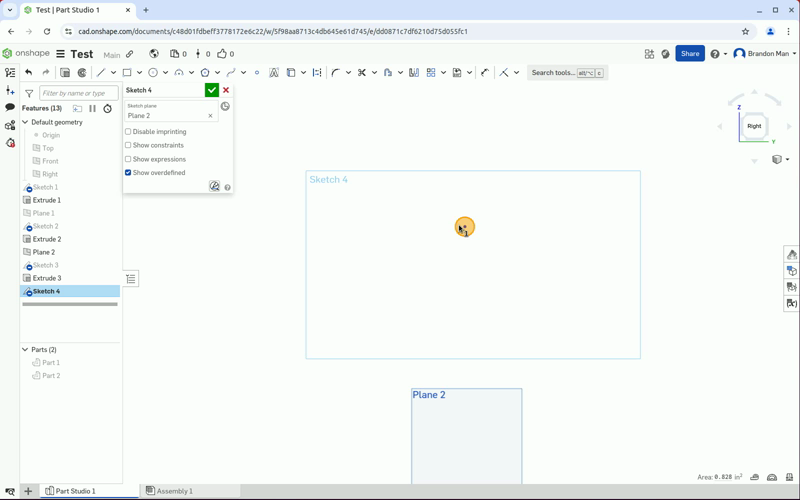
scroll(-6)
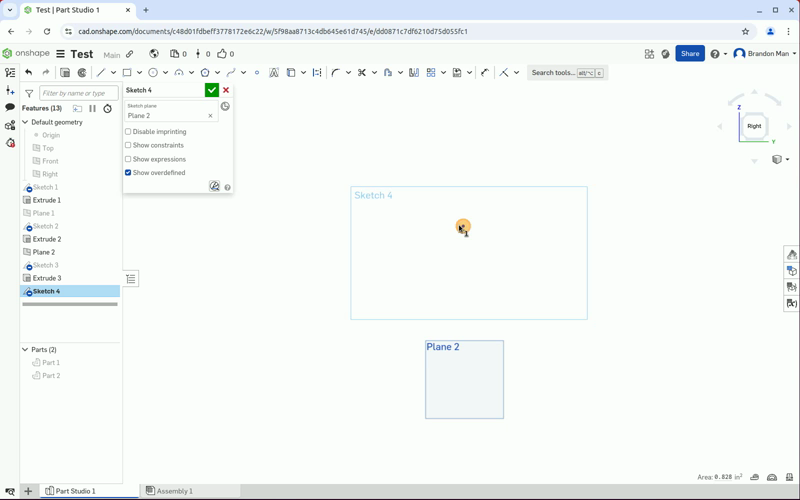
scroll(-6)
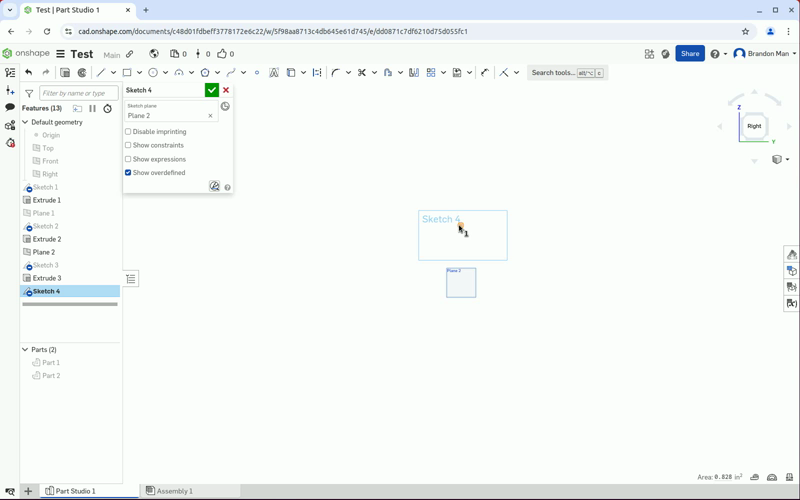
mouse_move(73, 352)
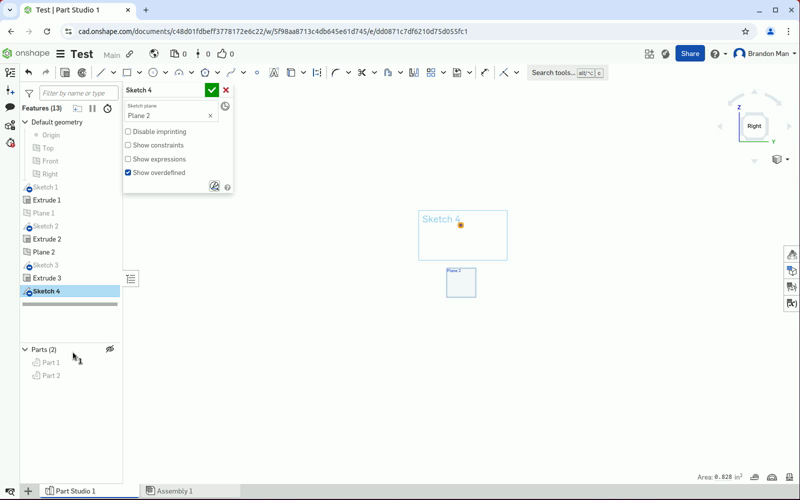
key(shift+y)
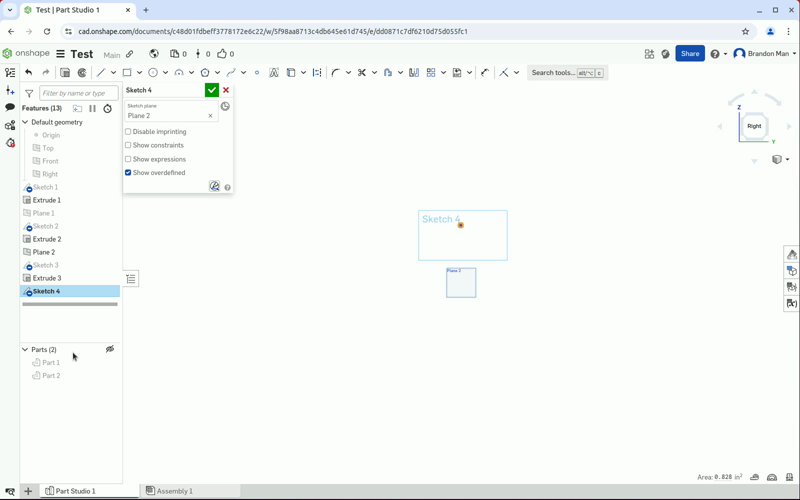
key(shift+e)
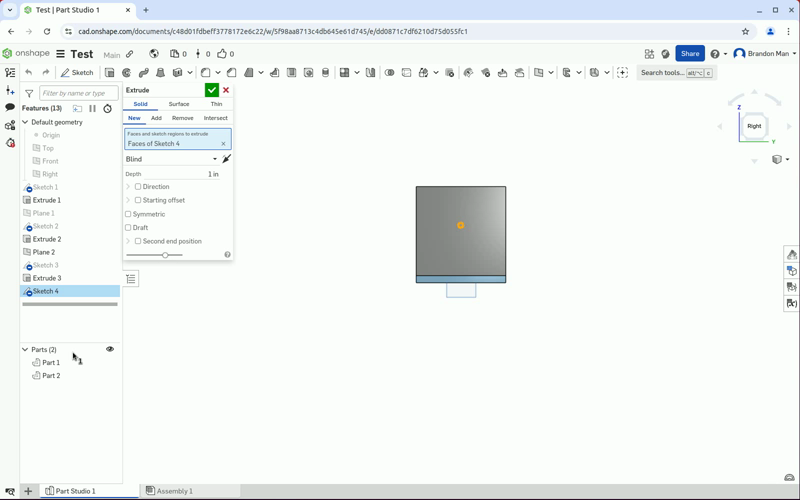
mouse_move(143, 106)
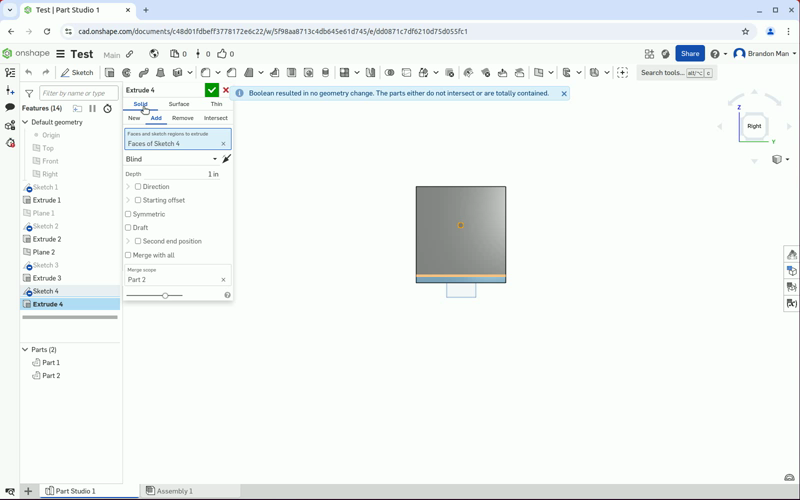
click(143, 106)
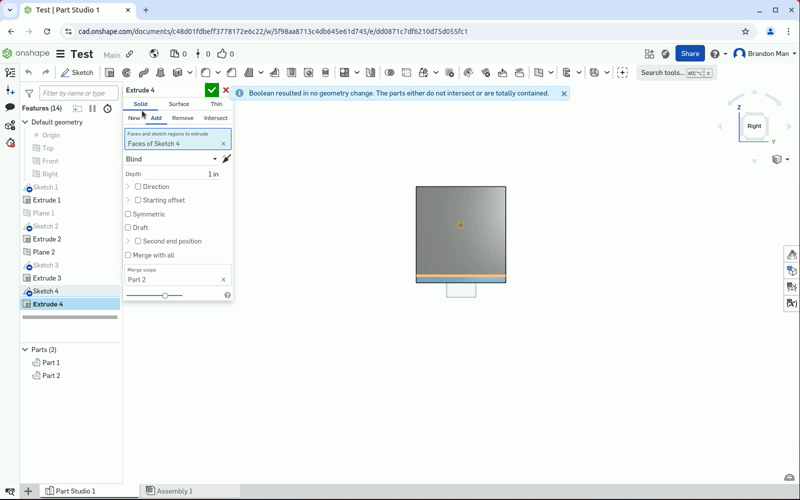
mouse_move(137, 120)
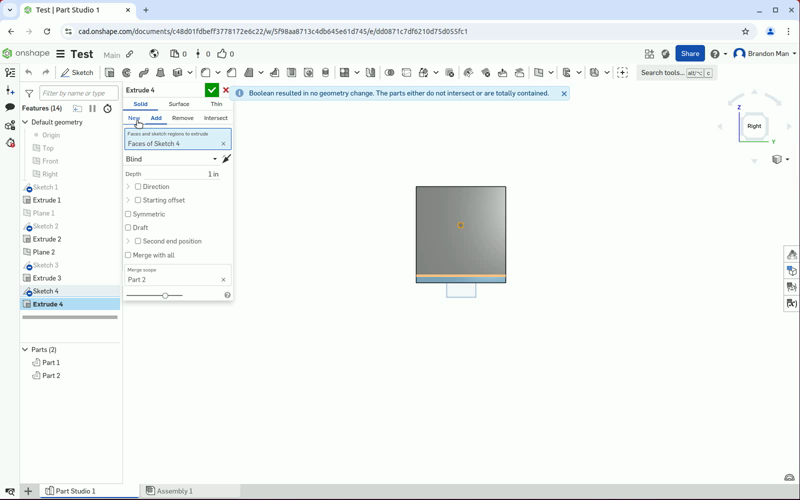
click(137, 120)
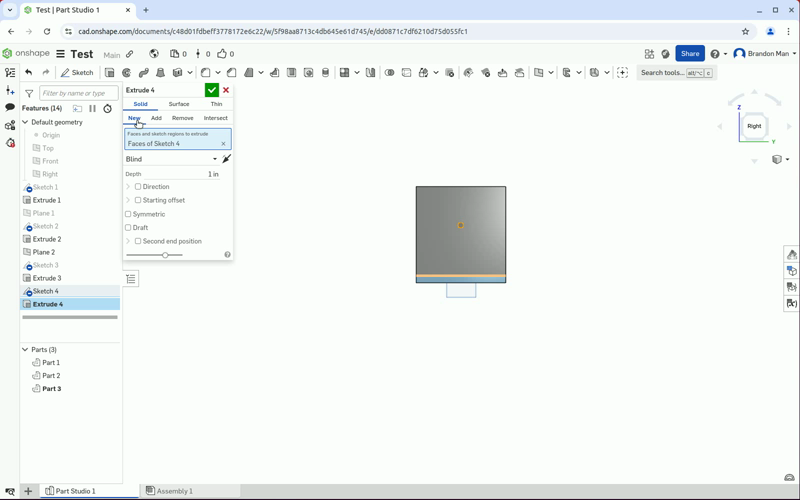
key(tab, 4)
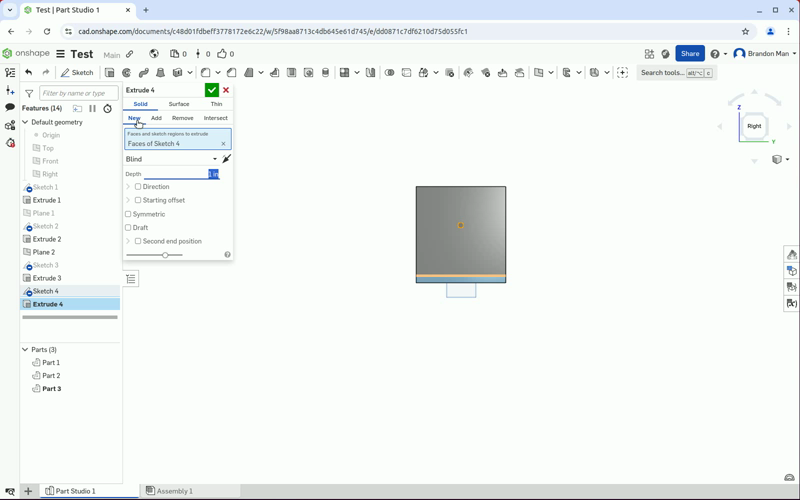
text(6.018)
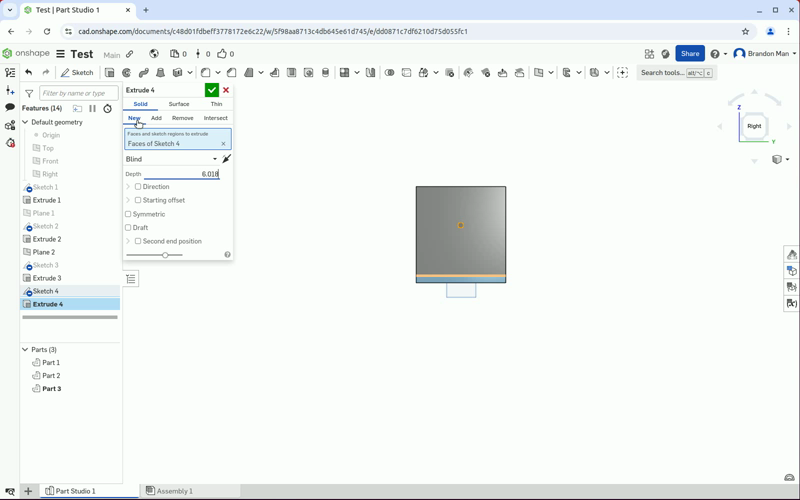
key(tab, 3)
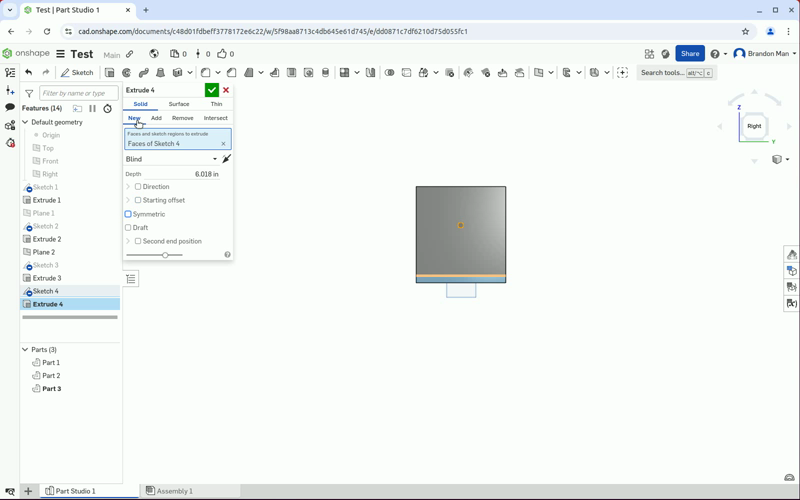
key(tab, 2)
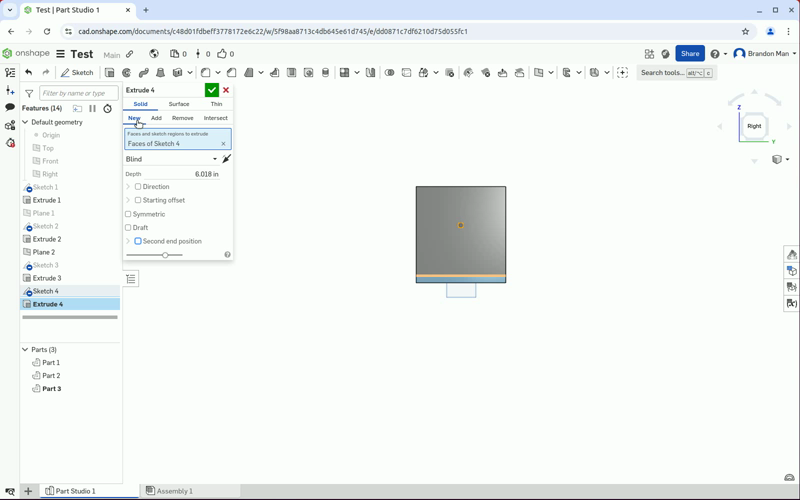
key(space)
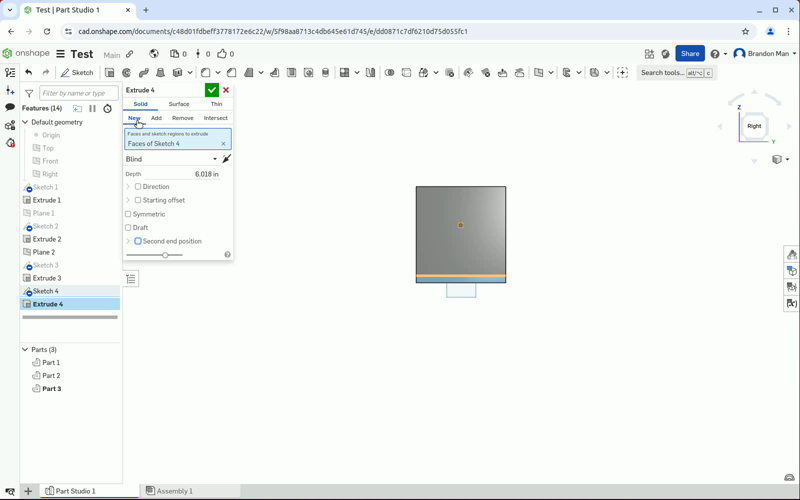
key(tab, 3)
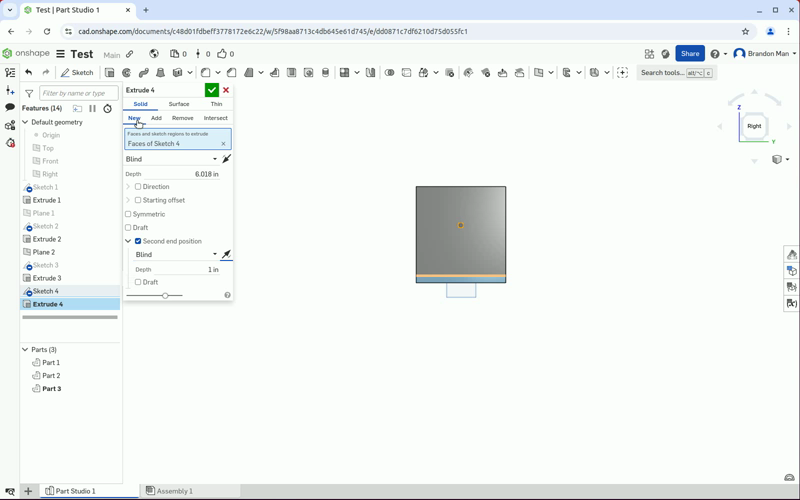
text(12.276)
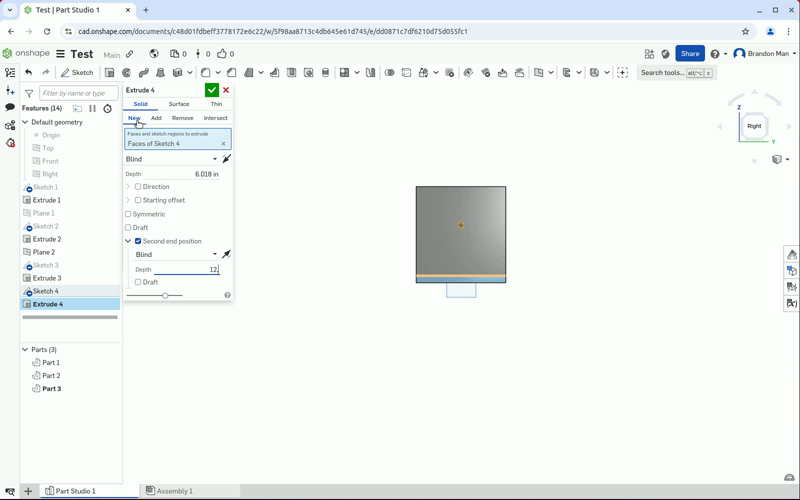
key(enter)
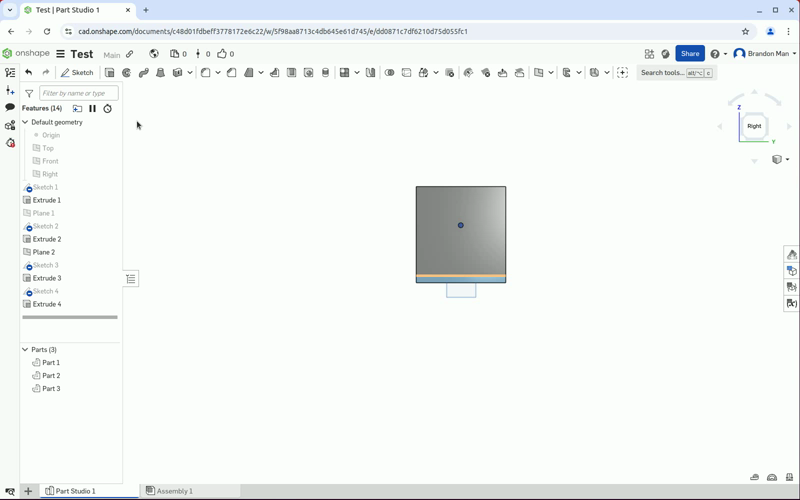
key(shift+h)
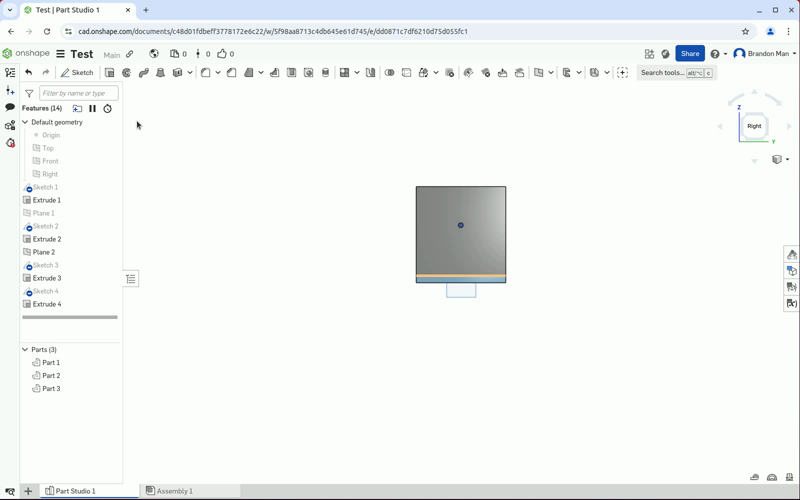
key(shift+h)
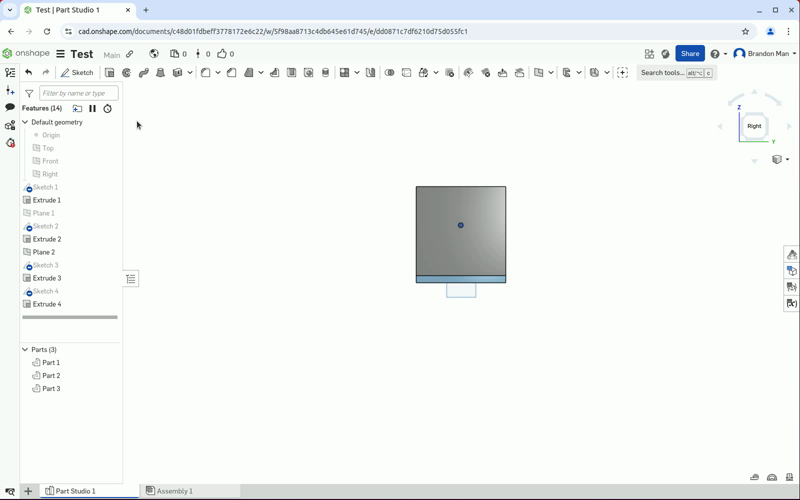
mouse_move(73, 189)
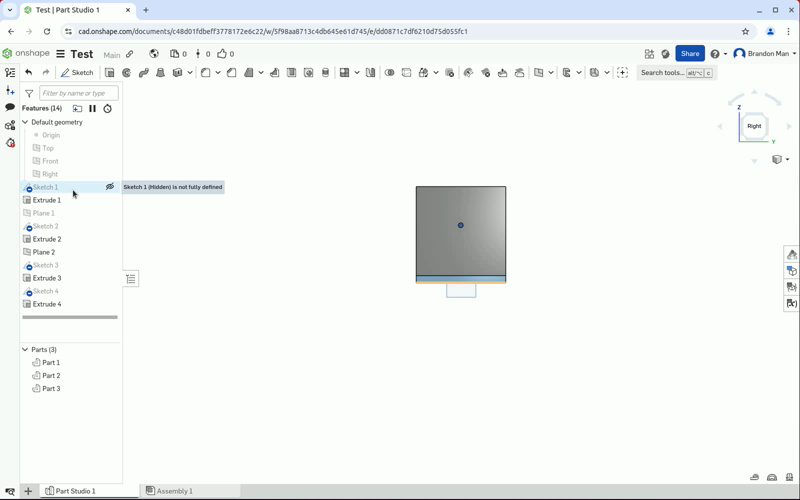
click(73, 189)
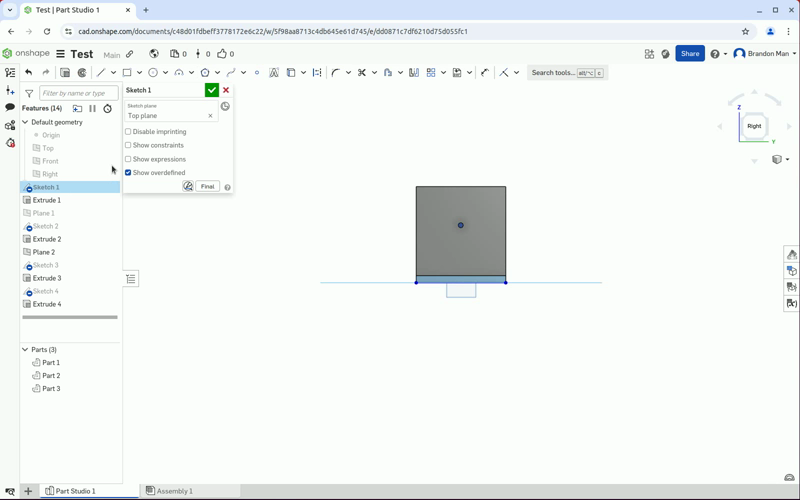
mouse_move(229, 92)
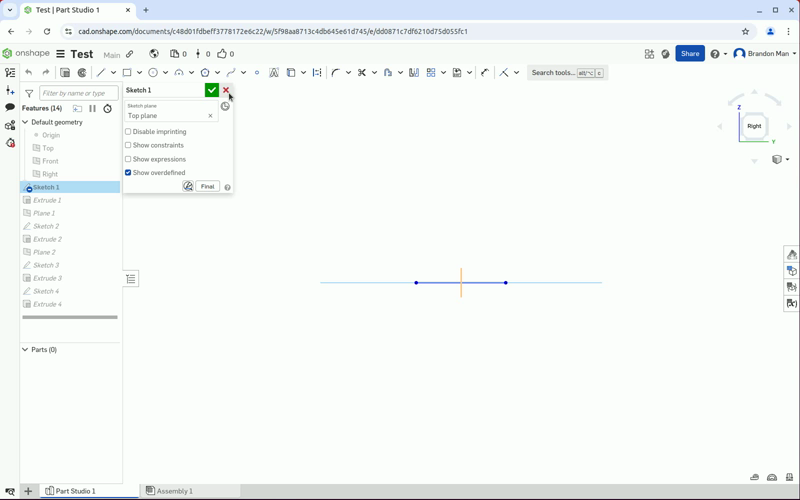
click(229, 92)
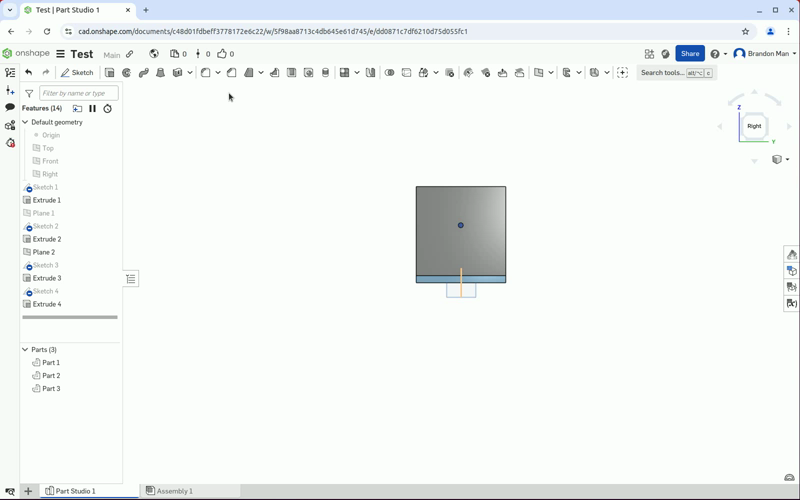
mouse_move(73, 352)
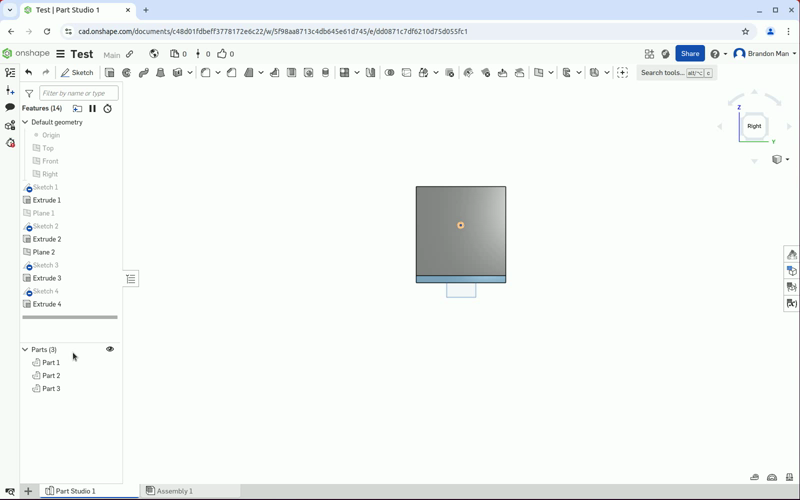
key(y)
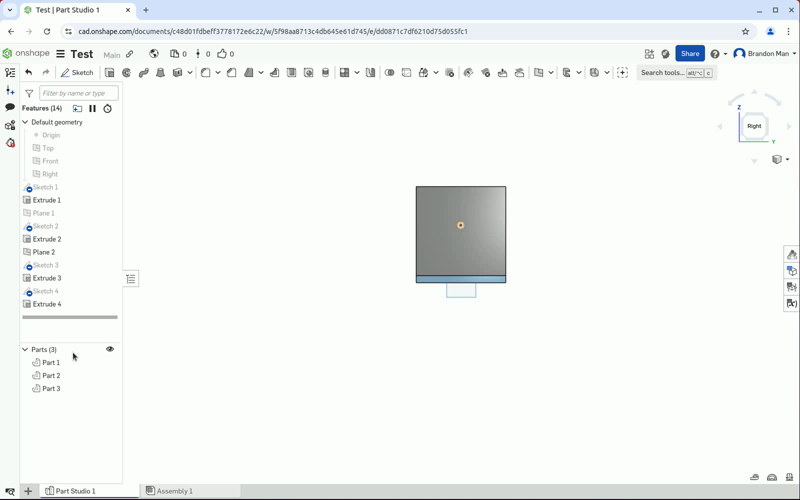
key(shift+p)
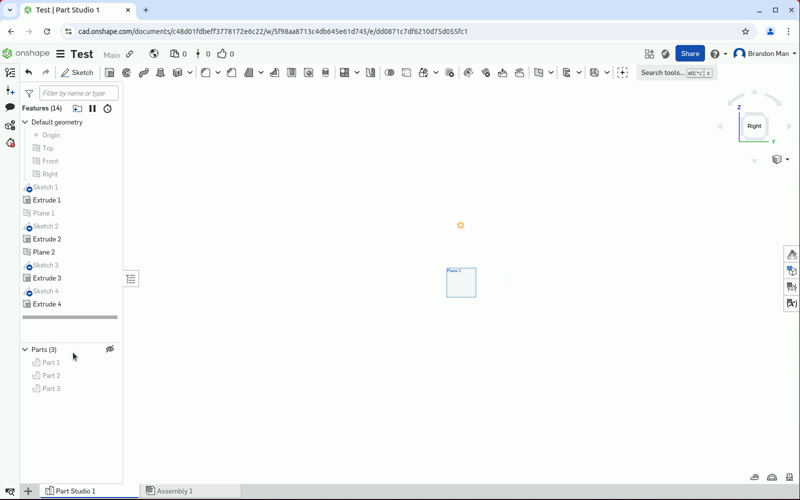
key(space)
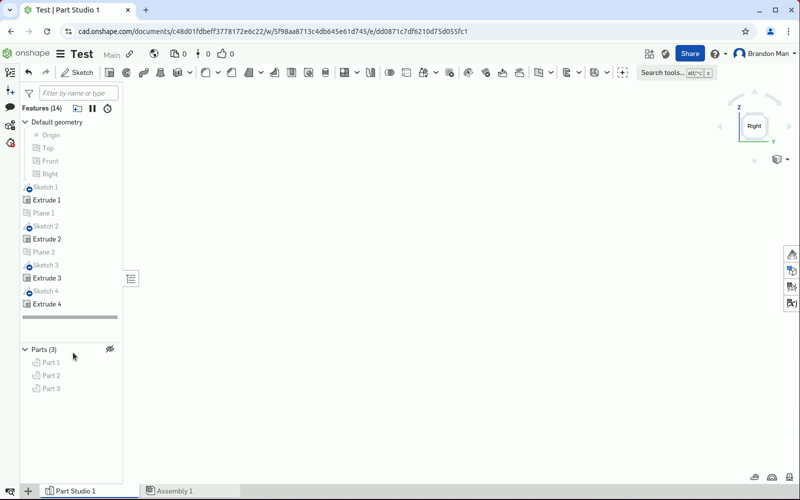
key_down(shift)
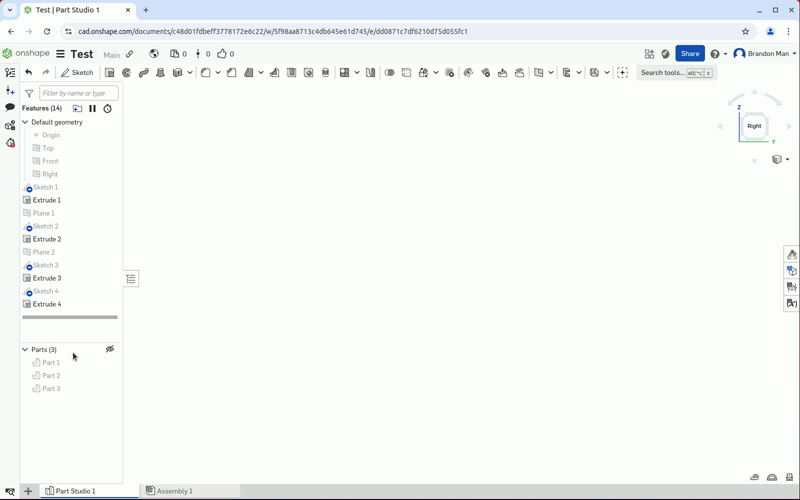
key(right)
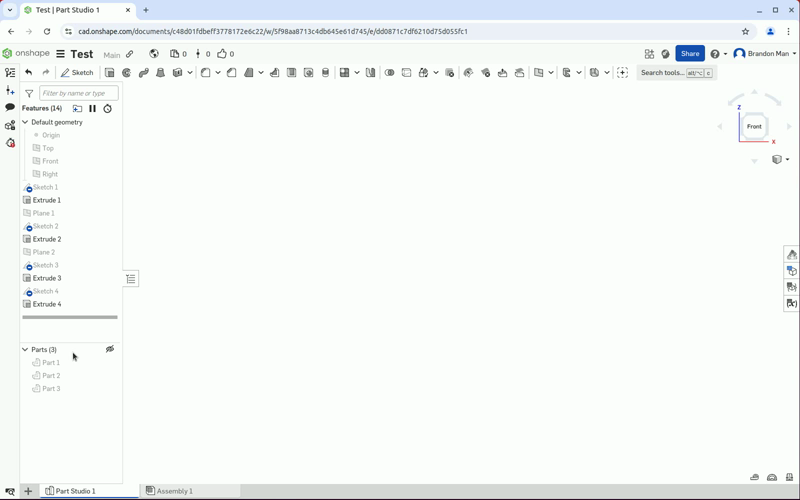
key_up(shift)
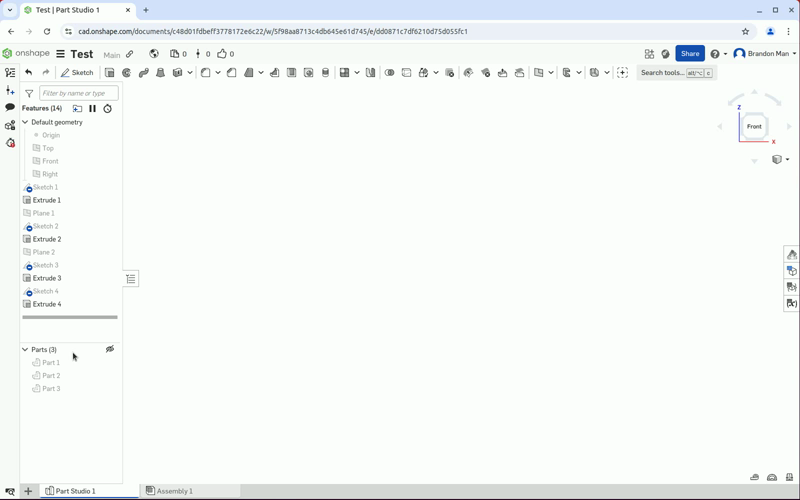
mouse_move(73, 352)
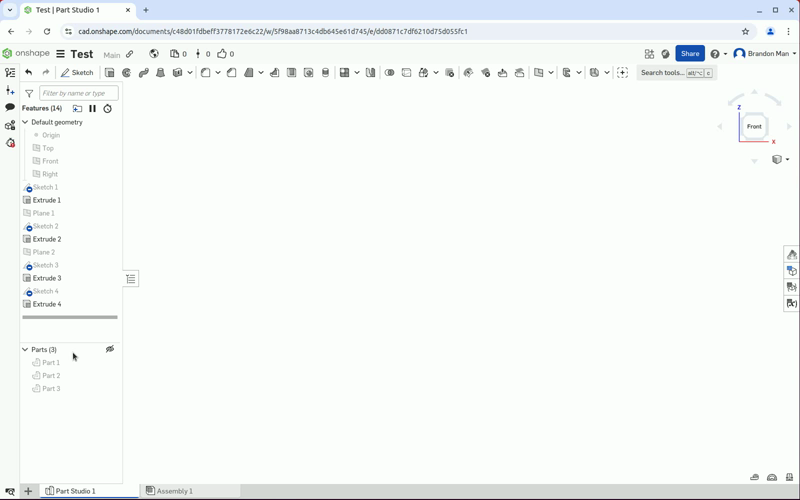
key(shift+y)
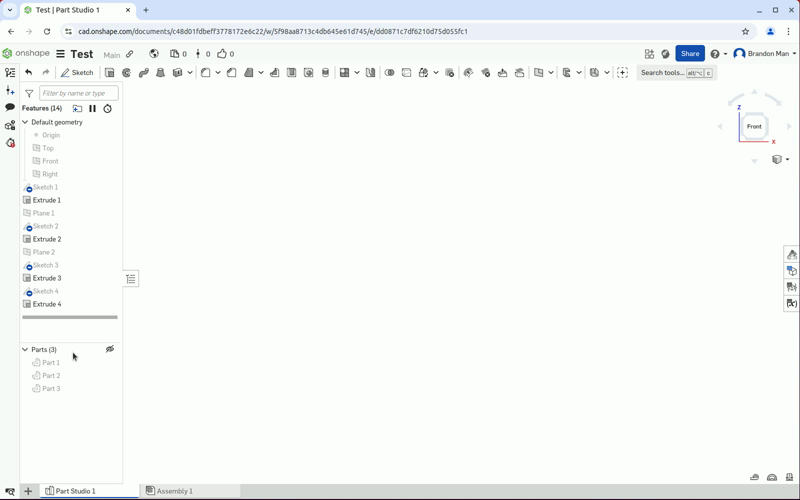
key(shift+s)
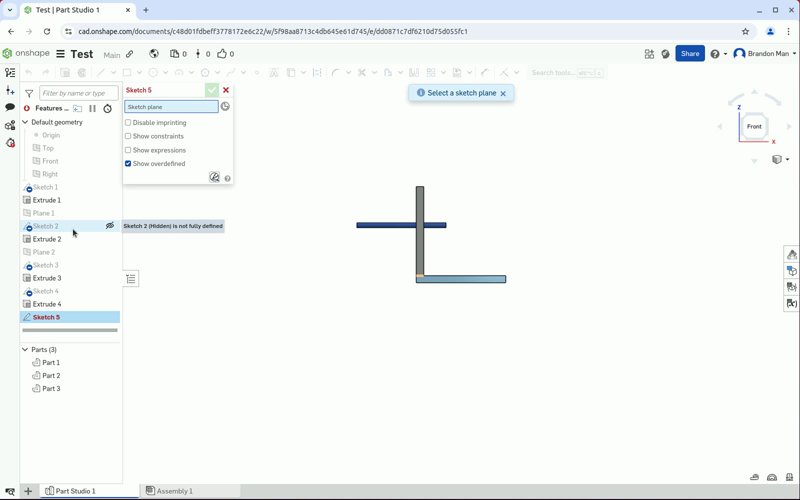
scroll(3)
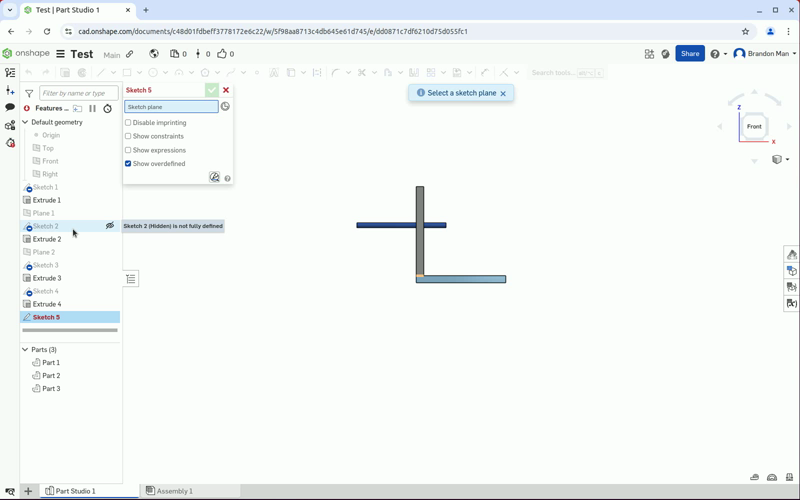
mouse_move(73, 163)
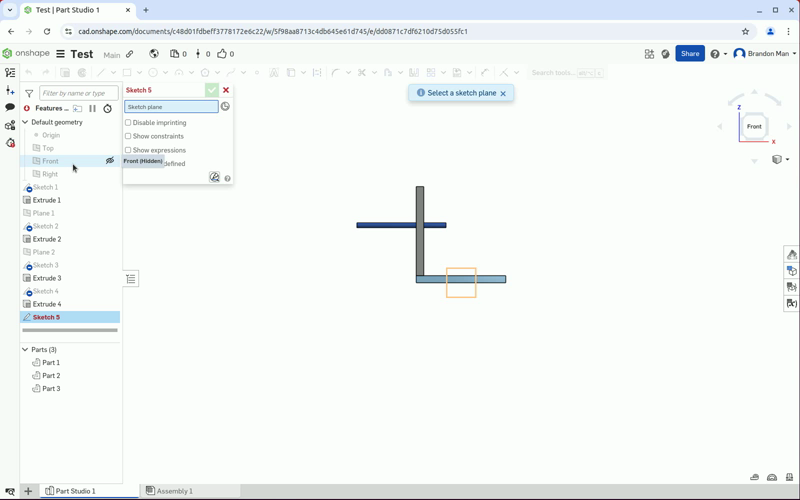
click(73, 163)
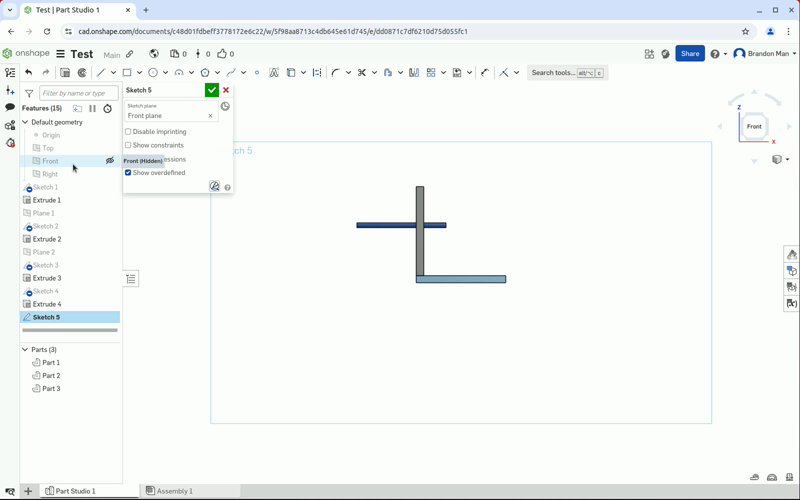
mouse_move(73, 352)
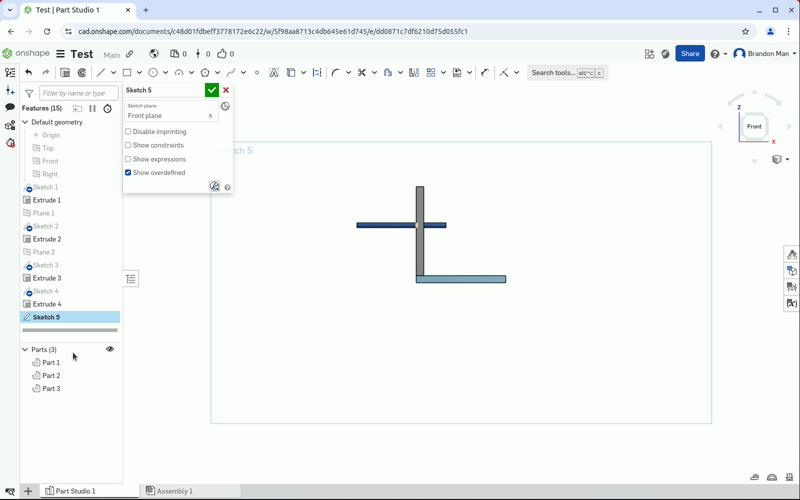
key(y)
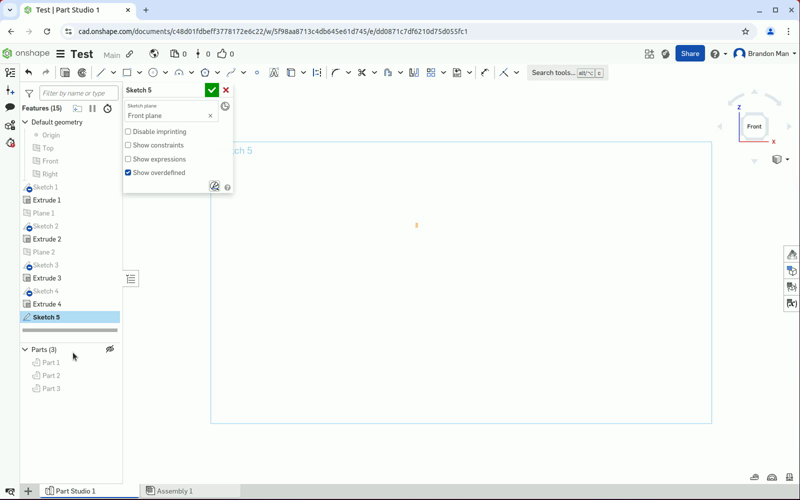
key(l)
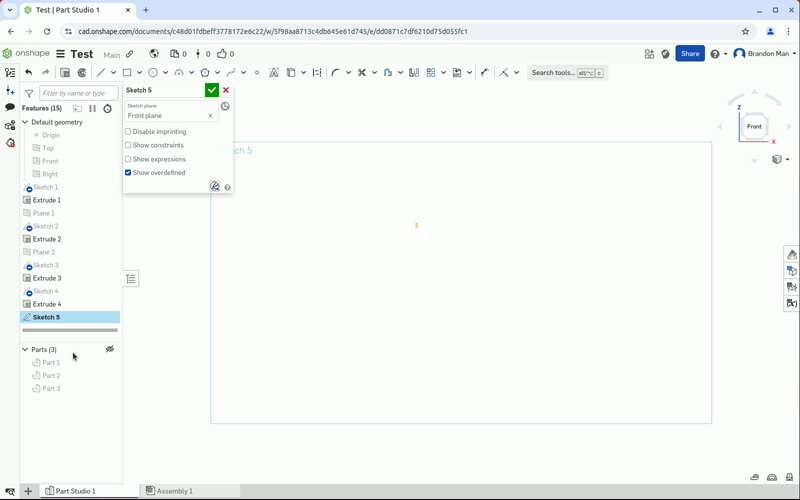
key_down(shift)
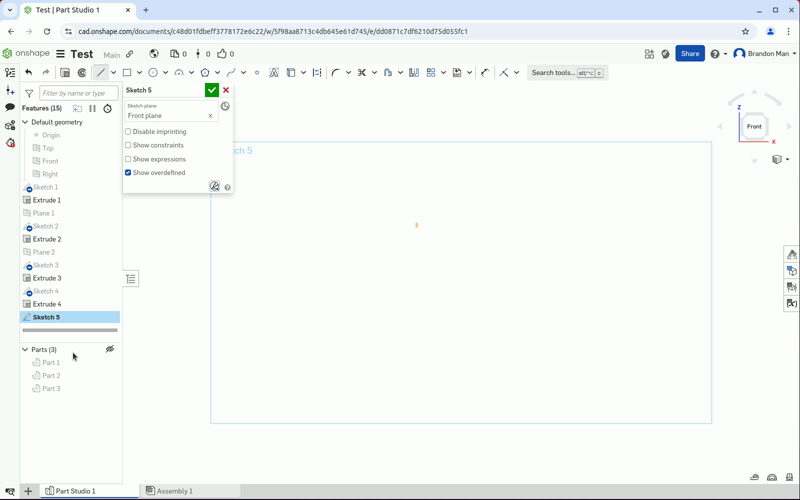
mouse_move(386, 227)
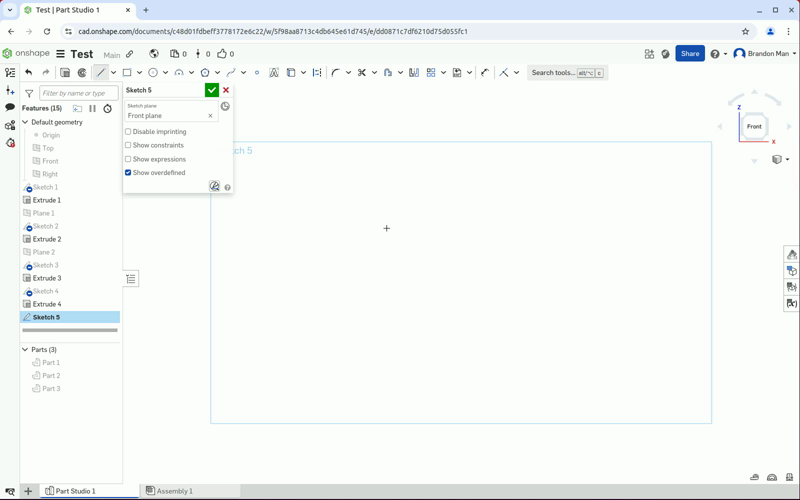
click(386, 227)
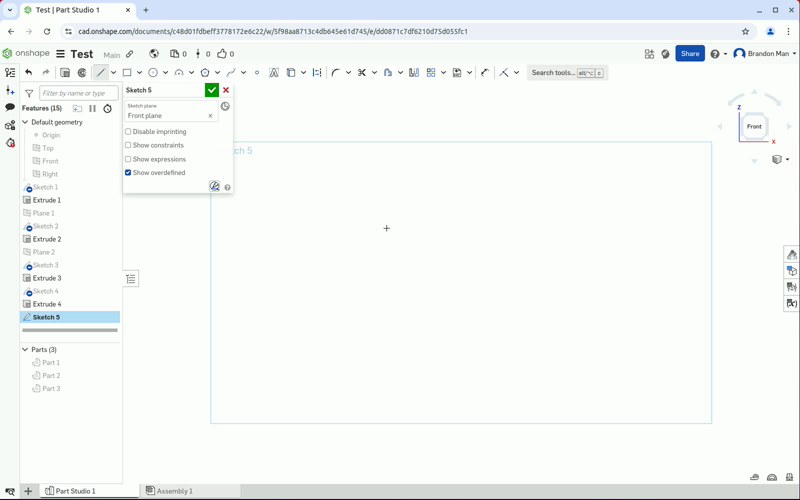
key_up(shift)
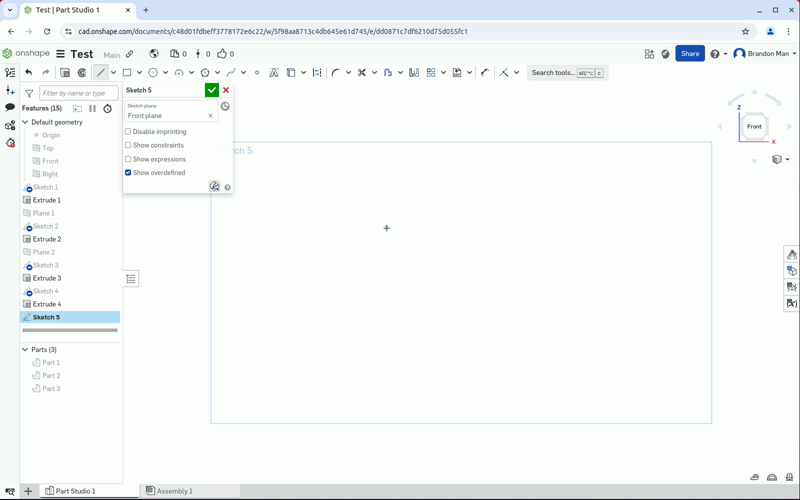
key_down(shift)
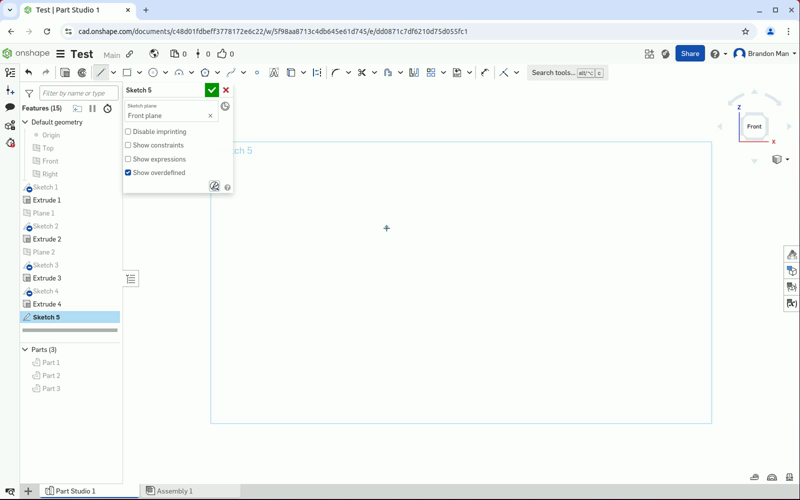
mouse_move(417, 227)
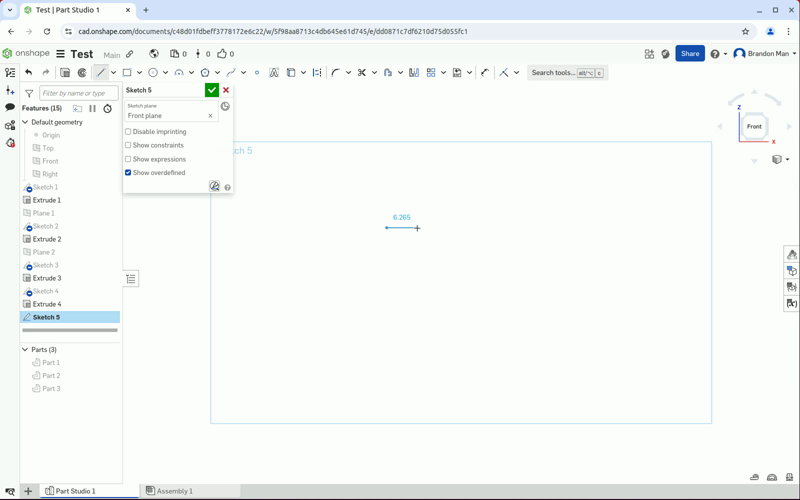
mouse_move(391, 227)
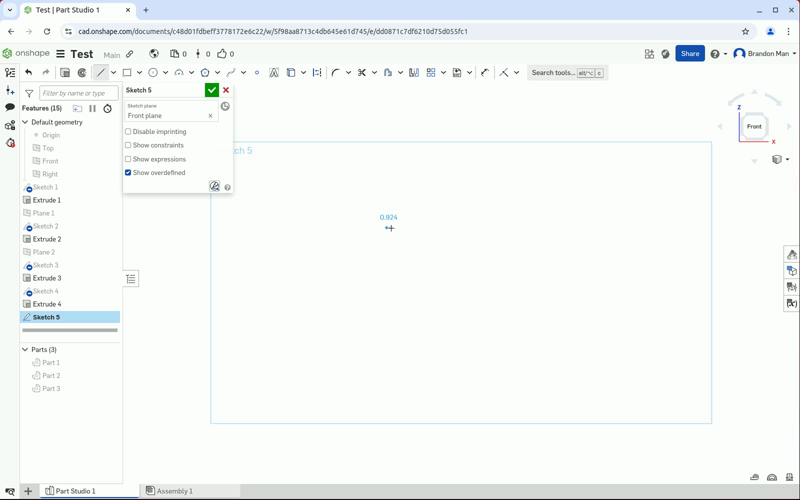
scroll(6)
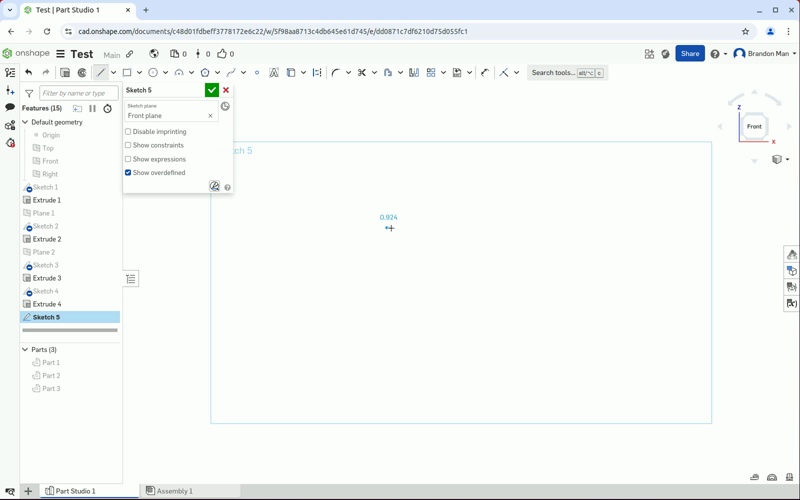
scroll(6)
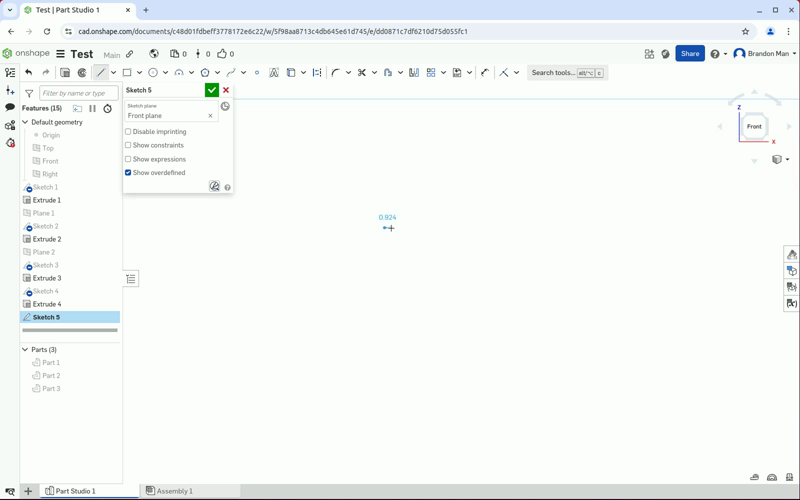
scroll(6)
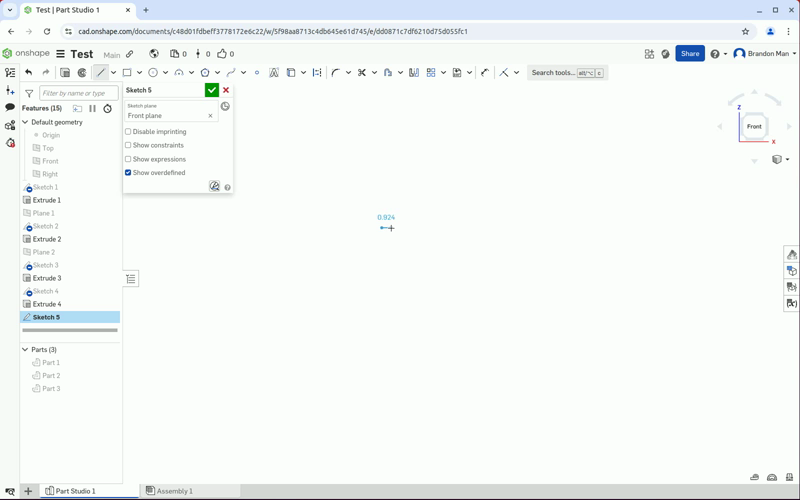
scroll(6)
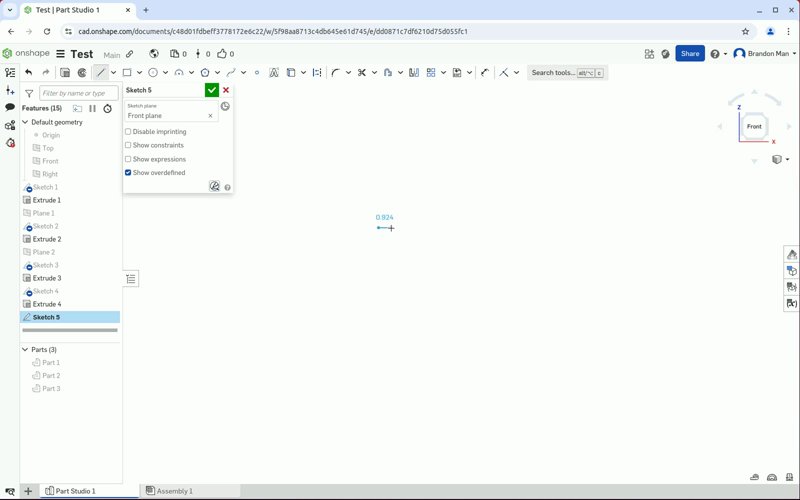
scroll(6)
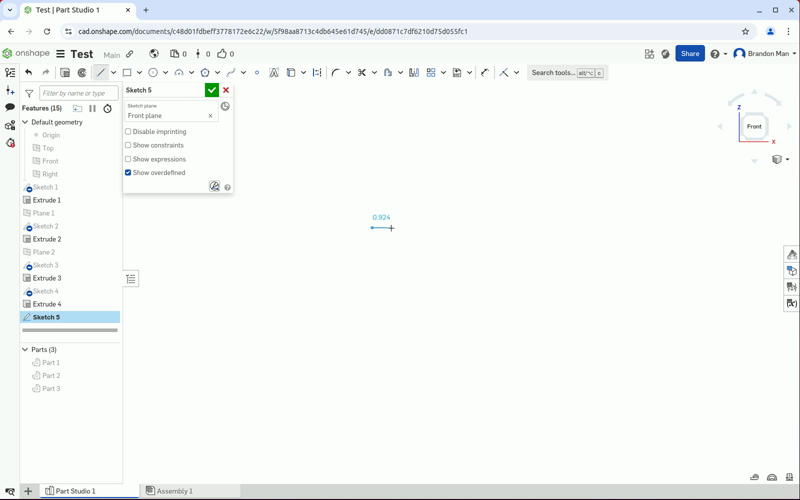
scroll(6)
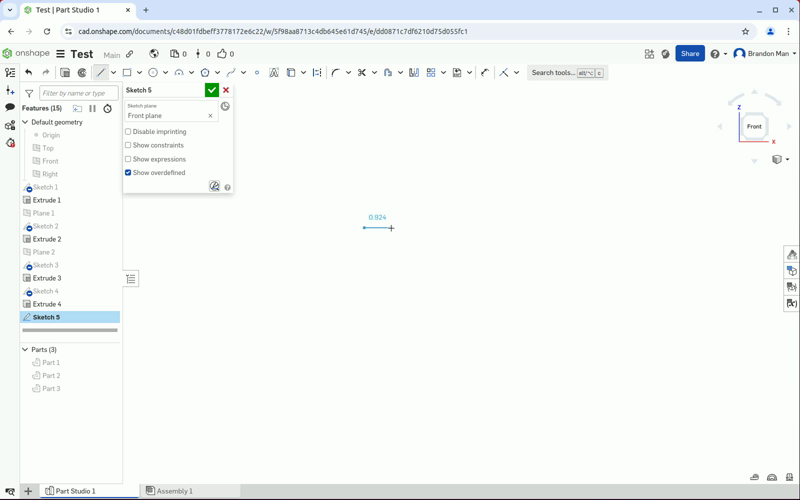
scroll(6)
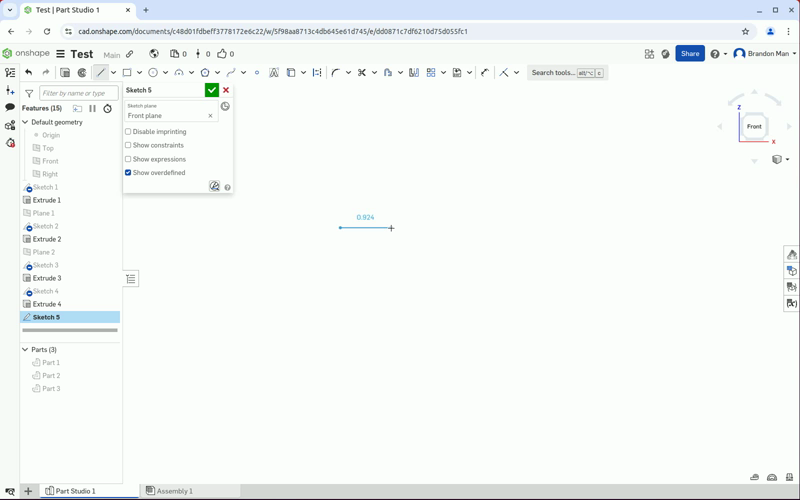
click(391, 227)
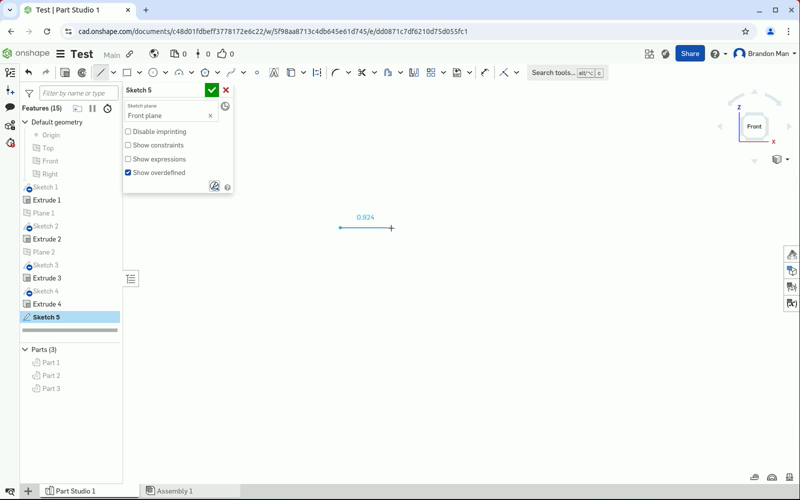
scroll(-6)
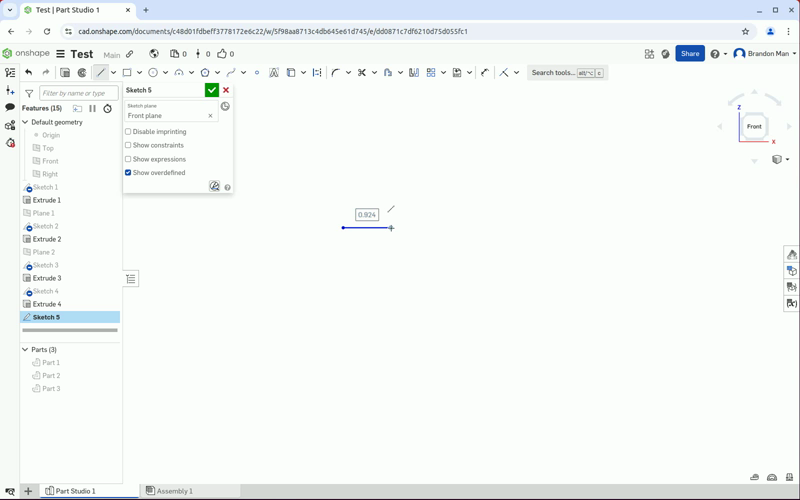
scroll(-6)
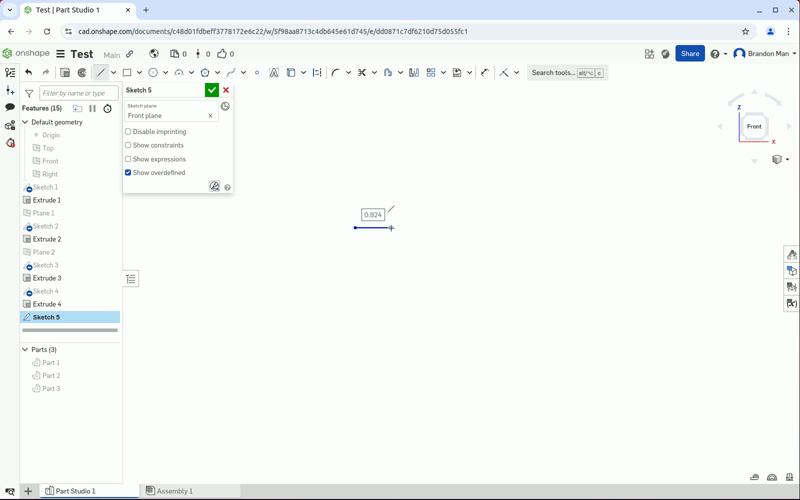
scroll(-6)
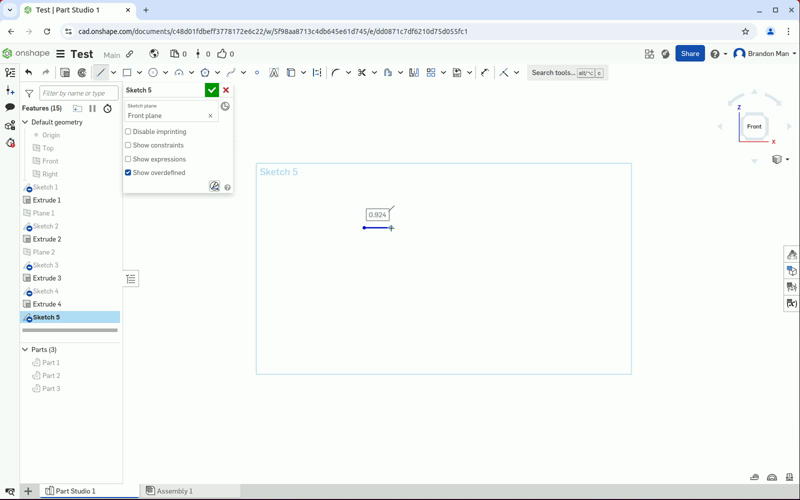
scroll(-6)
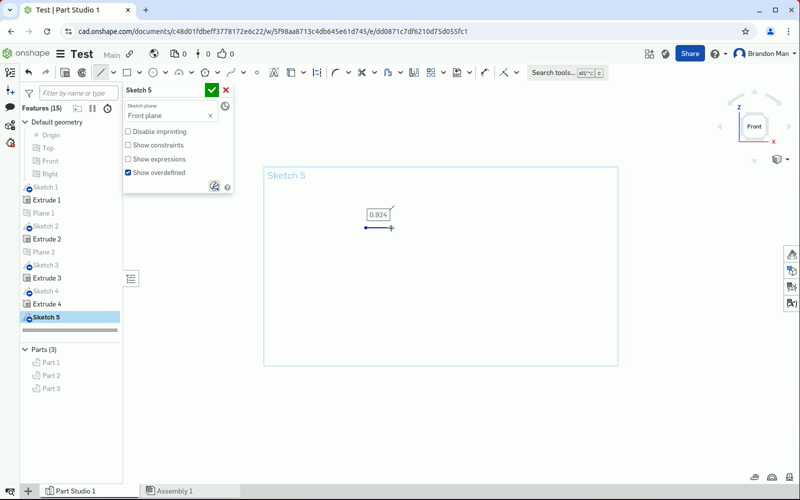
scroll(-6)
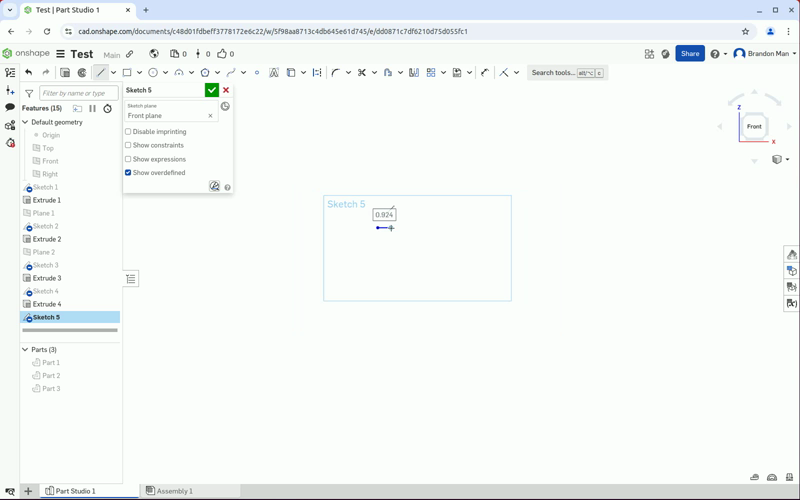
scroll(-6)
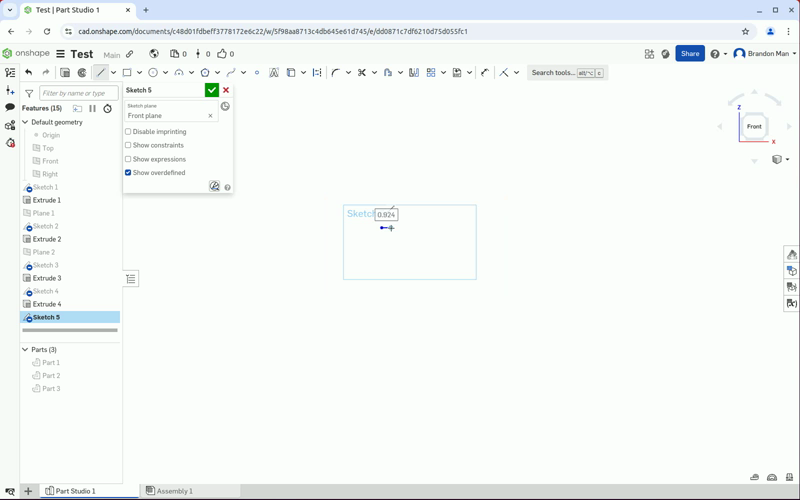
scroll(-6)
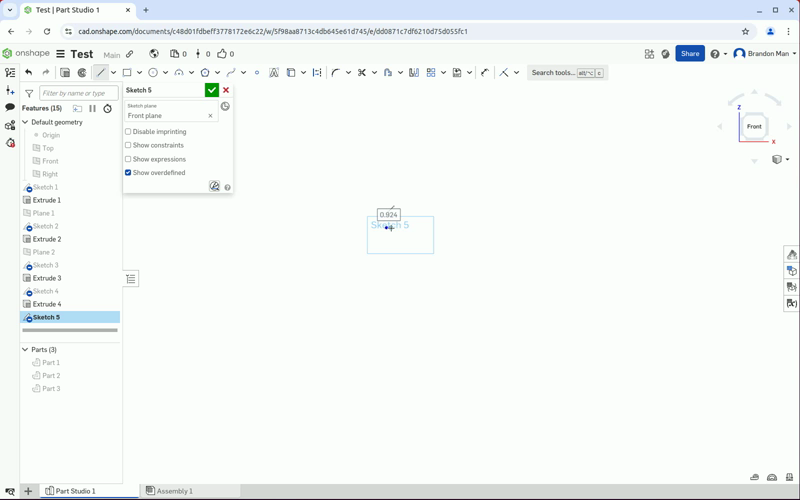
key_up(shift)
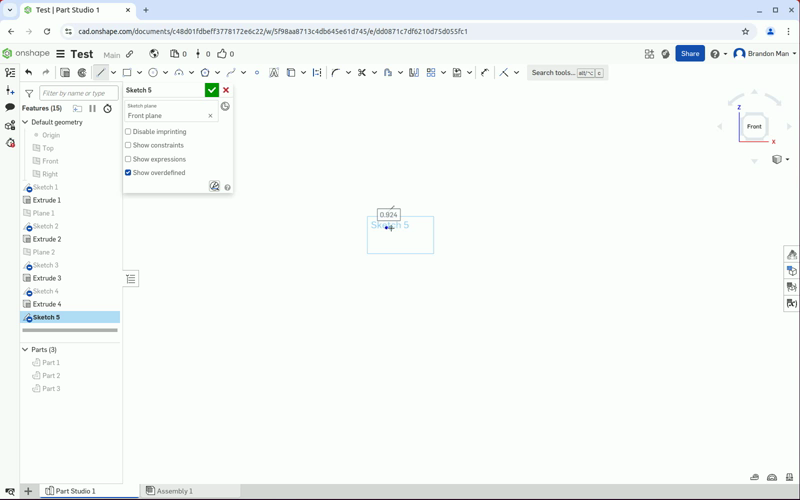
key_down(shift)
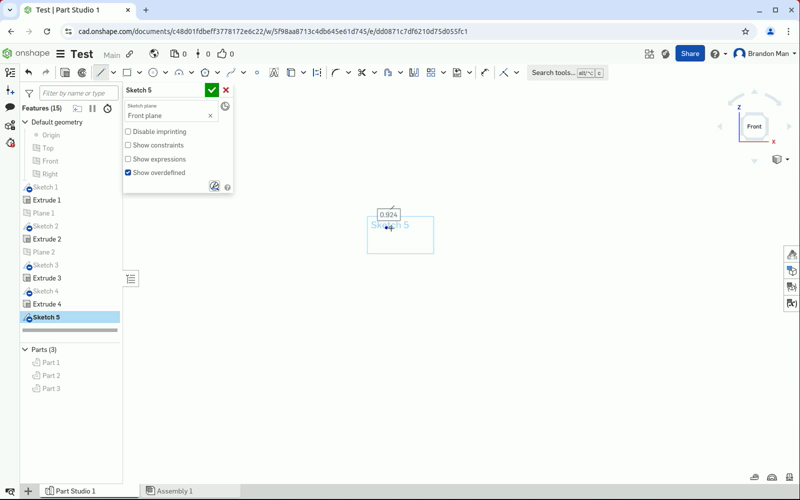
mouse_move(421, 227)
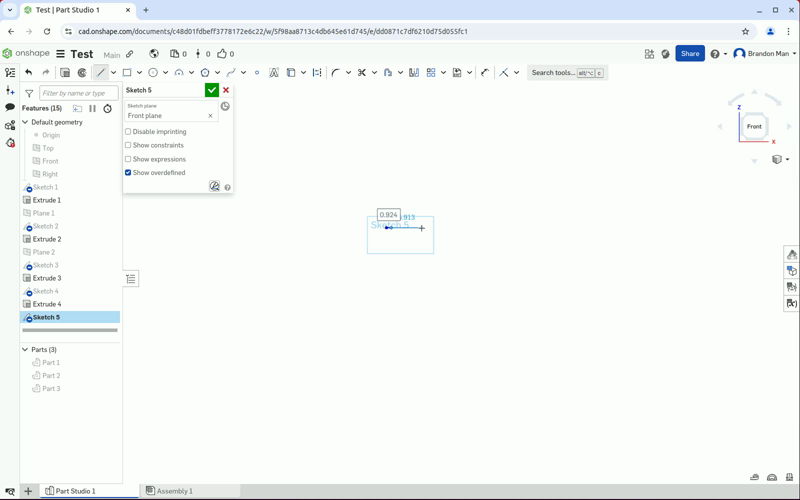
mouse_move(391, 223)
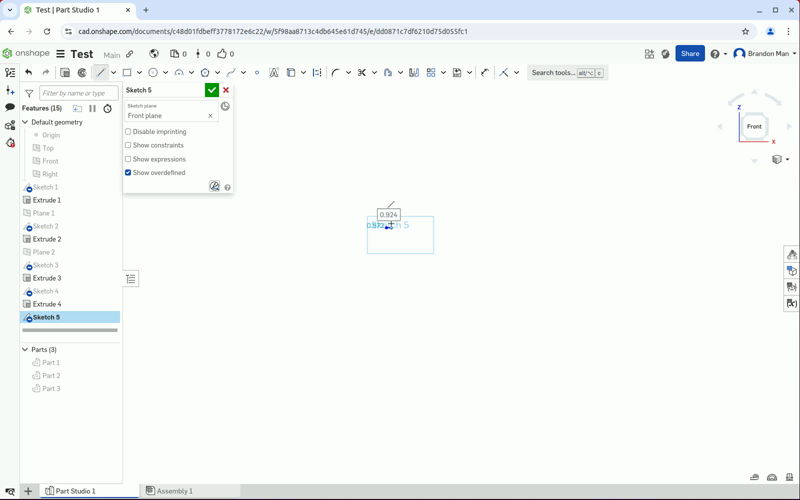
scroll(6)
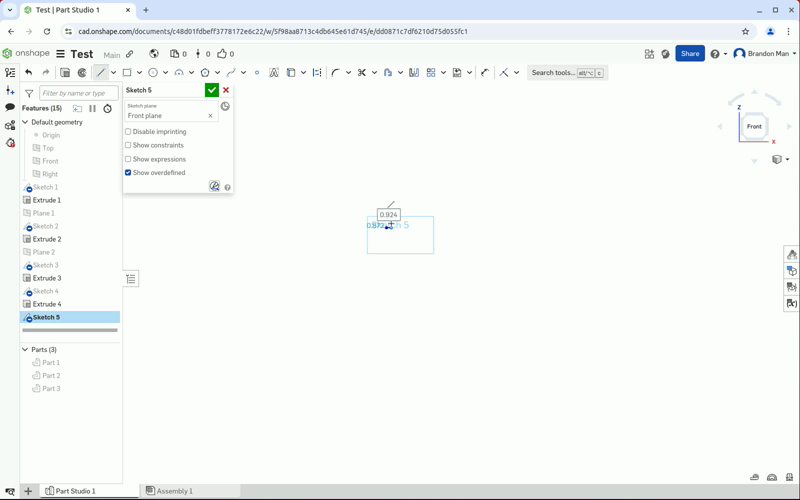
scroll(6)
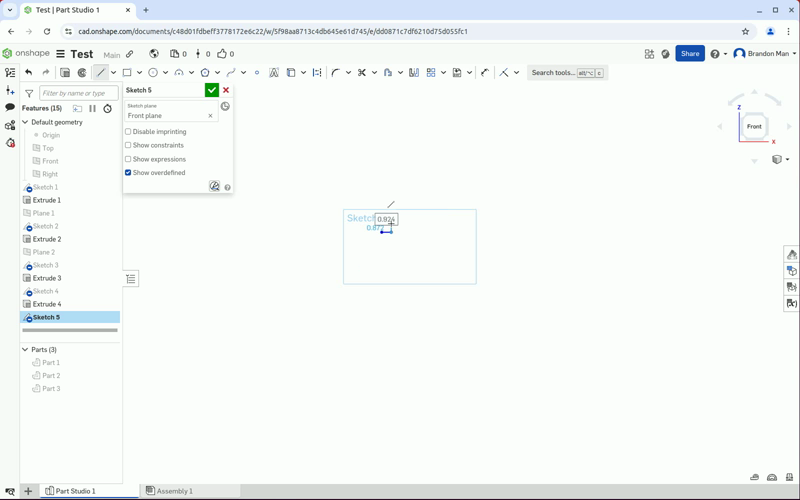
scroll(6)
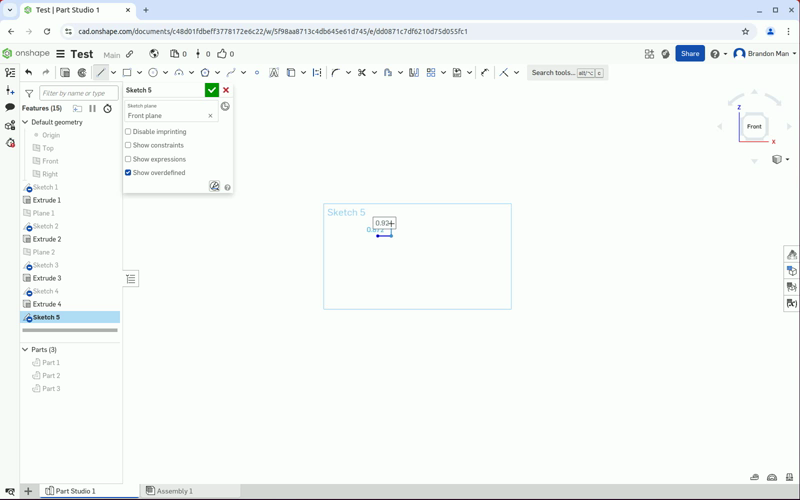
scroll(6)
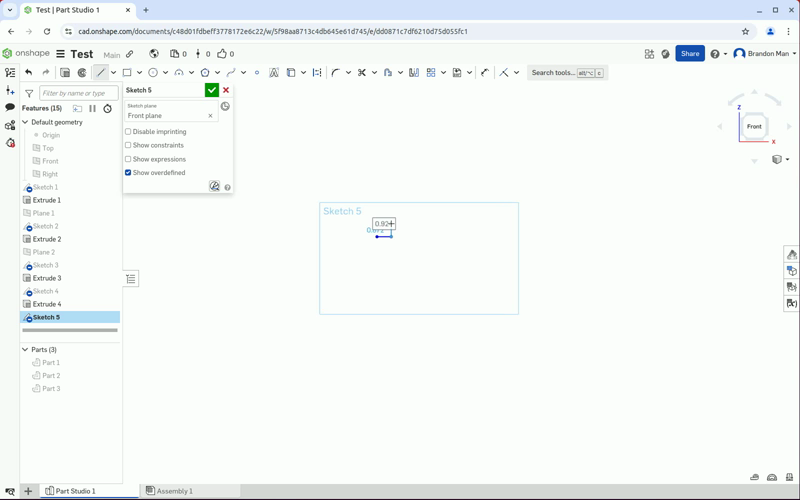
scroll(6)
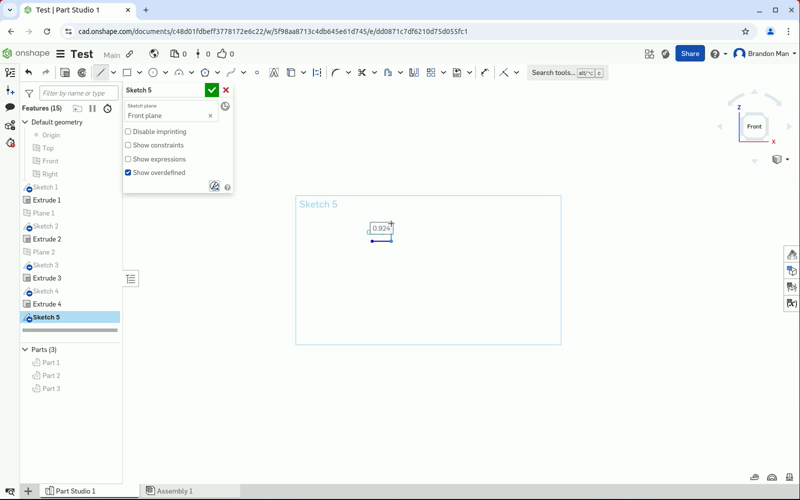
scroll(6)
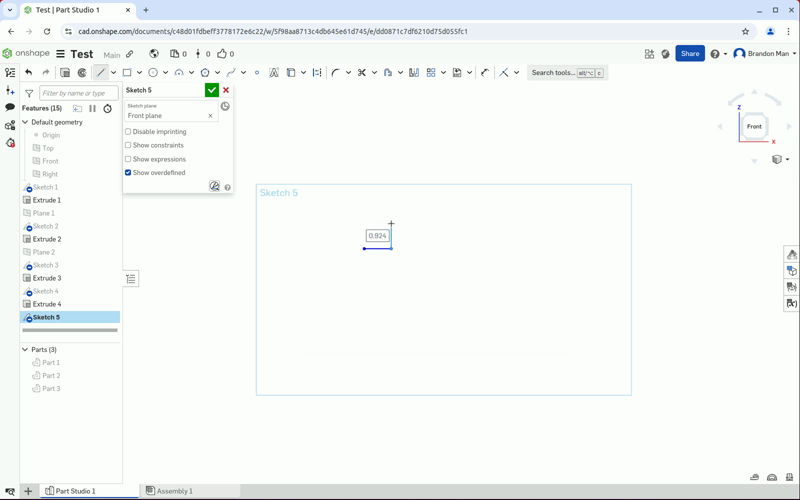
scroll(6)
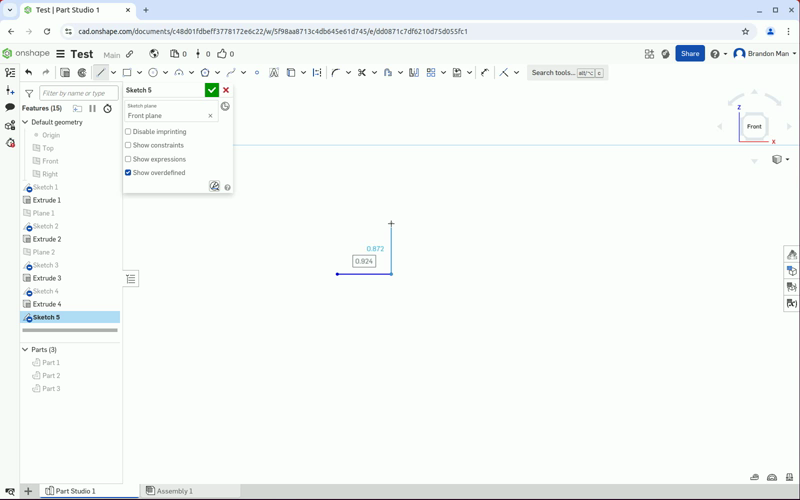
click(391, 223)
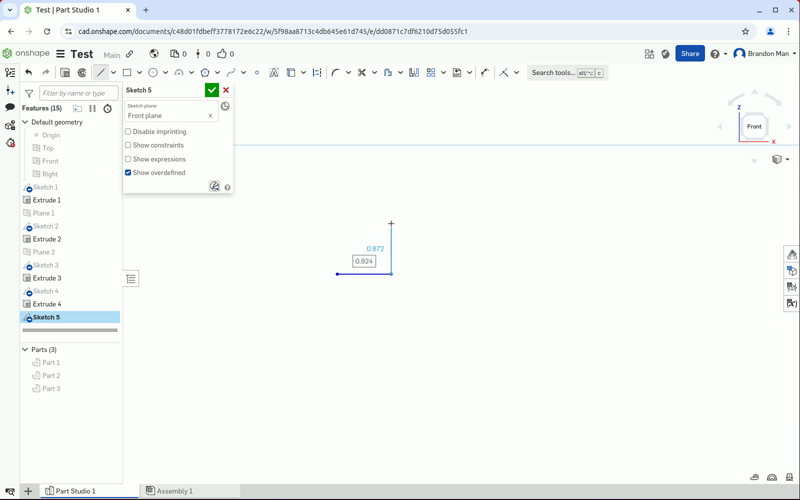
scroll(-6)
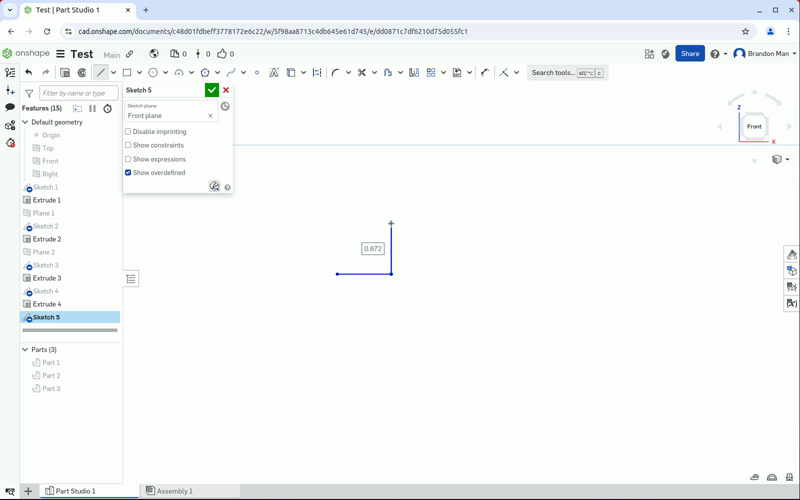
scroll(-6)
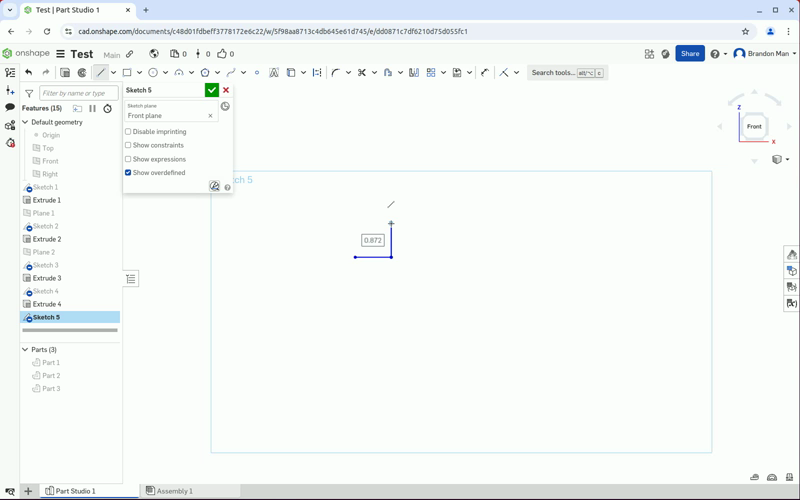
scroll(-6)
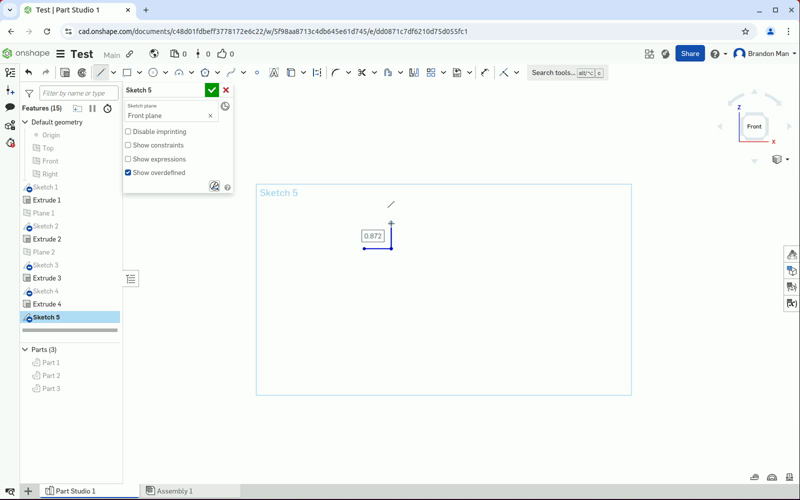
scroll(-6)
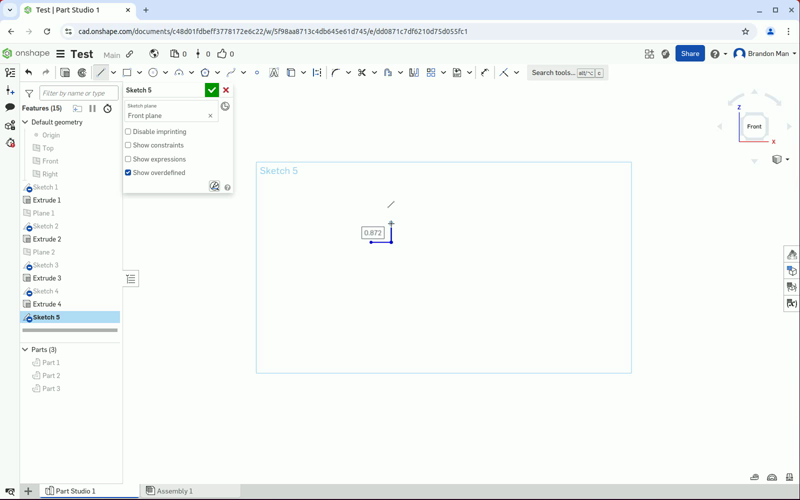
scroll(-6)
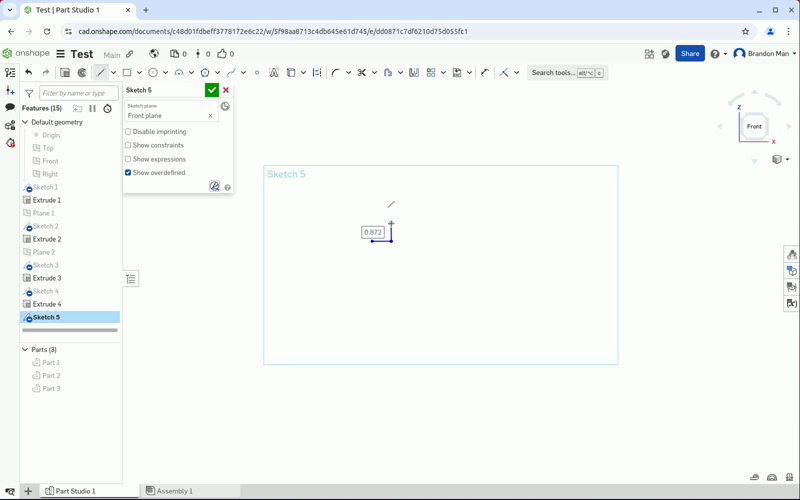
scroll(-6)
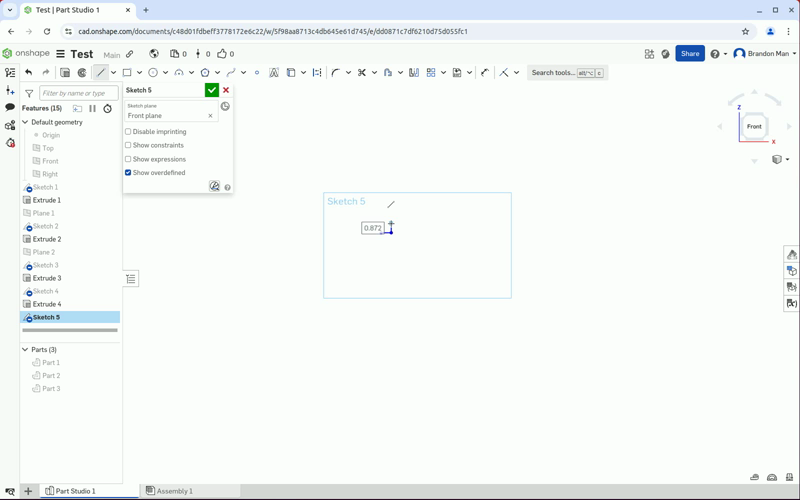
scroll(-6)
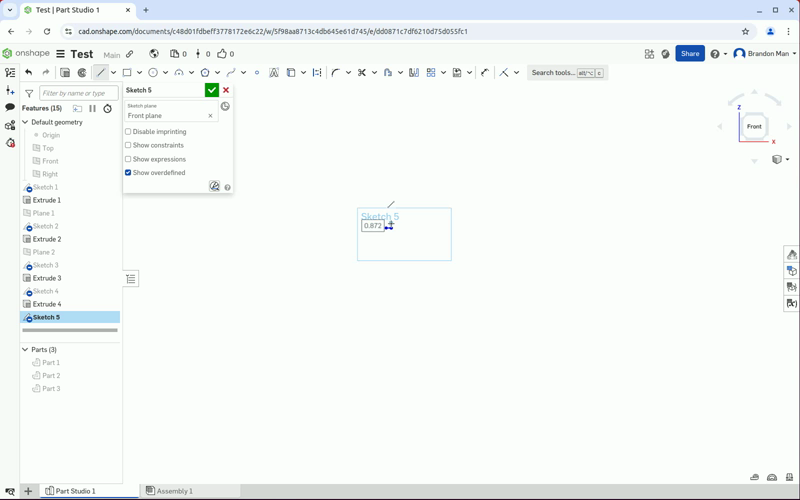
key_up(shift)
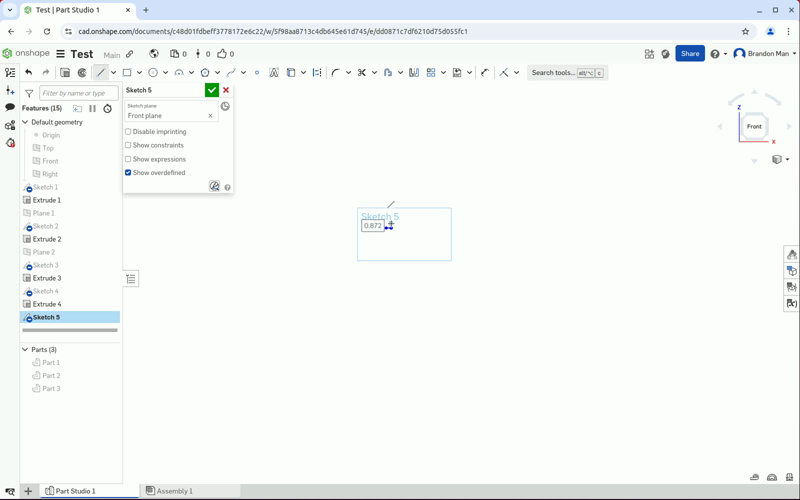
key_down(shift)
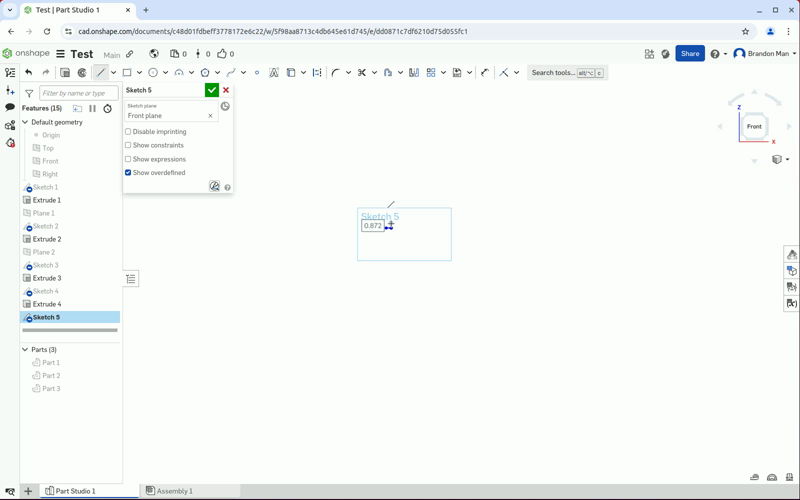
mouse_move(421, 223)
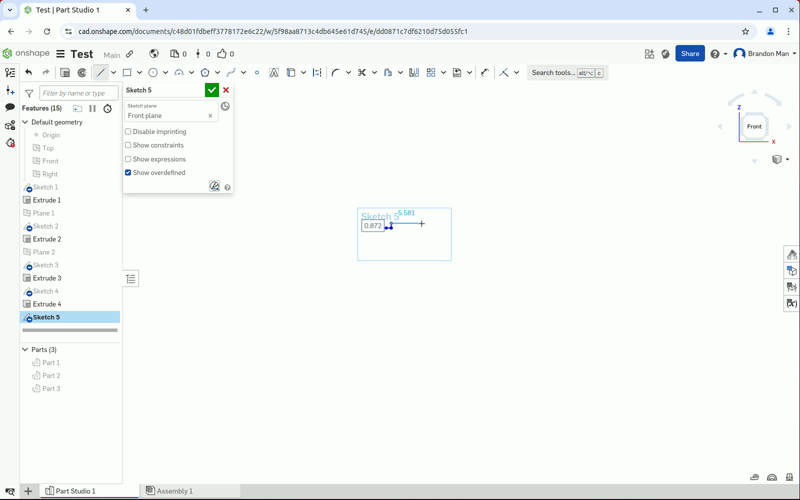
mouse_move(386, 223)
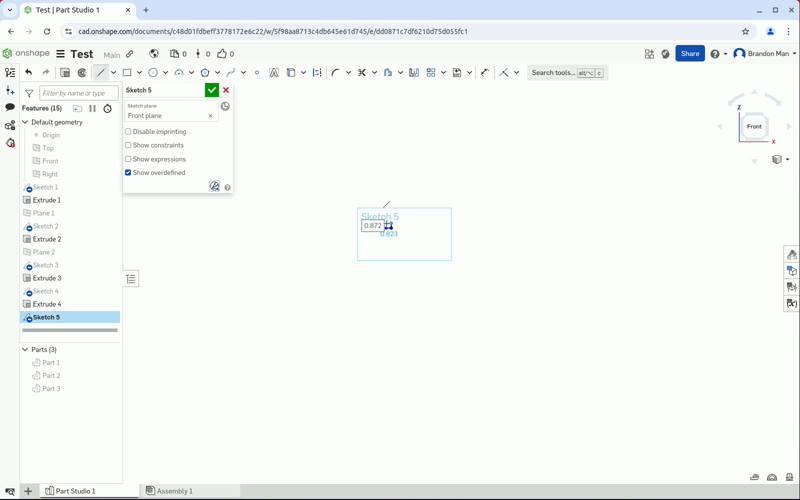
scroll(6)
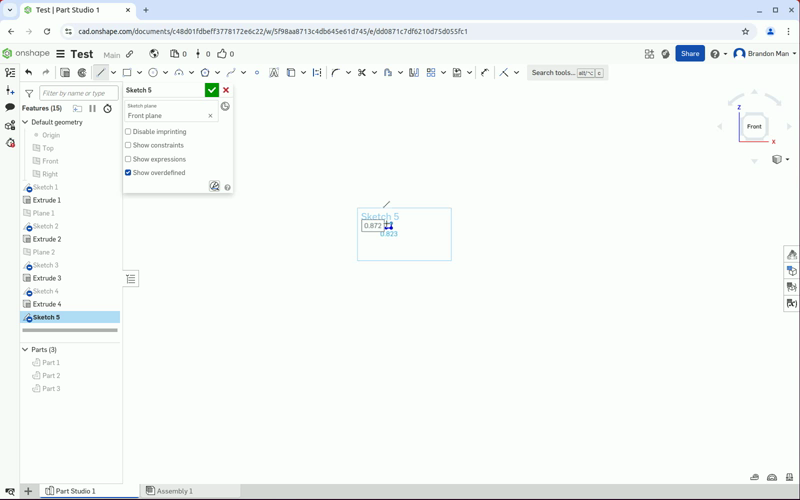
scroll(6)
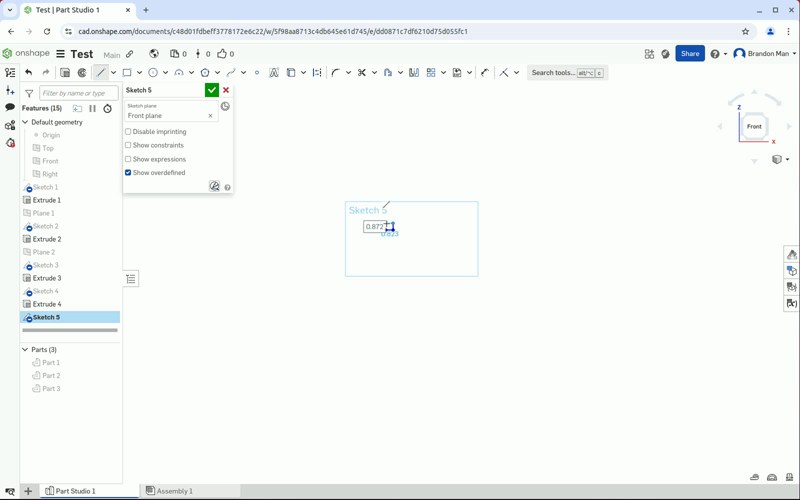
scroll(6)
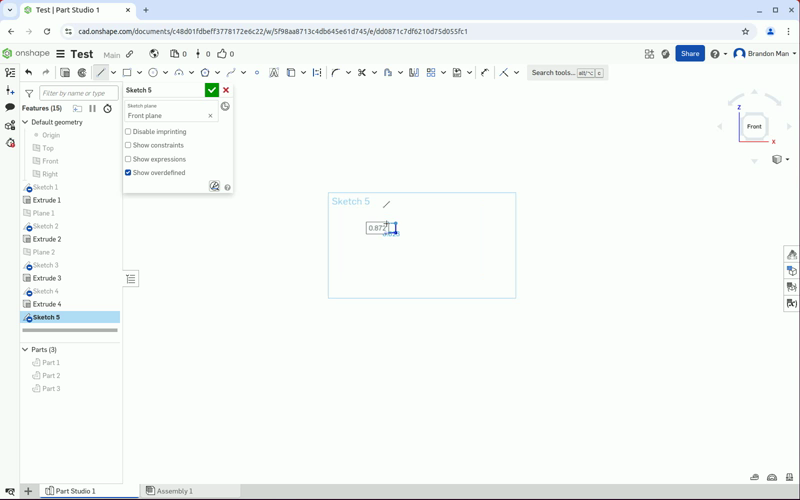
scroll(6)
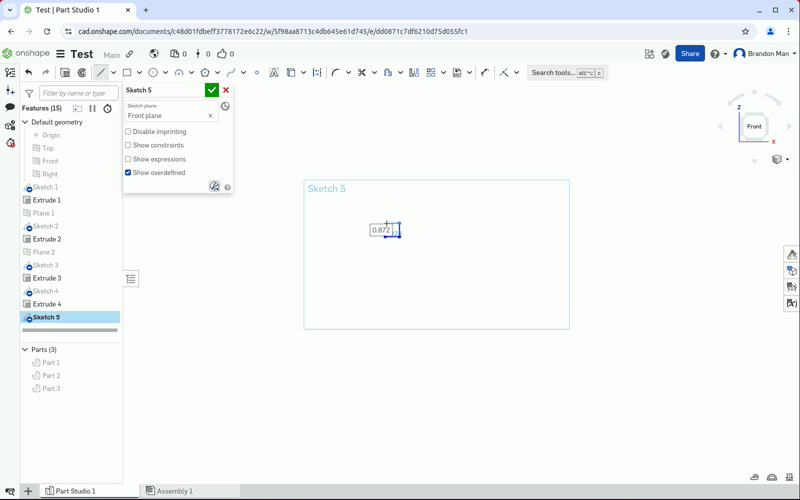
scroll(6)
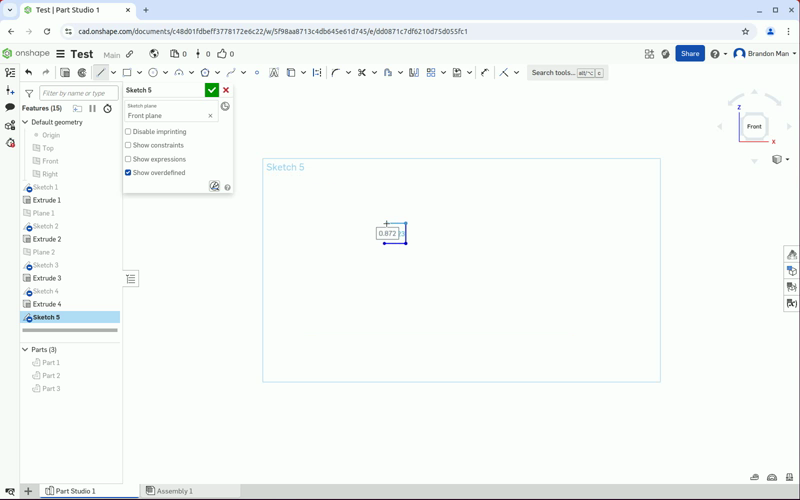
scroll(6)
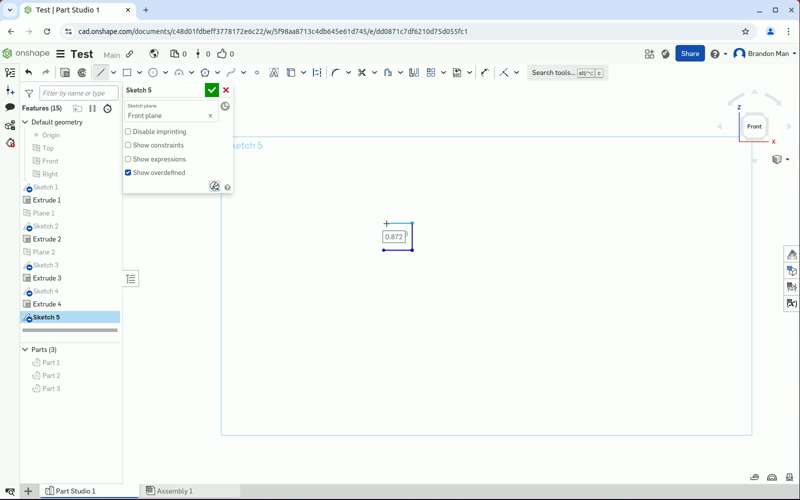
scroll(6)
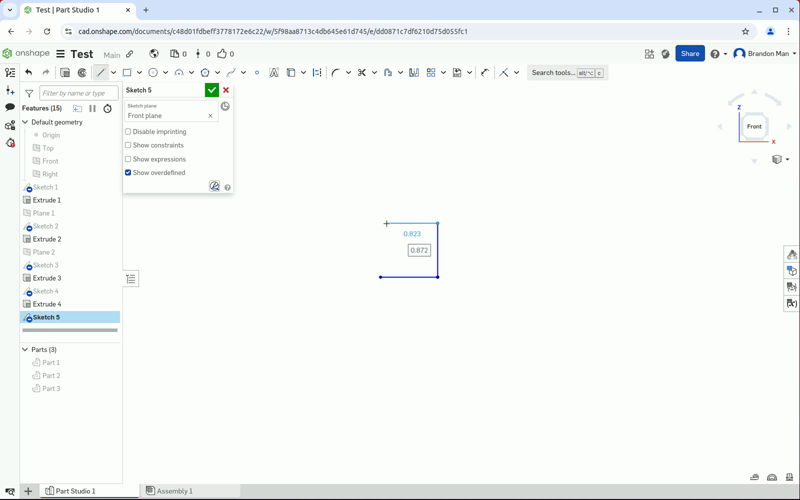
click(386, 223)
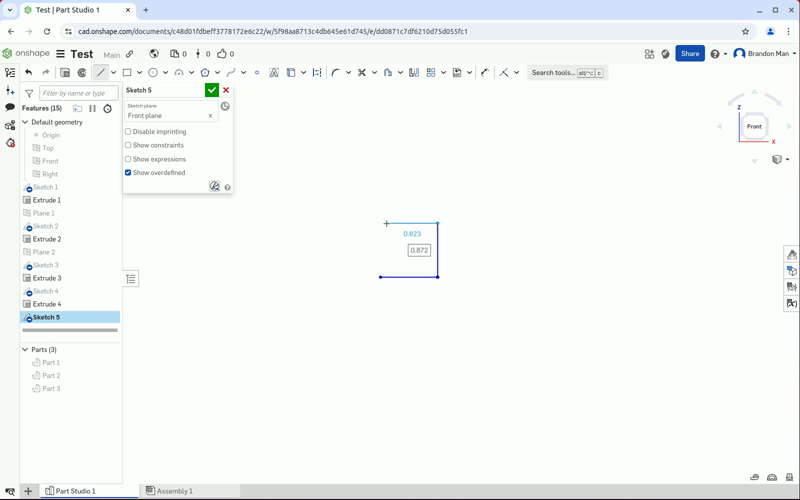
scroll(-6)
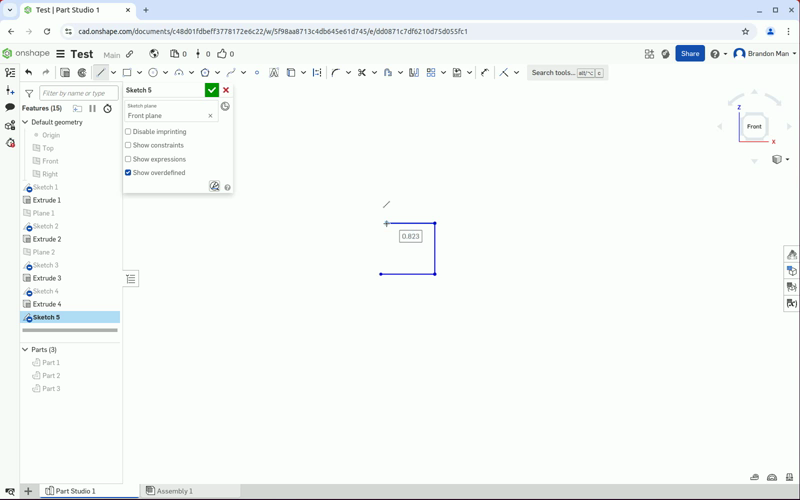
scroll(-6)
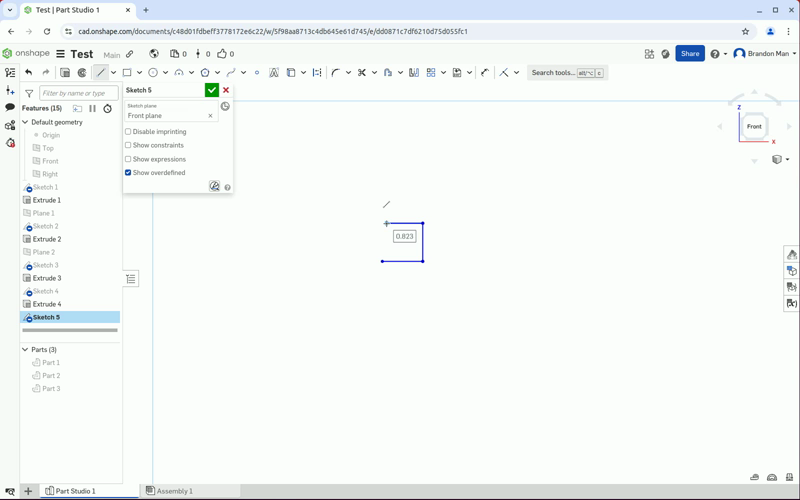
scroll(-6)
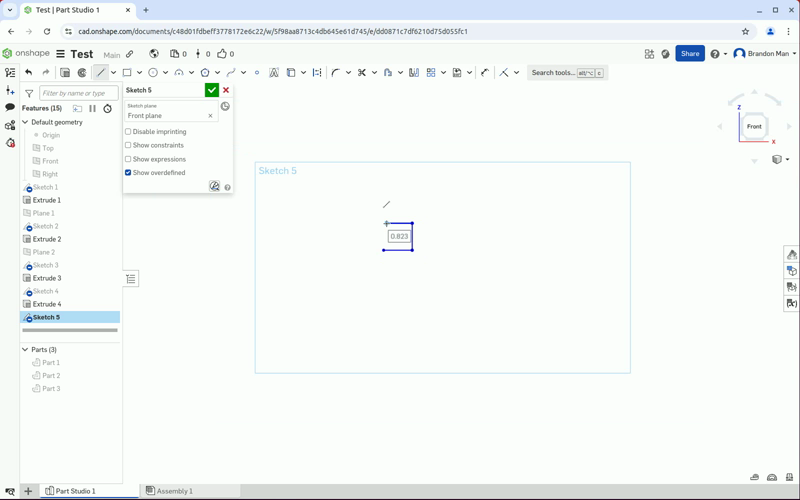
scroll(-6)
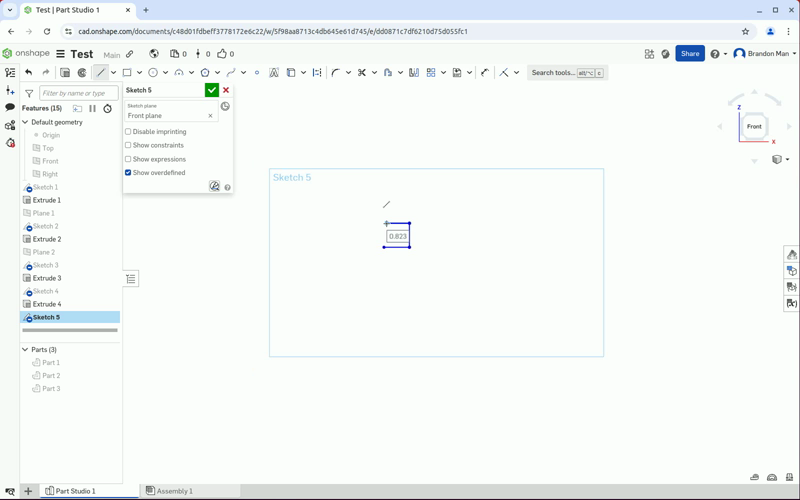
scroll(-6)
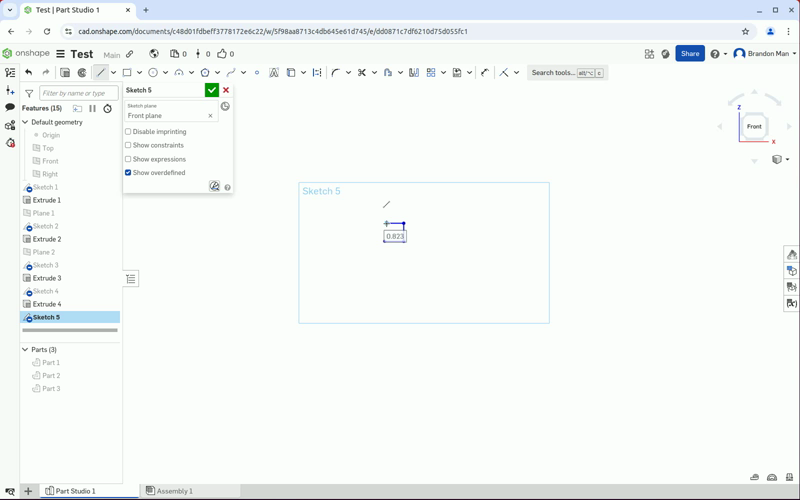
scroll(-6)
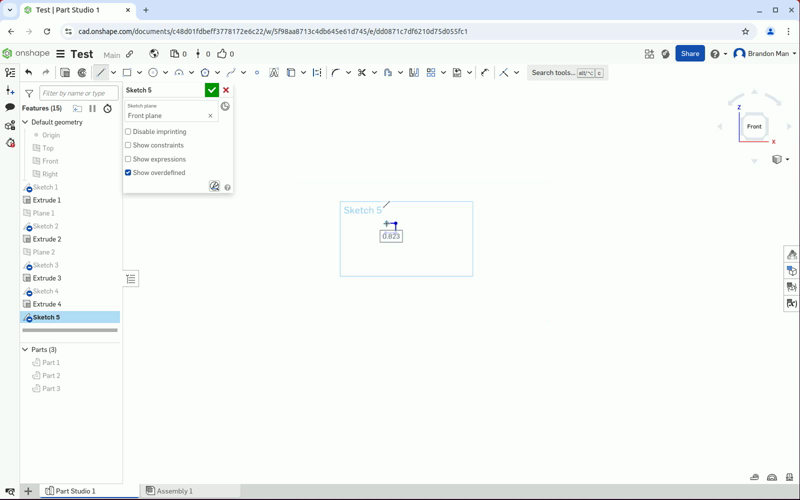
scroll(-6)
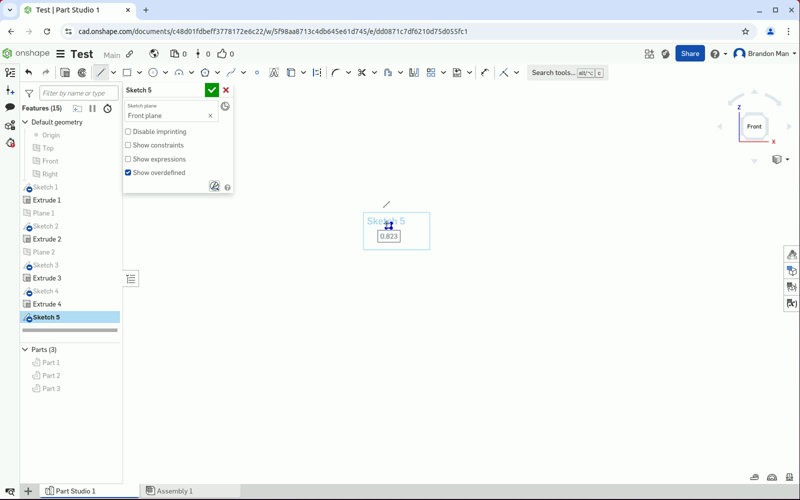
key_up(shift)
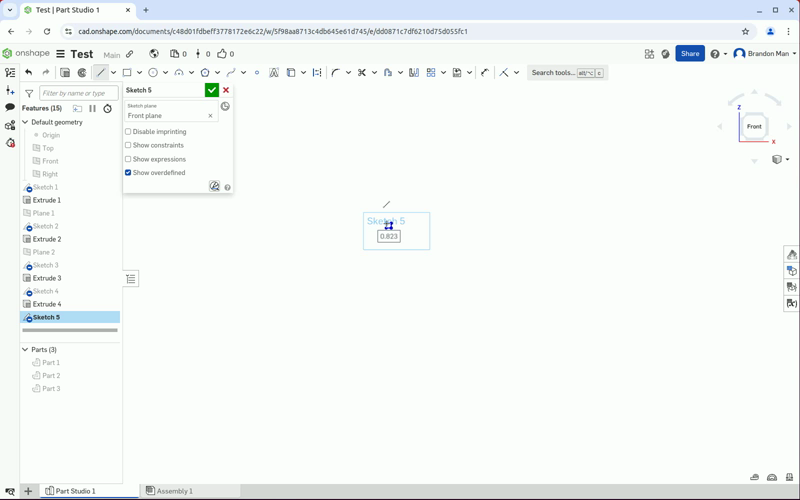
mouse_move(417, 223)
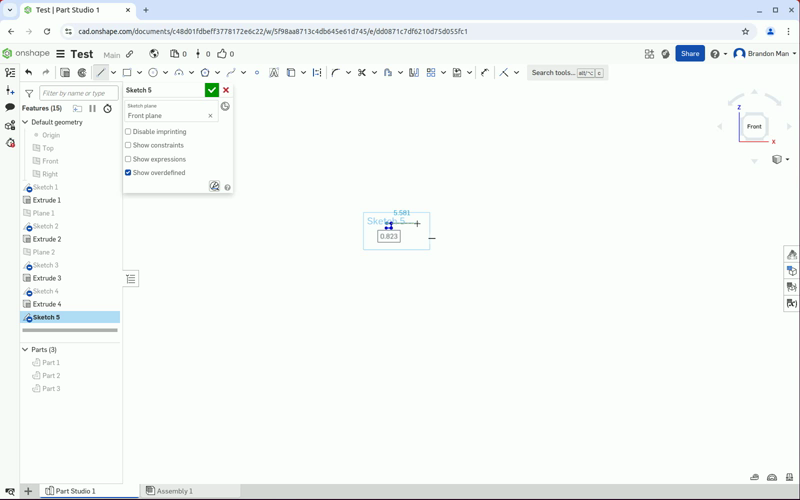
key_down(shift)
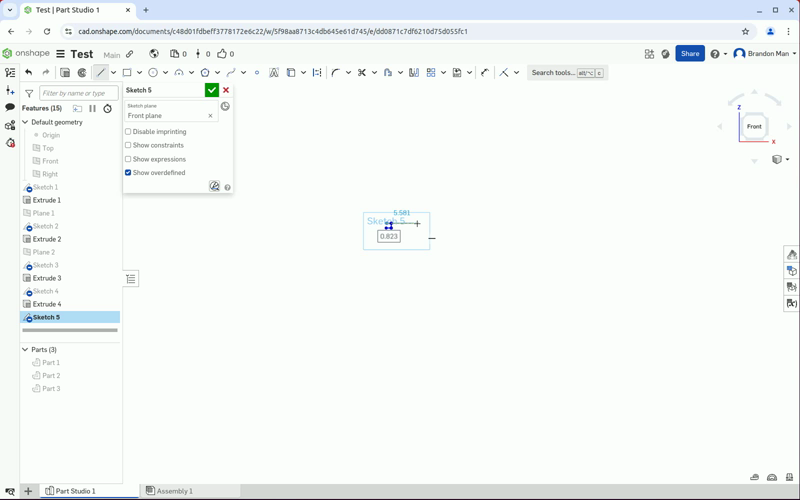
mouse_move(386, 227)
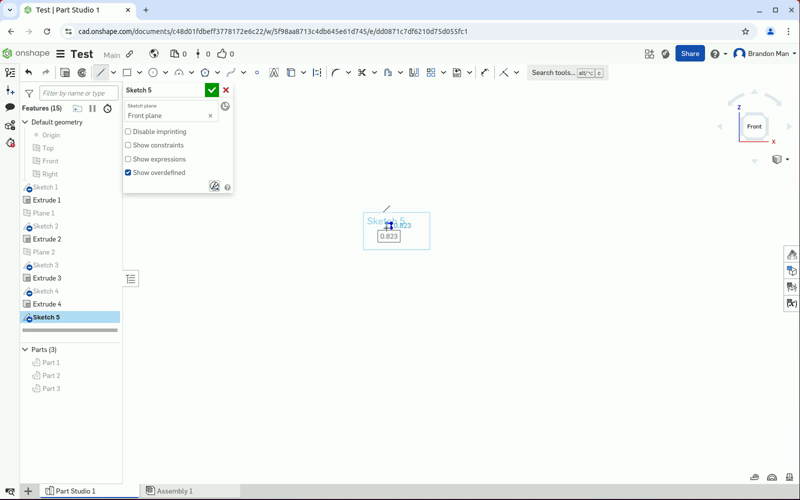
scroll(6)
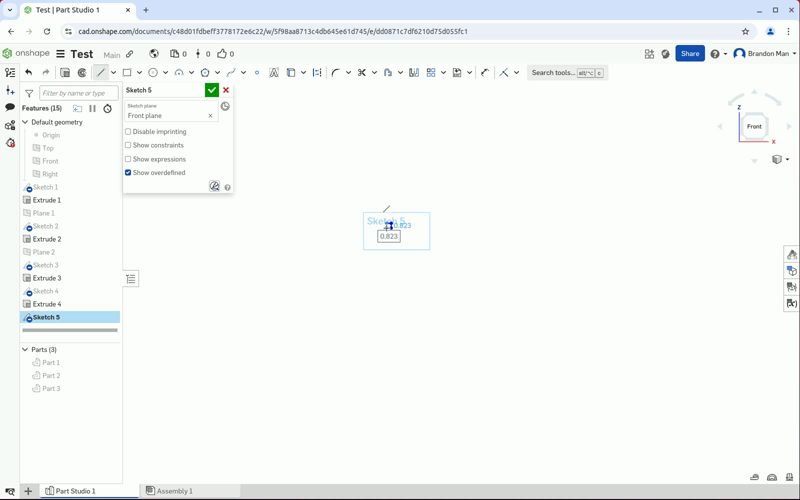
scroll(6)
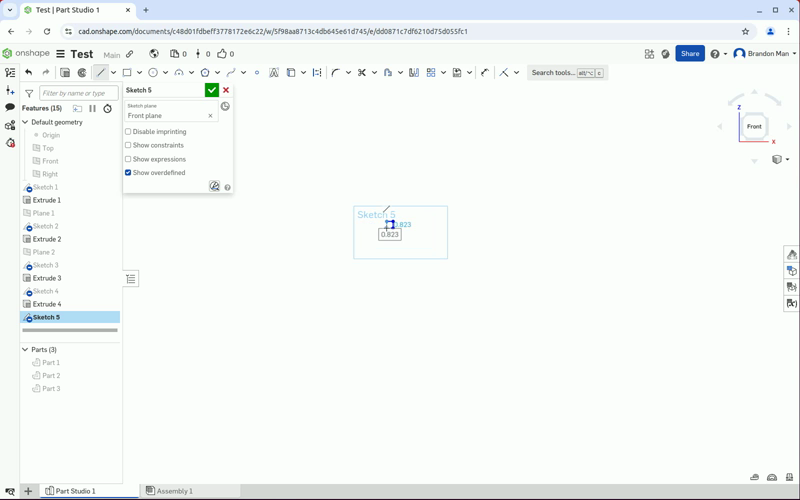
scroll(6)
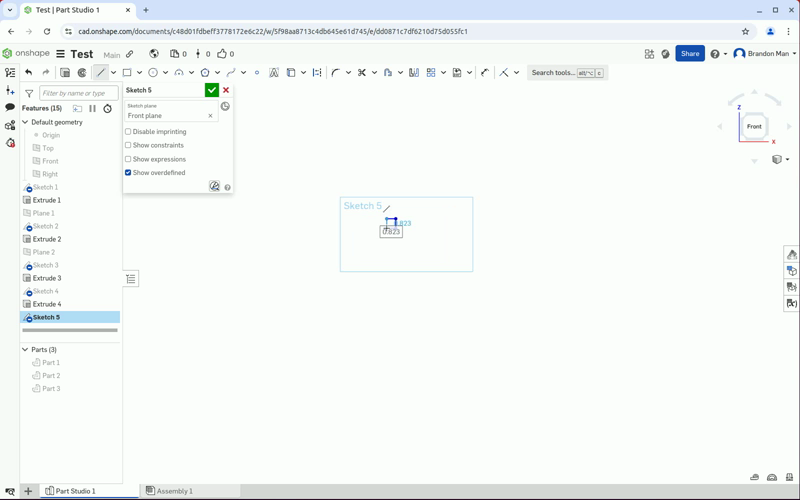
scroll(6)
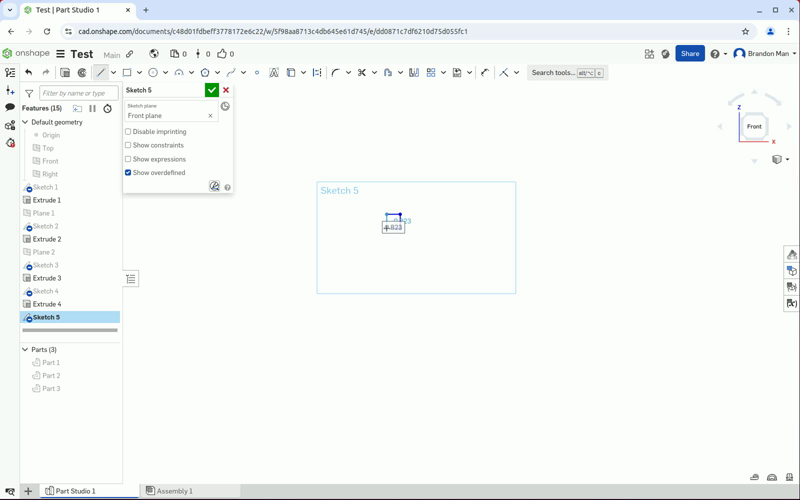
scroll(6)
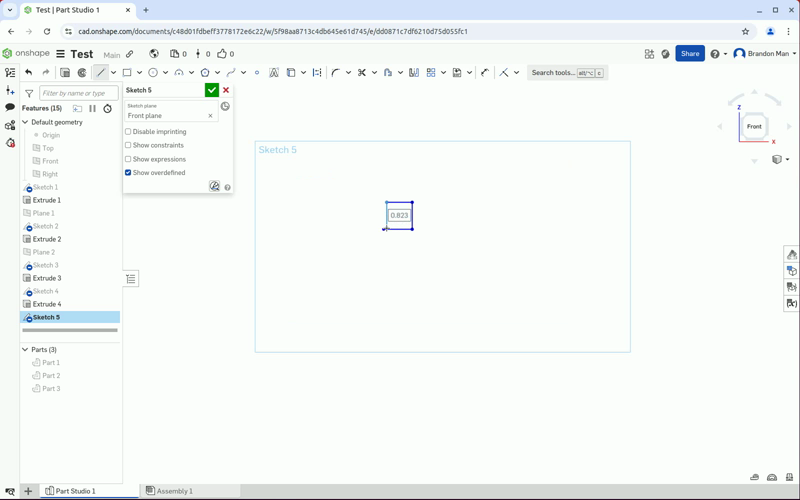
scroll(6)
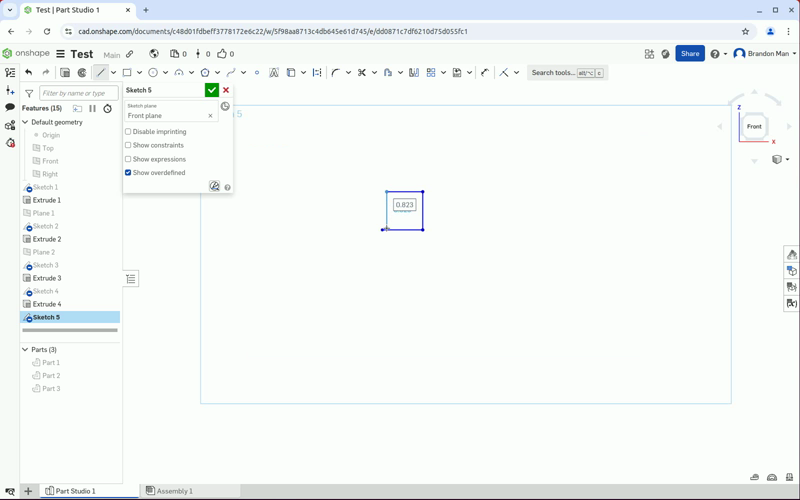
scroll(6)
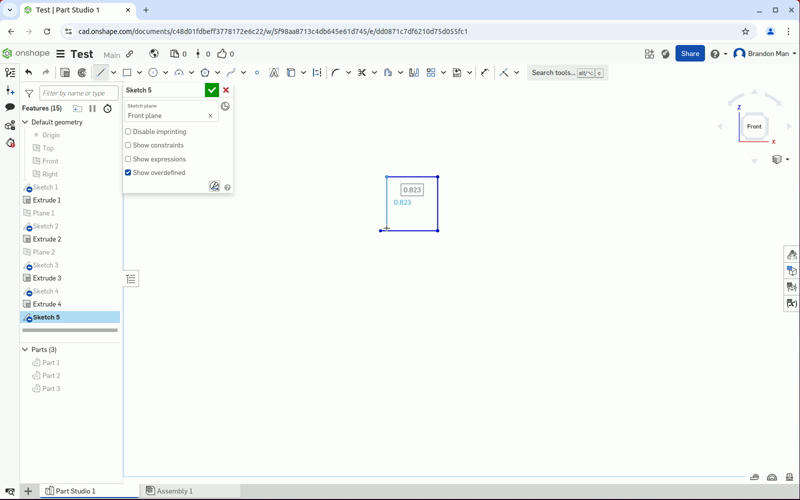
key_up(shift)
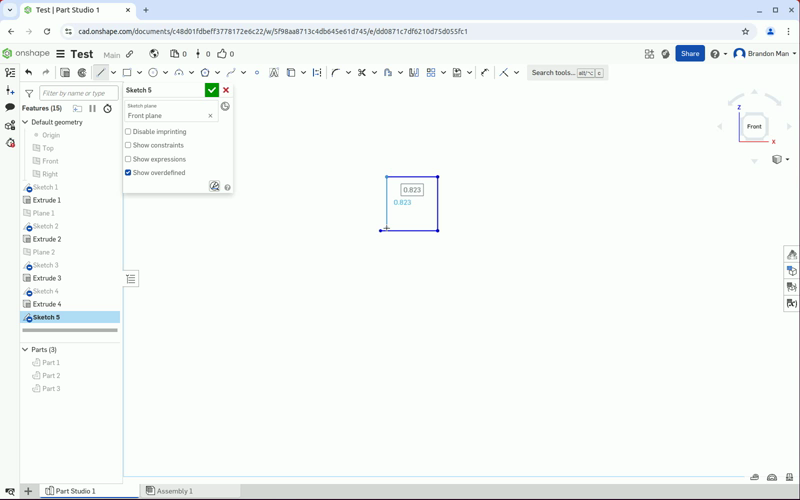
click(386, 227)
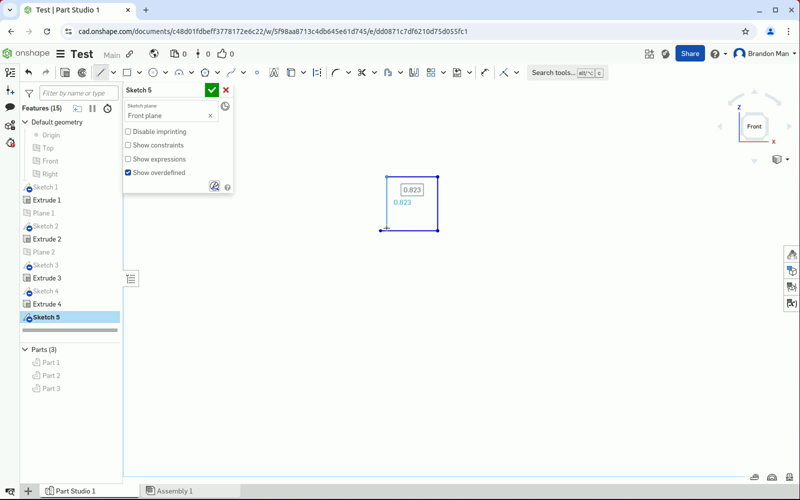
scroll(-6)
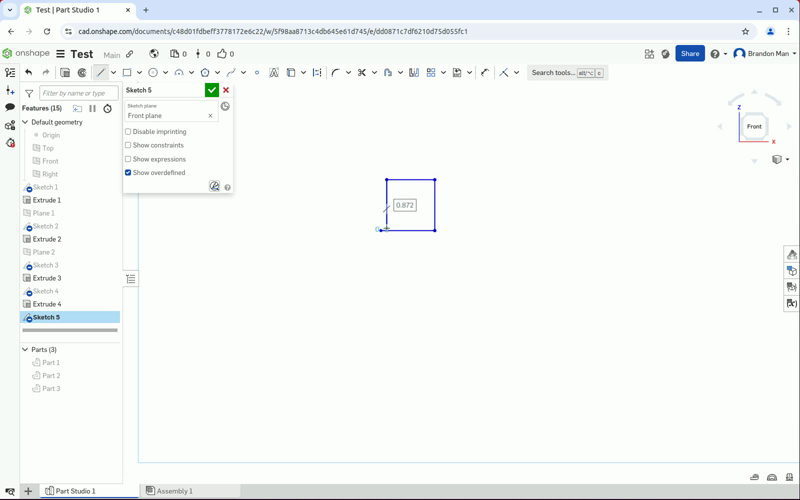
scroll(-6)
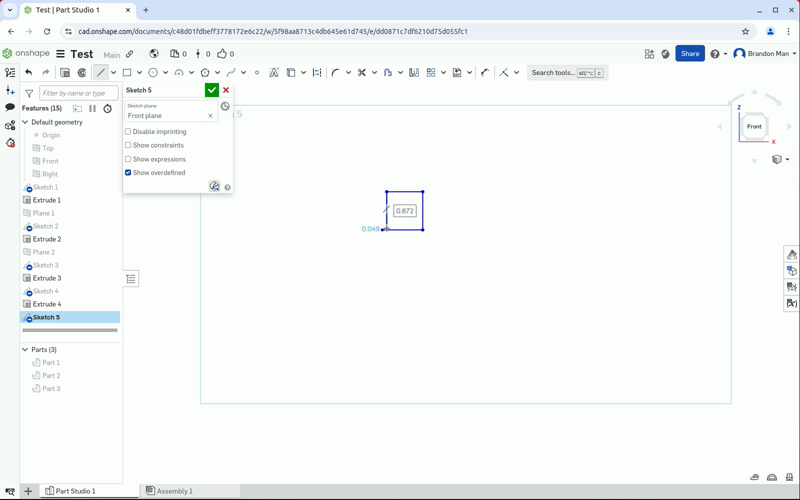
scroll(-6)
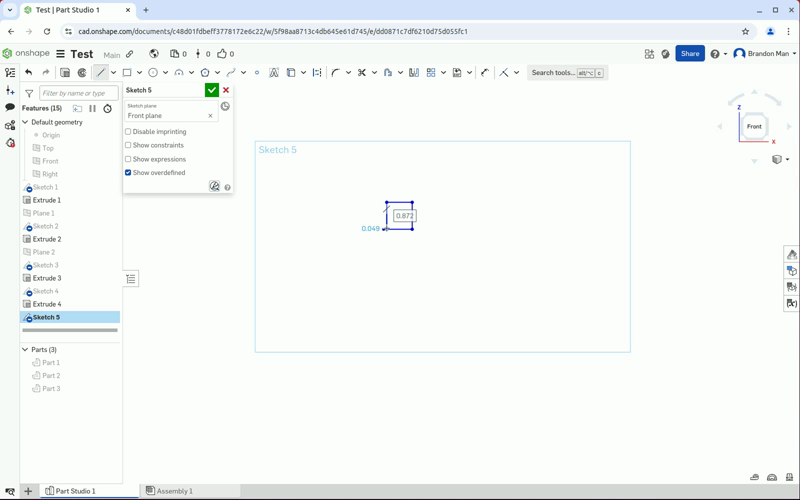
scroll(-6)
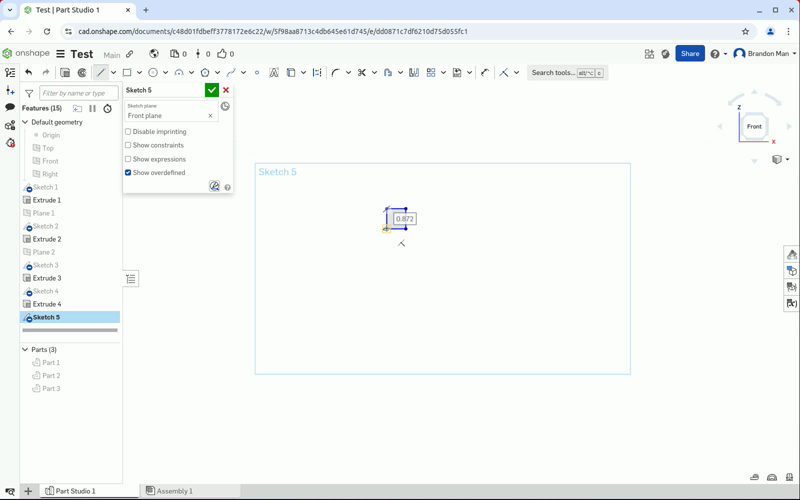
scroll(-6)
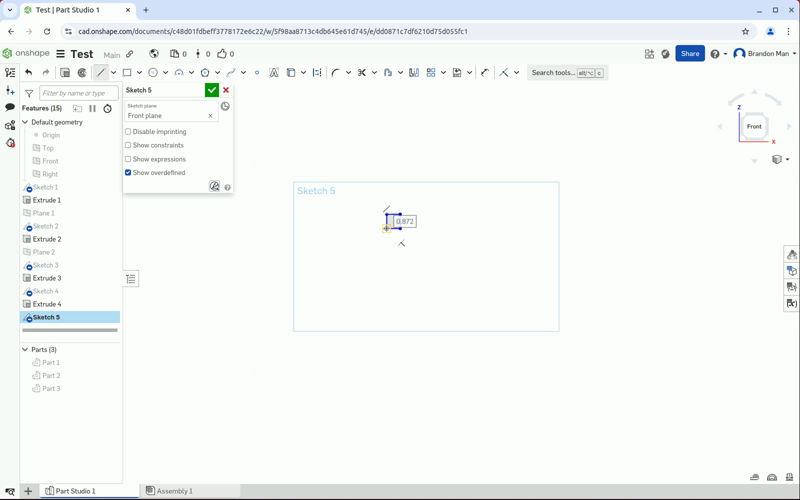
scroll(-6)
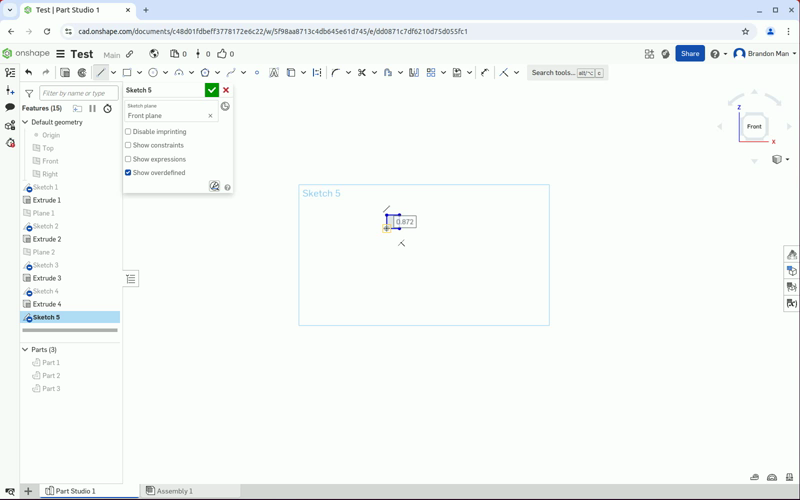
scroll(-6)
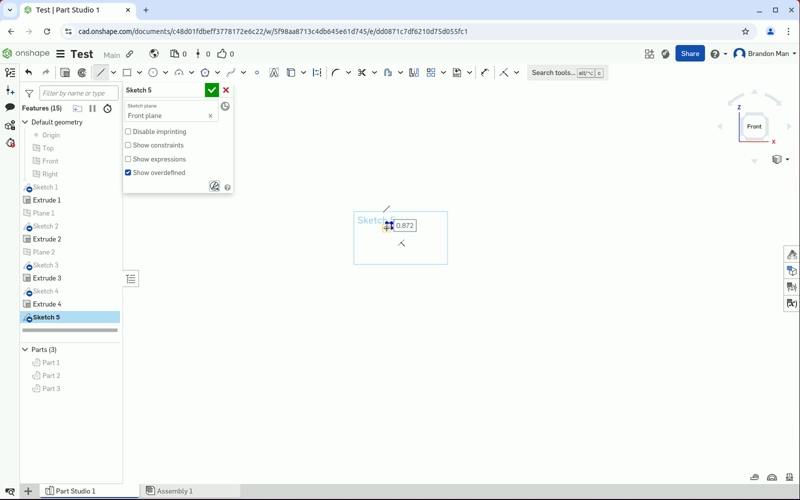
key(esc)
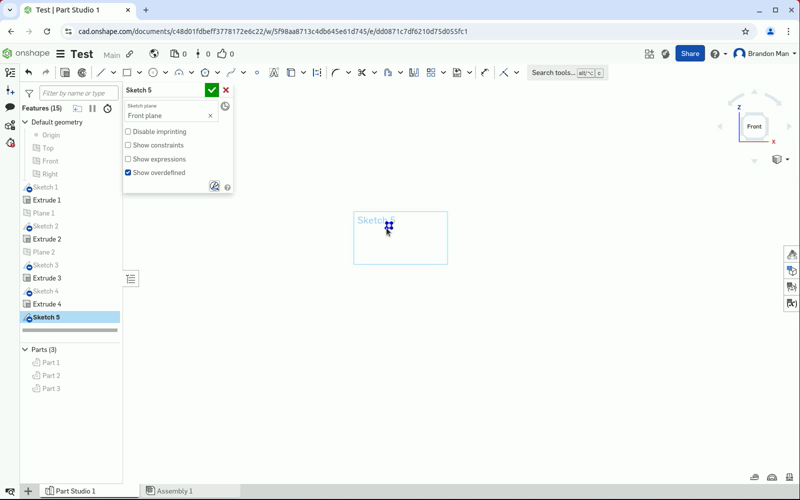
mouse_move(391, 225)
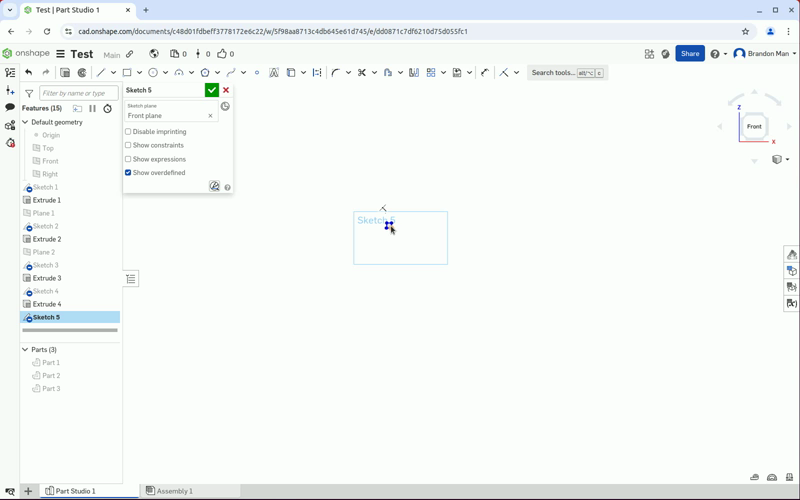
scroll(6)
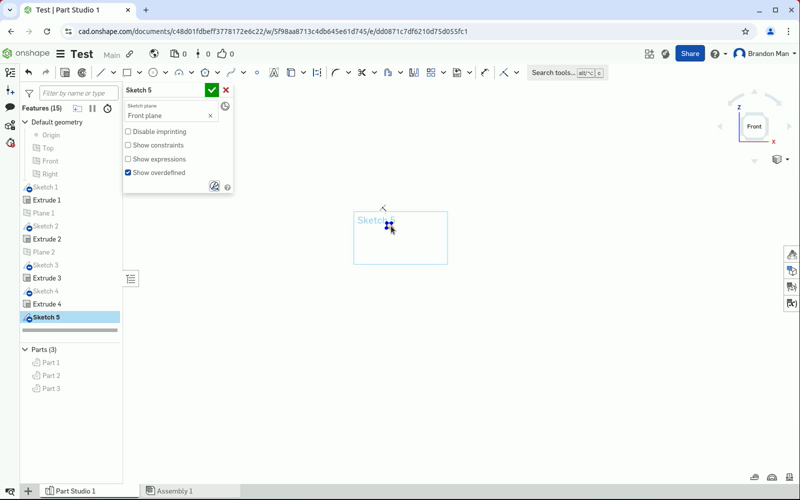
scroll(6)
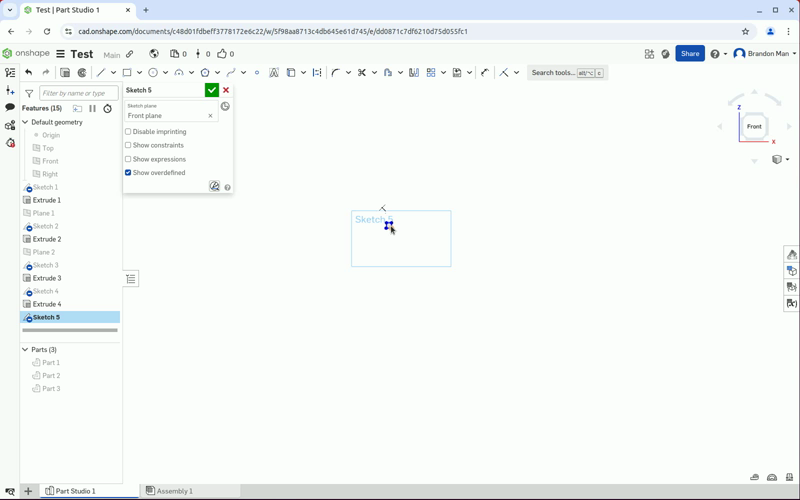
scroll(6)
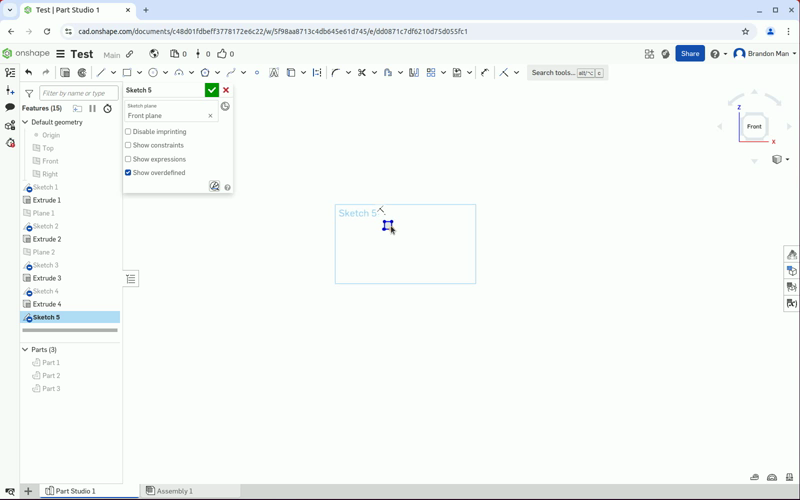
scroll(6)
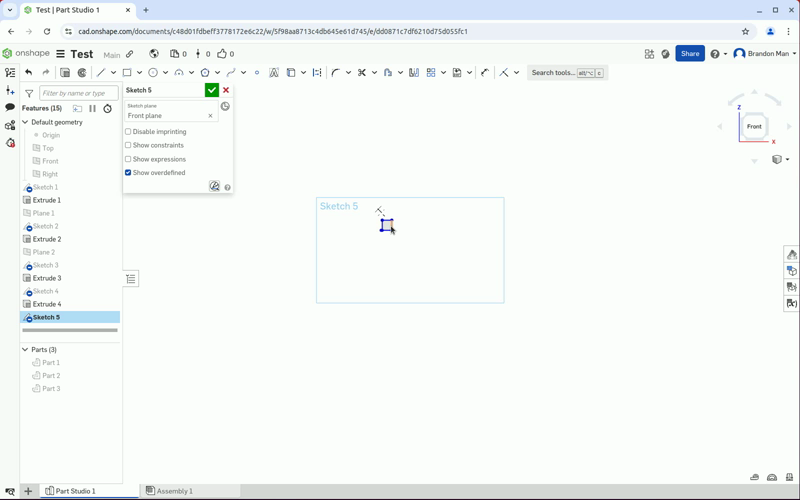
scroll(6)
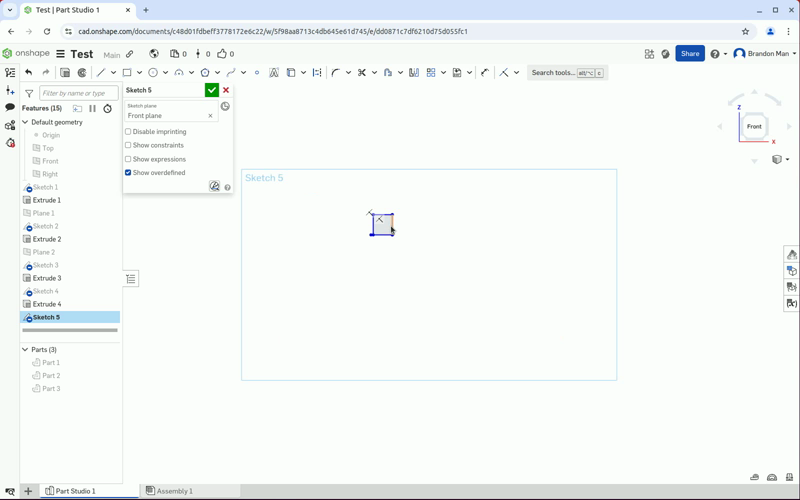
scroll(6)
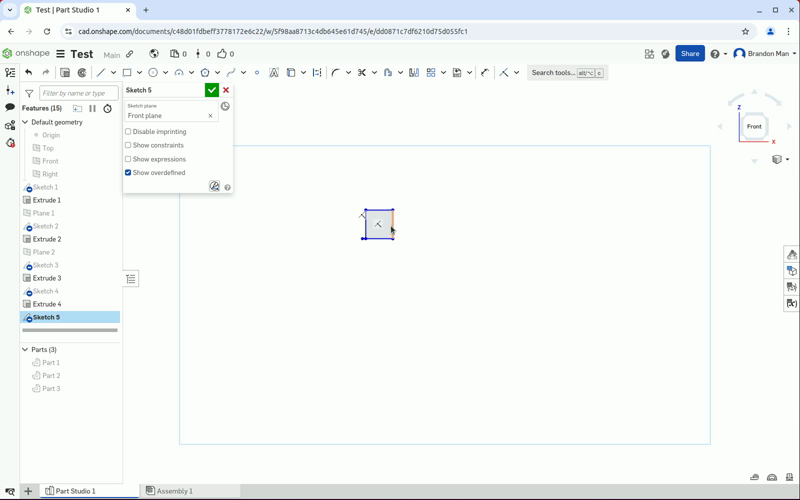
scroll(6)
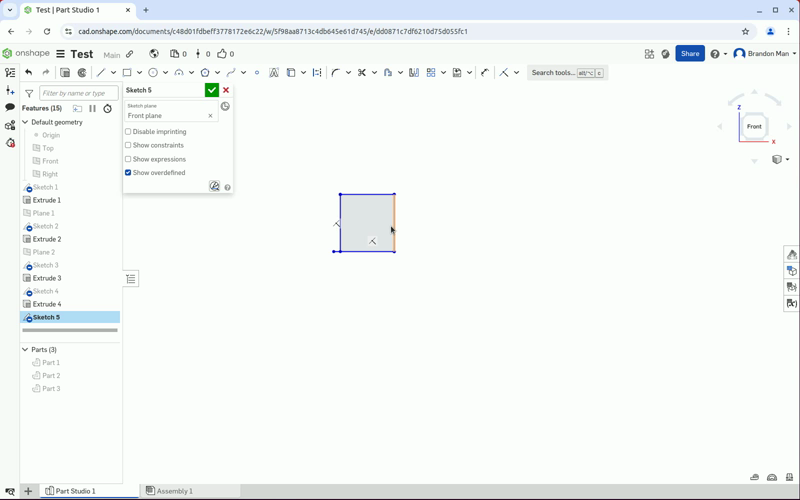
click(391, 225)
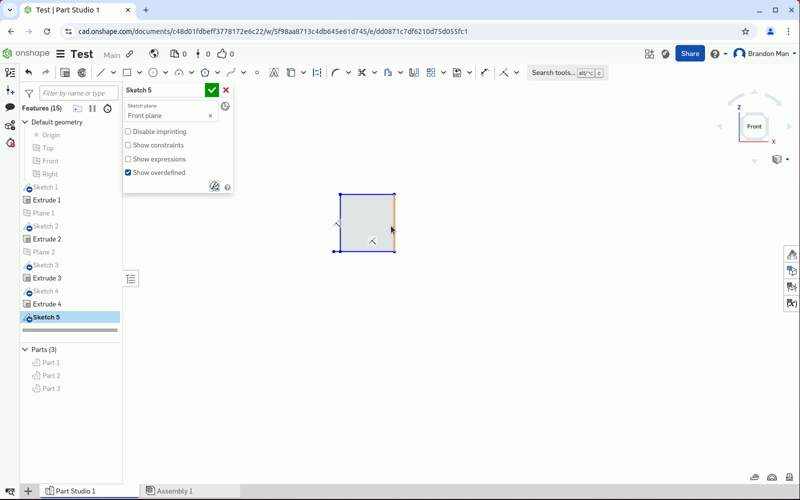
scroll(-6)
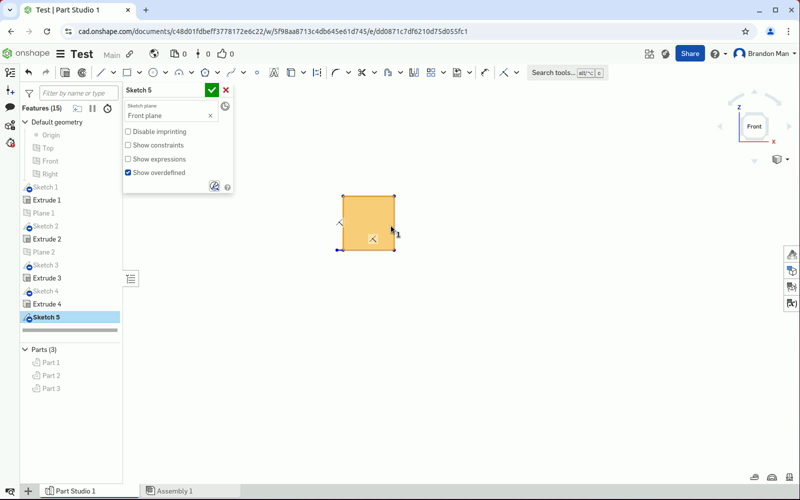
scroll(-6)
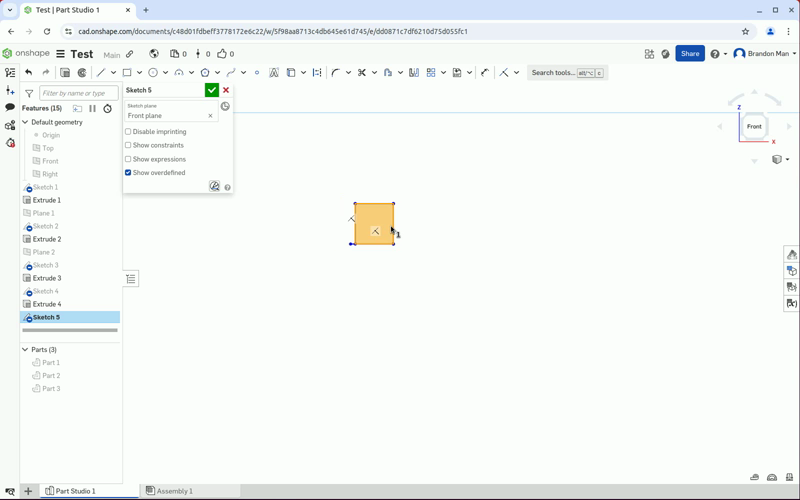
scroll(-6)
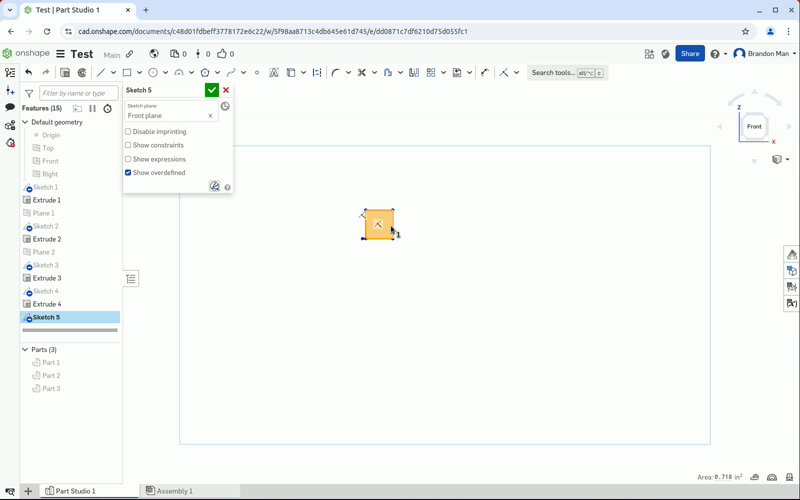
scroll(-6)
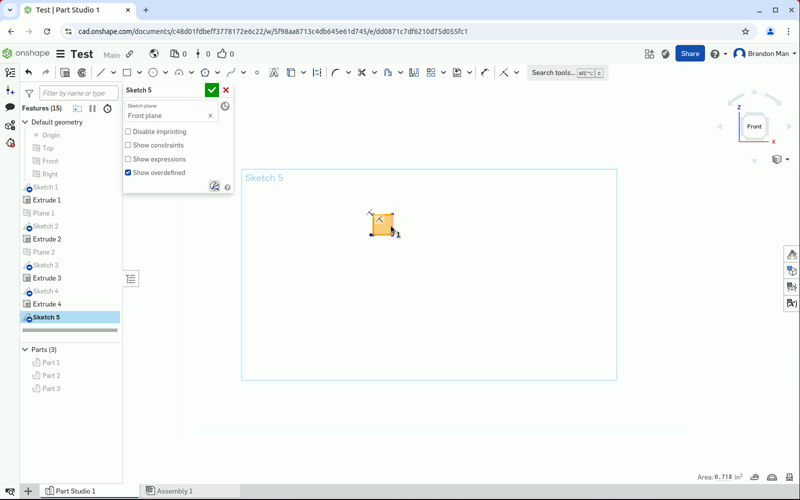
scroll(-6)
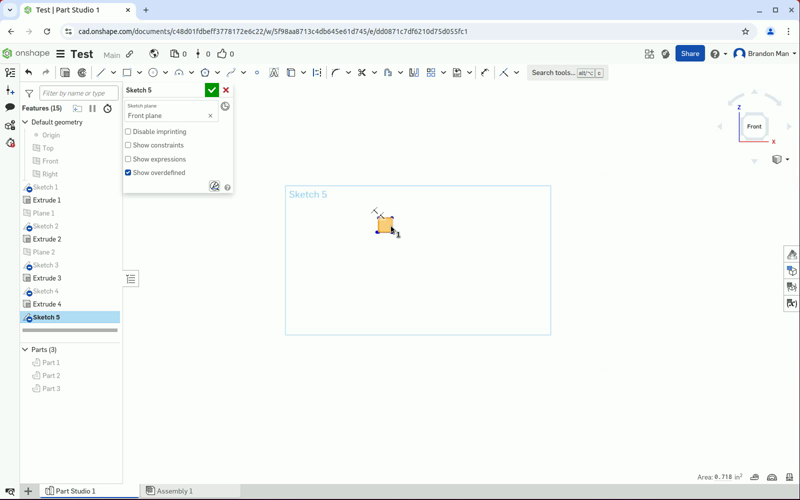
scroll(-6)
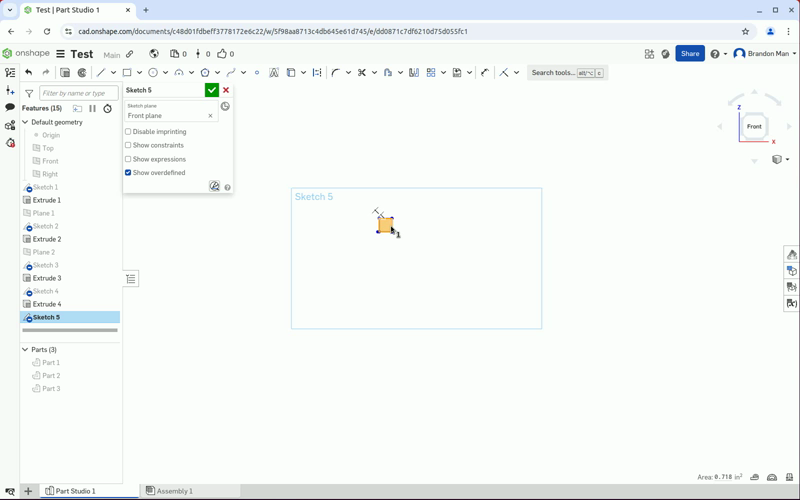
scroll(-6)
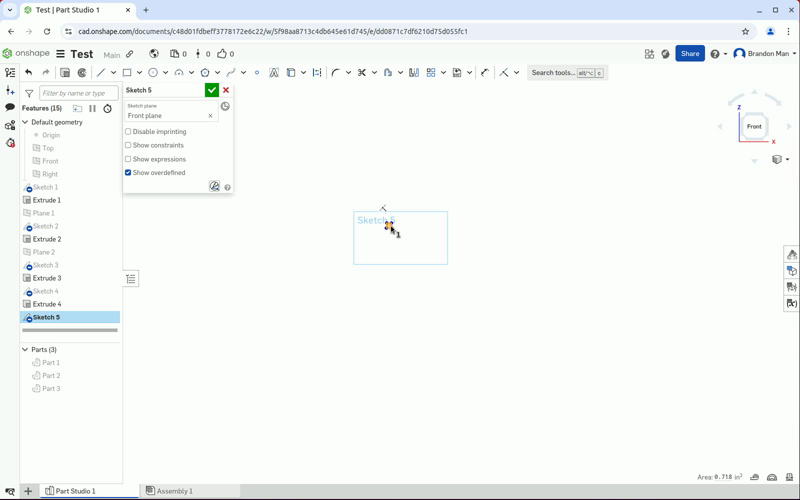
mouse_move(73, 352)
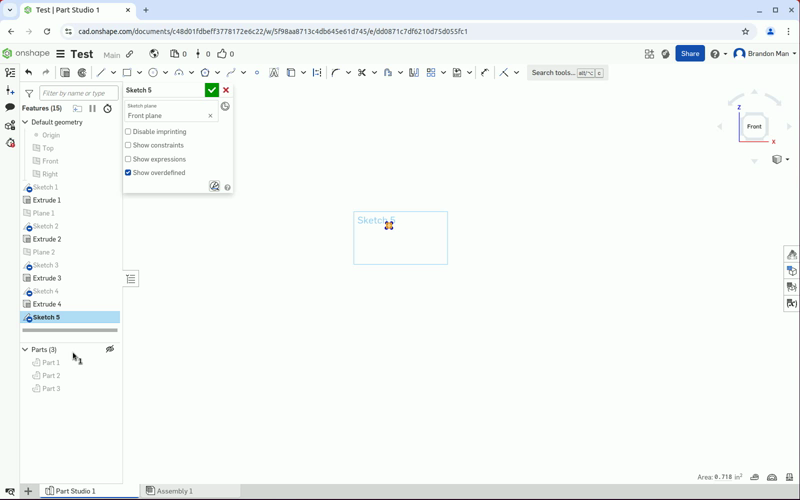
key(shift+y)
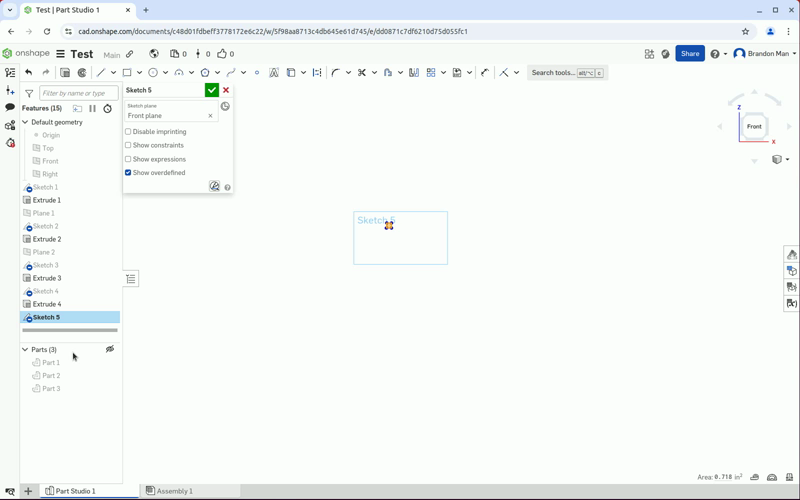
key(shift+e)
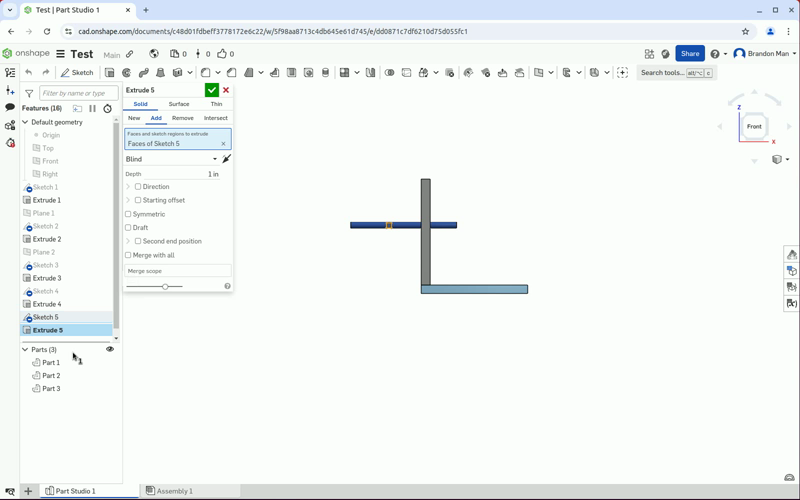
mouse_move(143, 106)
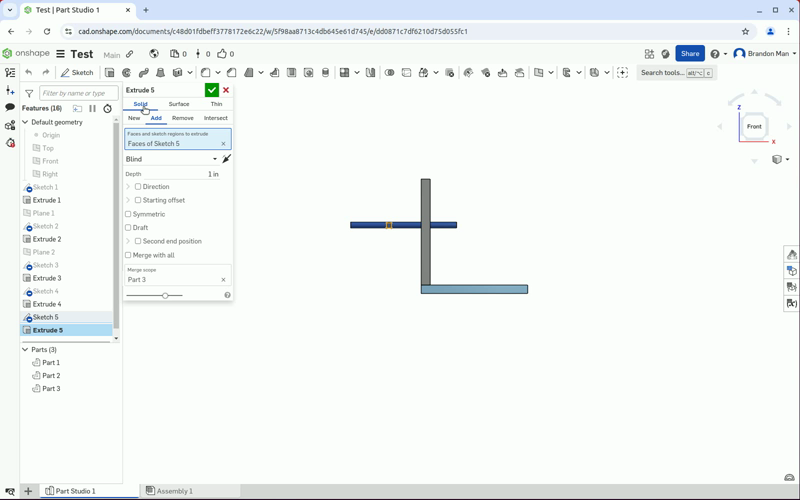
click(143, 106)
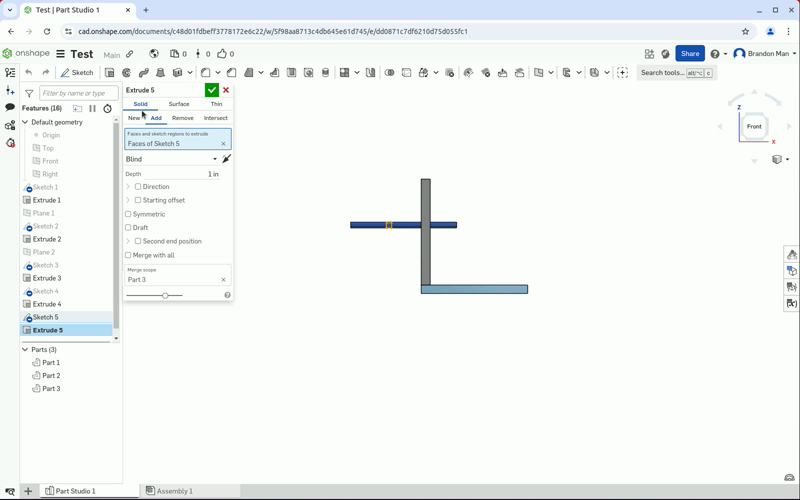
mouse_move(137, 120)
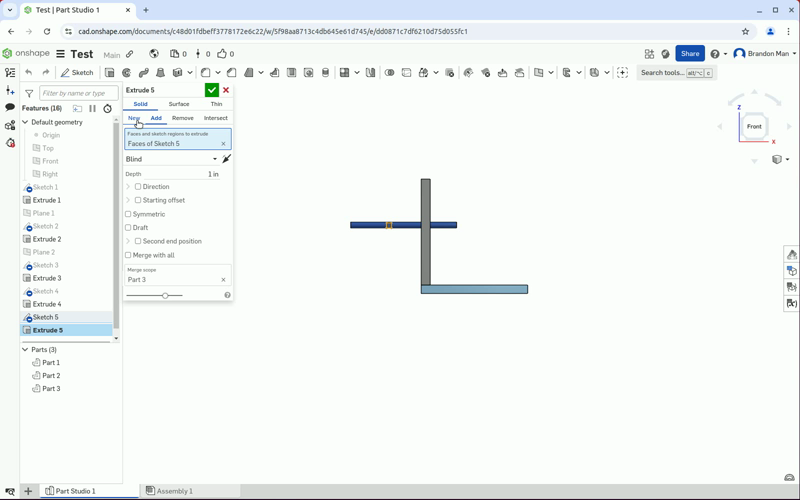
click(137, 120)
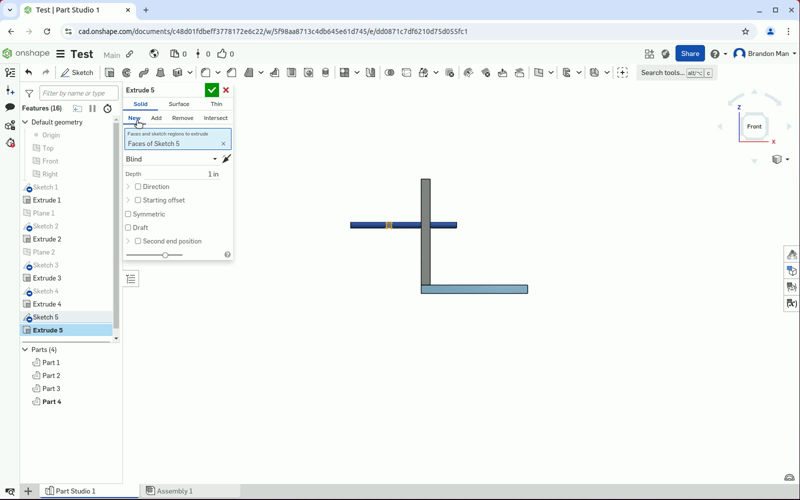
key(tab, 4)
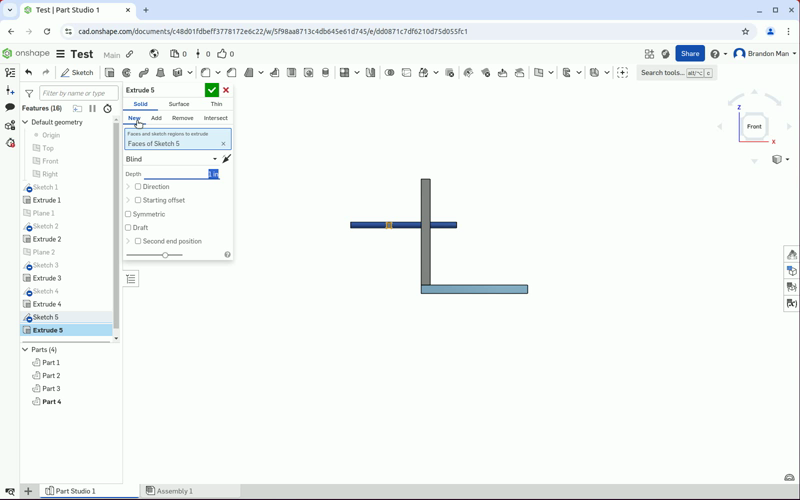
text(3.129)
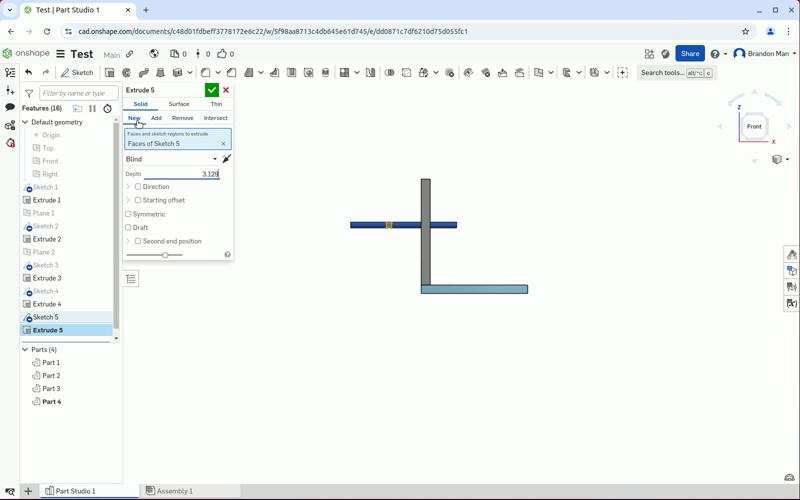
key(enter)
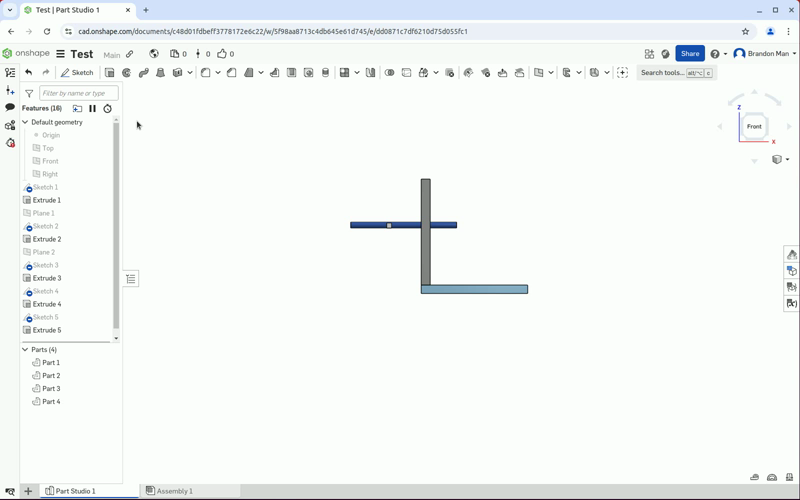
key(shift+h)
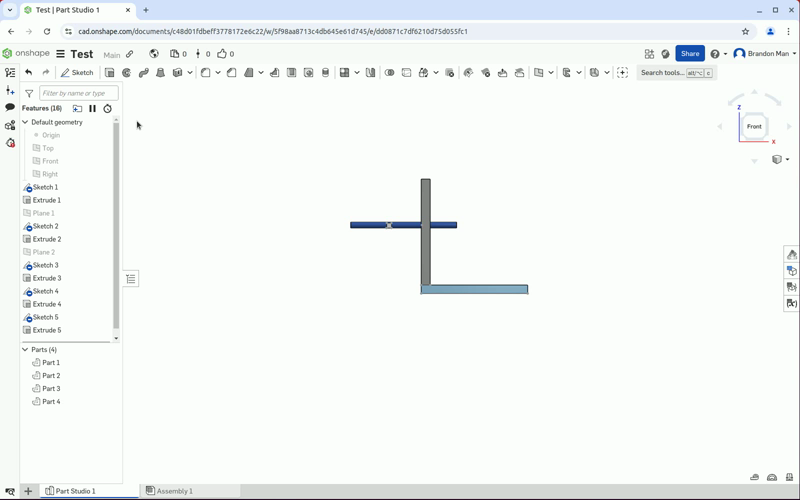
key(shift+h)
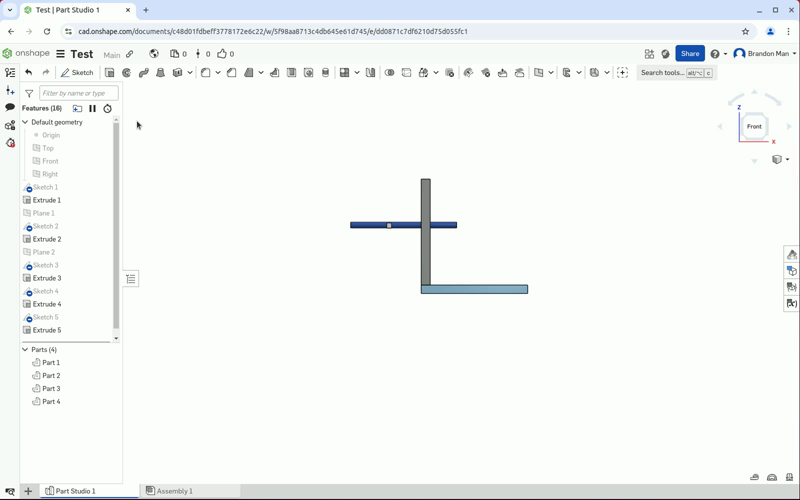
mouse_move(69, 189)
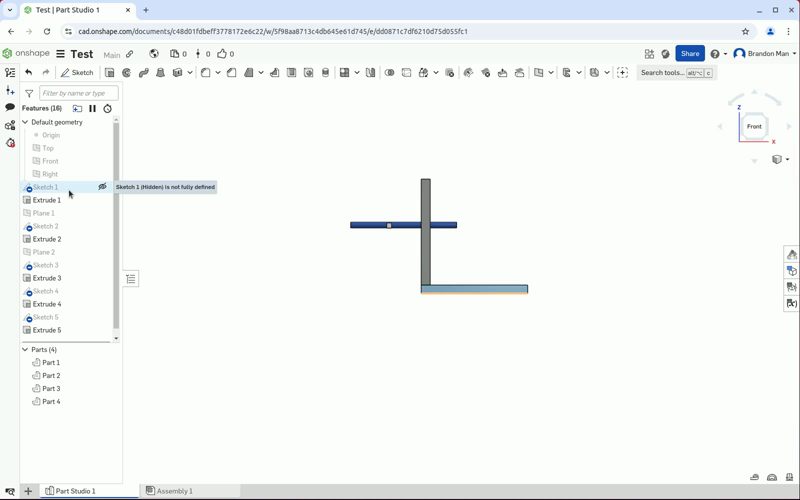
click(69, 189)
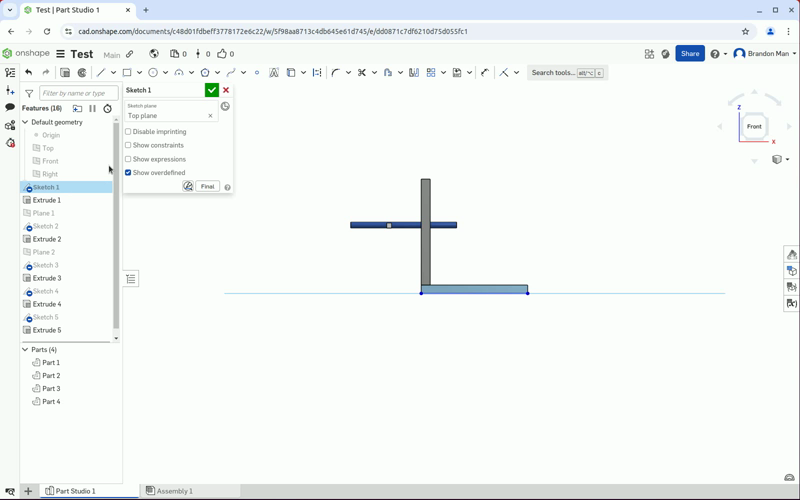
mouse_move(229, 92)
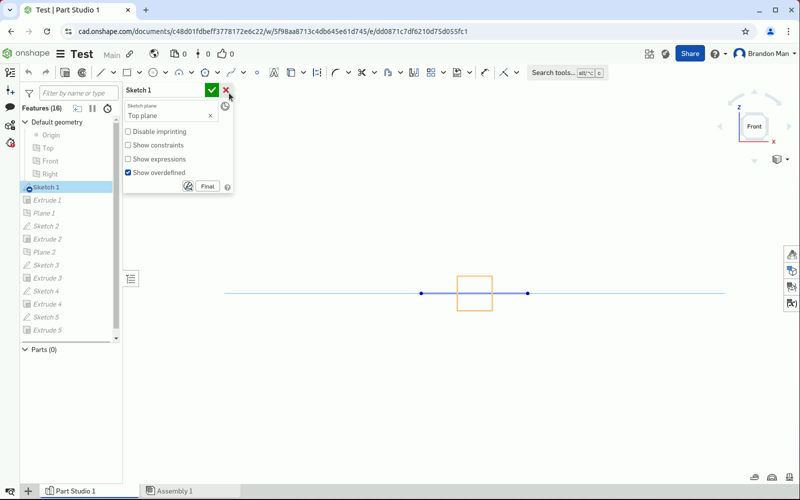
click(229, 92)
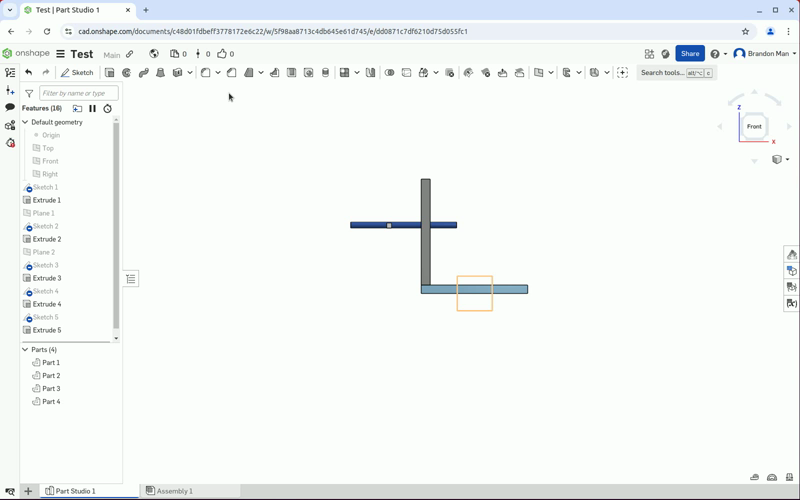
mouse_move(73, 352)
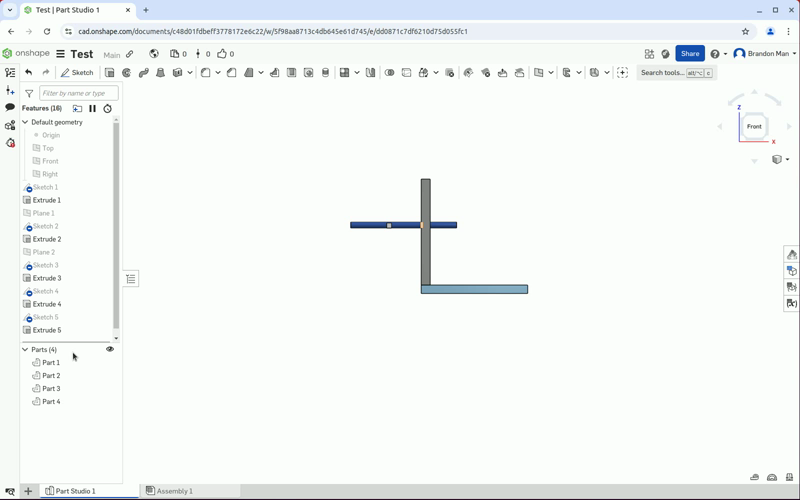
key(y)
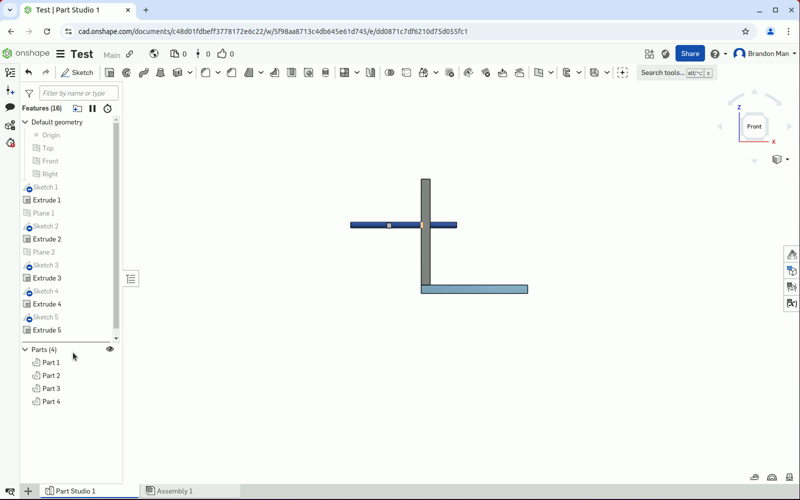
key(shift+p)
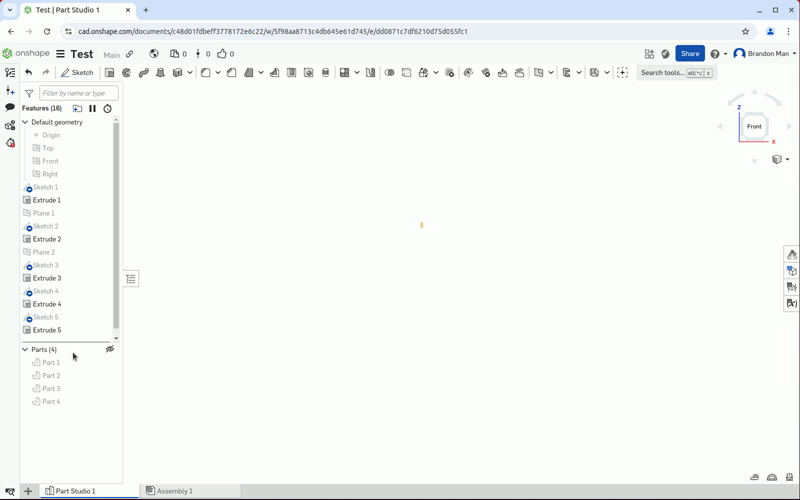
key(space)
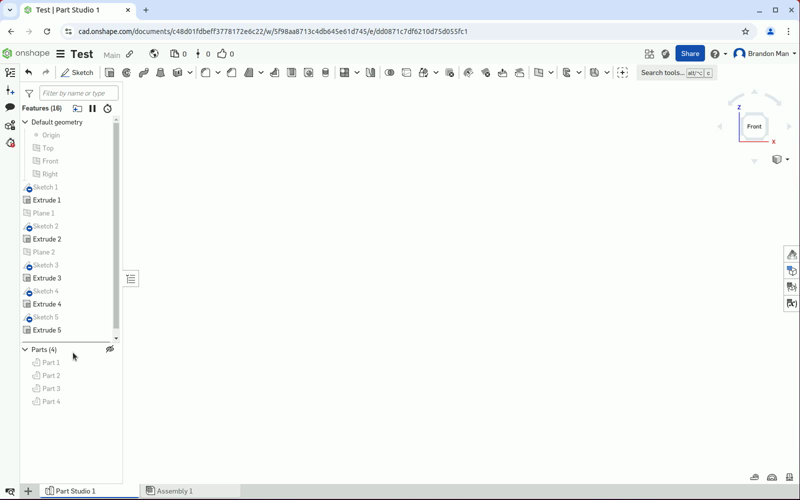
key_down(shift)
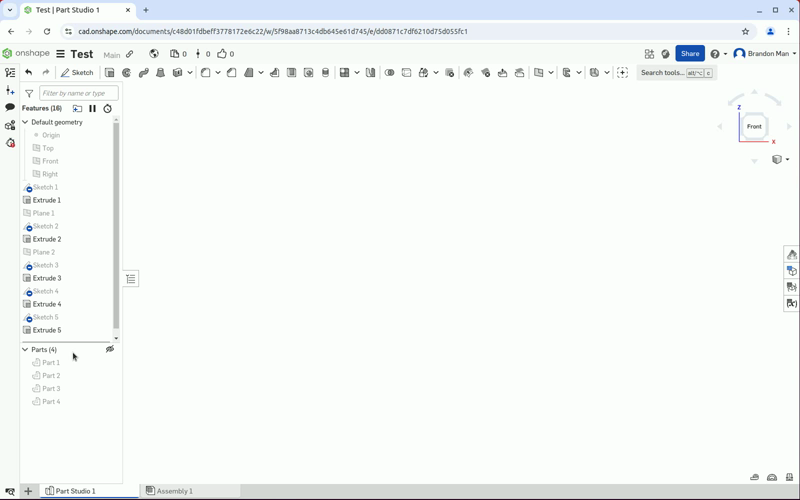
key(left)
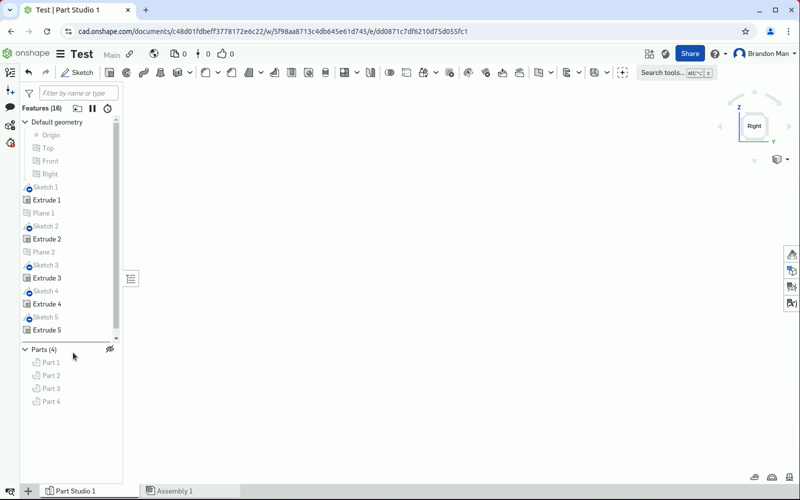
key_up(shift)
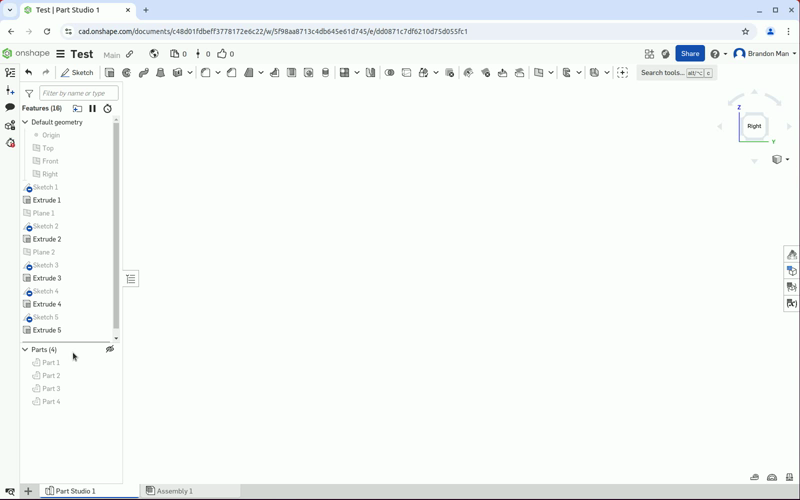
mouse_move(73, 352)
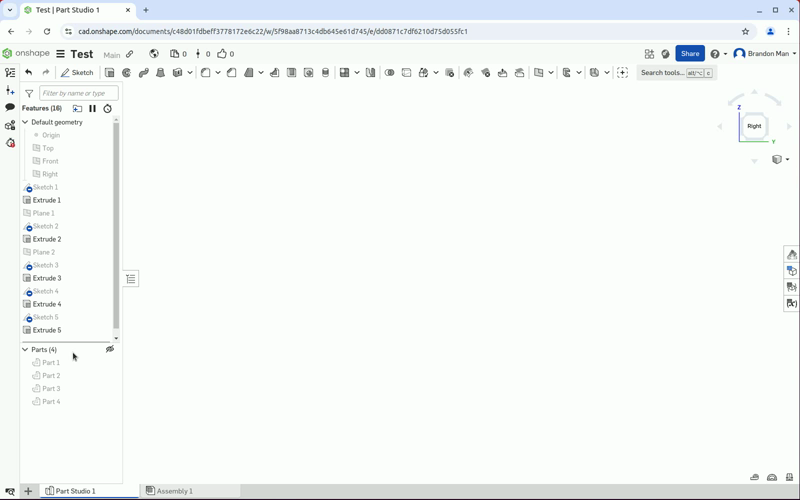
key(shift+y)
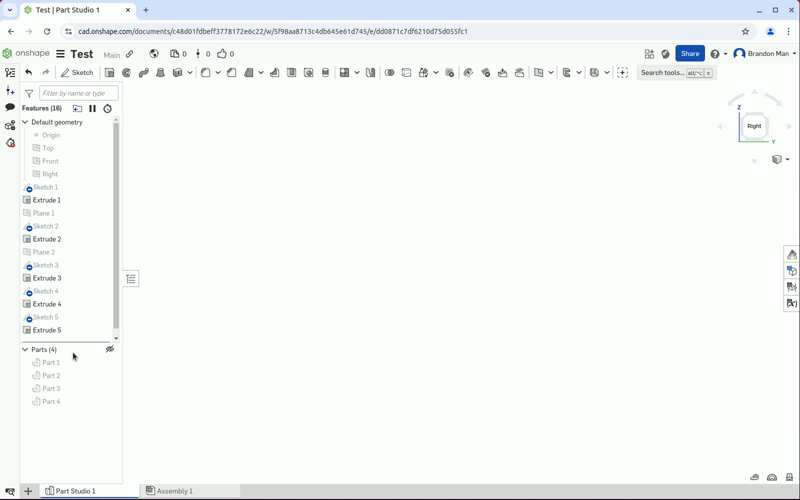
key(shift+s)
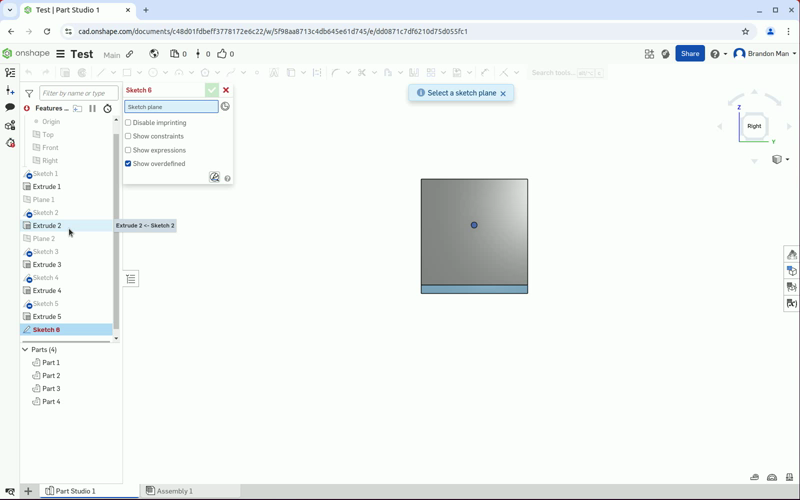
scroll(3)
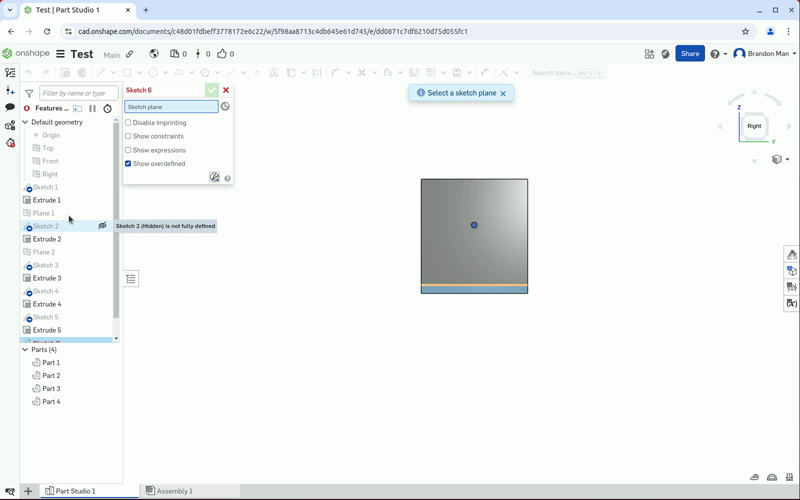
mouse_move(69, 176)
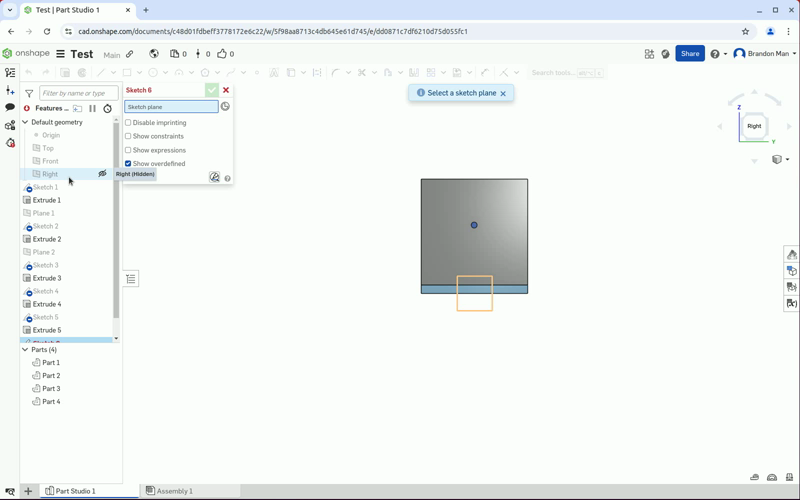
click(69, 176)
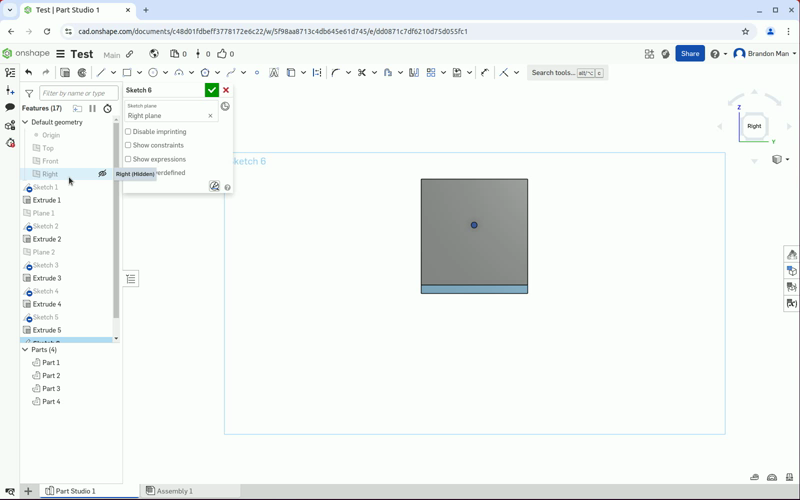
mouse_move(73, 352)
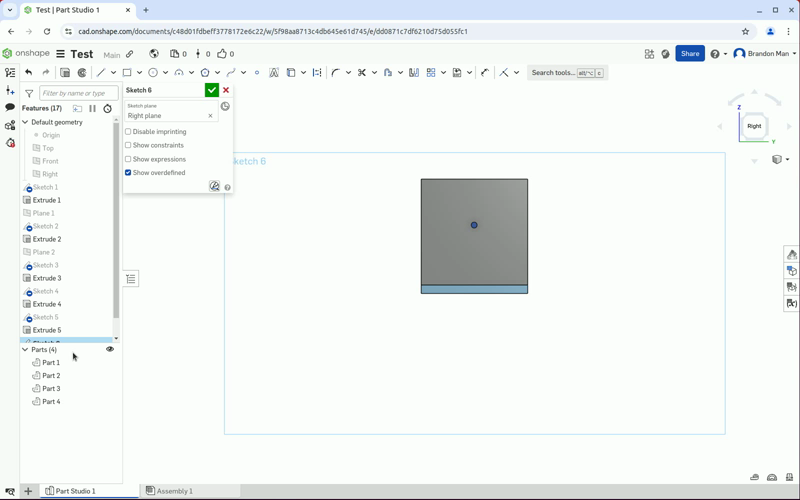
key(y)
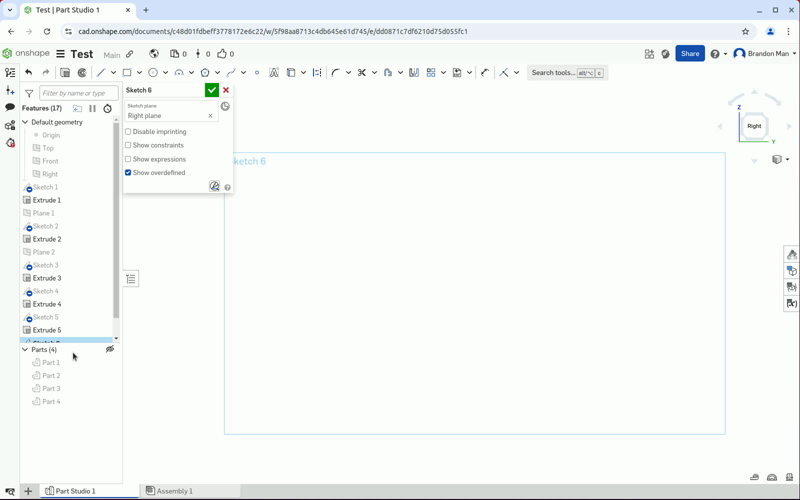
key(l)
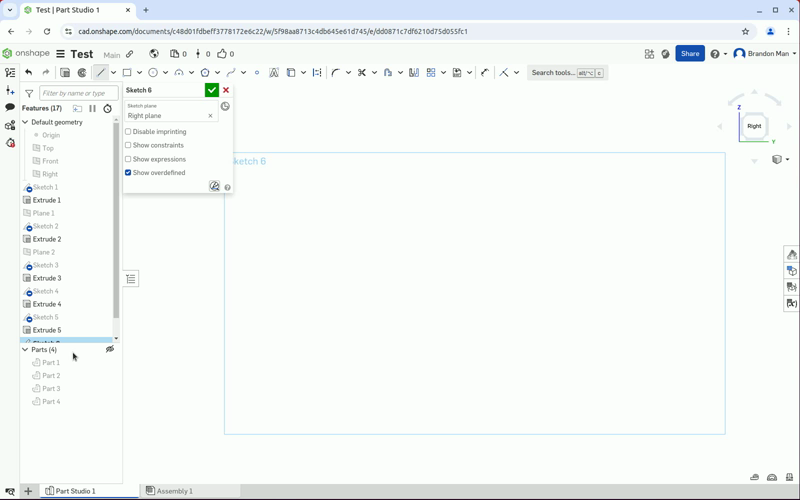
key_down(shift)
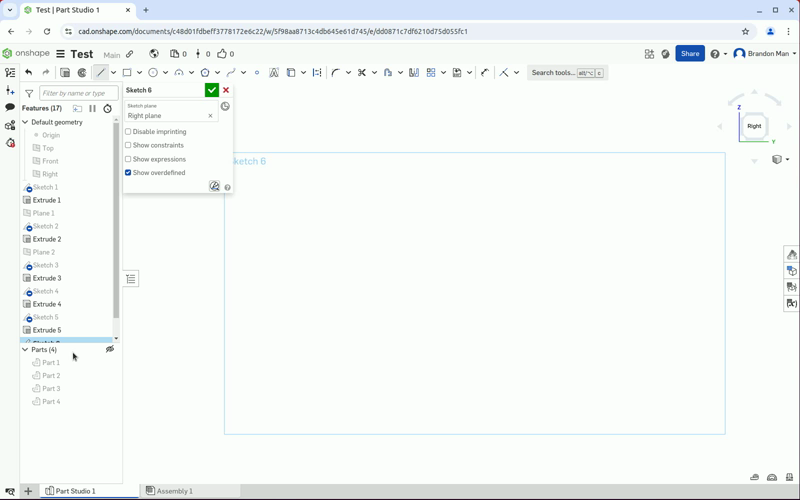
mouse_move(457, 230)
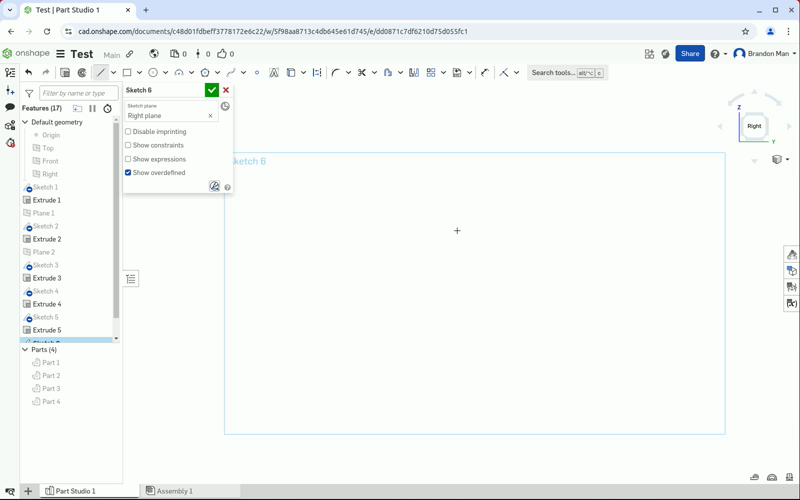
click(457, 230)
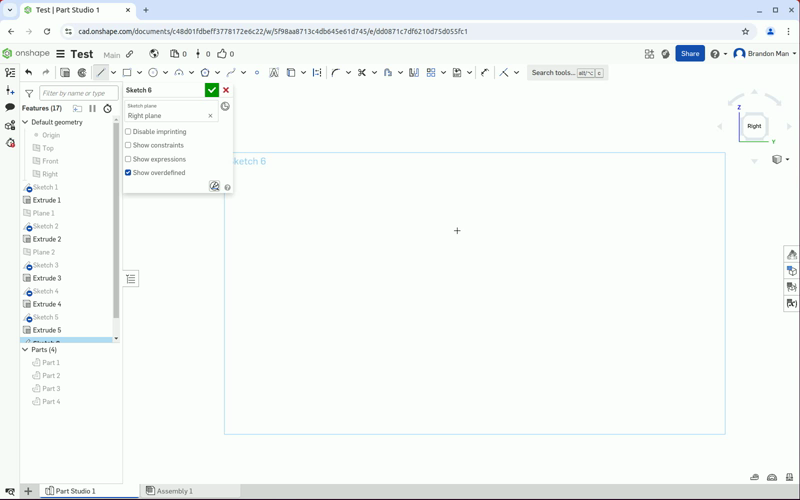
key_up(shift)
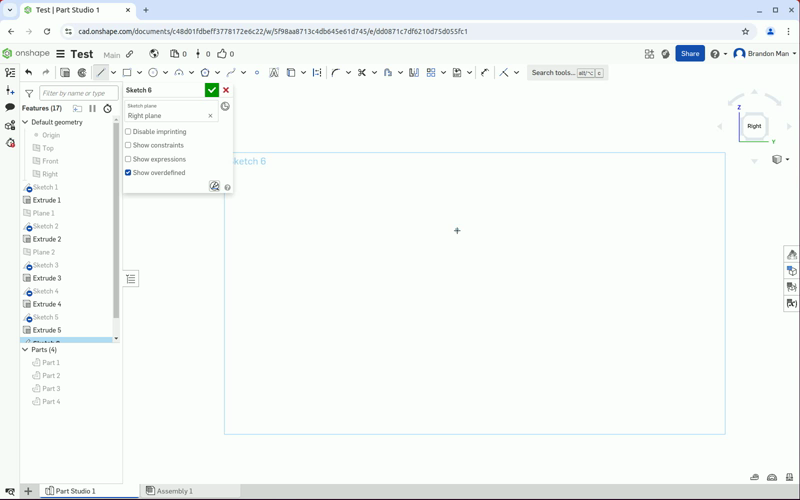
key_down(shift)
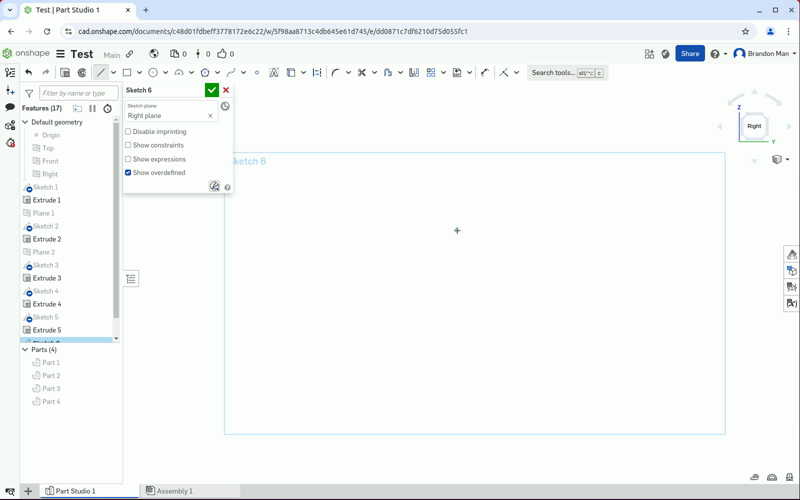
mouse_move(487, 230)
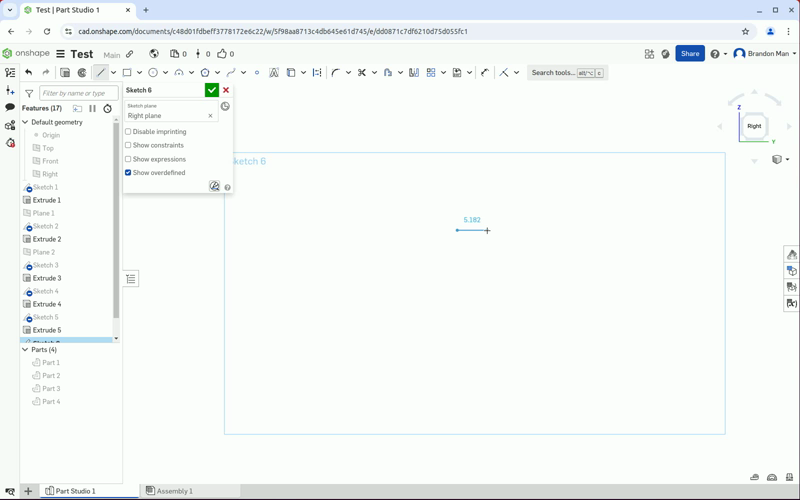
mouse_move(465, 230)
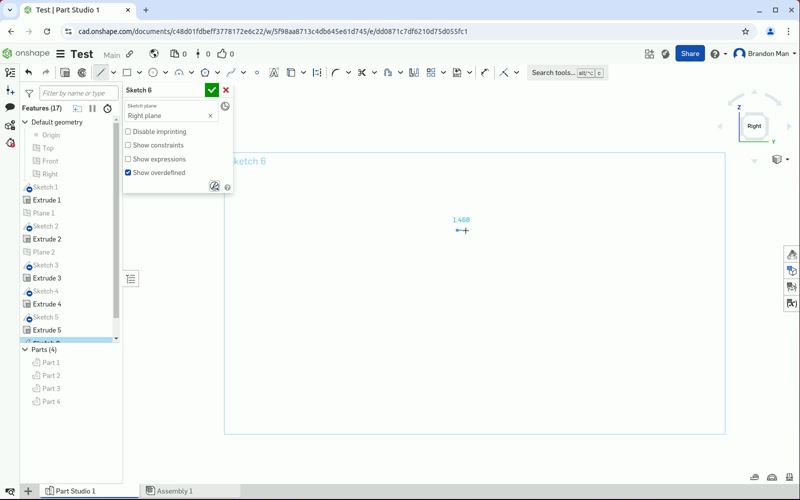
click(465, 230)
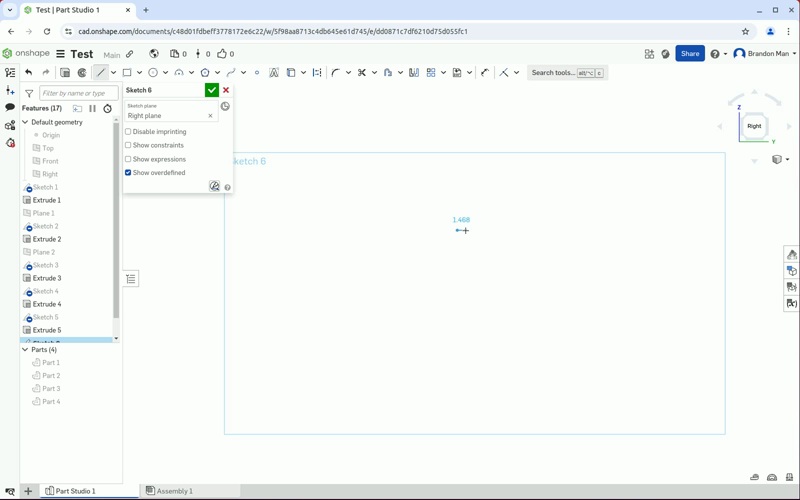
key_up(shift)
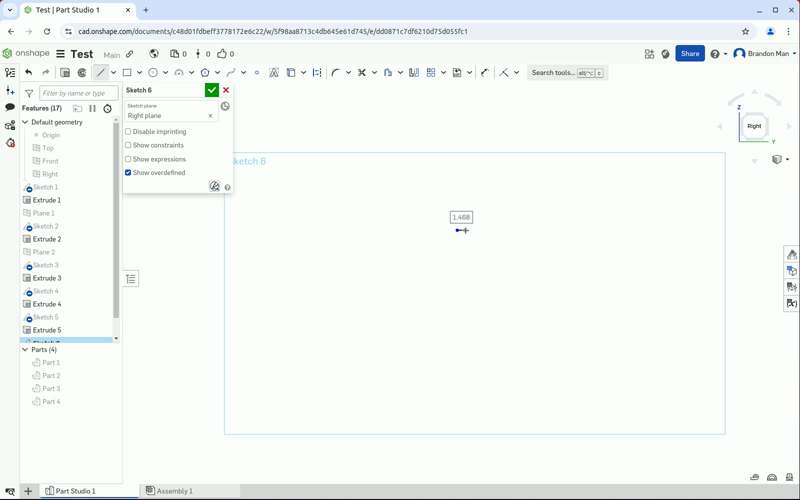
key_down(shift)
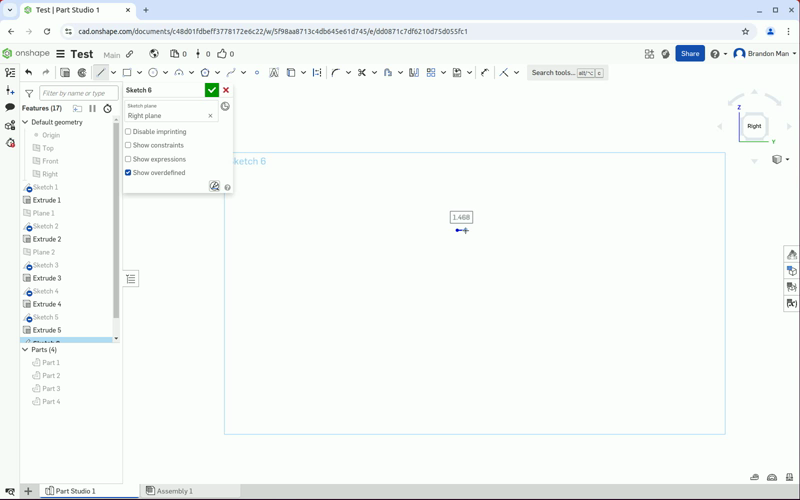
mouse_move(495, 230)
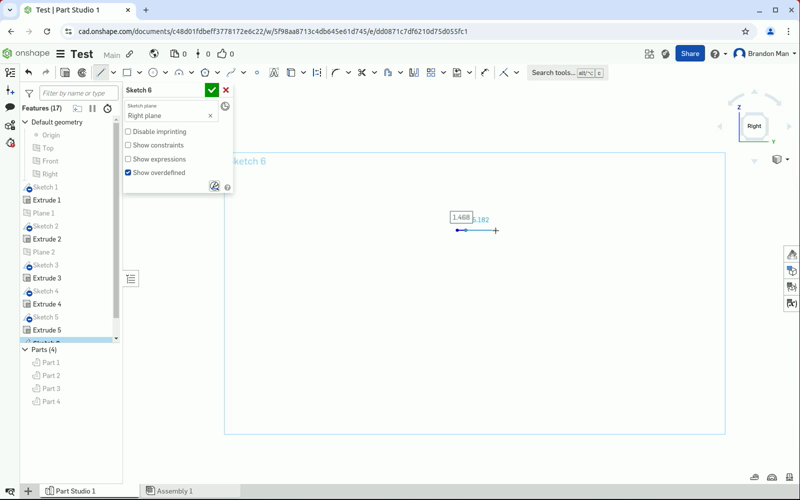
mouse_move(465, 222)
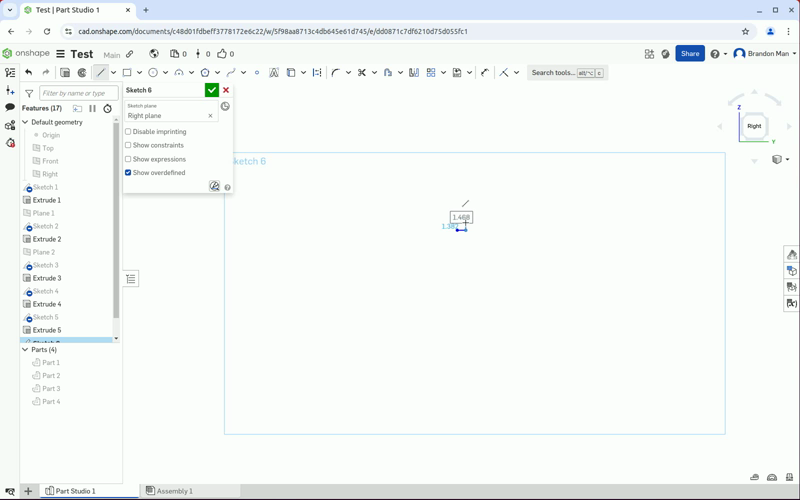
click(465, 222)
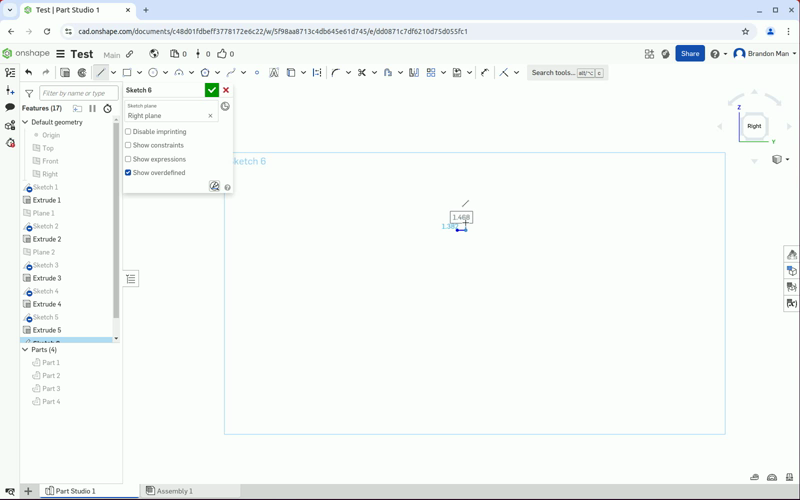
key_up(shift)
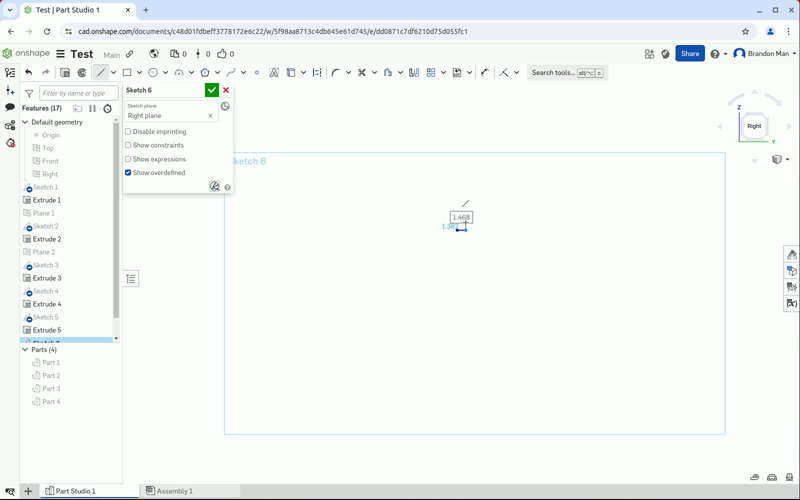
key_down(shift)
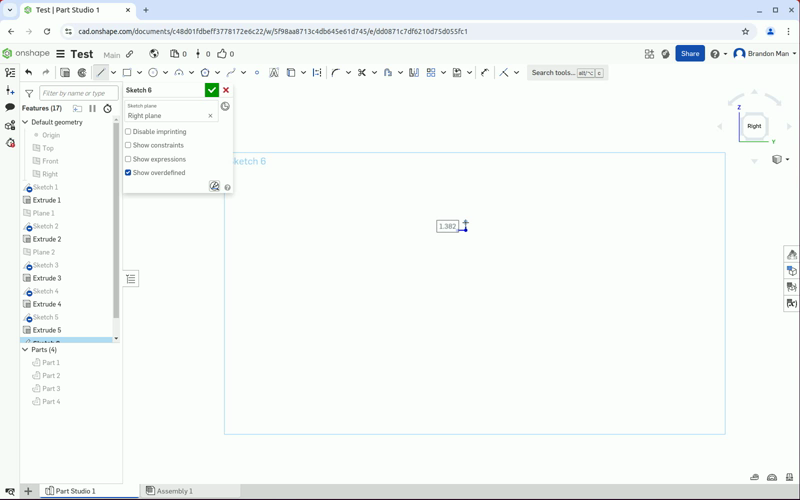
mouse_move(495, 222)
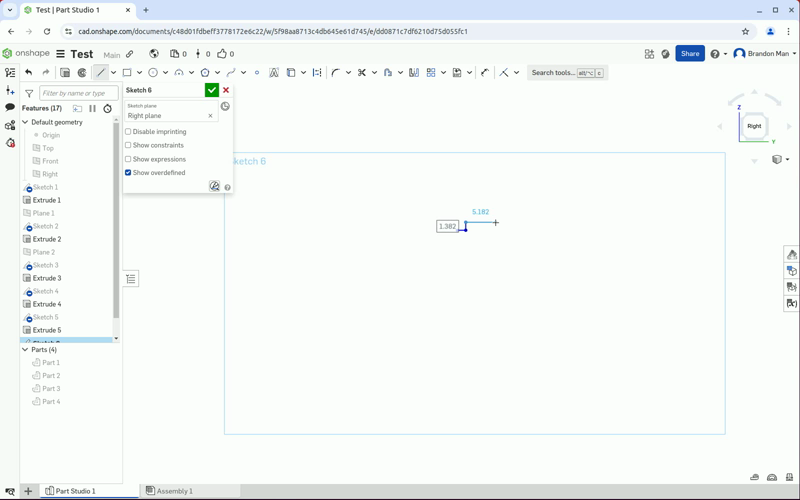
mouse_move(457, 222)
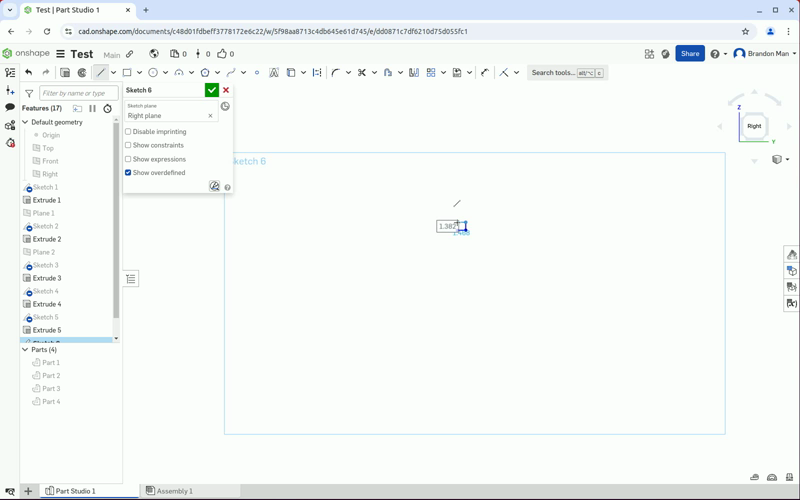
click(457, 222)
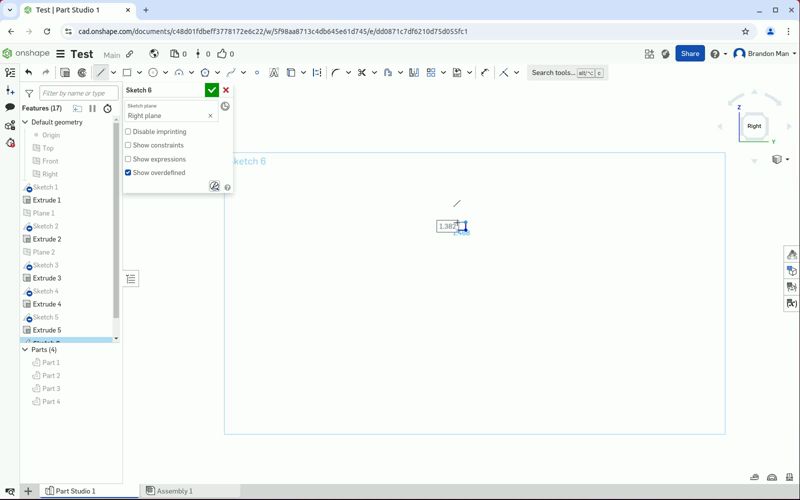
key_up(shift)
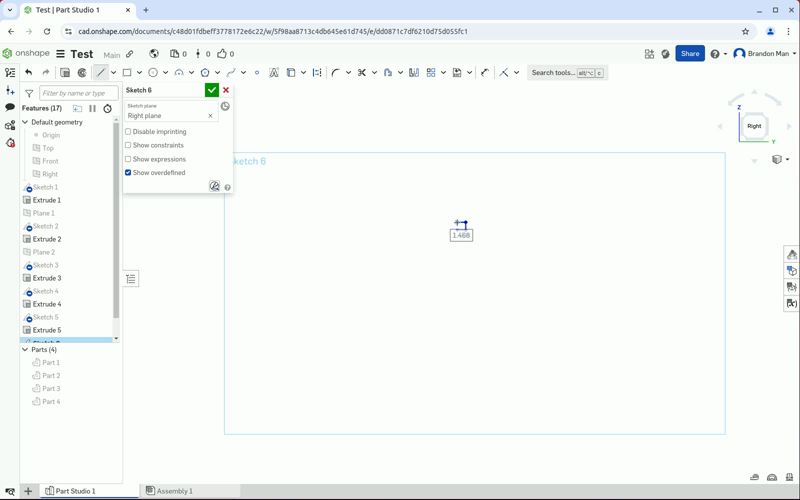
mouse_move(487, 222)
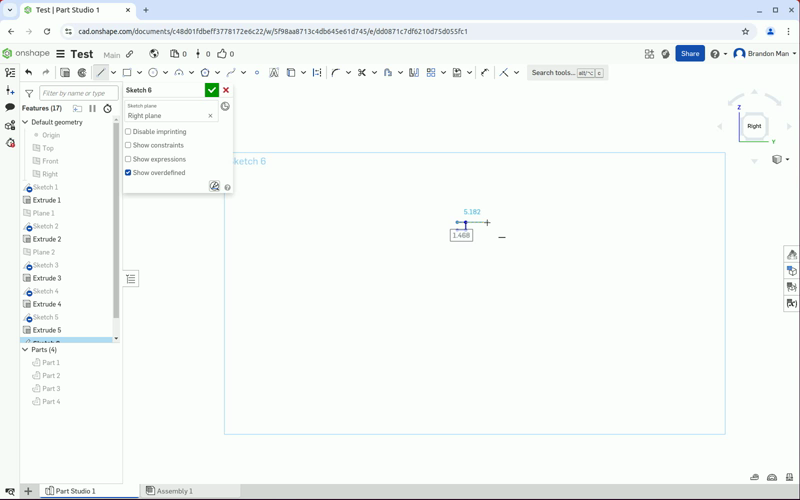
key_down(shift)
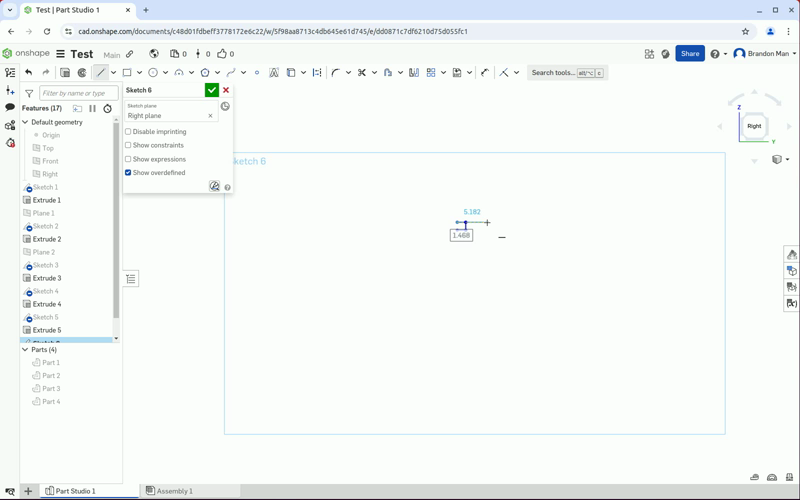
mouse_move(457, 230)
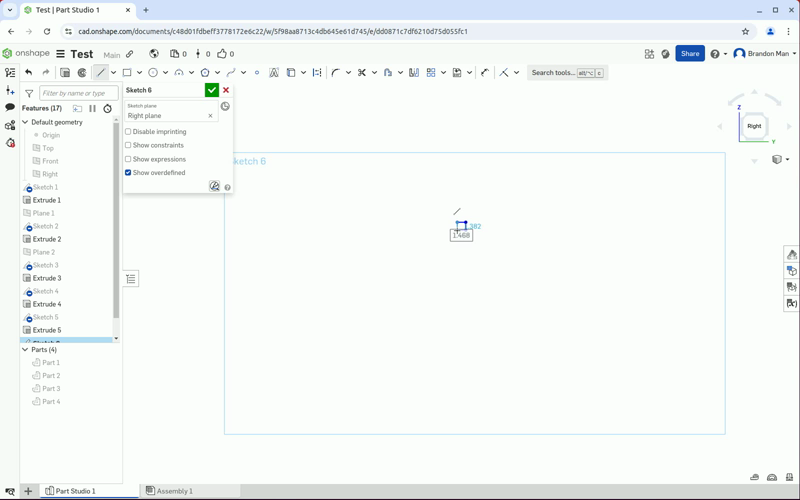
key_up(shift)
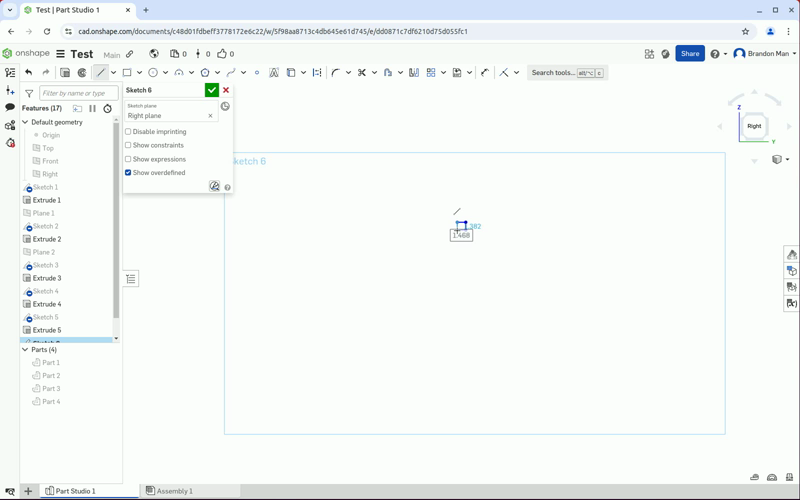
click(457, 230)
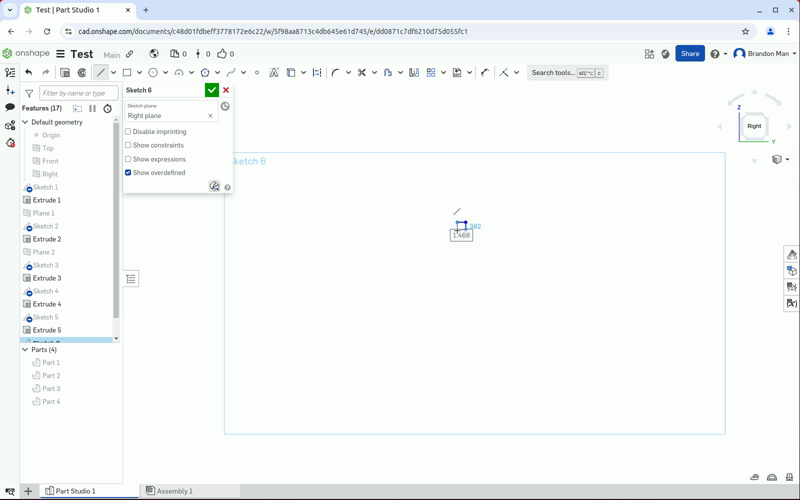
key(esc)
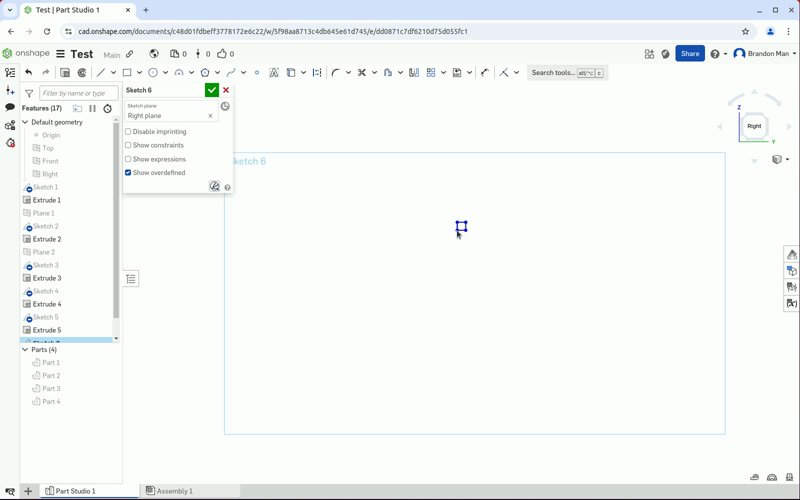
key(c)
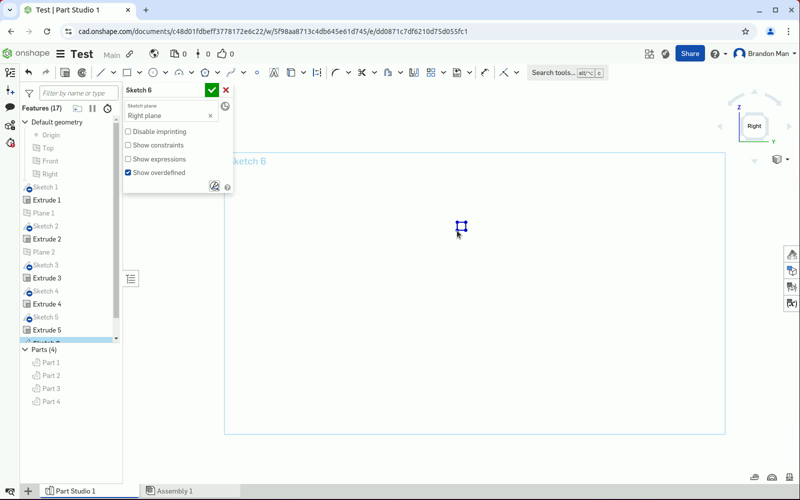
key_down(shift)
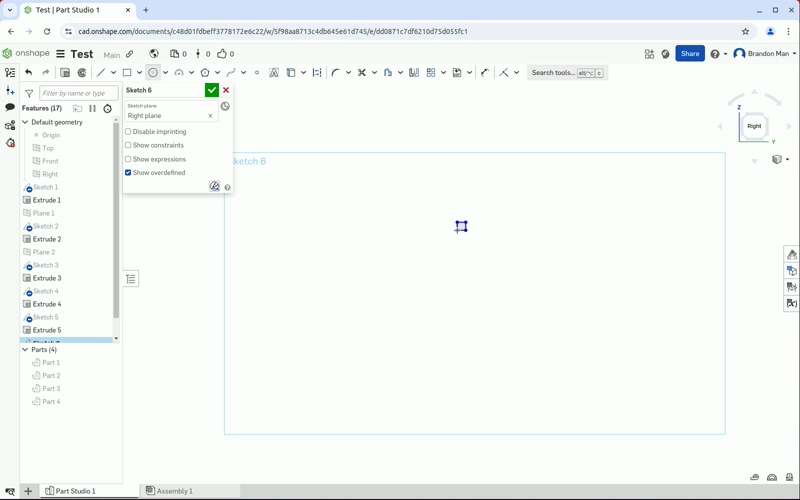
mouse_move(461, 226)
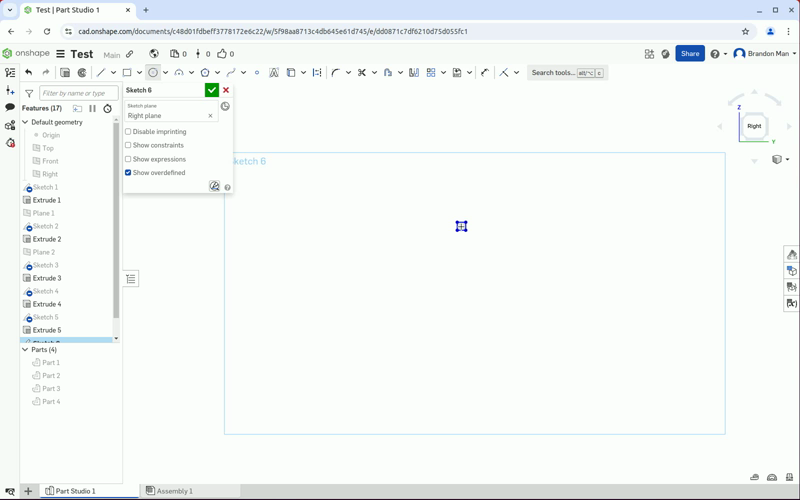
click(461, 226)
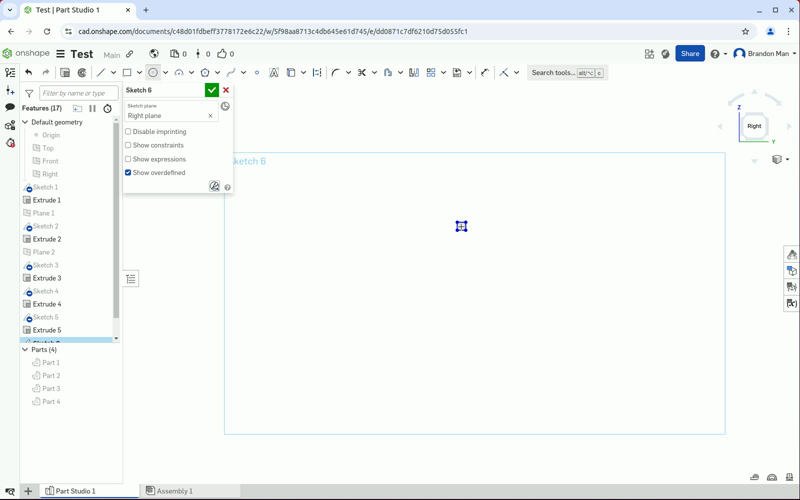
key_up(shift)
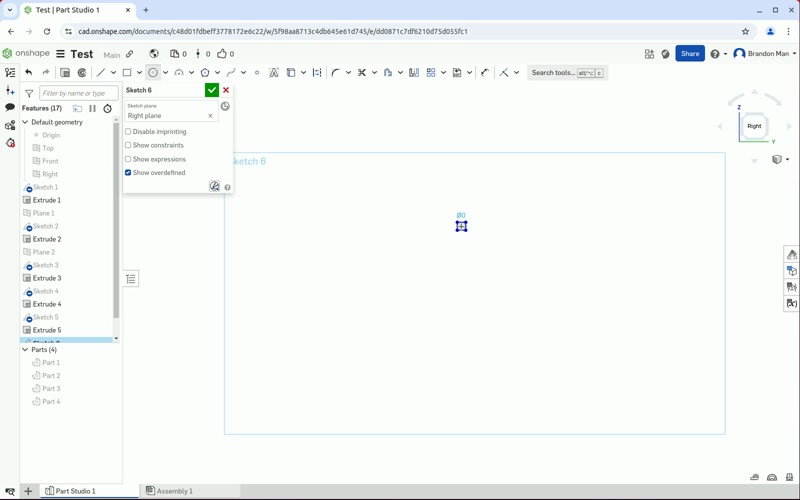
mouse_move(463, 226)
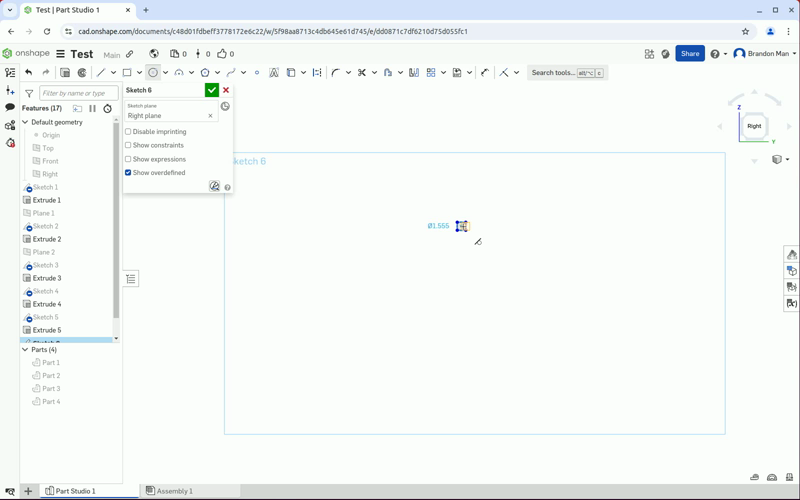
scroll(6)
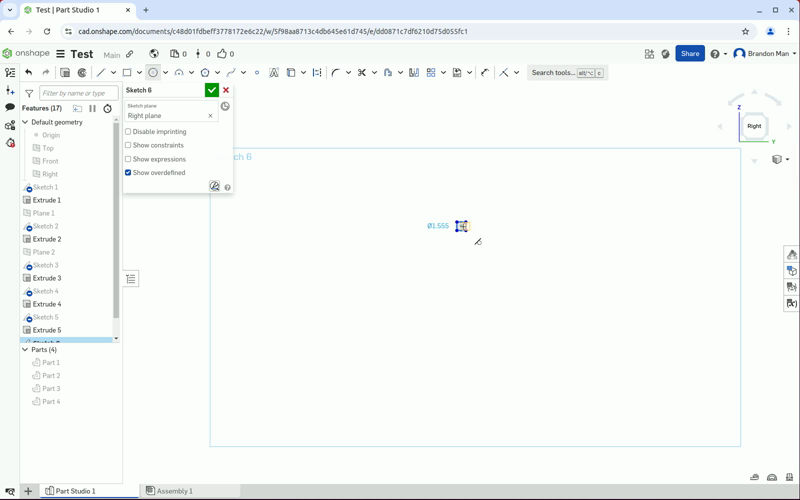
scroll(6)
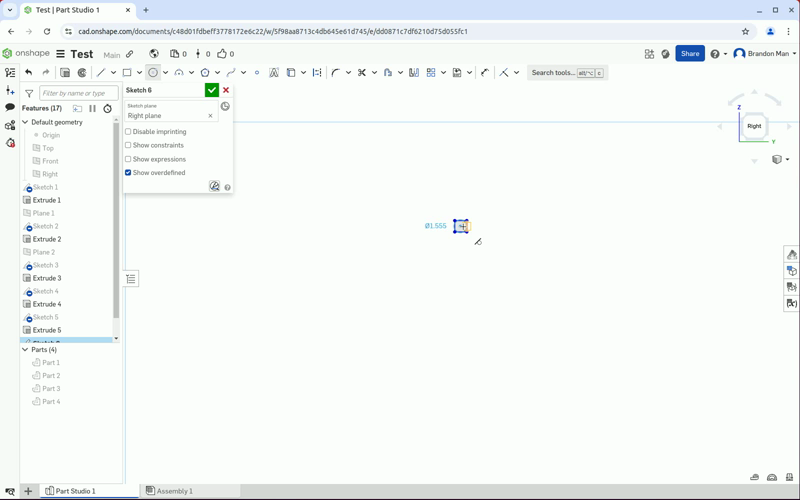
scroll(6)
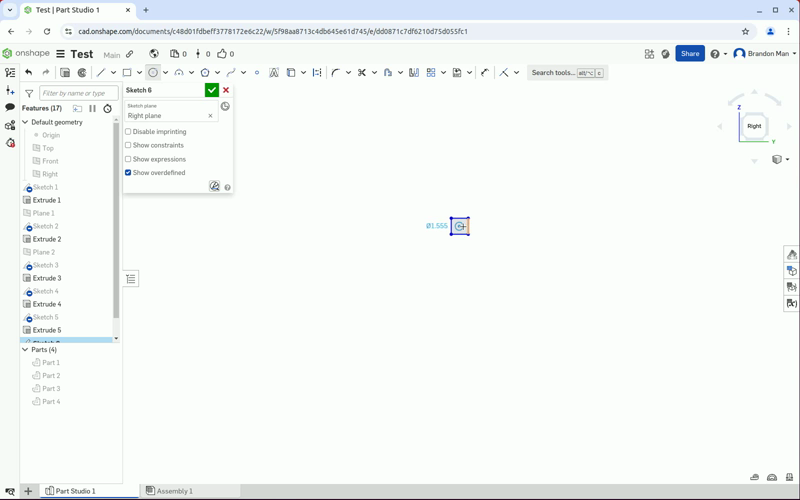
scroll(6)
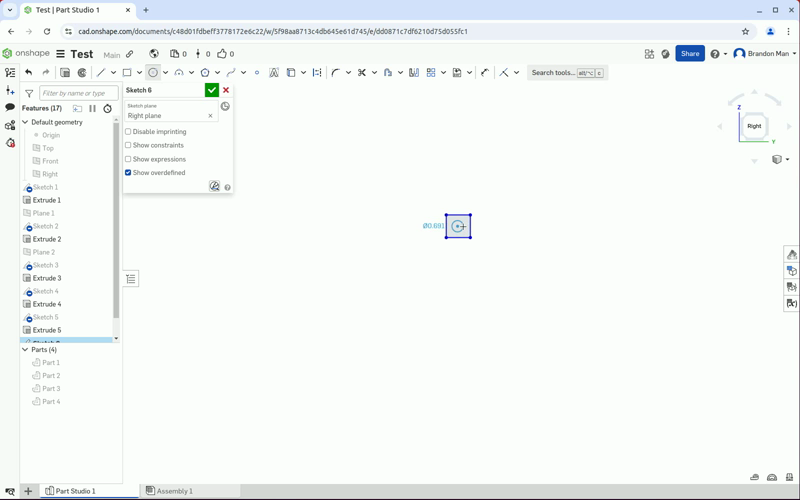
scroll(6)
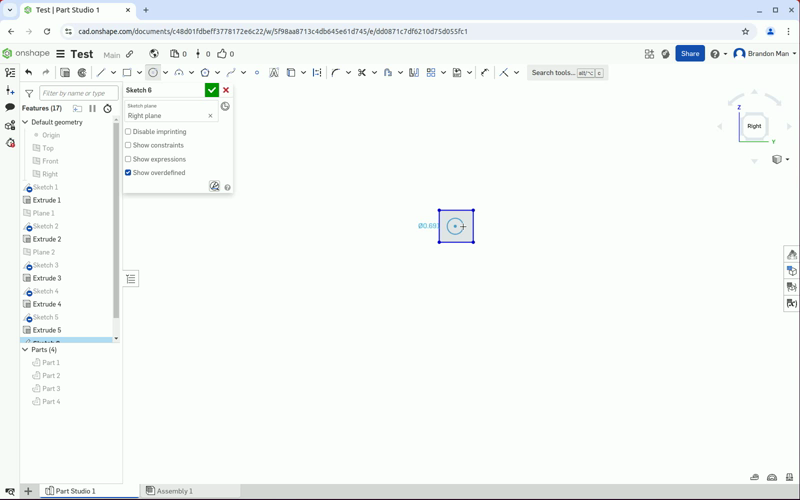
scroll(6)
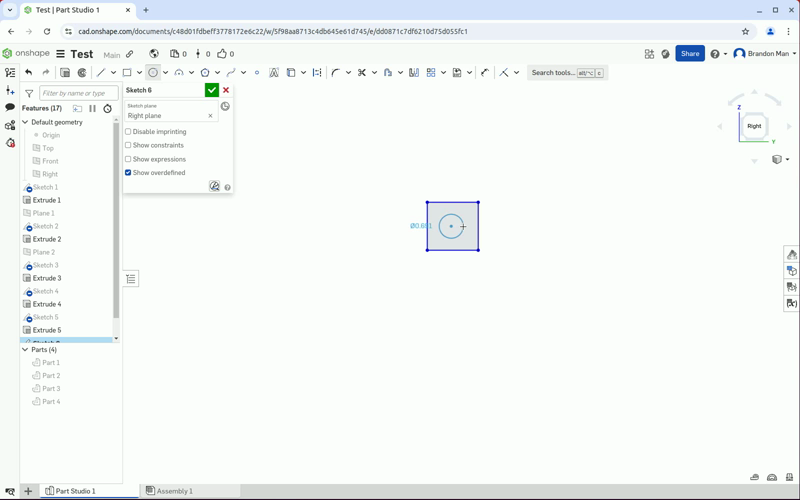
scroll(6)
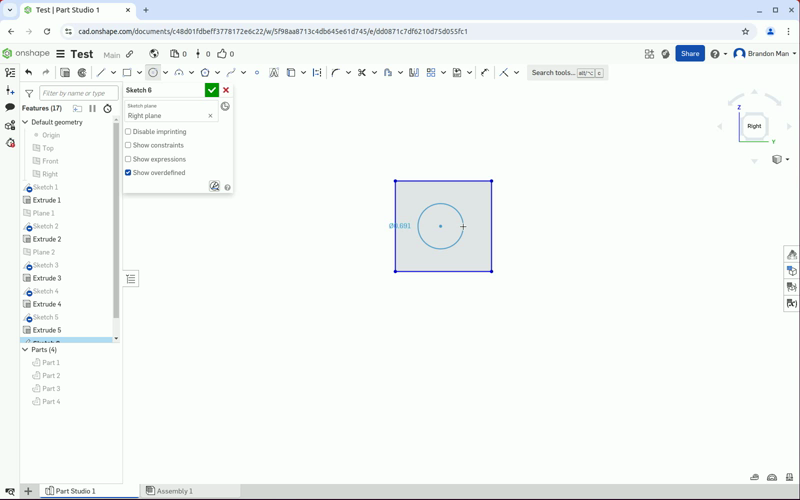
click(463, 226)
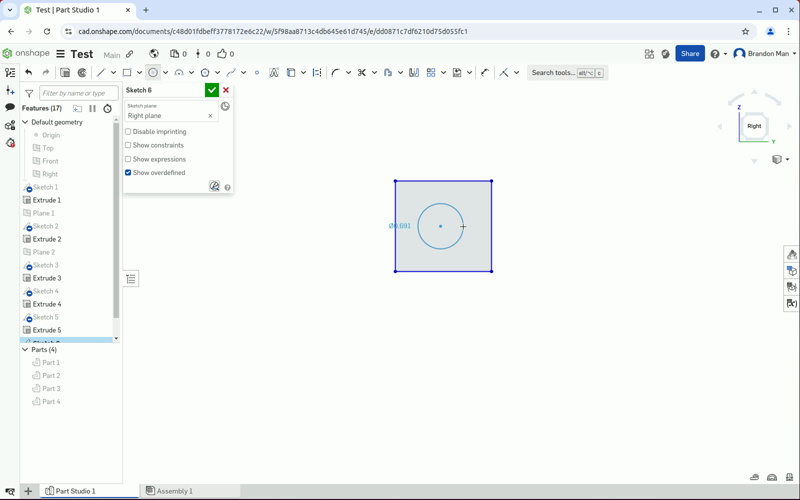
scroll(-6)
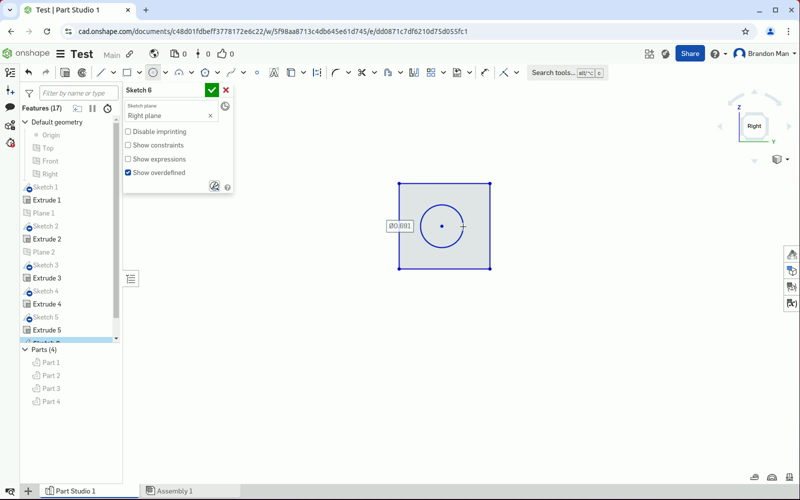
scroll(-6)
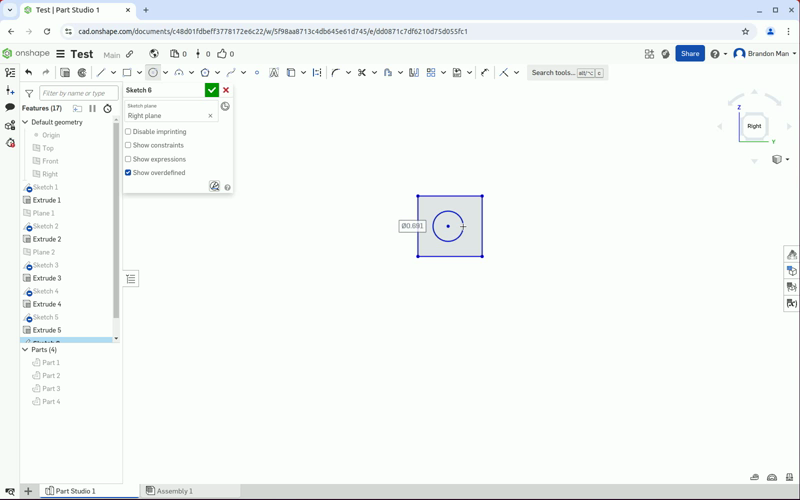
scroll(-6)
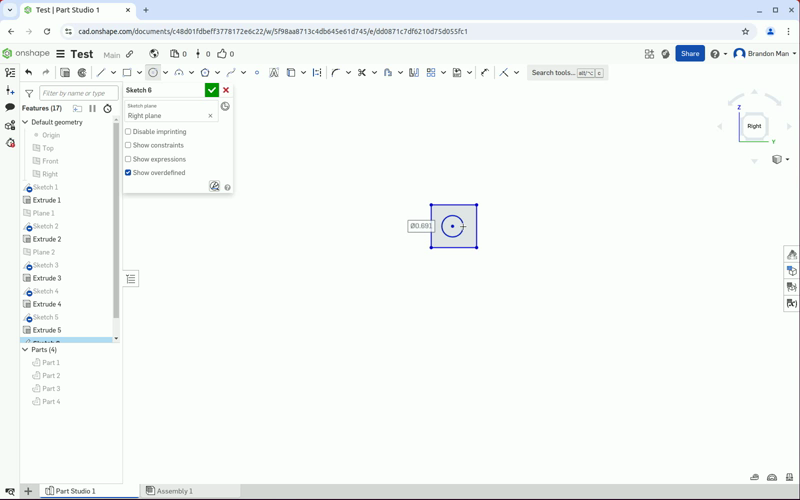
scroll(-6)
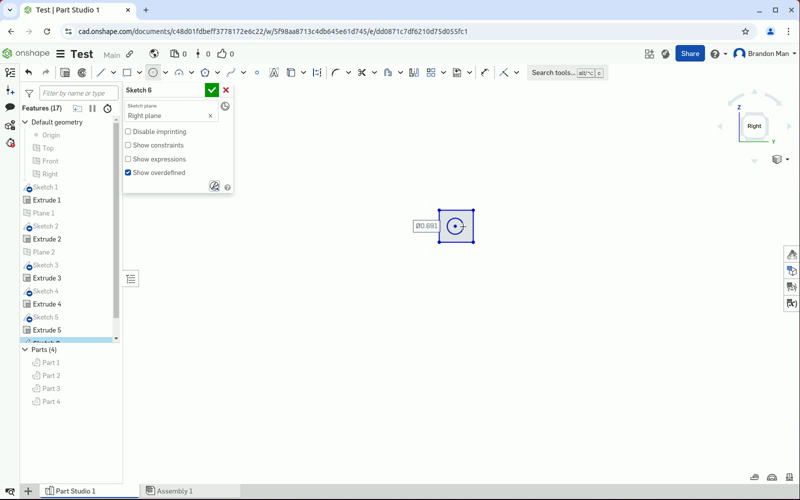
scroll(-6)
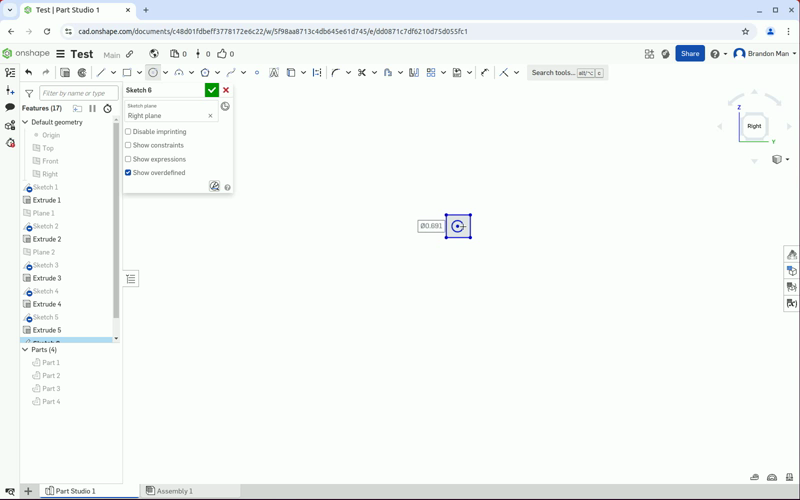
scroll(-6)
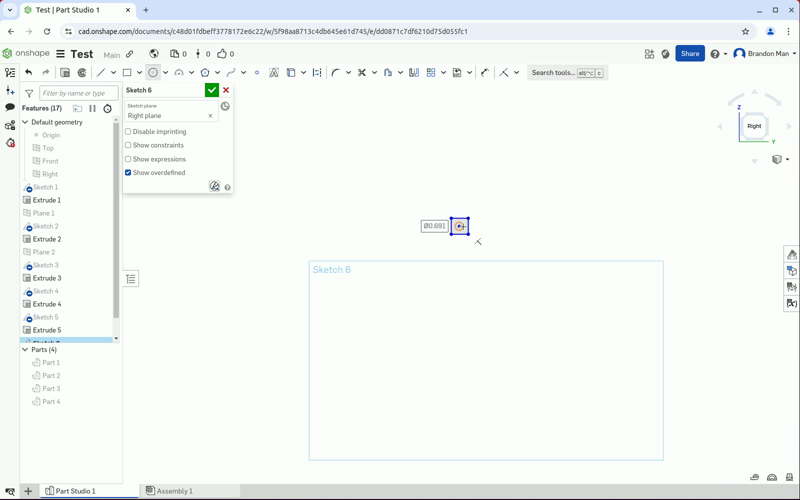
scroll(-6)
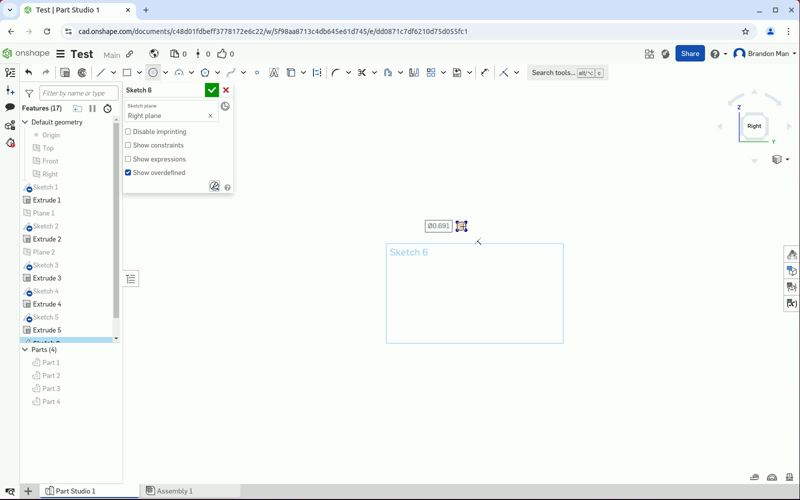
key(esc)
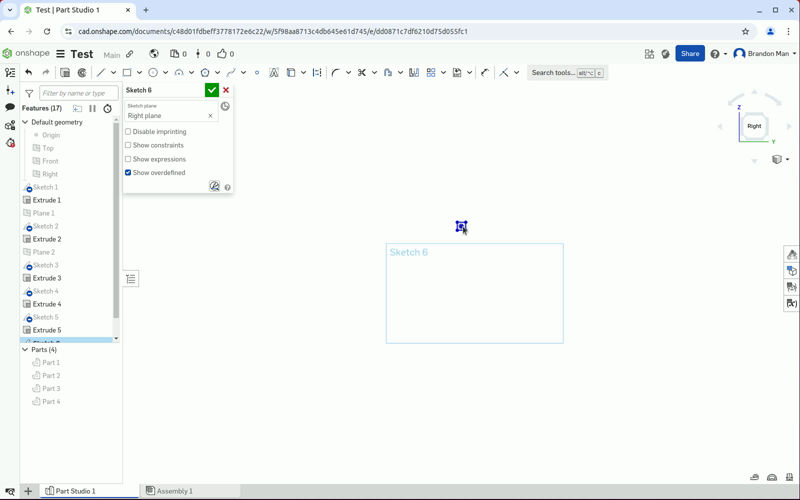
mouse_move(460, 224)
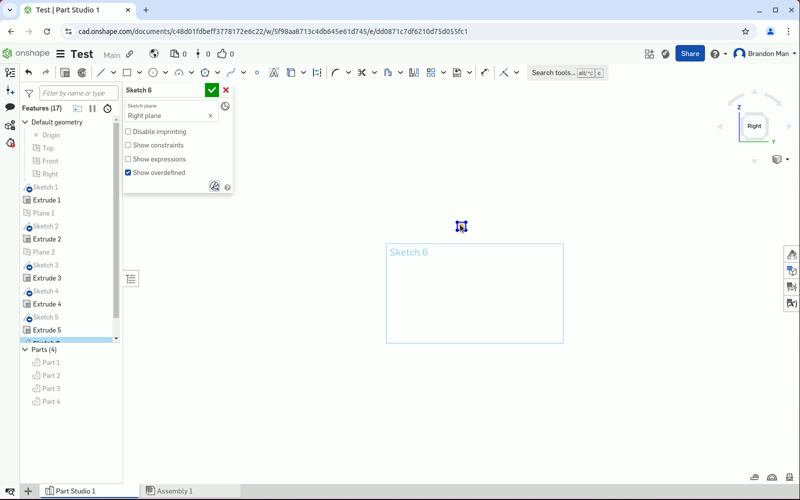
scroll(6)
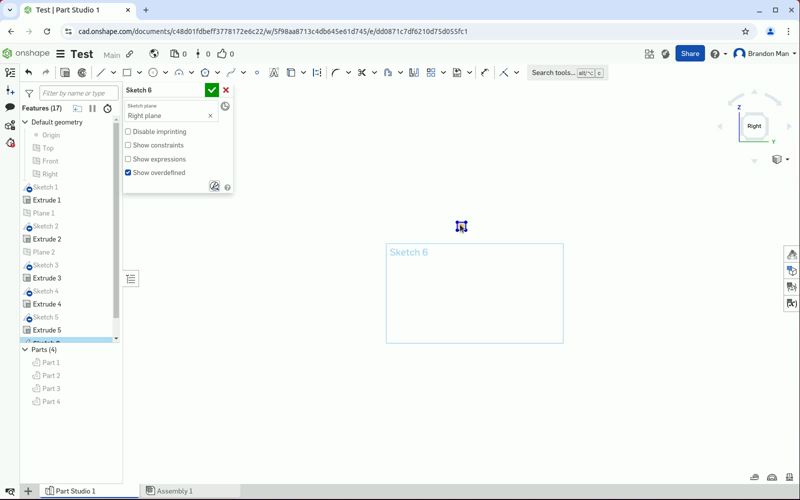
scroll(6)
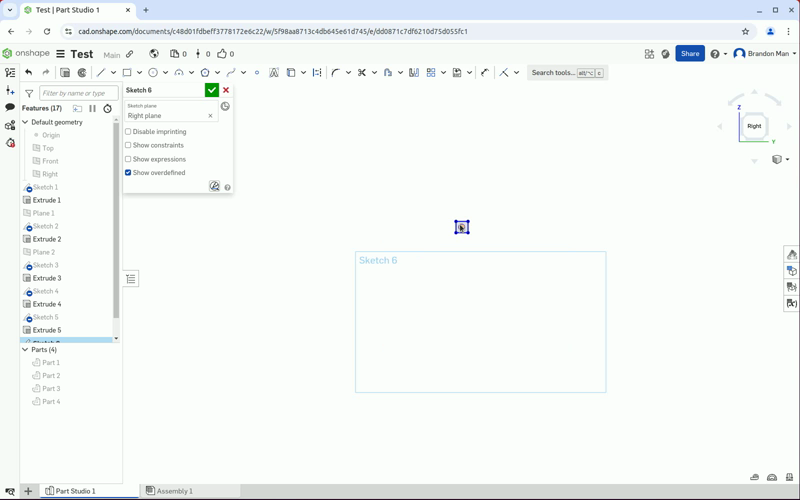
scroll(6)
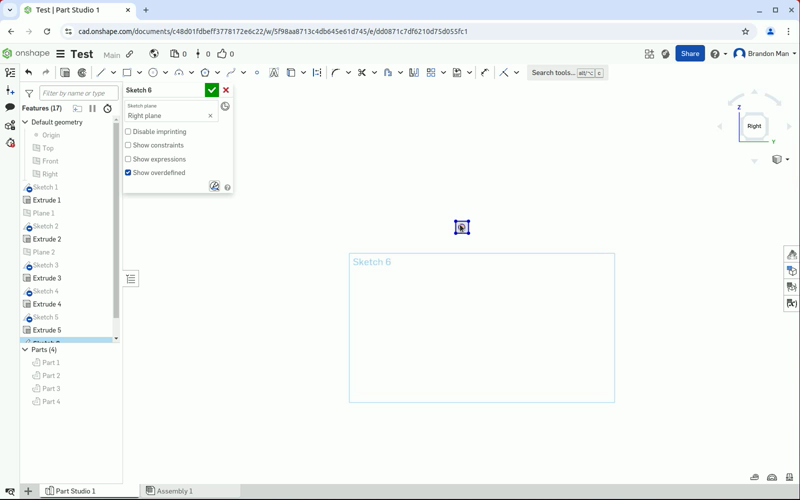
scroll(6)
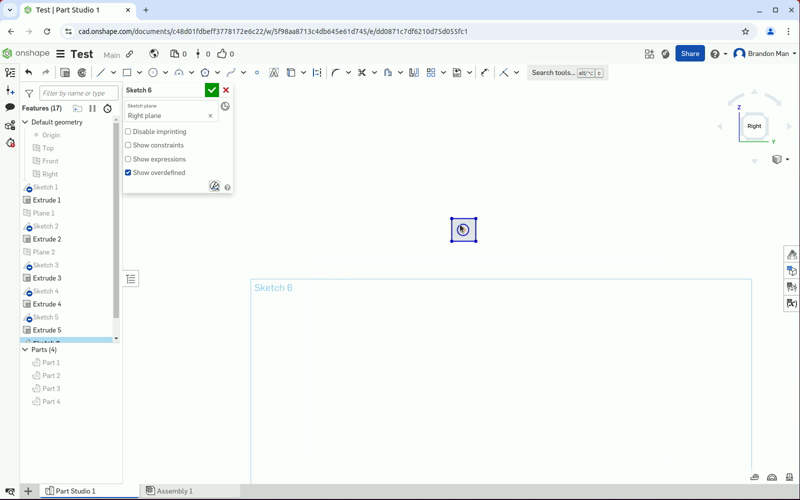
scroll(6)
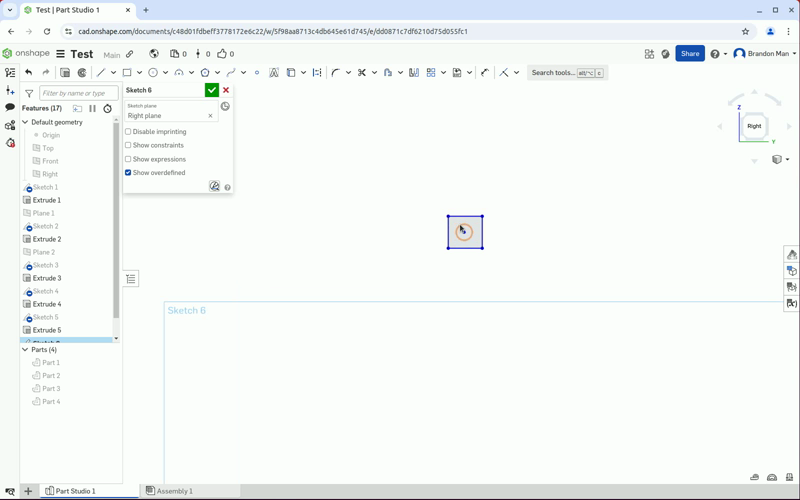
scroll(6)
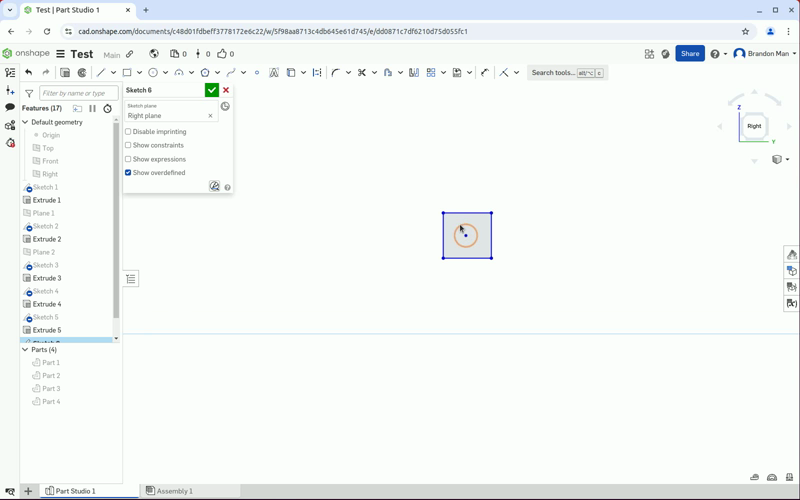
scroll(6)
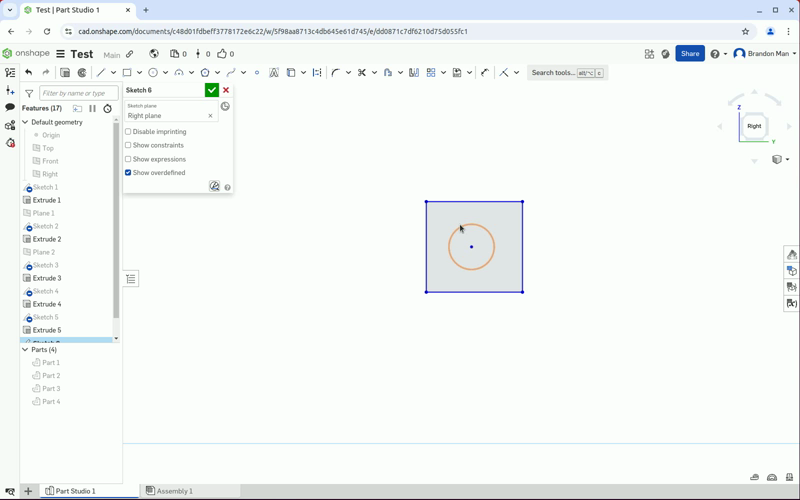
click(460, 224)
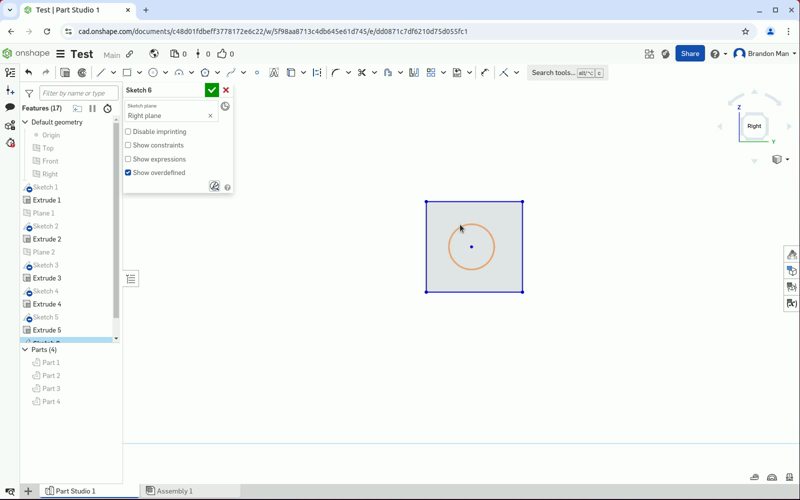
scroll(-6)
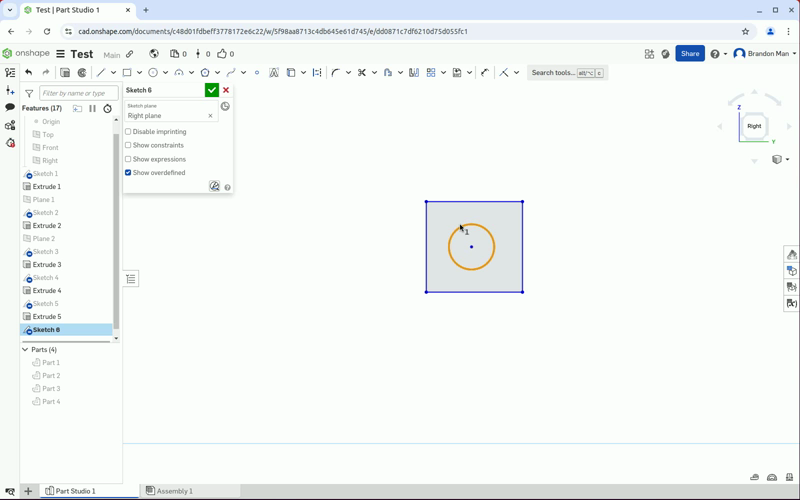
scroll(-6)
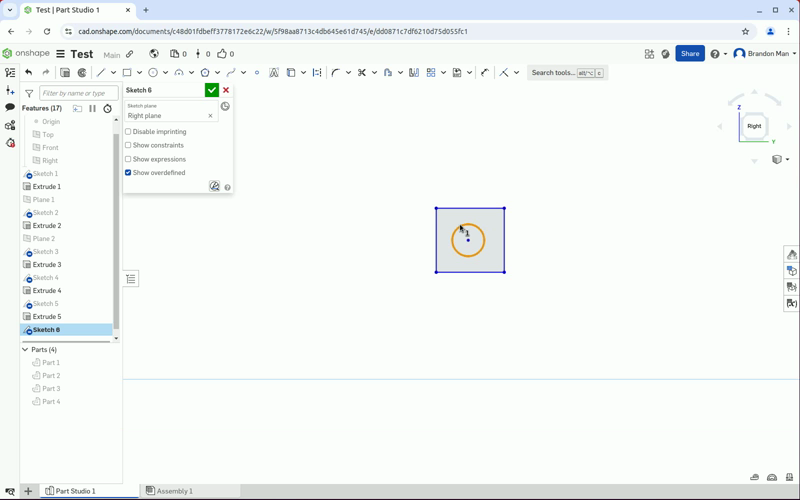
scroll(-6)
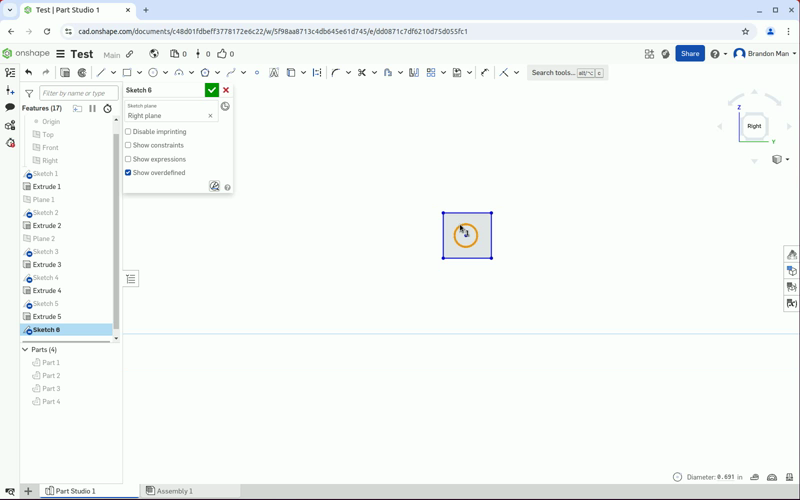
scroll(-6)
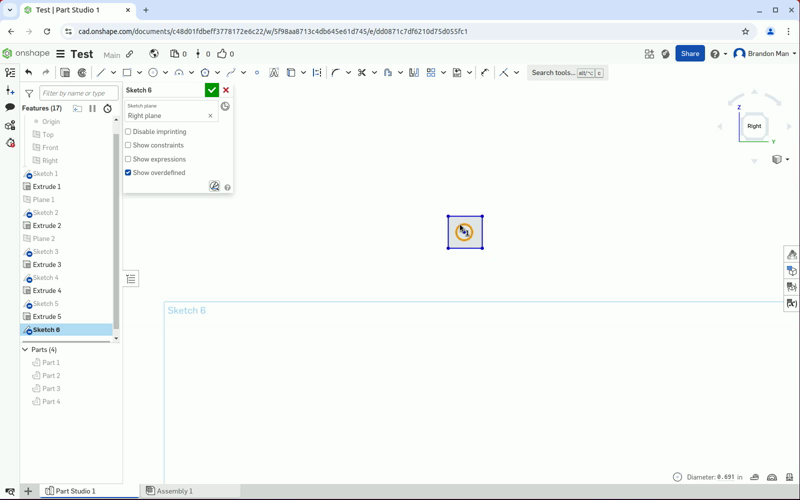
scroll(-6)
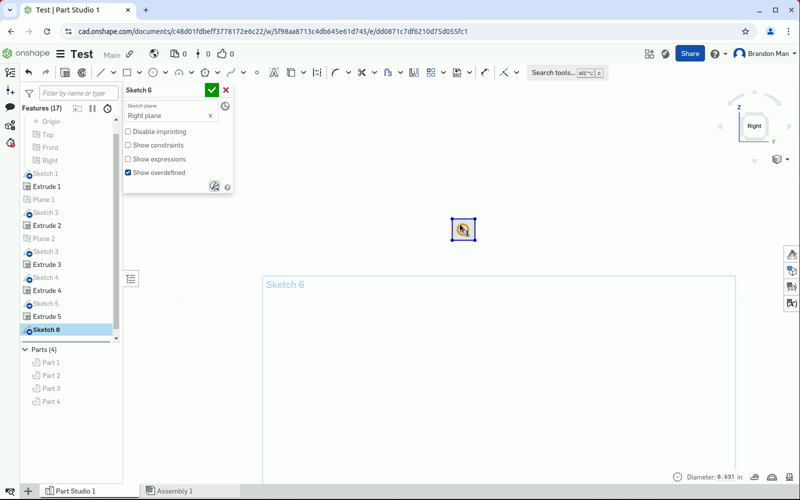
scroll(-6)
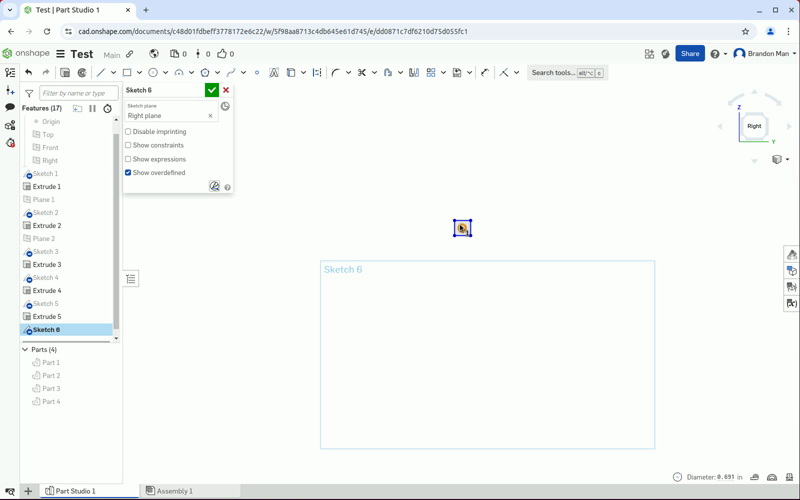
scroll(-6)
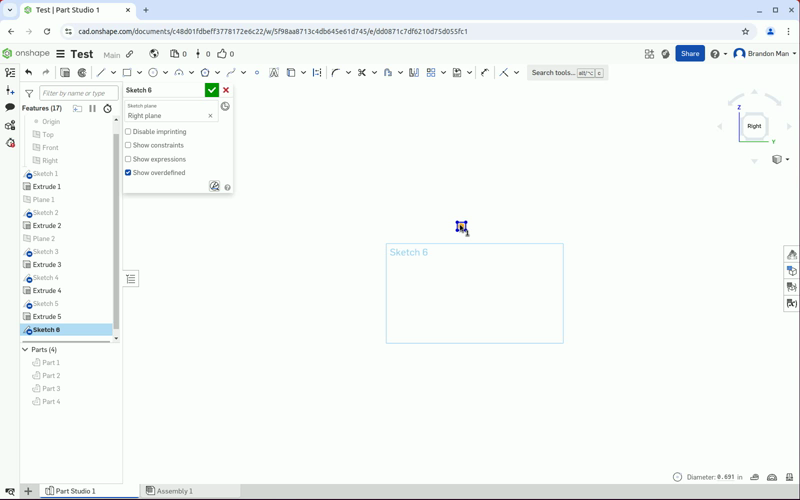
mouse_move(73, 352)
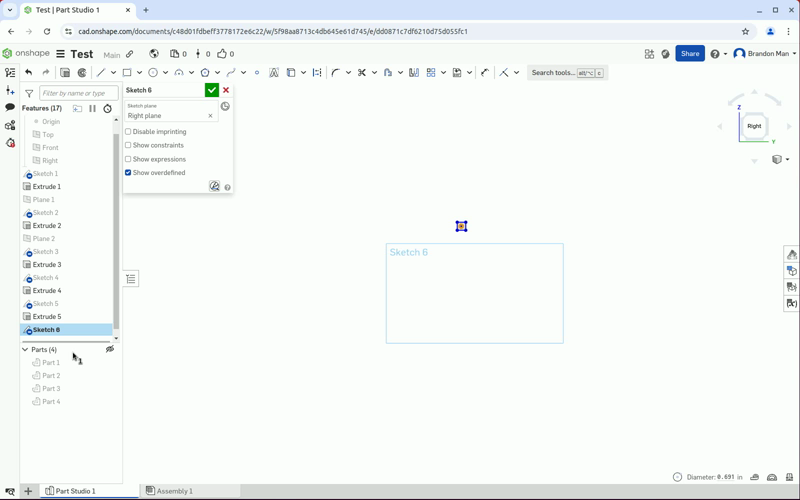
key(shift+y)
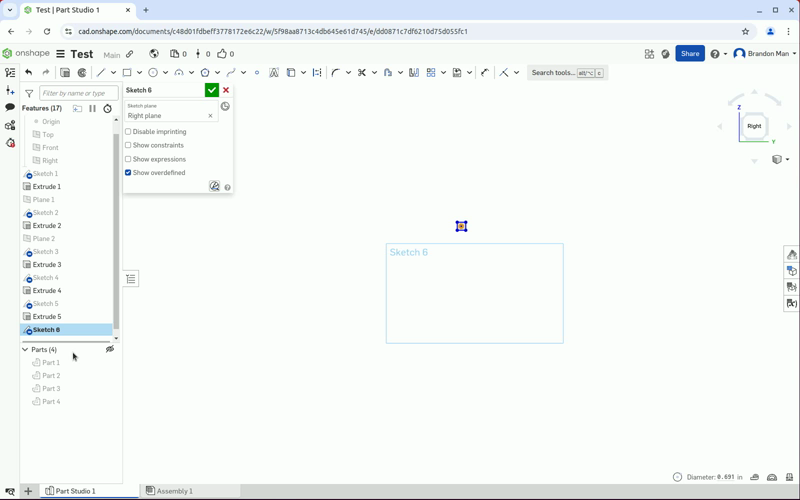
key(shift+e)
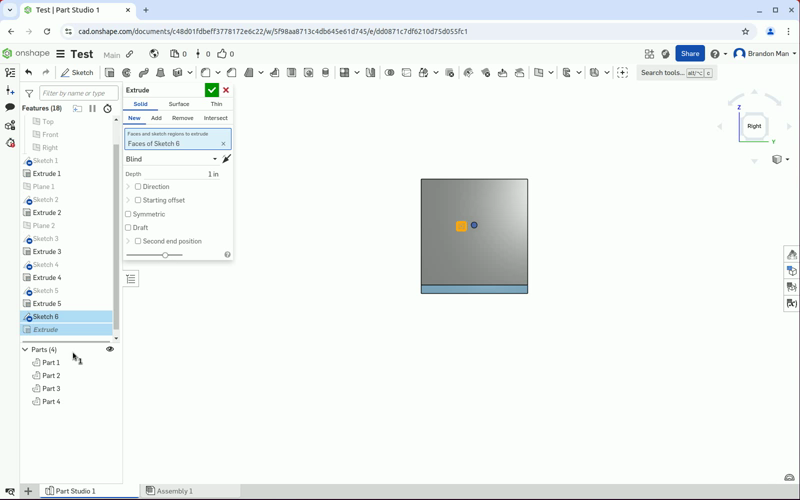
mouse_move(143, 106)
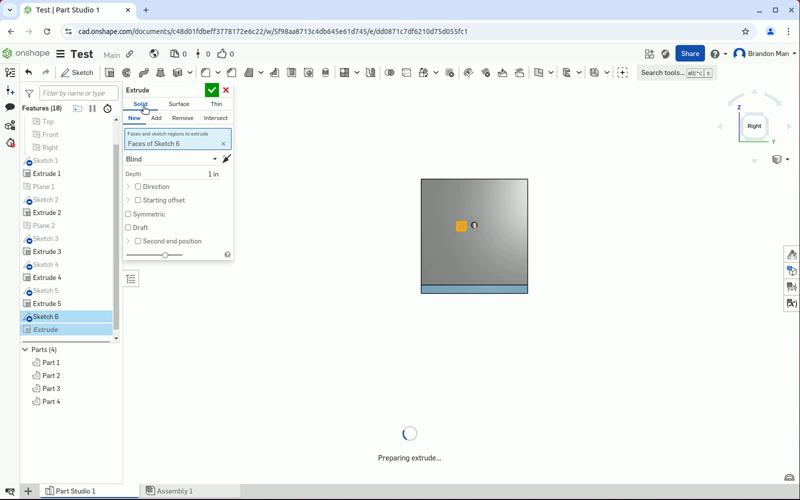
click(143, 106)
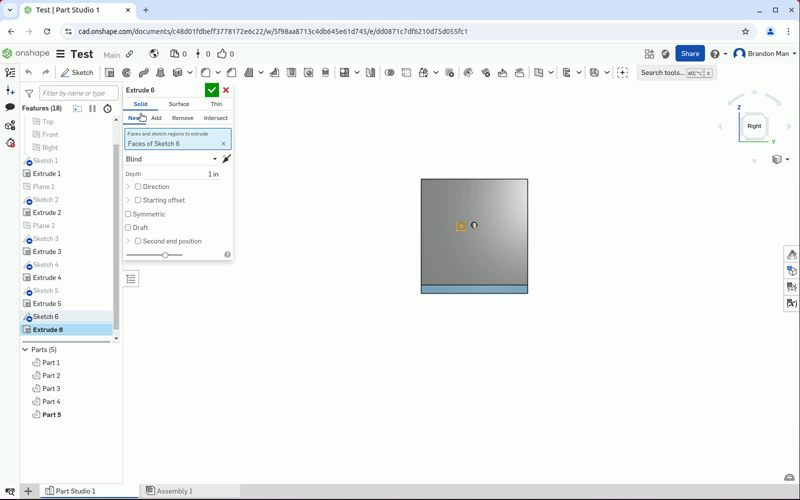
mouse_move(137, 120)
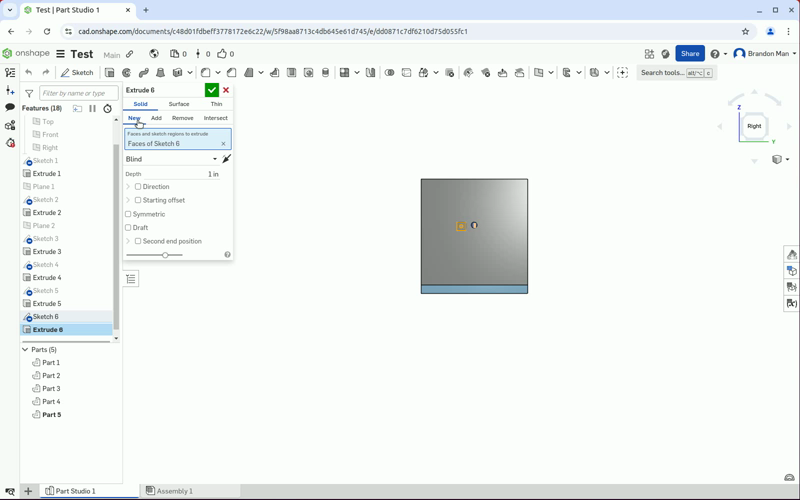
click(137, 120)
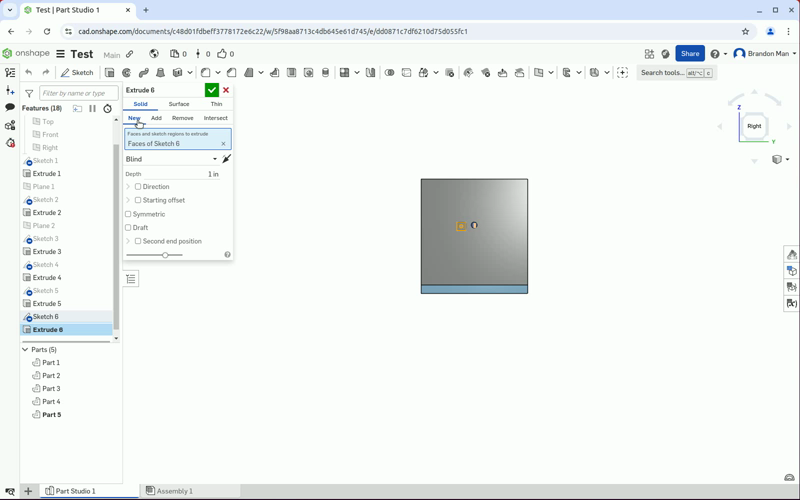
key(tab, 4)
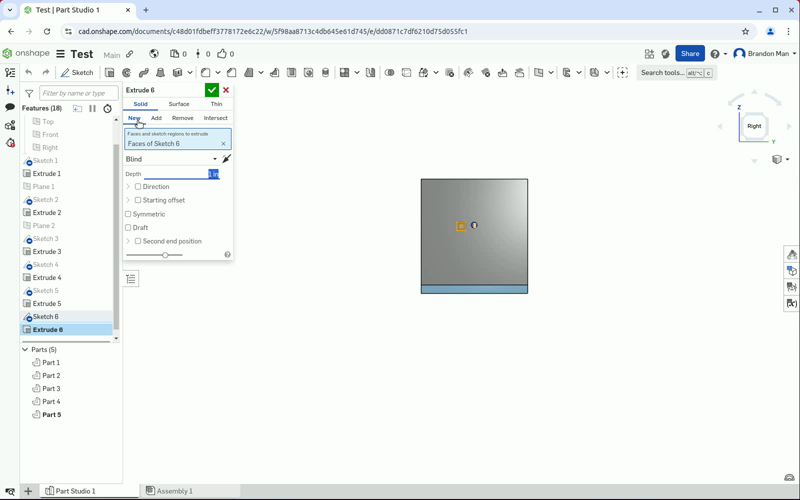
text(1.444)
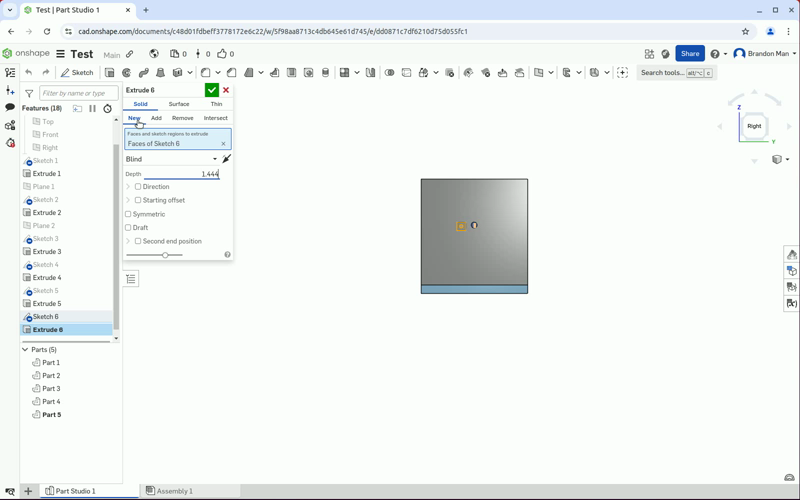
key(enter)
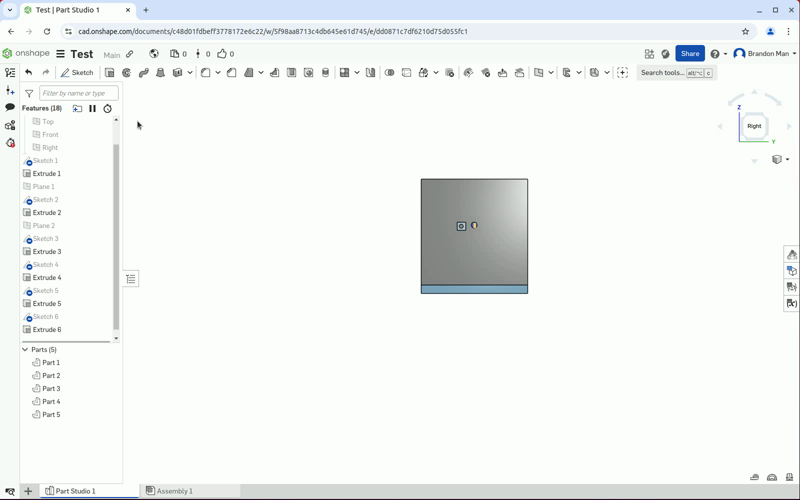
key(shift+h)
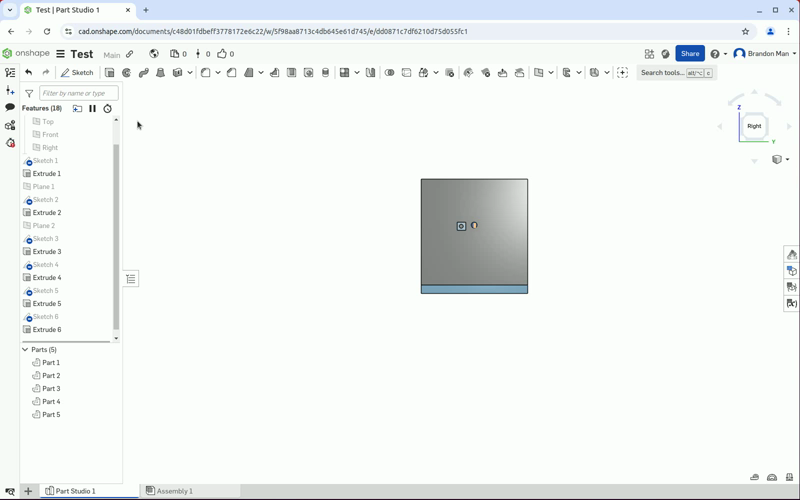
key(shift+h)
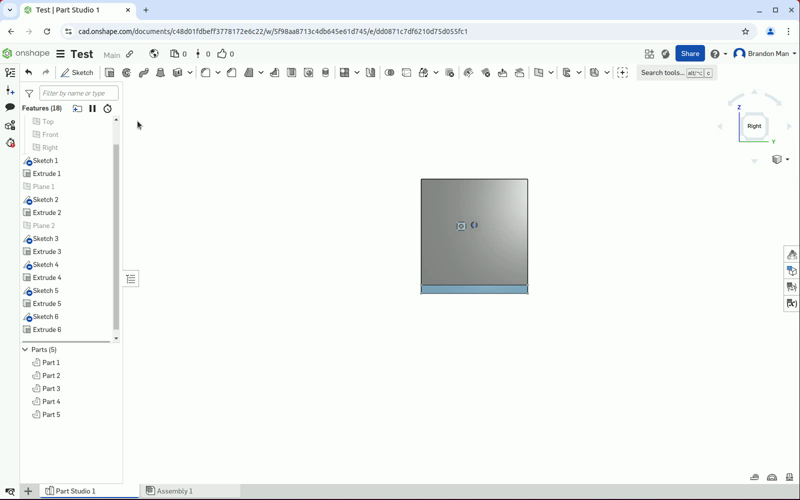
key(shift+7)
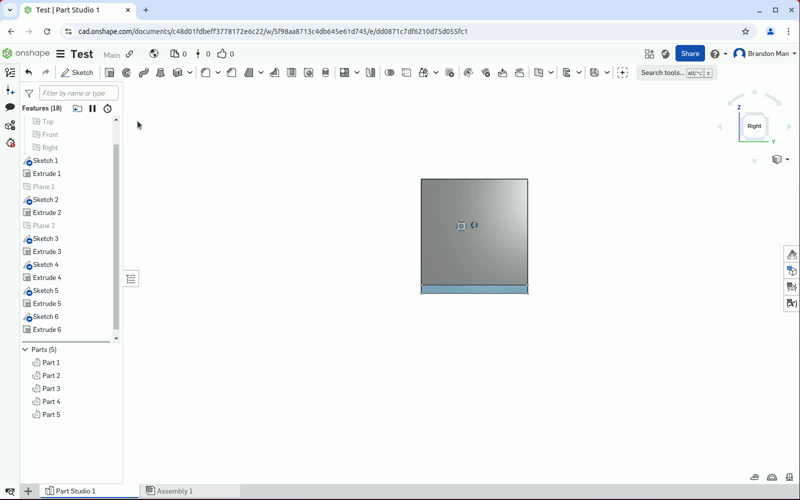
key(right, 2)
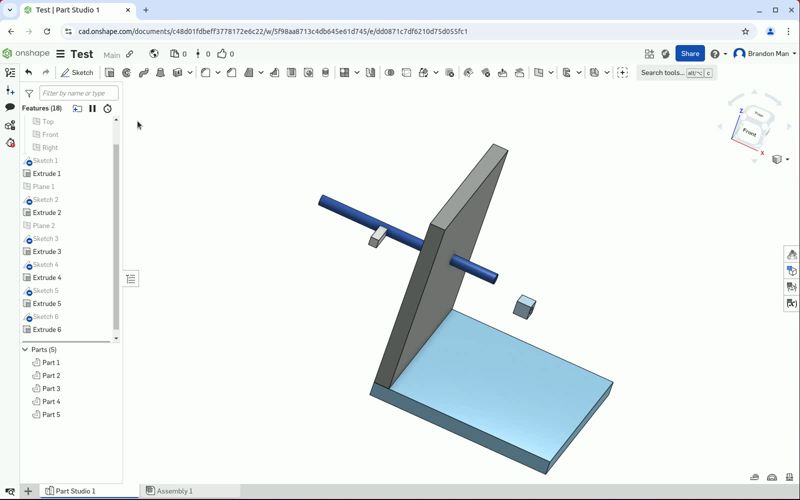
key(down, 2)
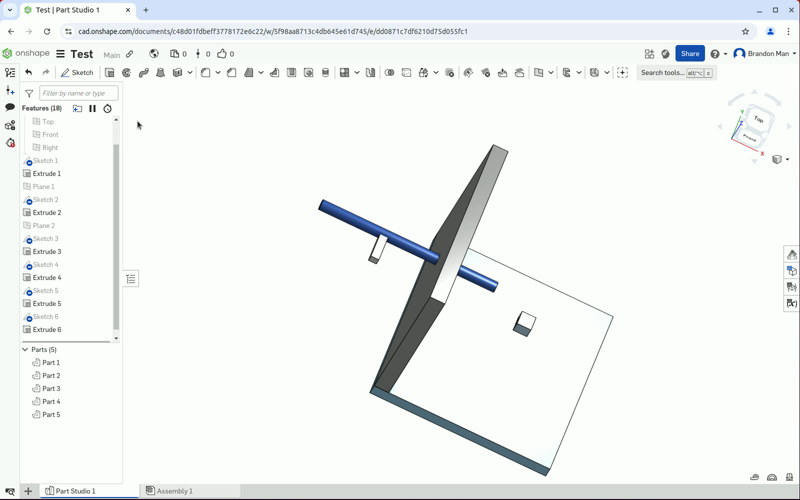
key(up, 2)
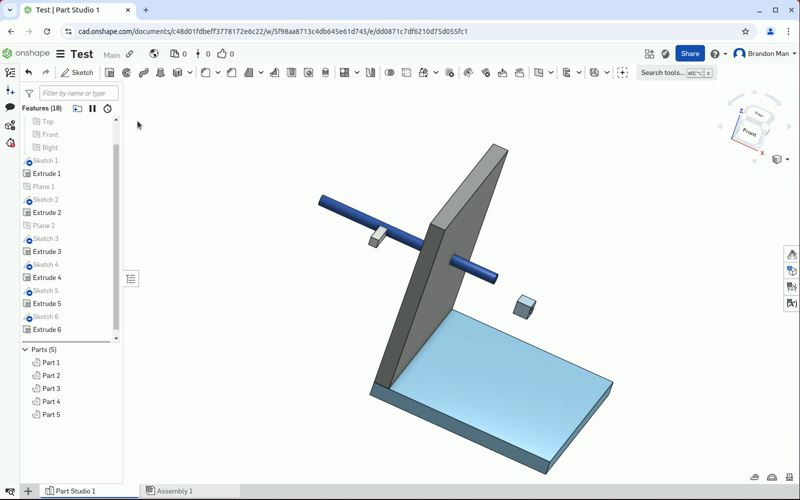
key(left, 2)
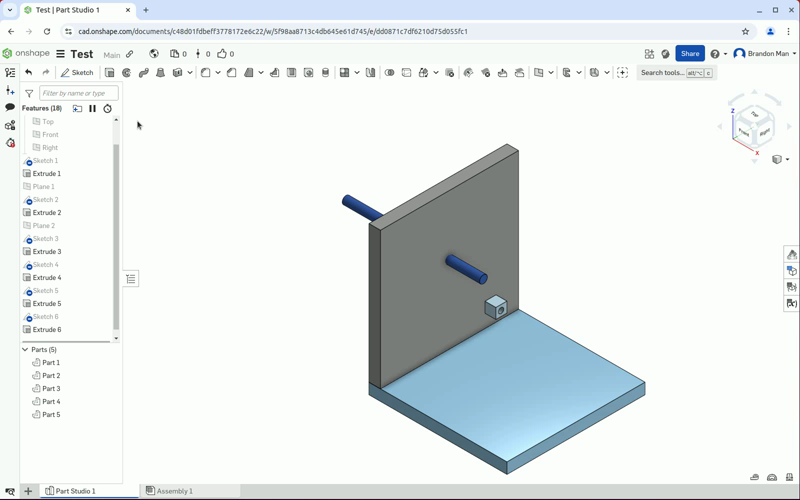
mouse_move(69, 163)
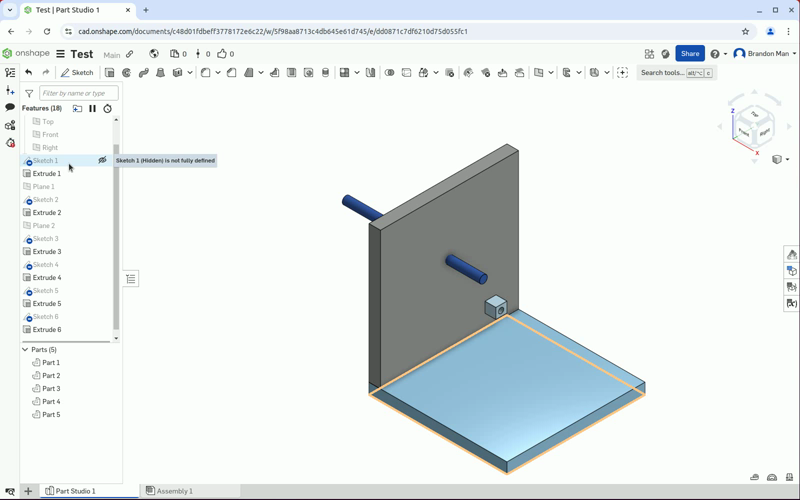
click(69, 163)